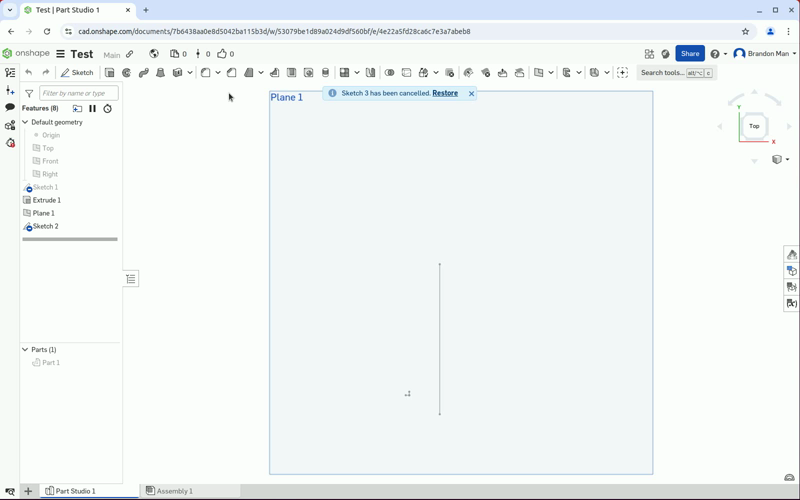
key(shift+h)
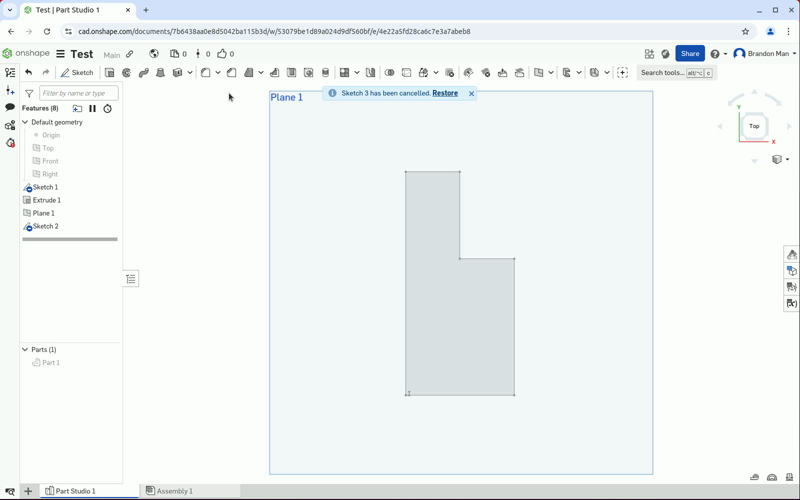
mouse_move(73, 352)
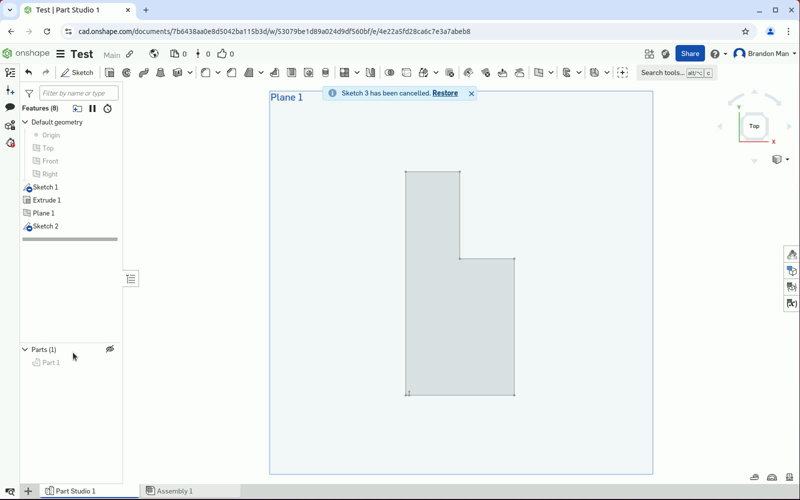
key(y)
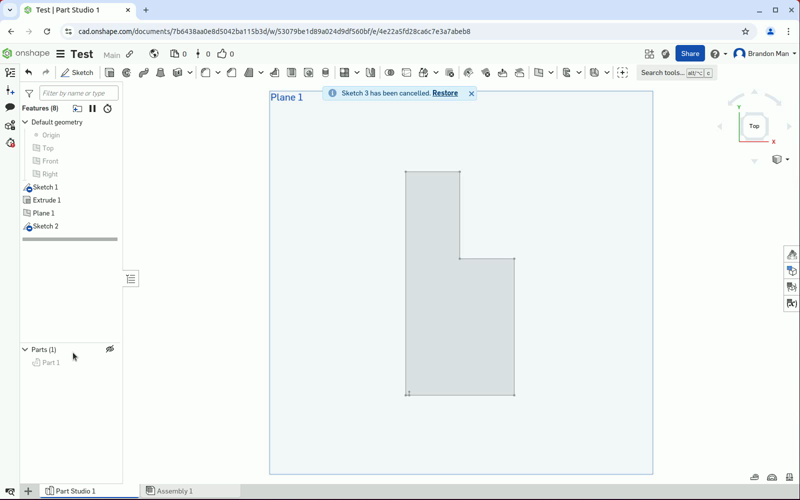
key(shift+p)
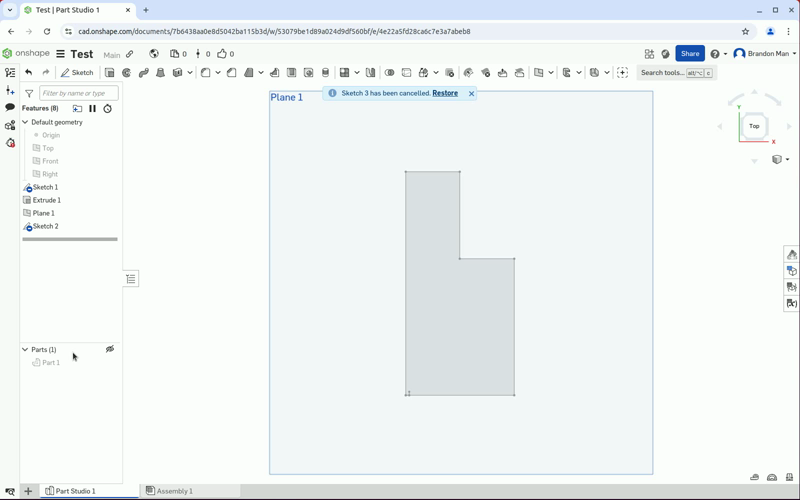
key(space)
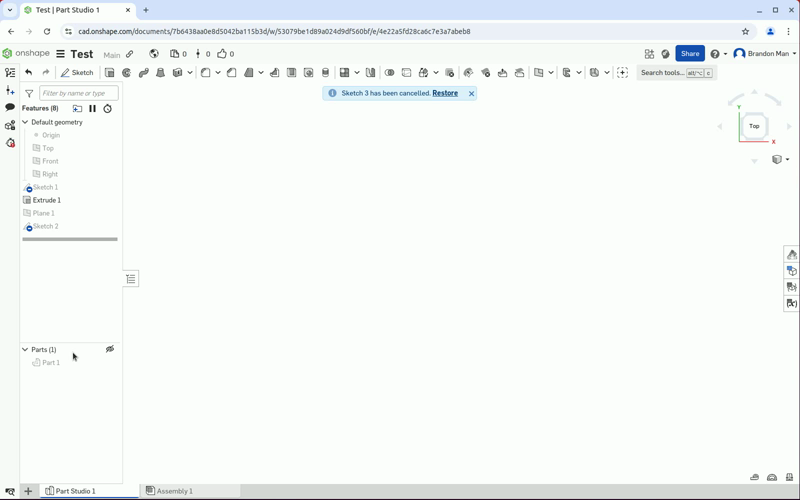
key_down(shift)
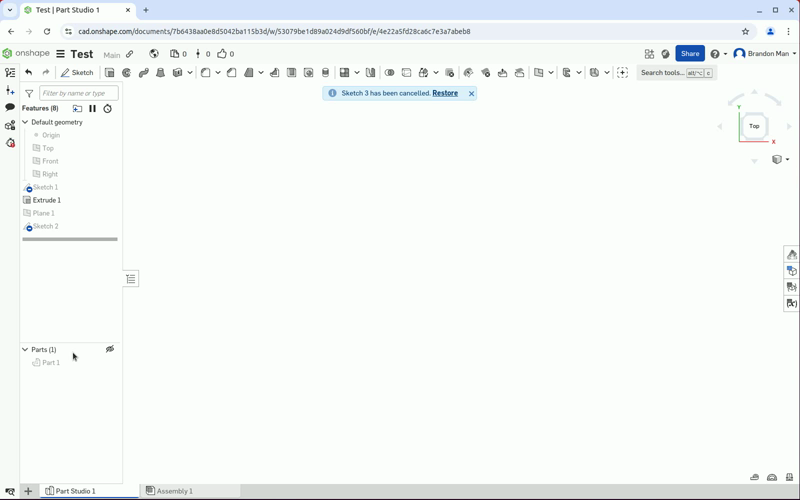
key(up)
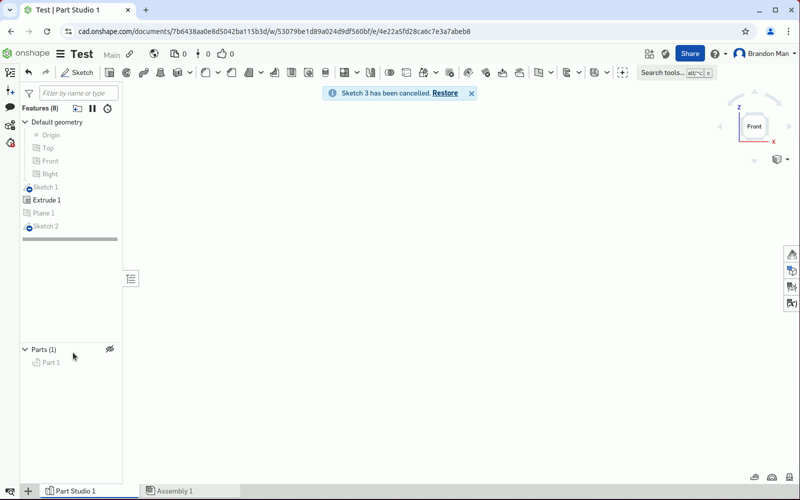
key_up(shift)
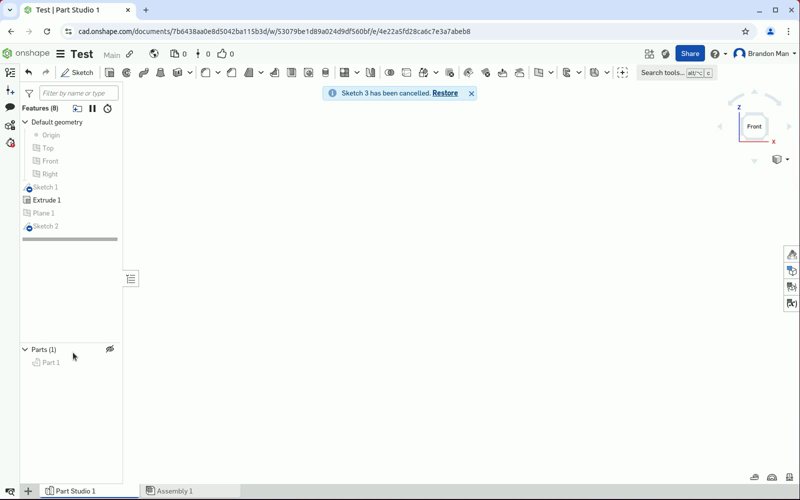
key(space)
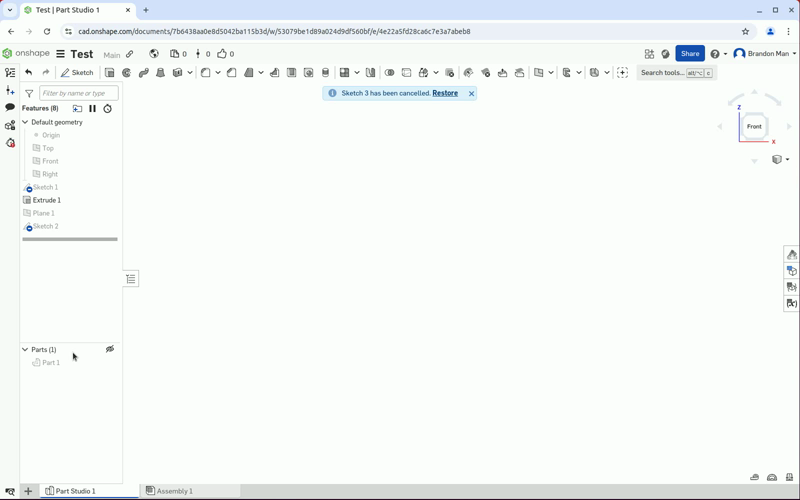
key_down(shift)
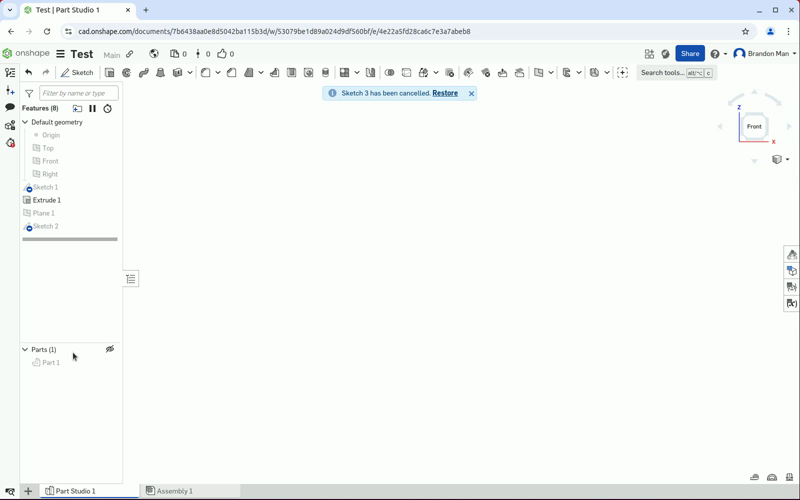
key(left)
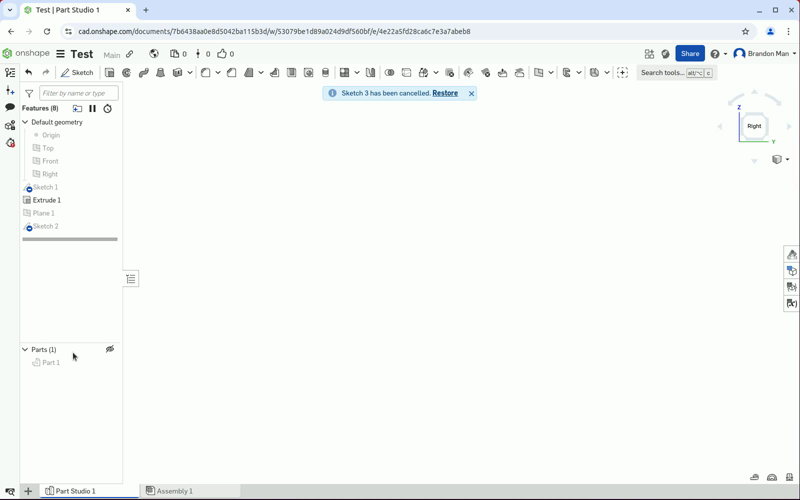
key_up(shift)
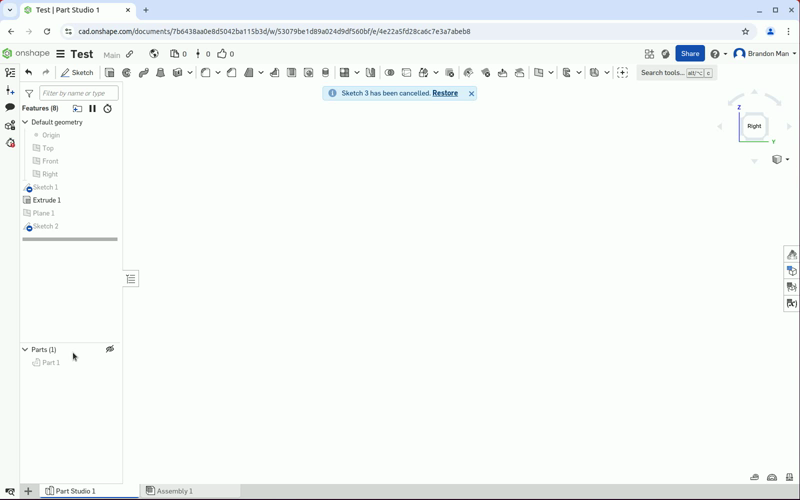
mouse_move(73, 352)
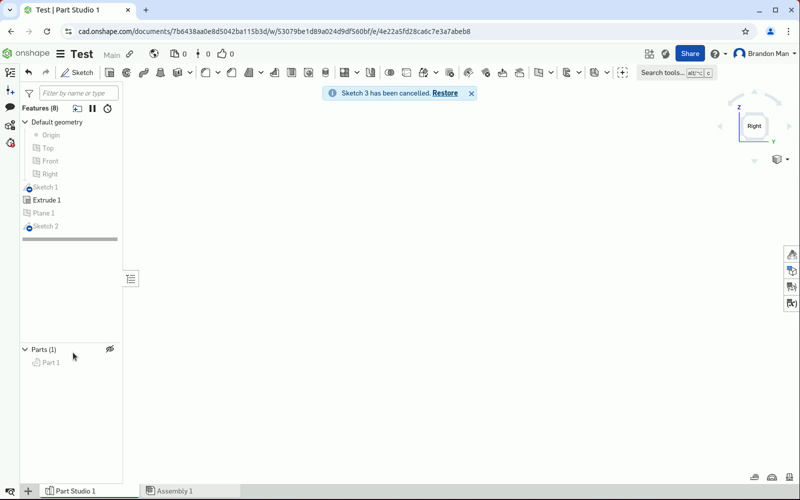
key(shift+y)
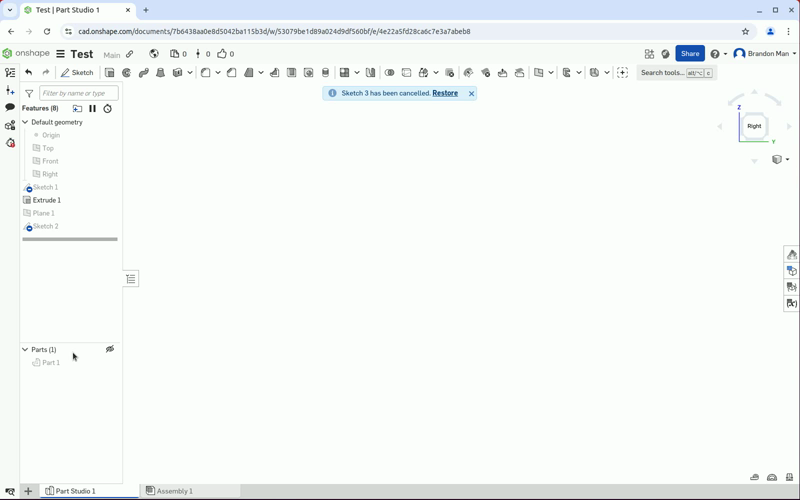
key(shift+s)
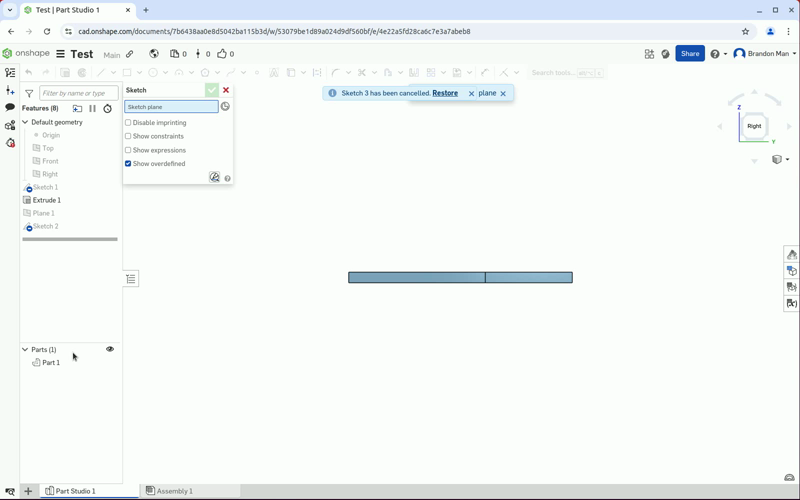
mouse_move(73, 176)
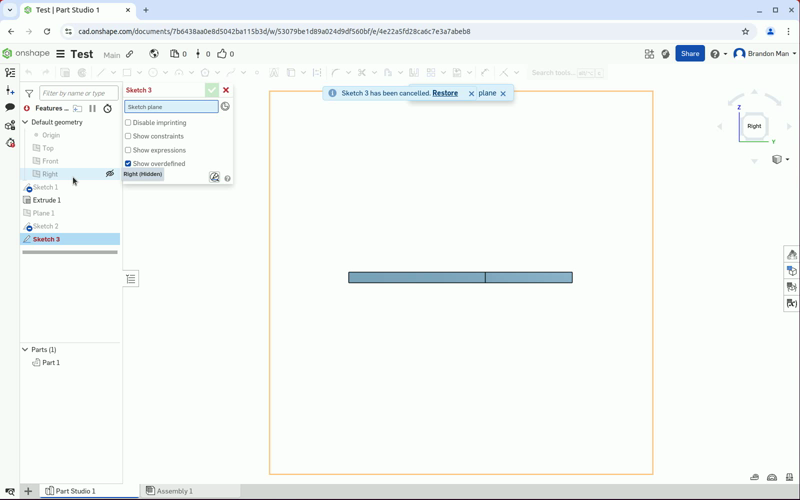
click(73, 176)
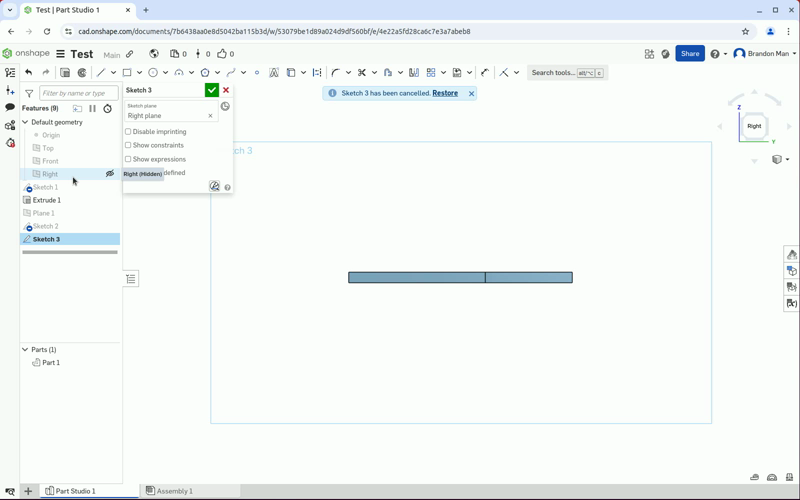
mouse_move(73, 352)
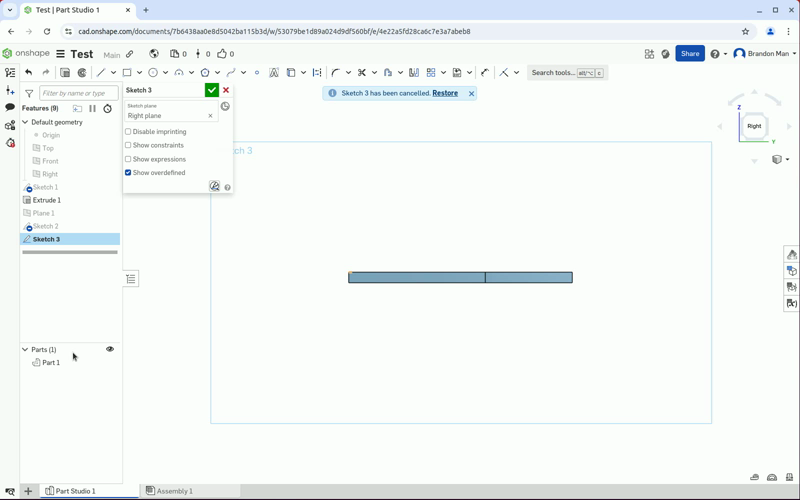
key(y)
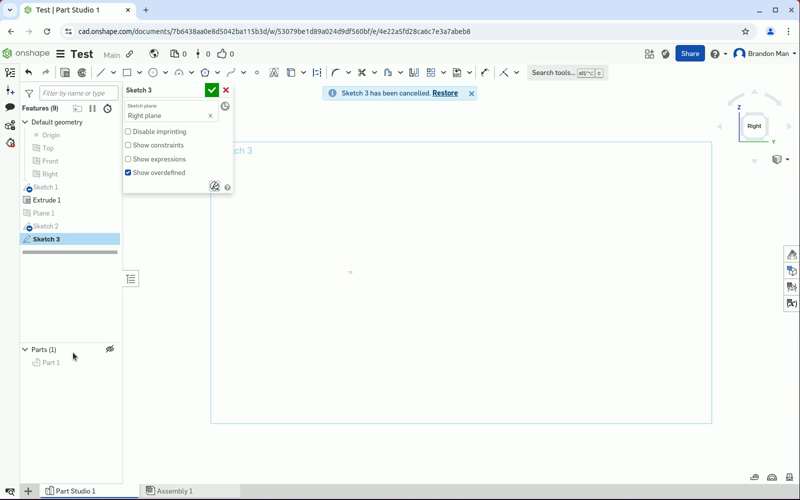
key(l)
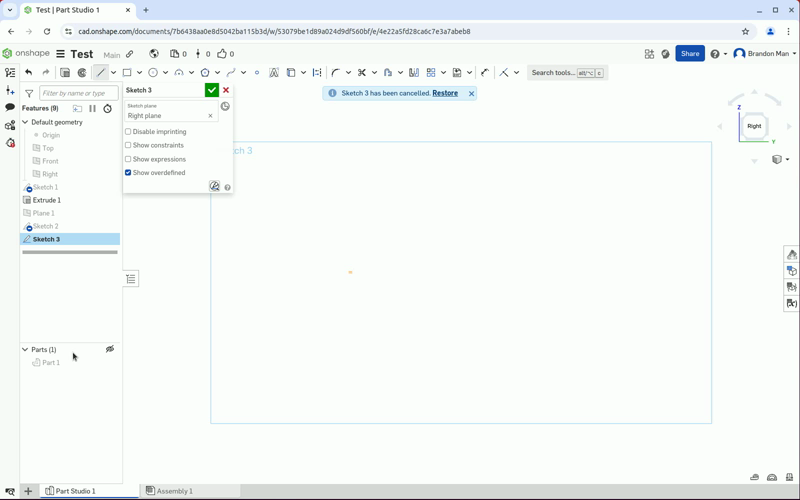
key_down(shift)
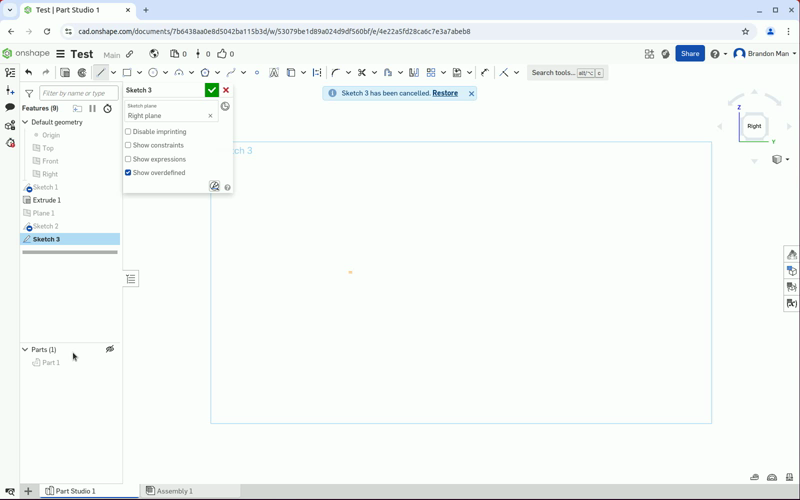
mouse_move(467, 217)
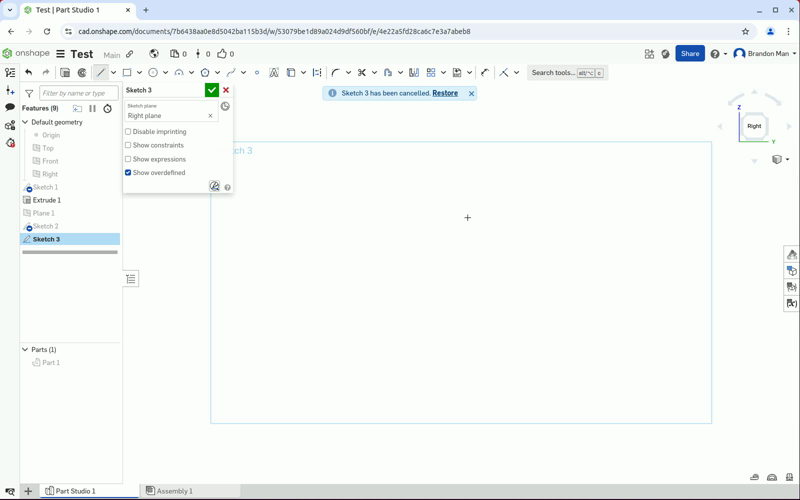
click(467, 217)
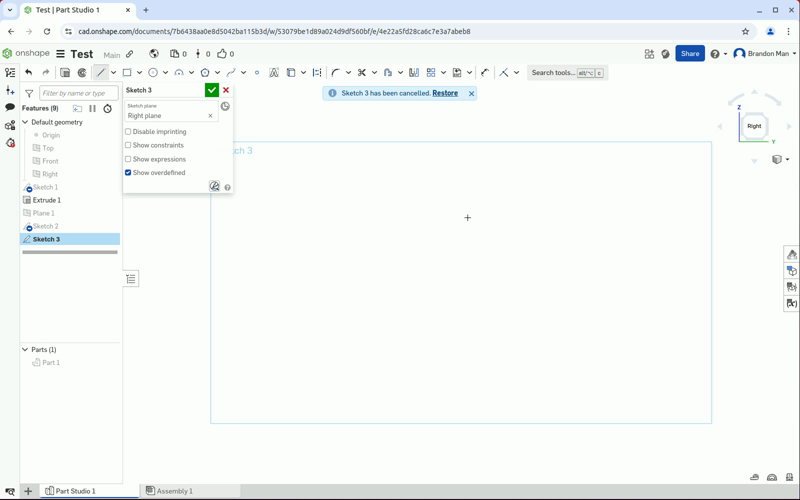
key_up(shift)
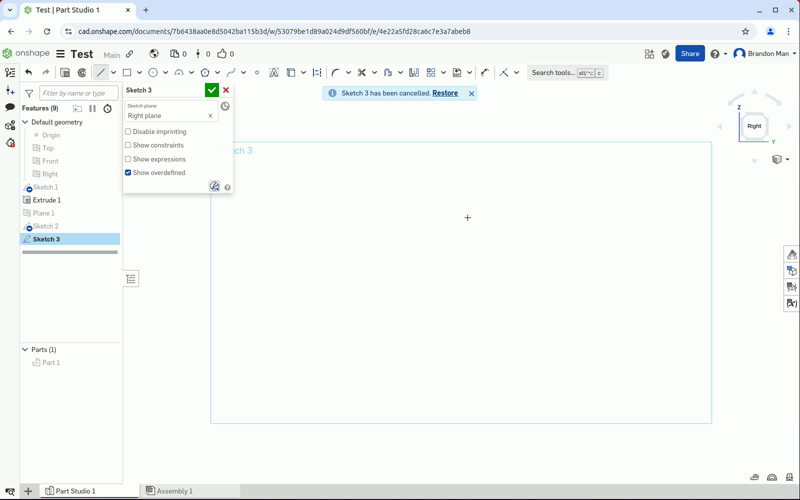
key_down(shift)
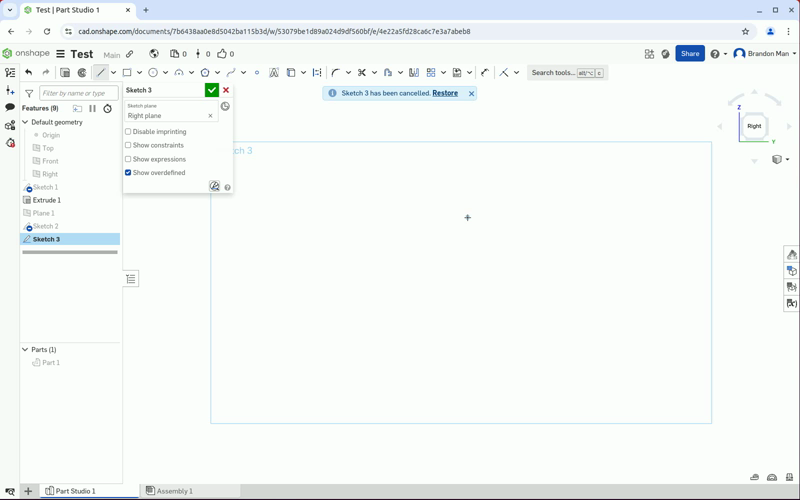
mouse_move(497, 217)
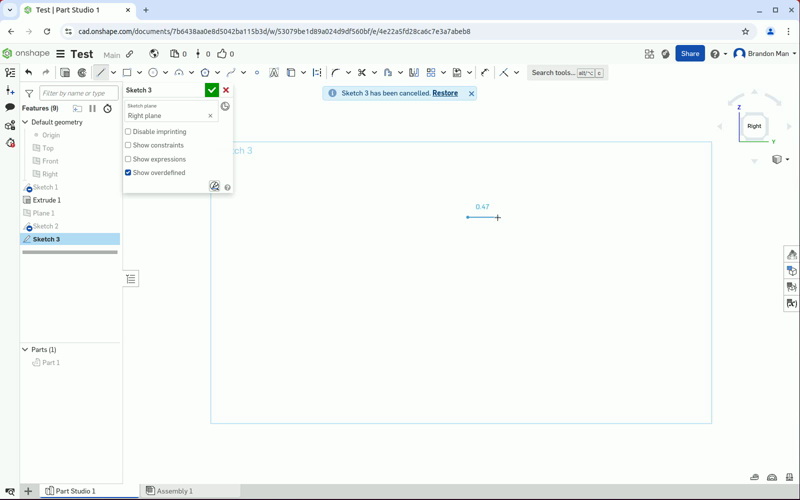
mouse_move(510, 246)
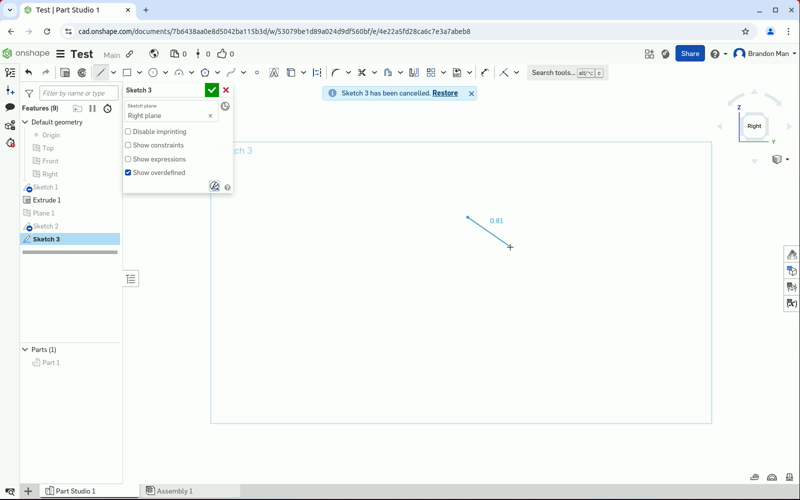
click(510, 246)
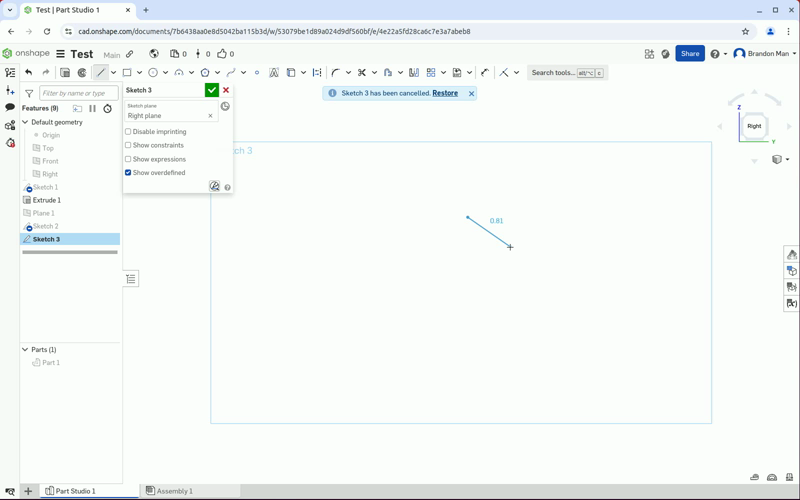
key_up(shift)
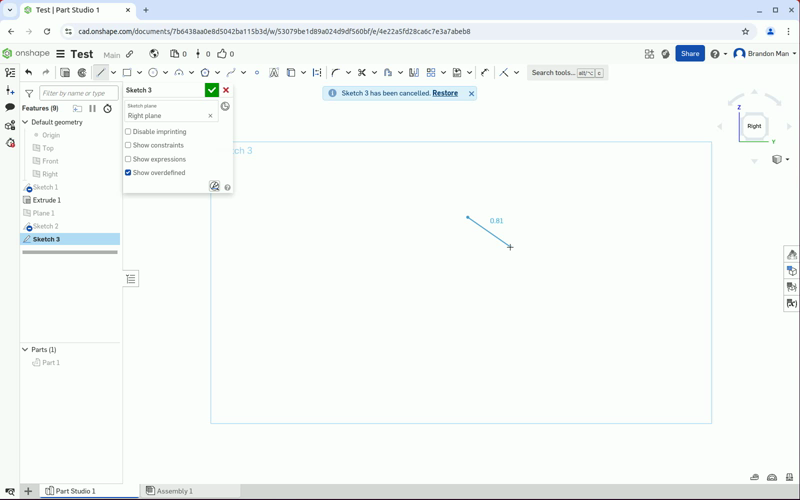
key_down(shift)
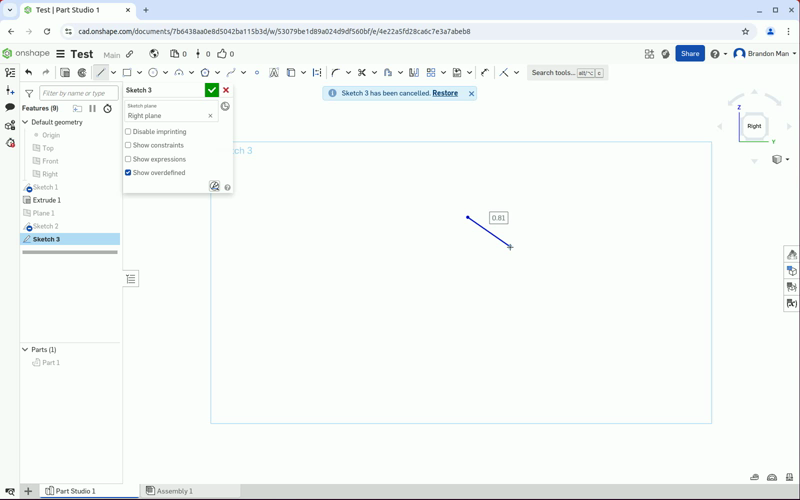
mouse_move(540, 246)
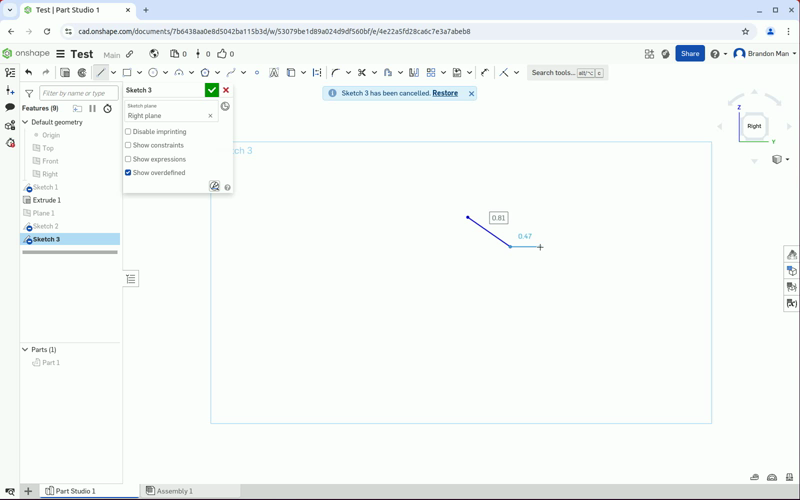
mouse_move(515, 242)
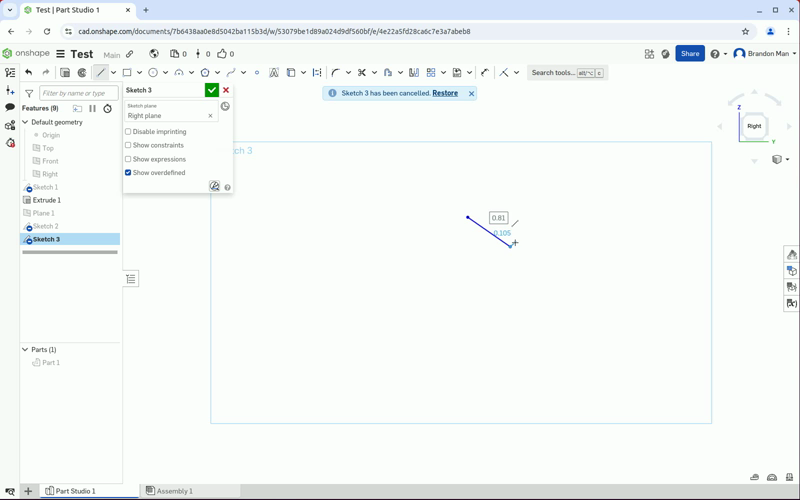
scroll(6)
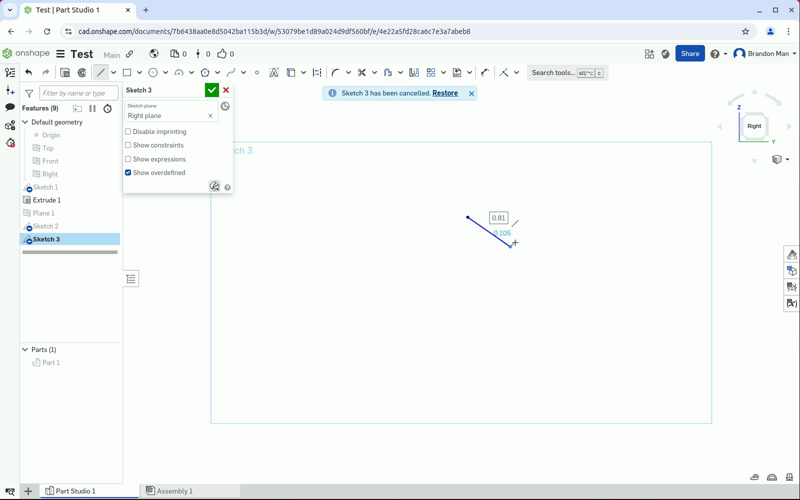
scroll(6)
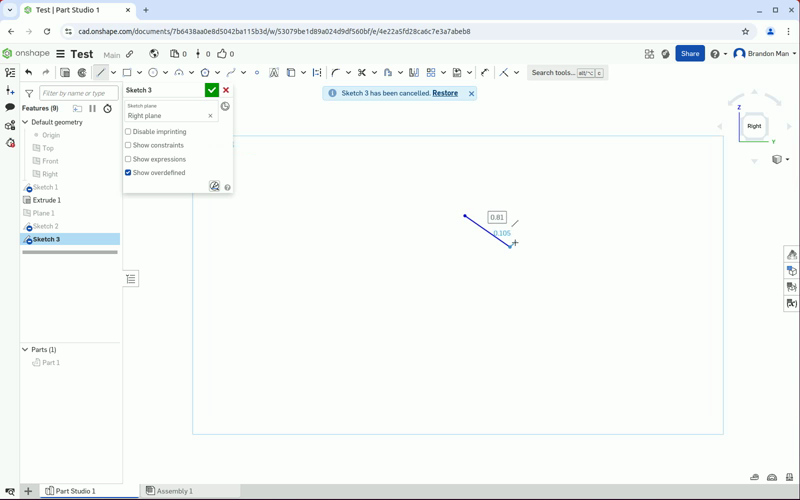
scroll(6)
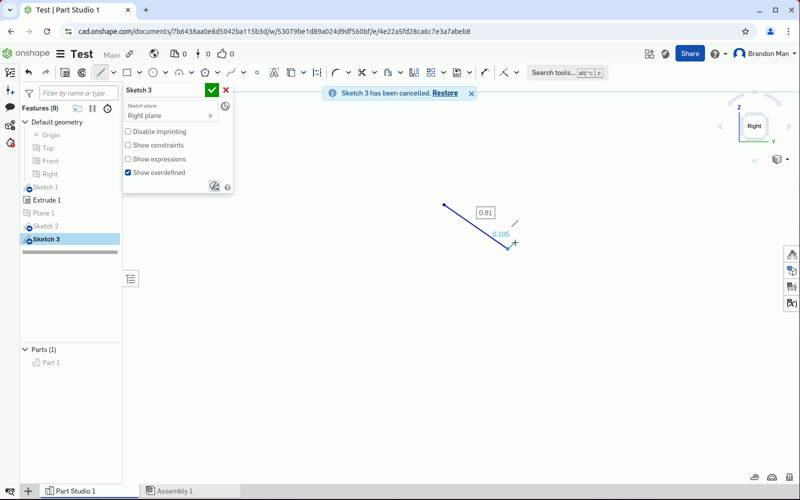
scroll(6)
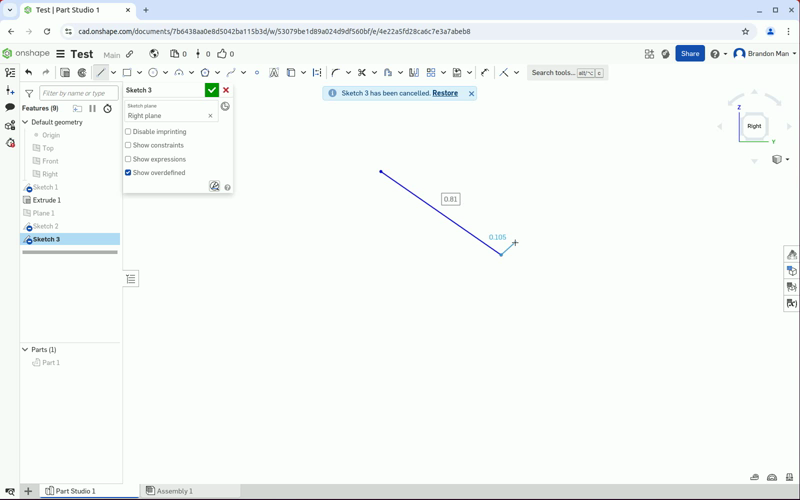
scroll(6)
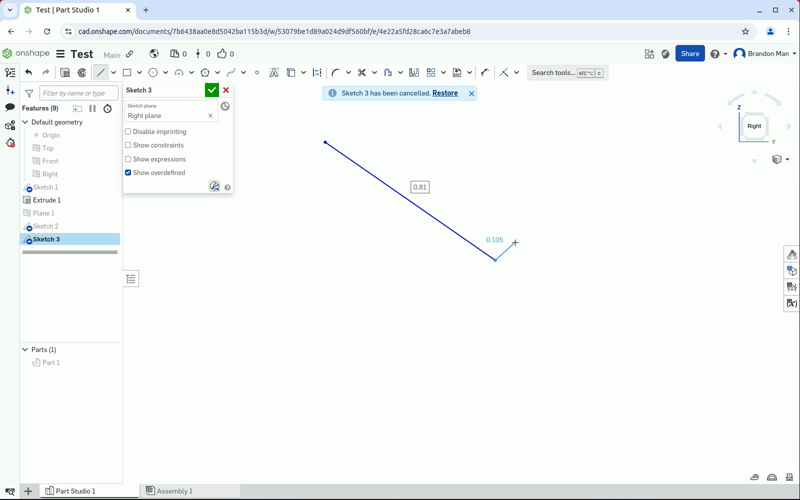
scroll(6)
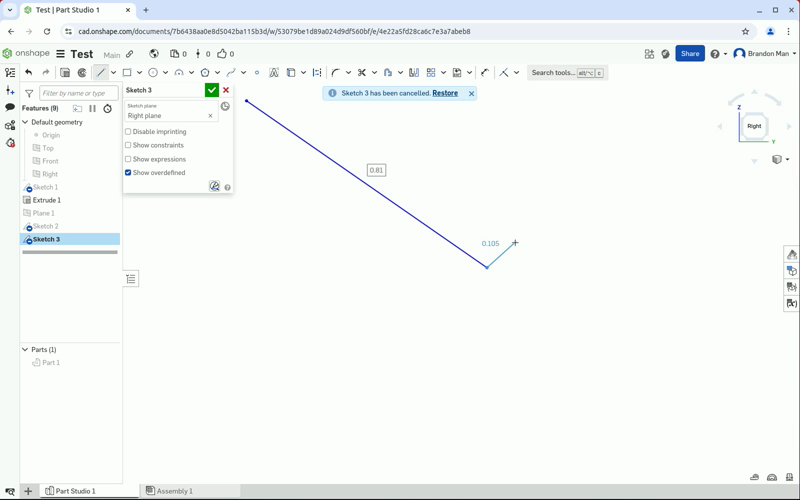
scroll(6)
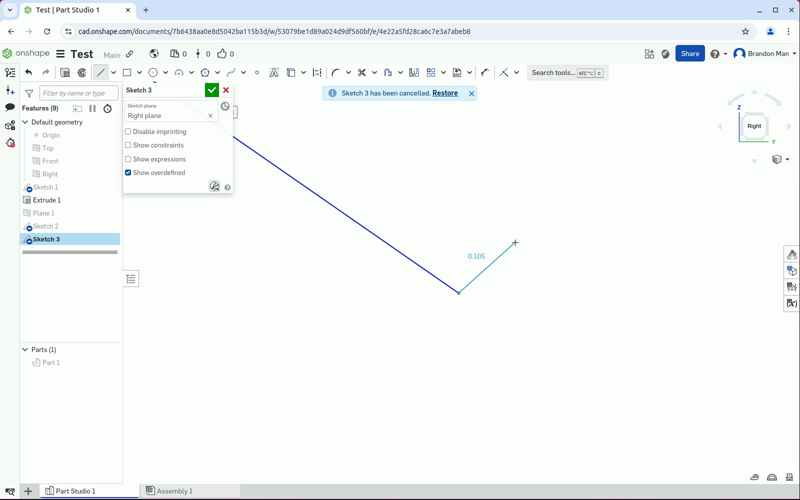
click(515, 242)
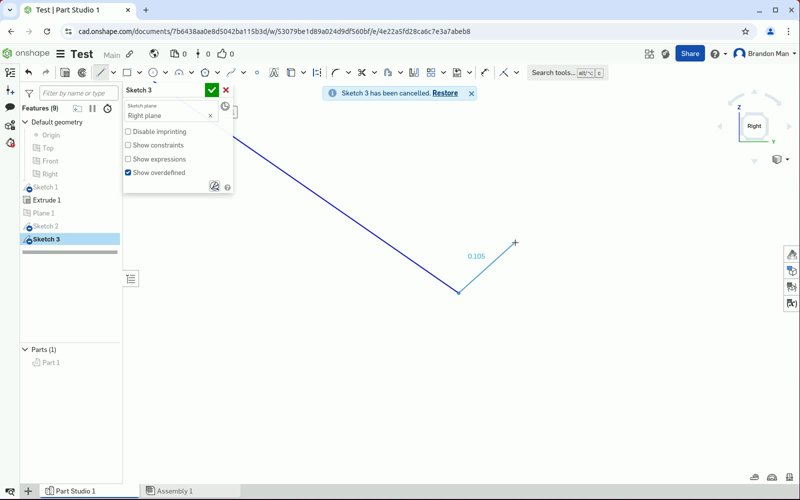
scroll(-6)
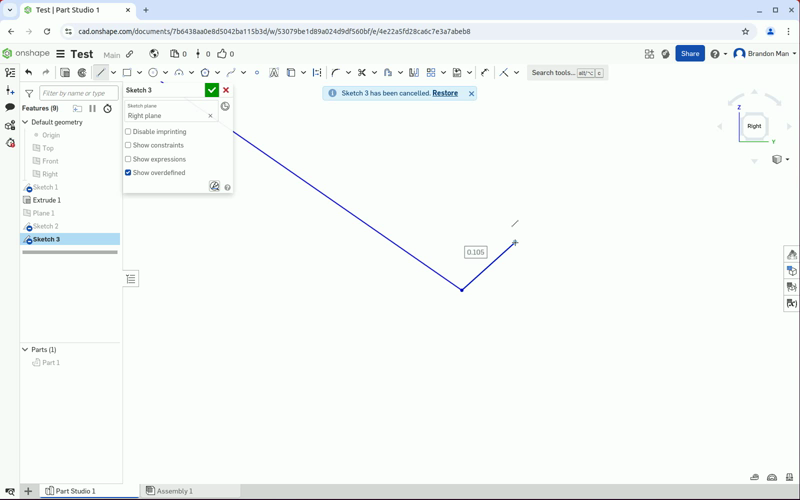
scroll(-6)
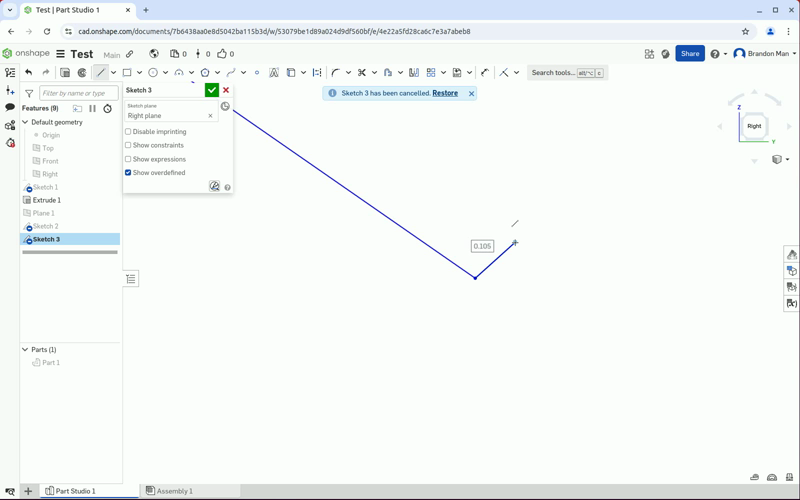
scroll(-6)
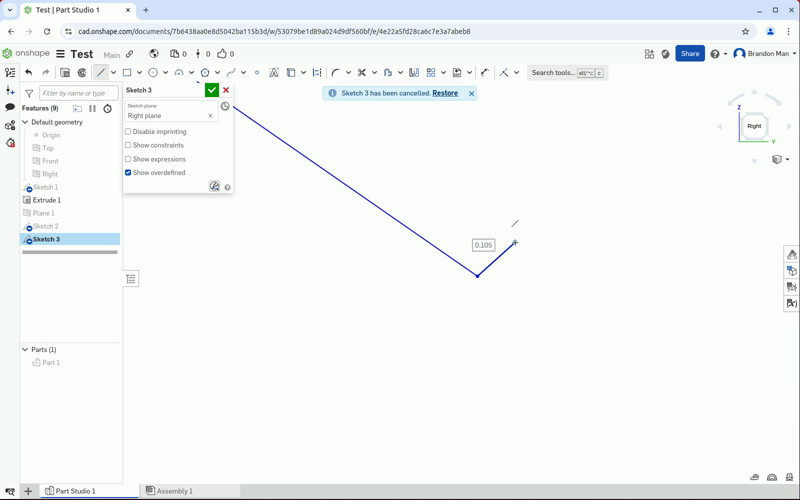
scroll(-6)
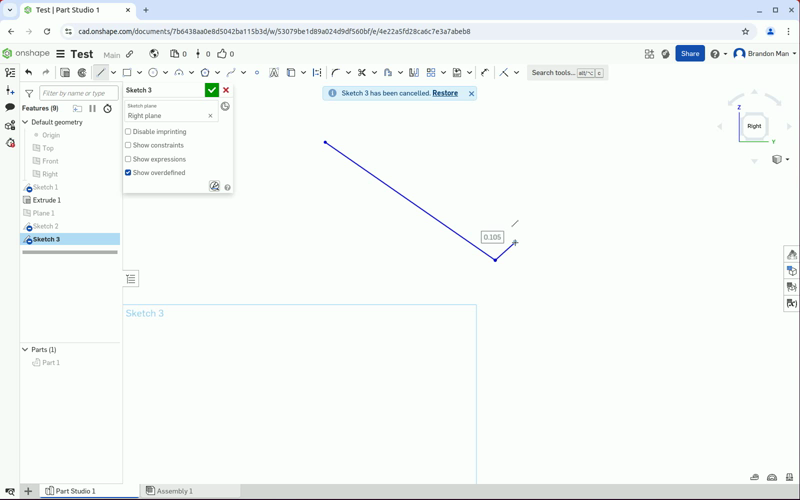
scroll(-6)
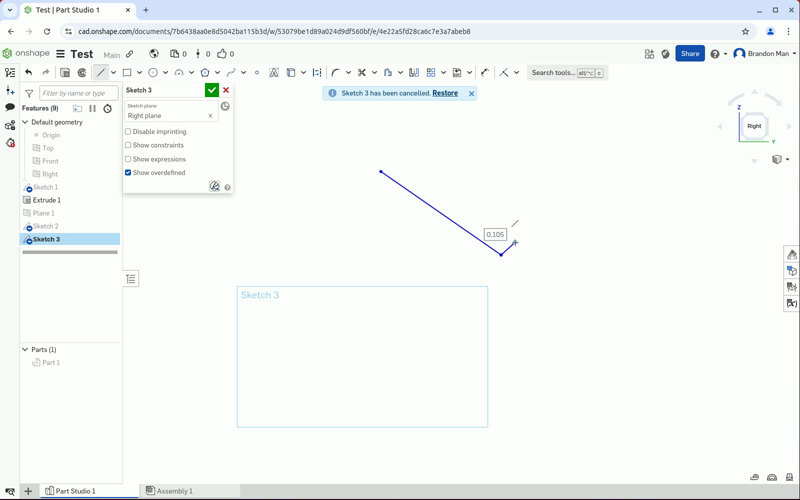
scroll(-6)
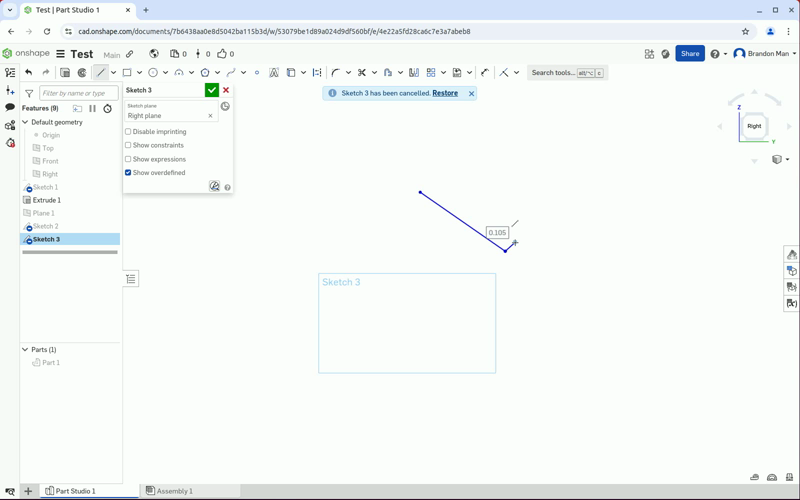
scroll(-6)
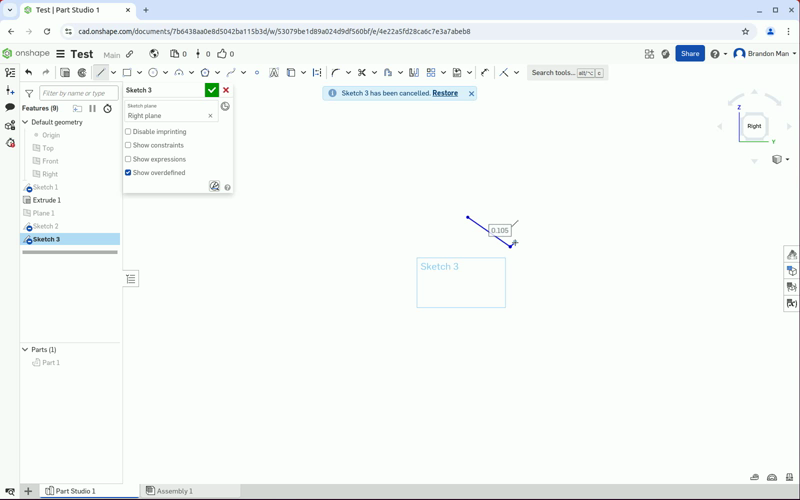
key_up(shift)
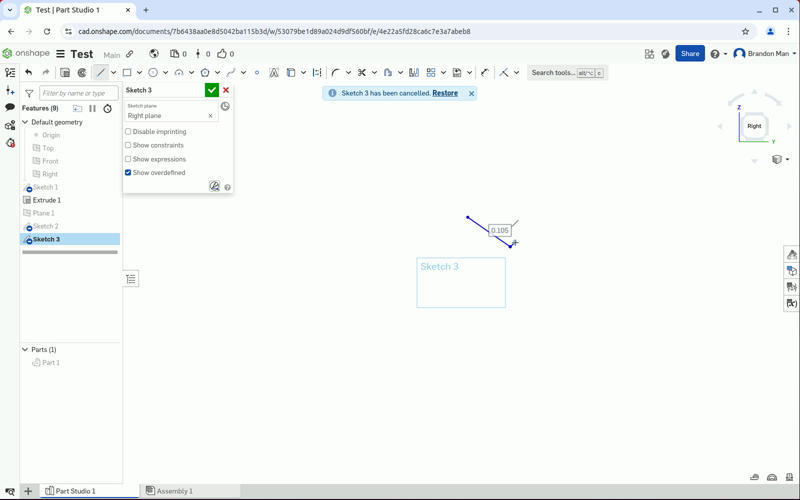
key_down(shift)
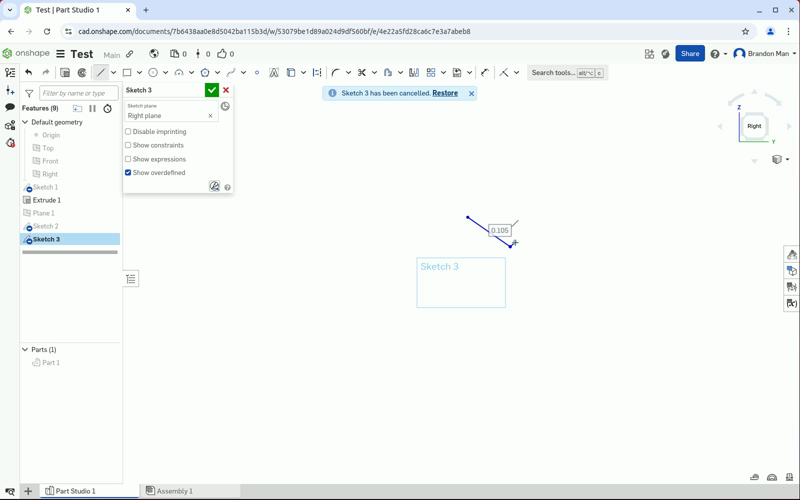
mouse_move(545, 242)
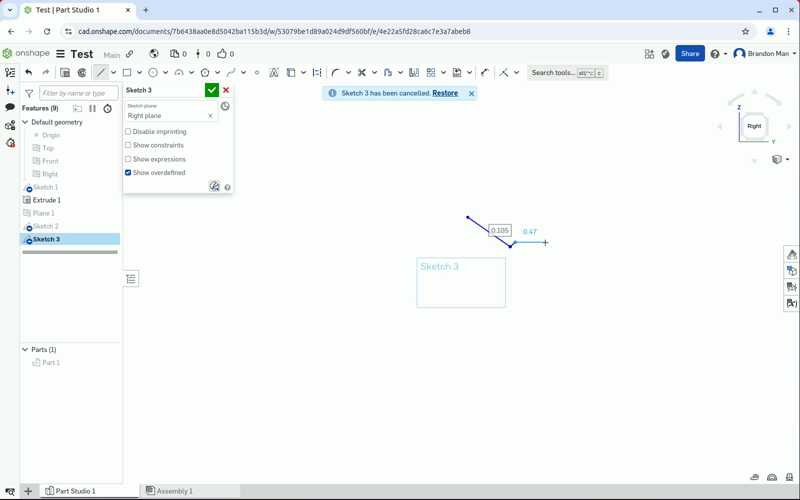
mouse_move(476, 215)
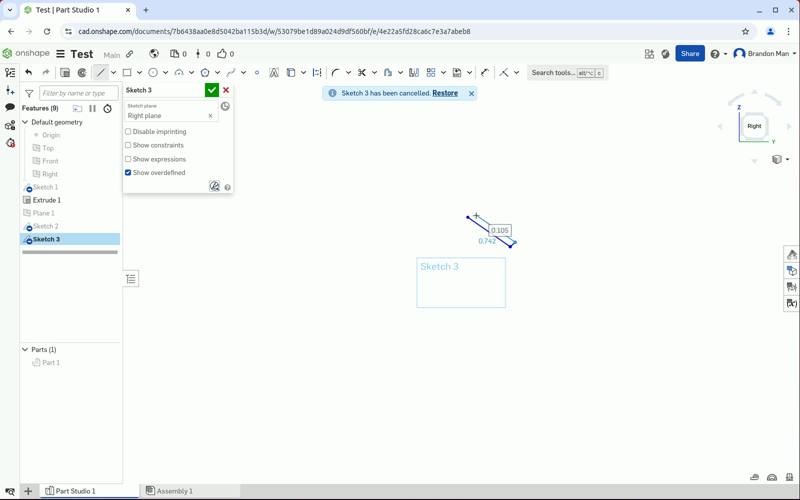
click(476, 215)
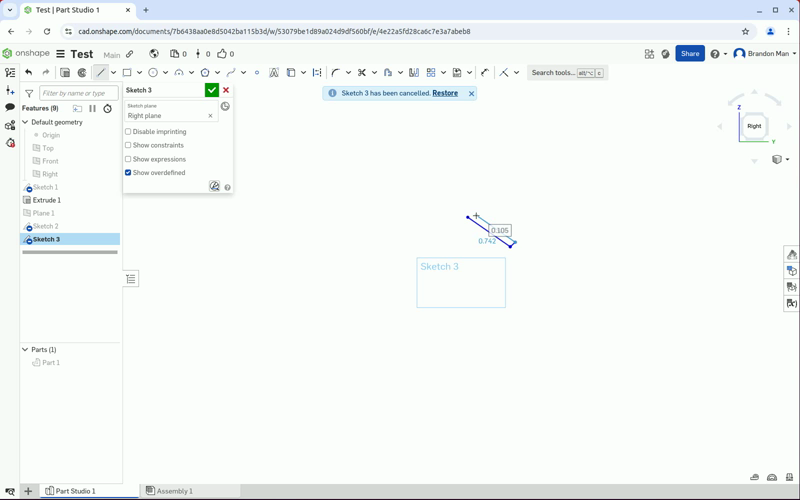
key_up(shift)
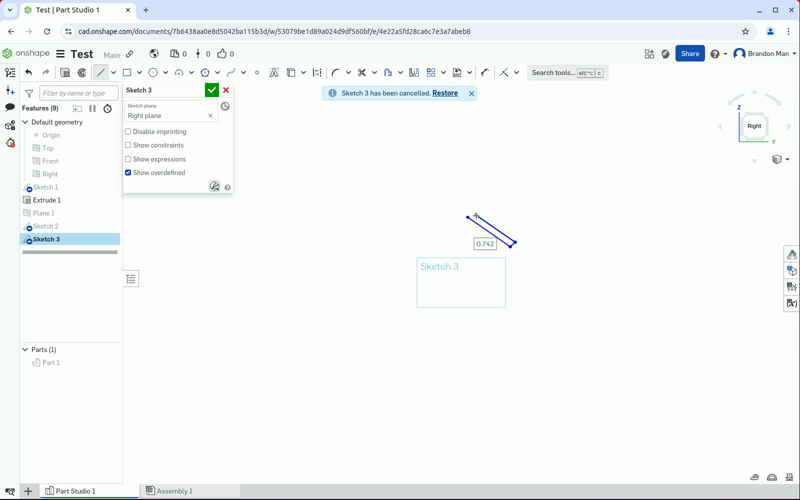
key_down(shift)
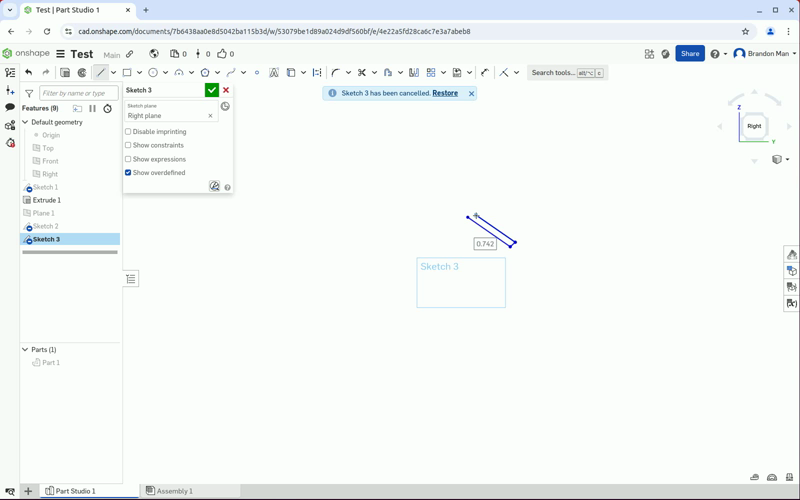
mouse_move(506, 215)
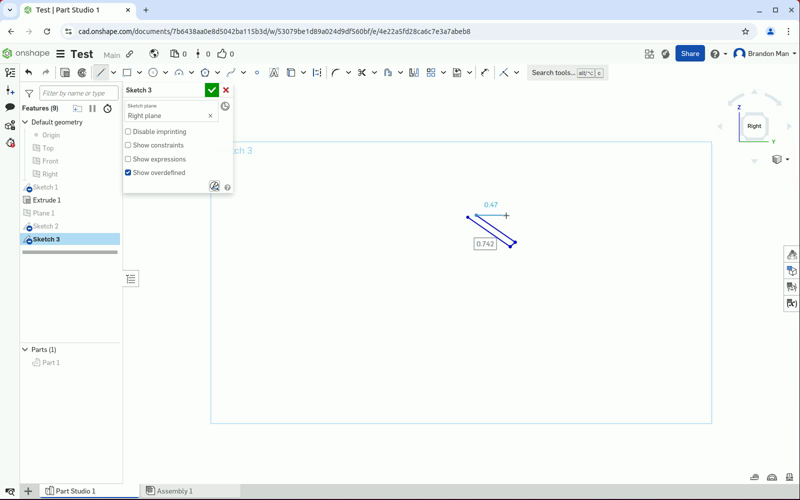
mouse_move(467, 215)
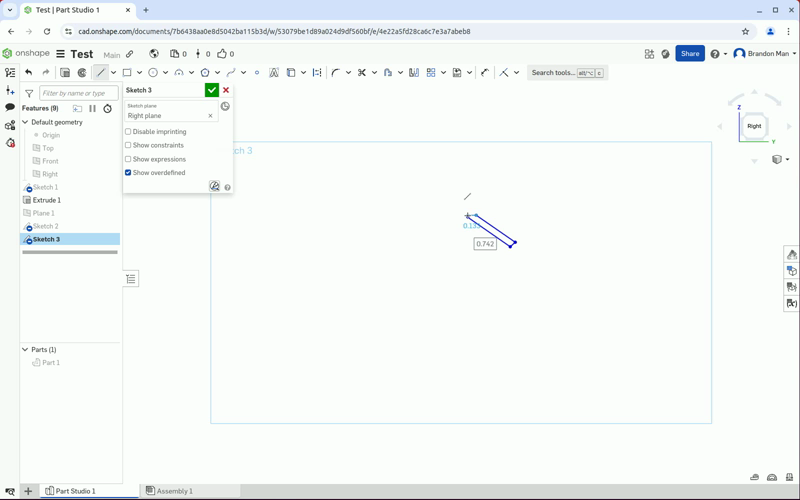
scroll(6)
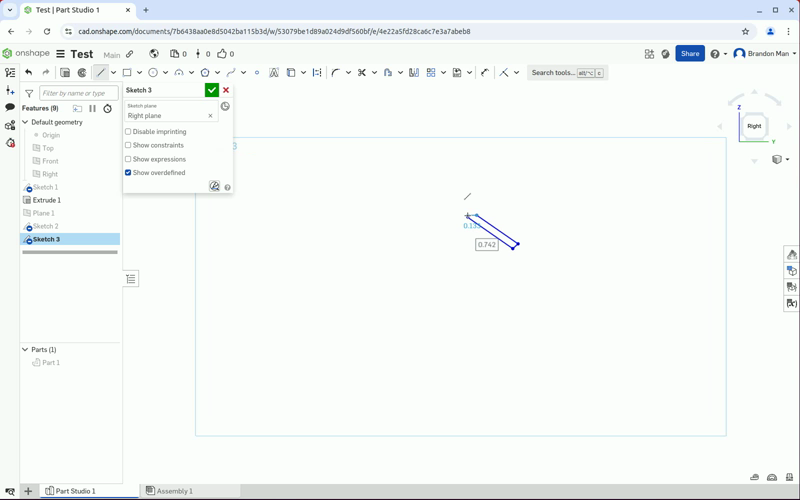
scroll(6)
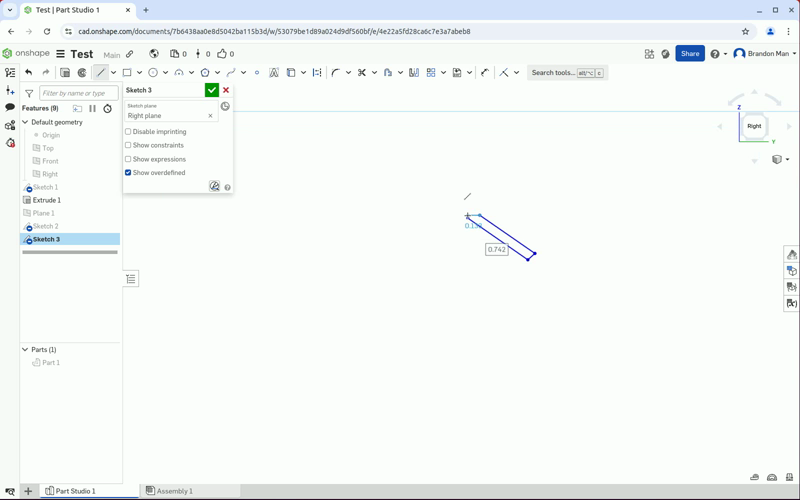
scroll(6)
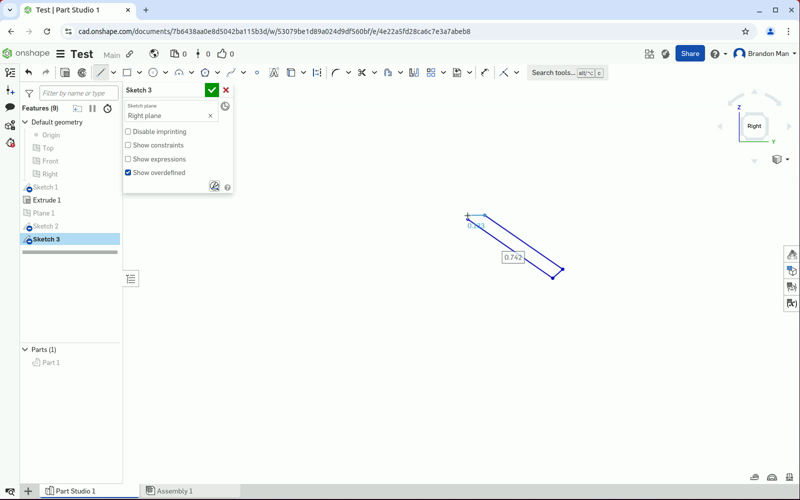
scroll(6)
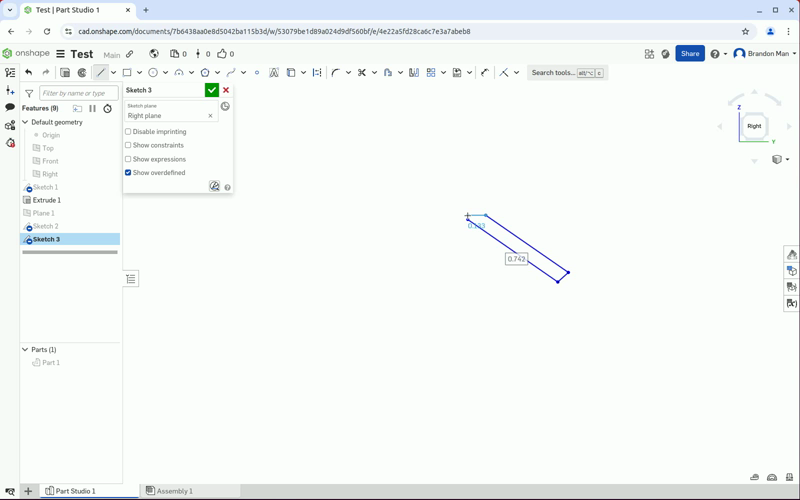
scroll(6)
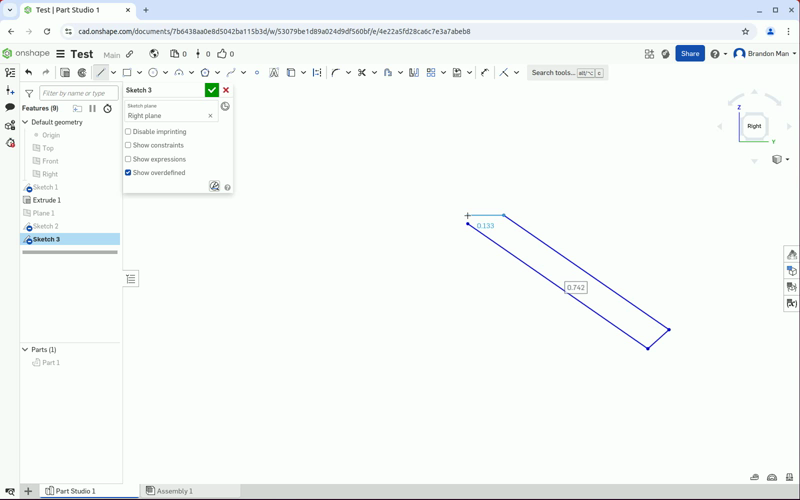
scroll(6)
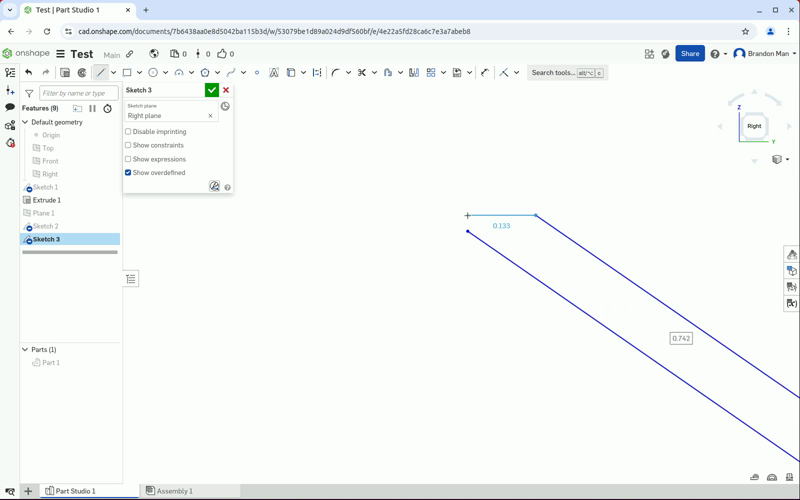
scroll(6)
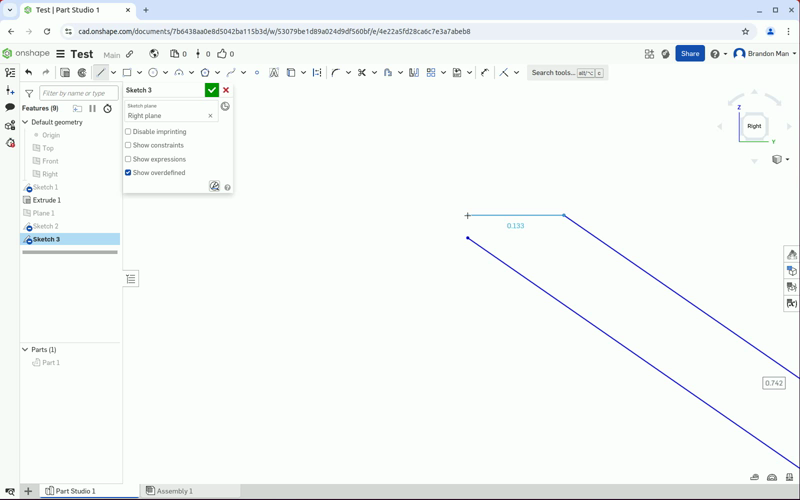
click(467, 215)
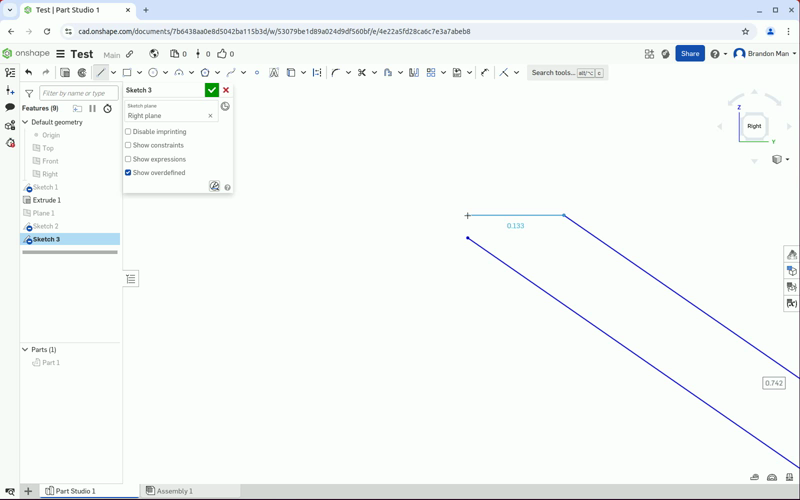
scroll(-6)
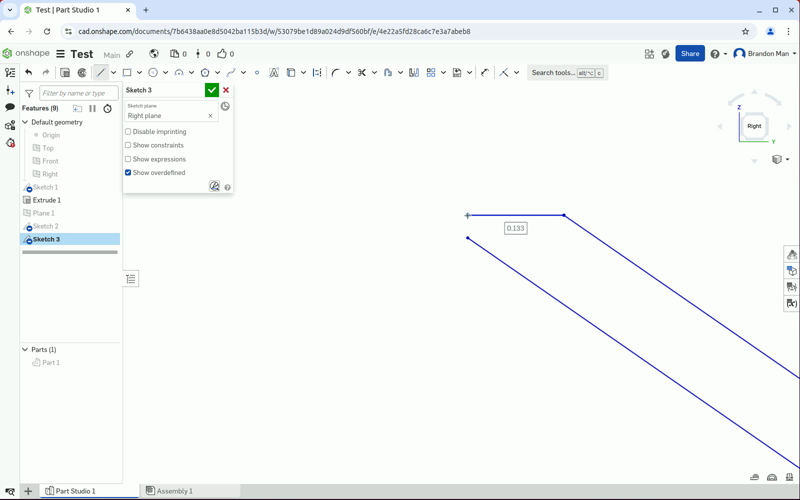
scroll(-6)
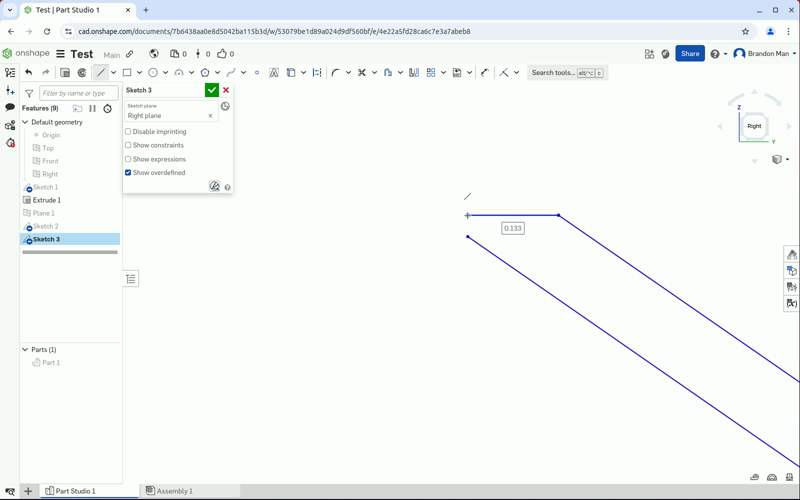
scroll(-6)
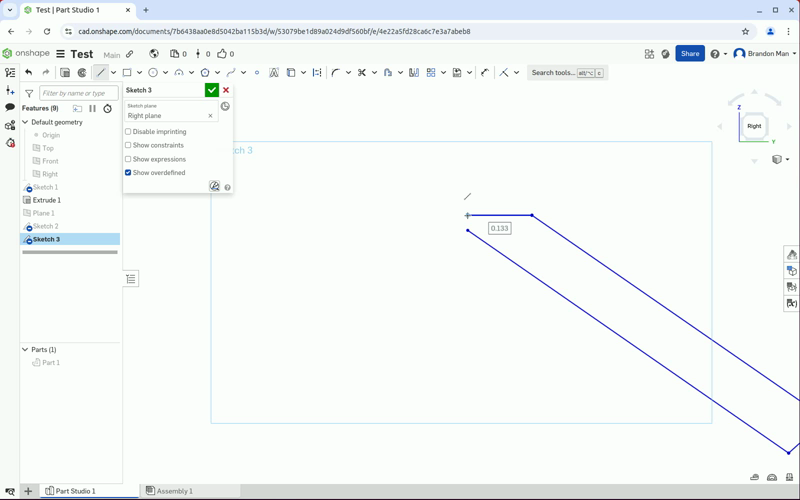
scroll(-6)
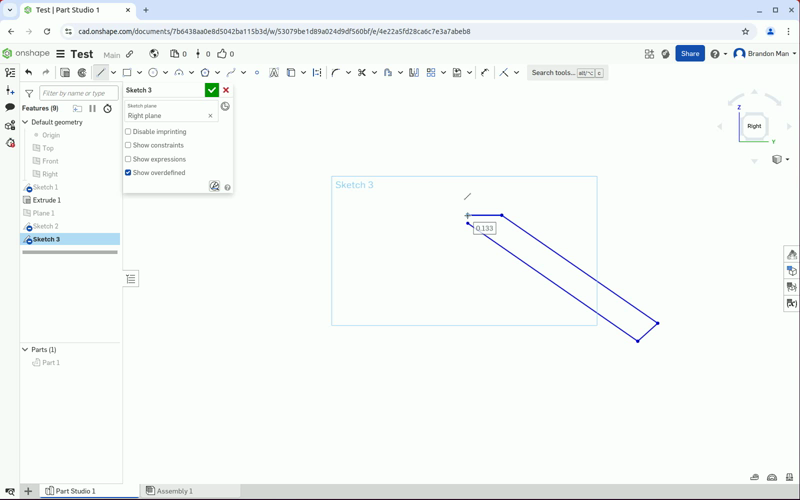
scroll(-6)
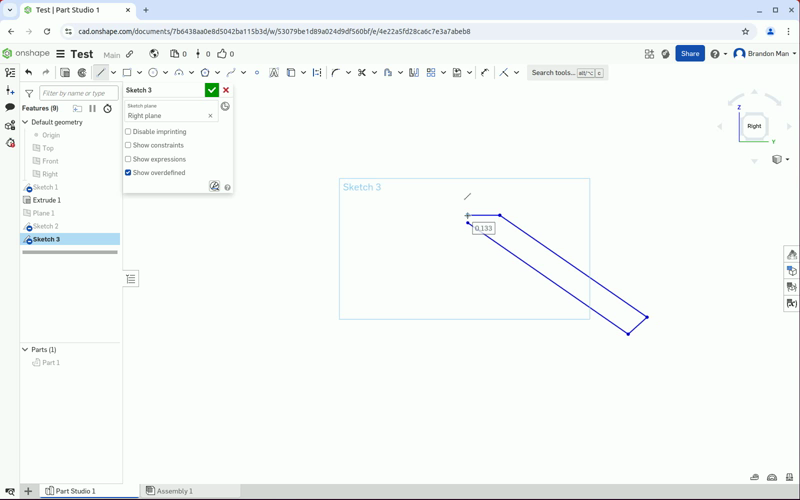
scroll(-6)
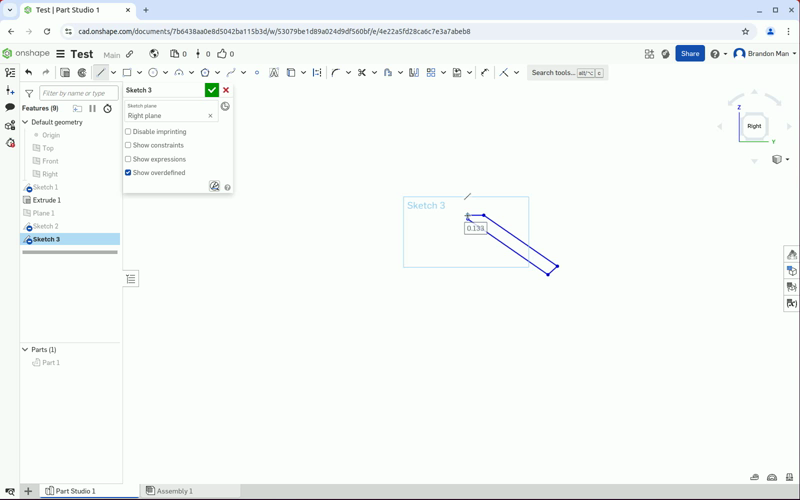
scroll(-6)
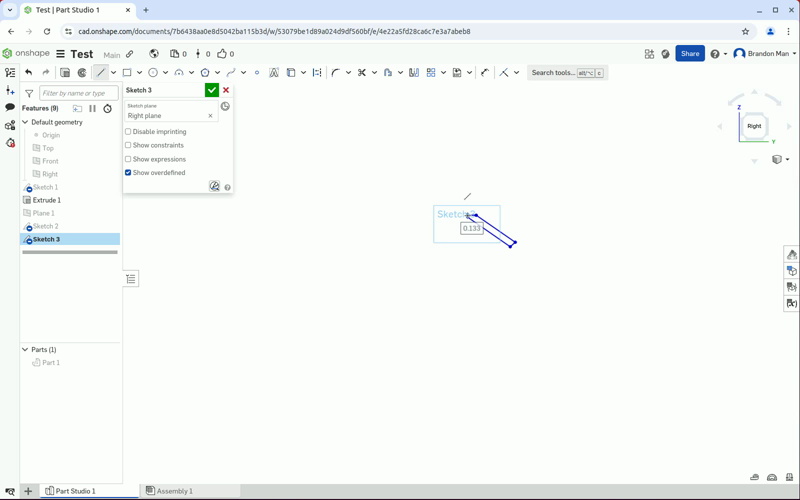
key_up(shift)
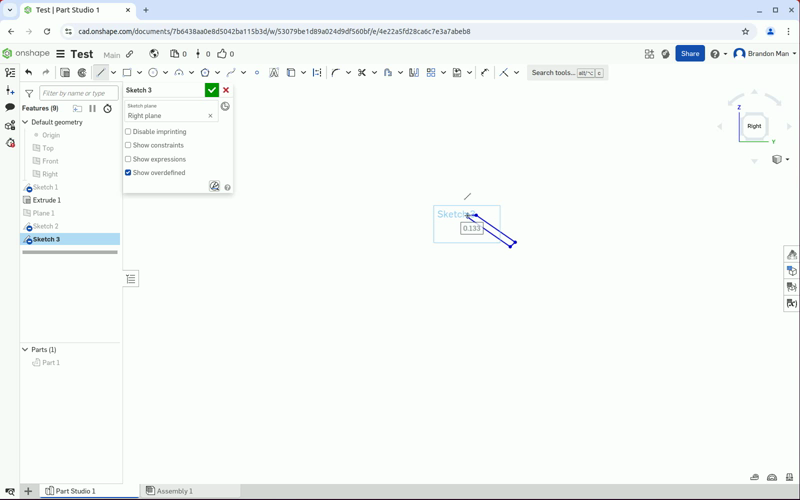
mouse_move(497, 215)
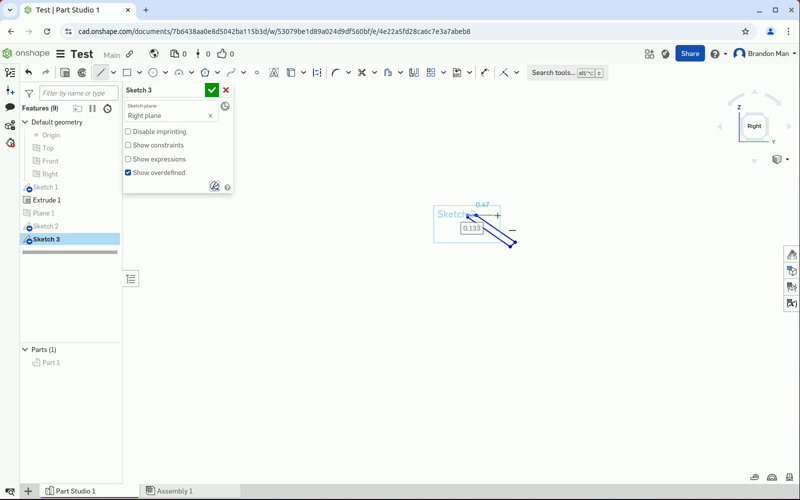
key_down(shift)
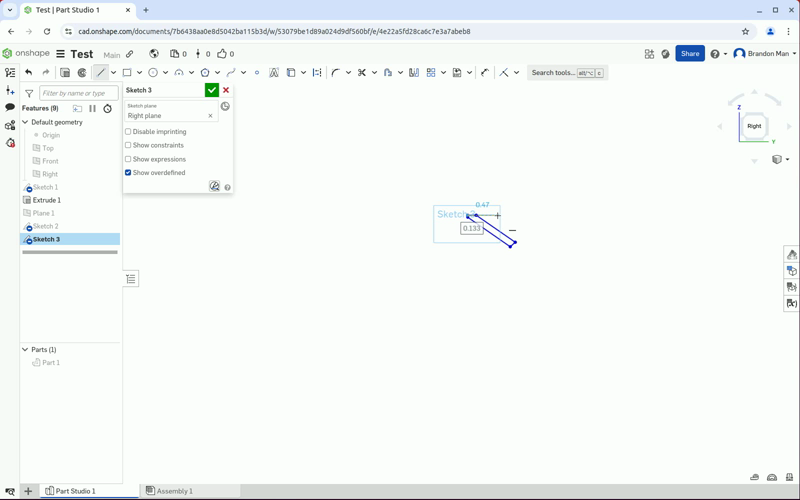
mouse_move(467, 217)
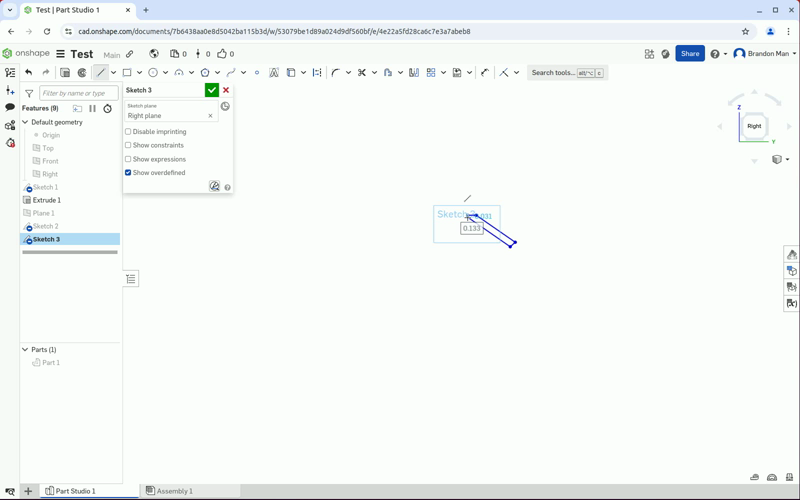
scroll(6)
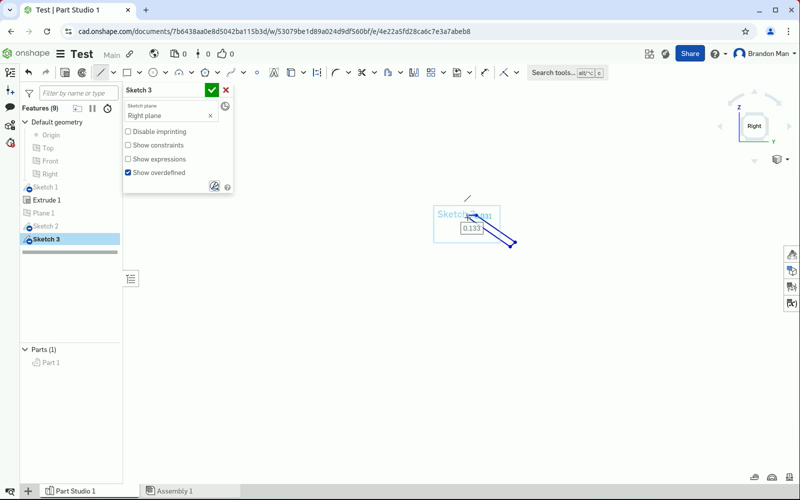
scroll(6)
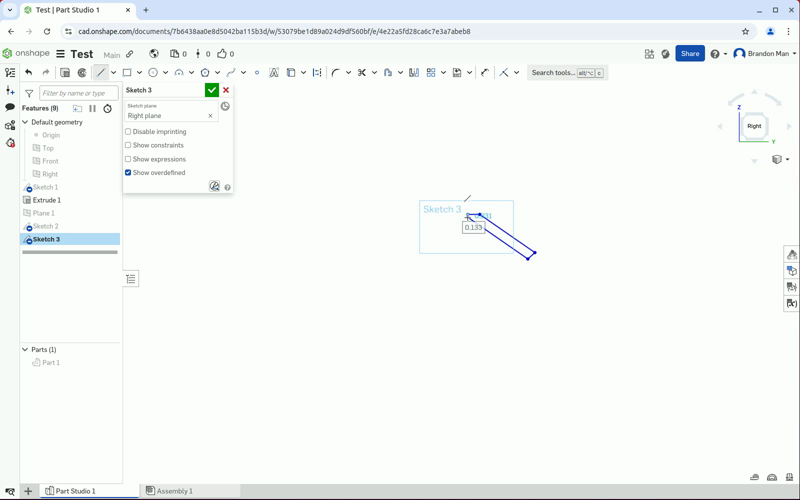
scroll(6)
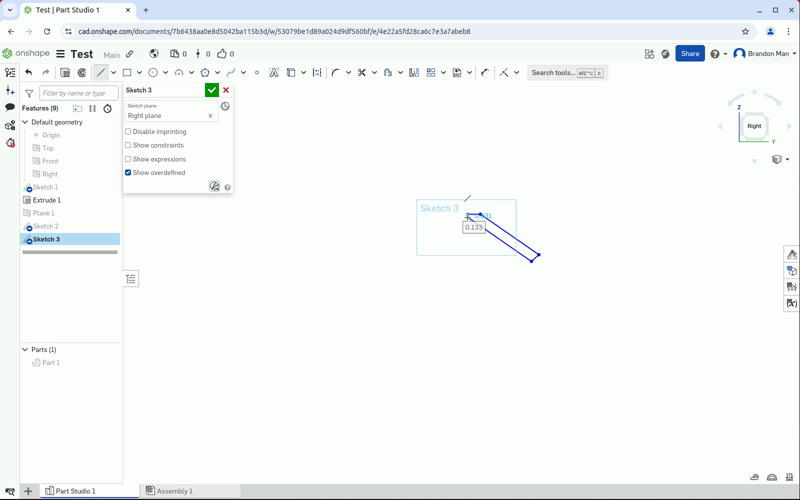
scroll(6)
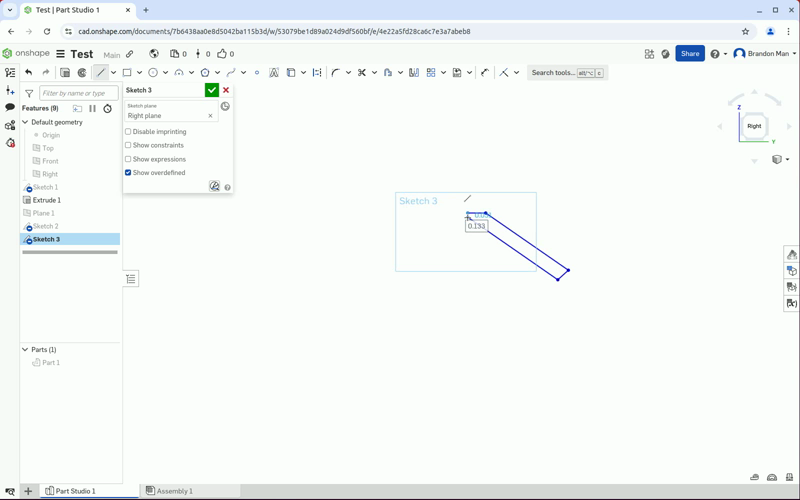
scroll(6)
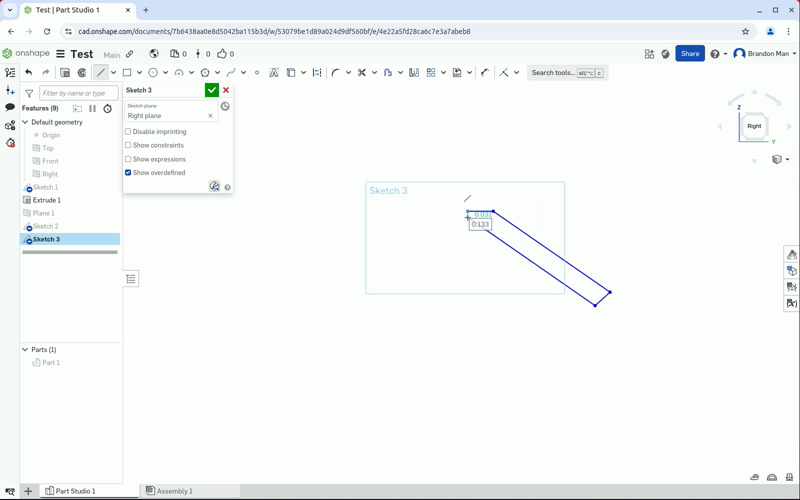
scroll(6)
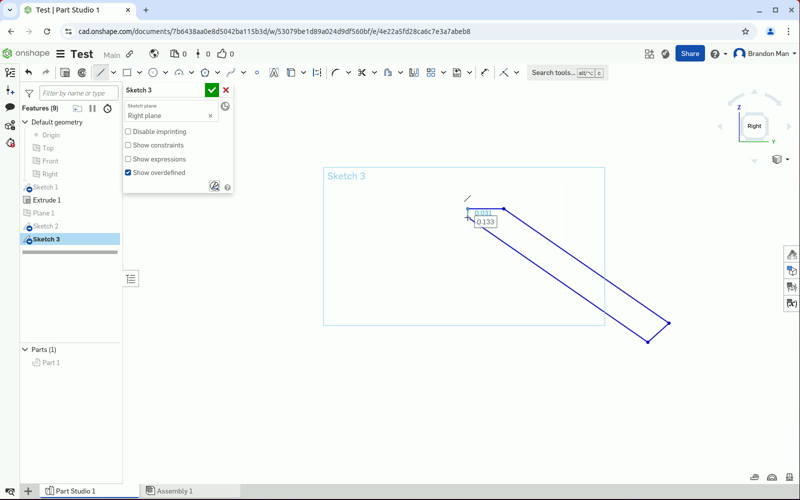
scroll(6)
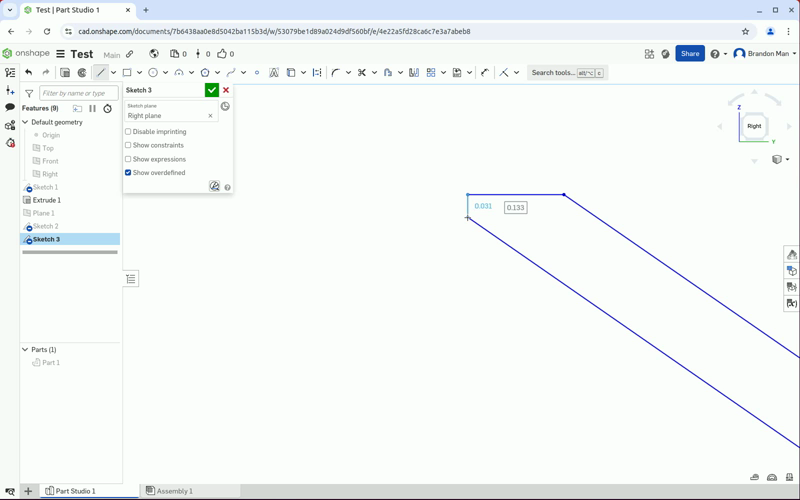
key_up(shift)
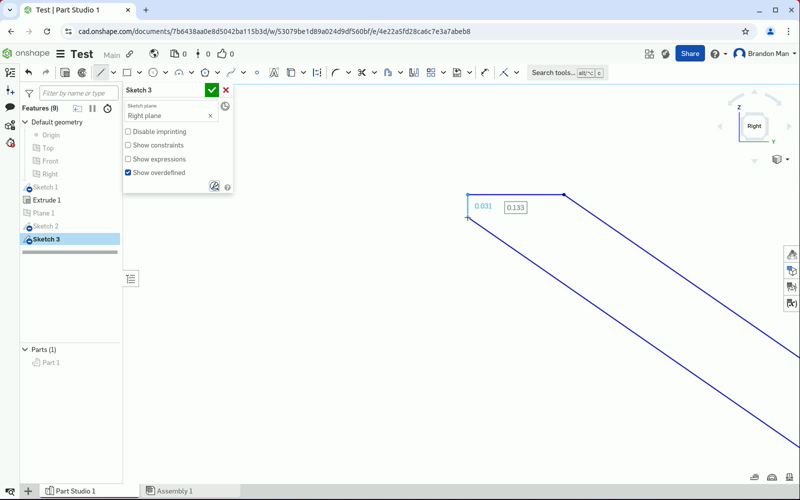
click(467, 217)
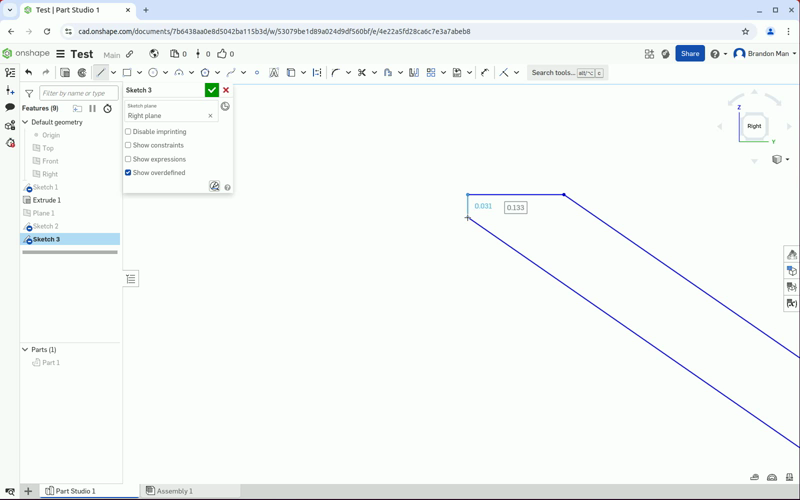
scroll(-6)
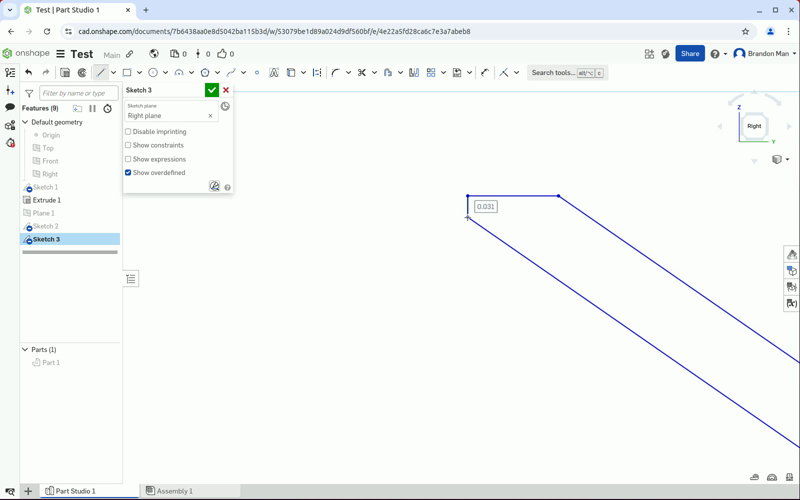
scroll(-6)
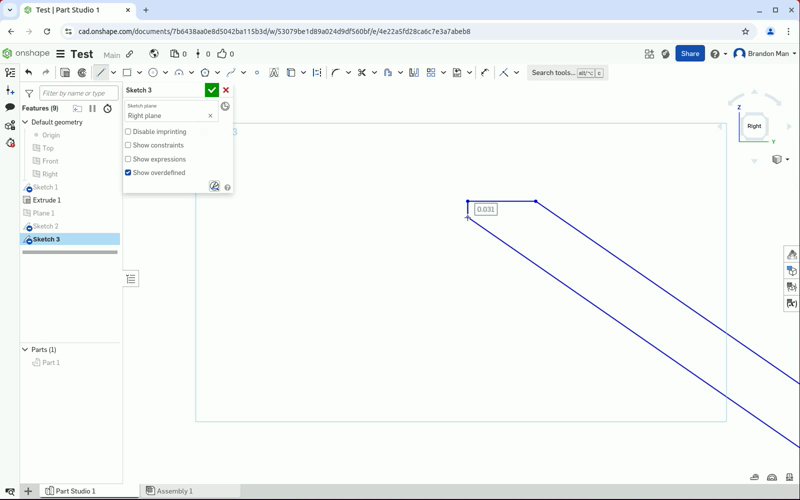
scroll(-6)
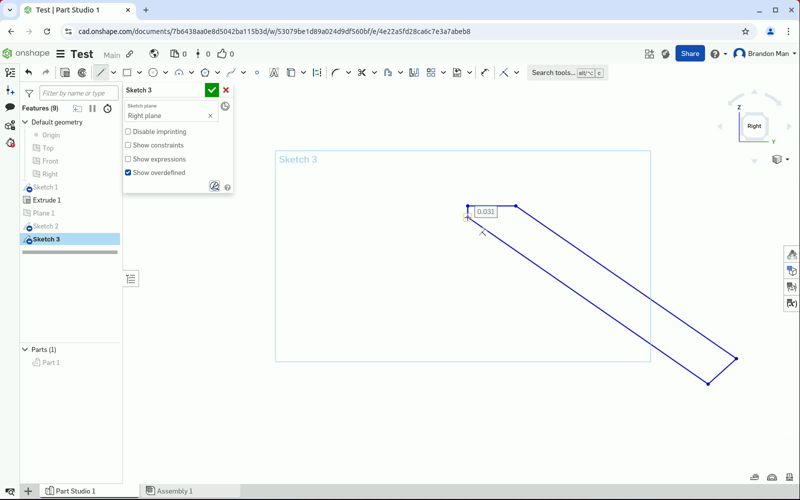
scroll(-6)
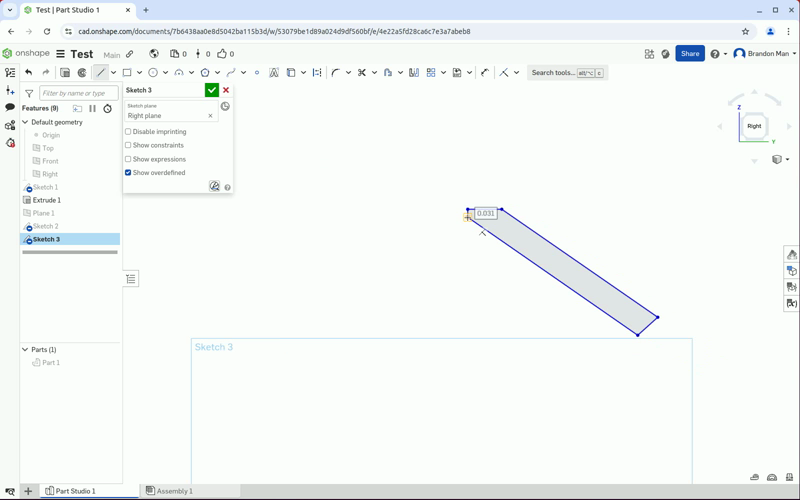
scroll(-6)
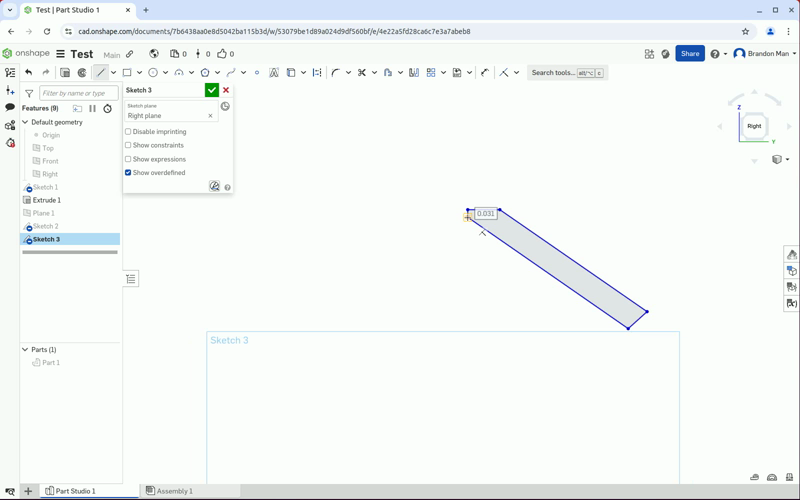
scroll(-6)
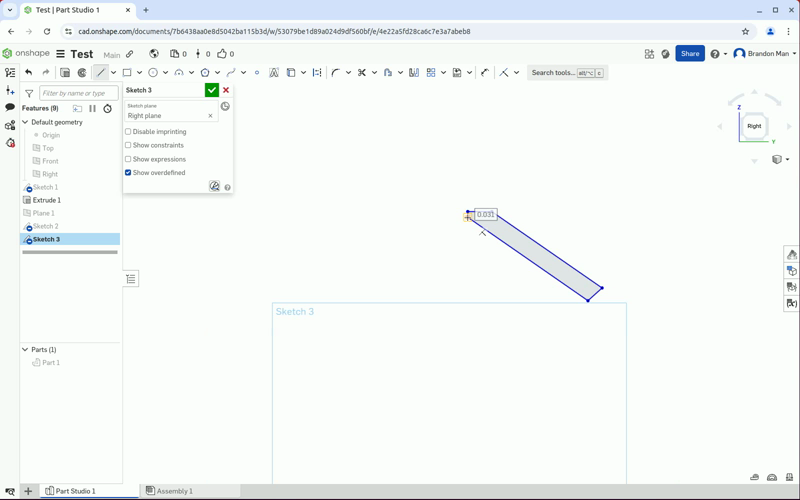
scroll(-6)
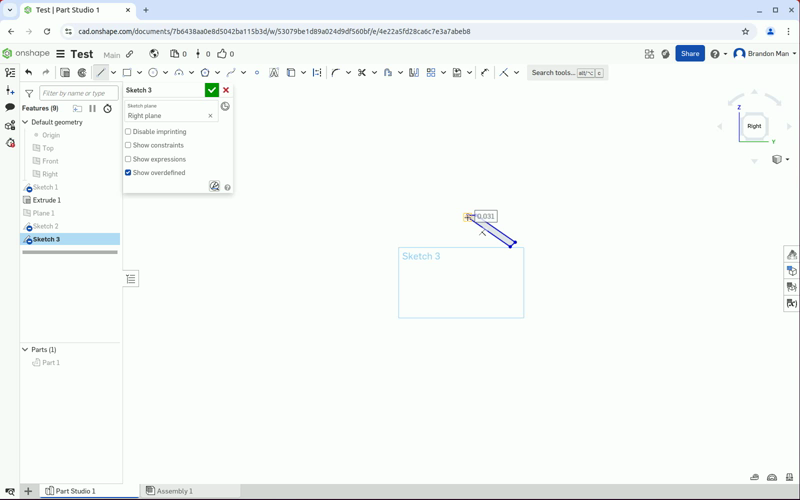
key(esc)
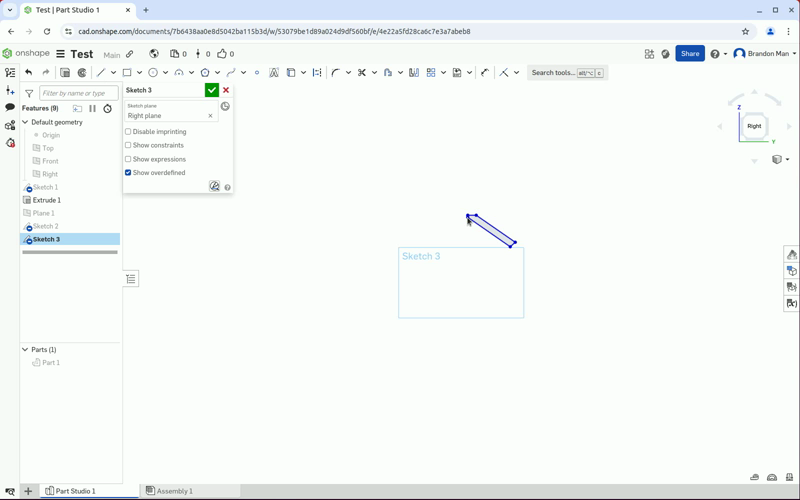
mouse_move(481, 222)
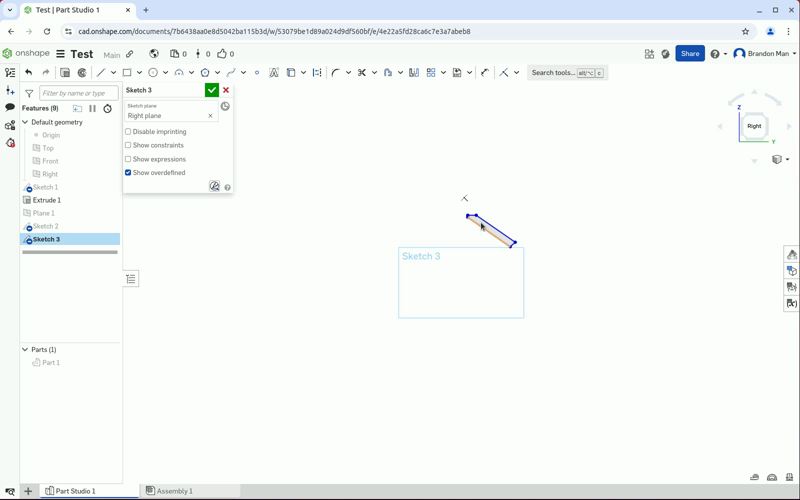
scroll(6)
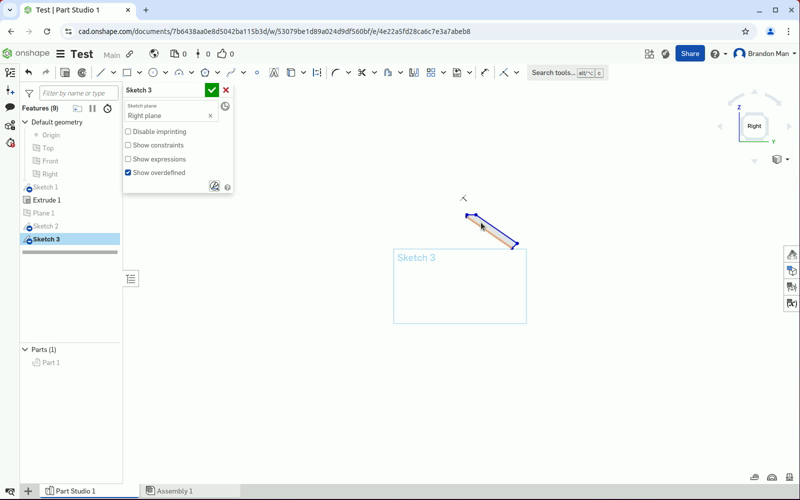
scroll(6)
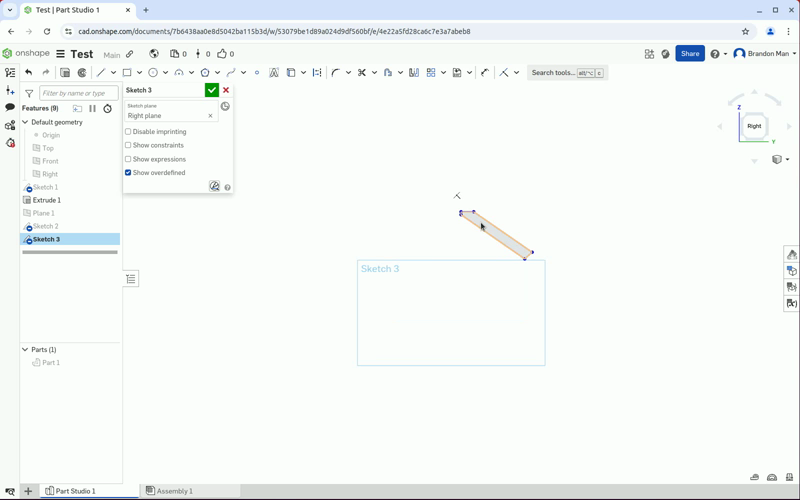
scroll(6)
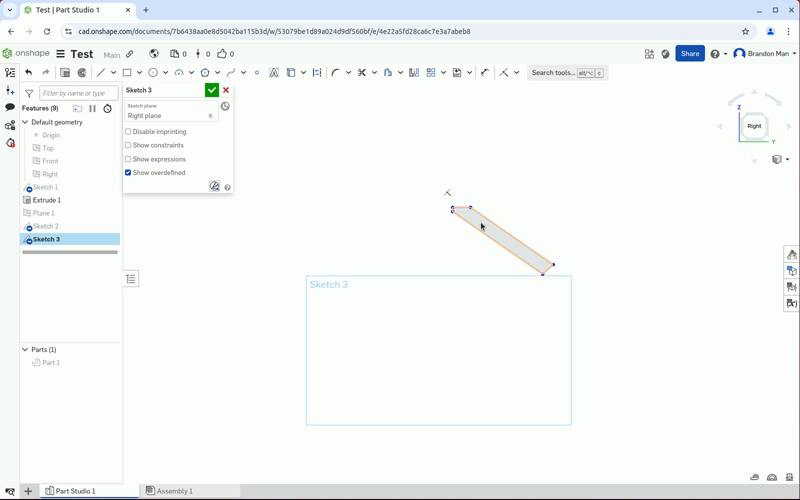
scroll(6)
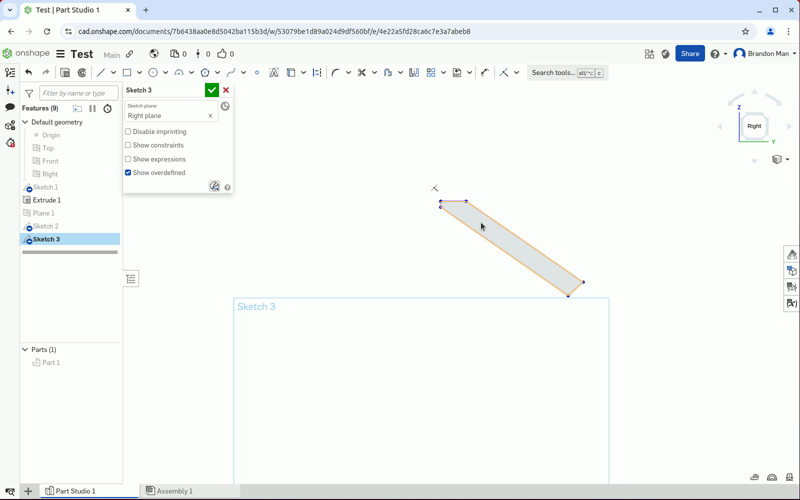
scroll(6)
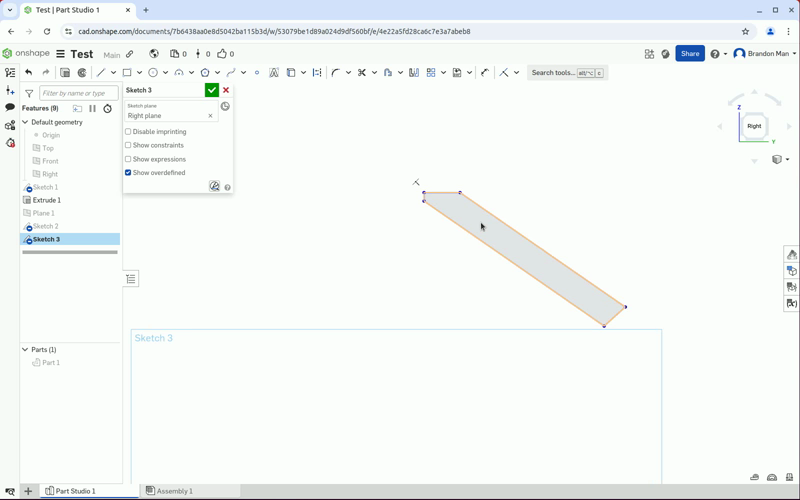
scroll(6)
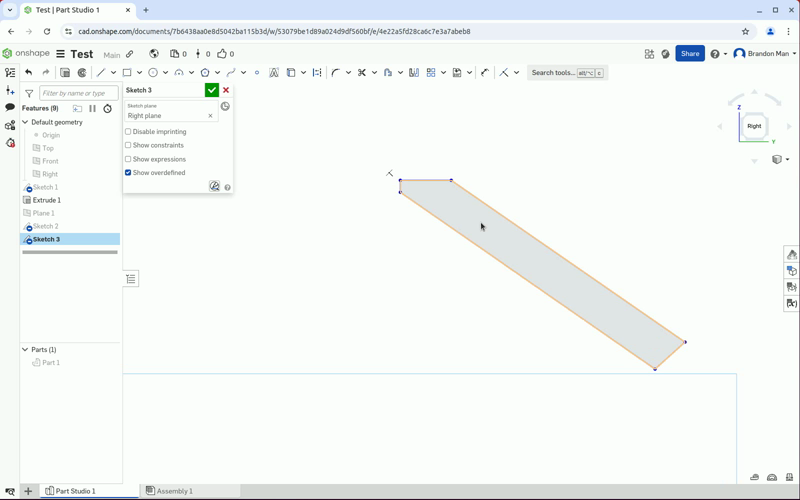
scroll(6)
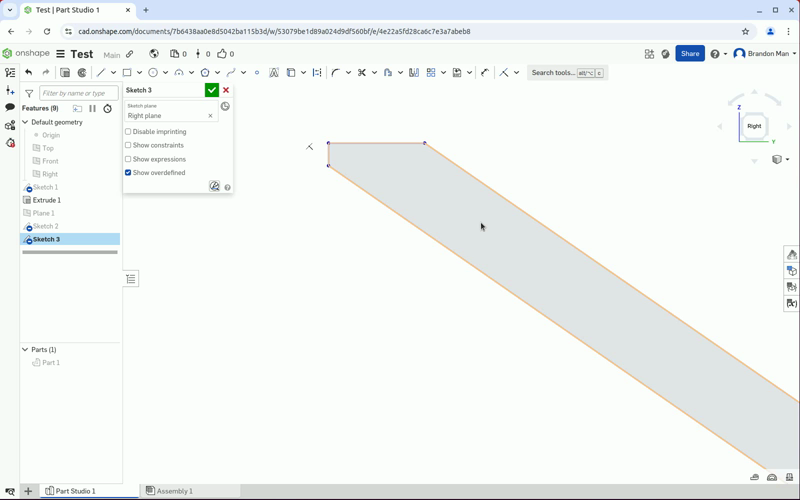
click(481, 222)
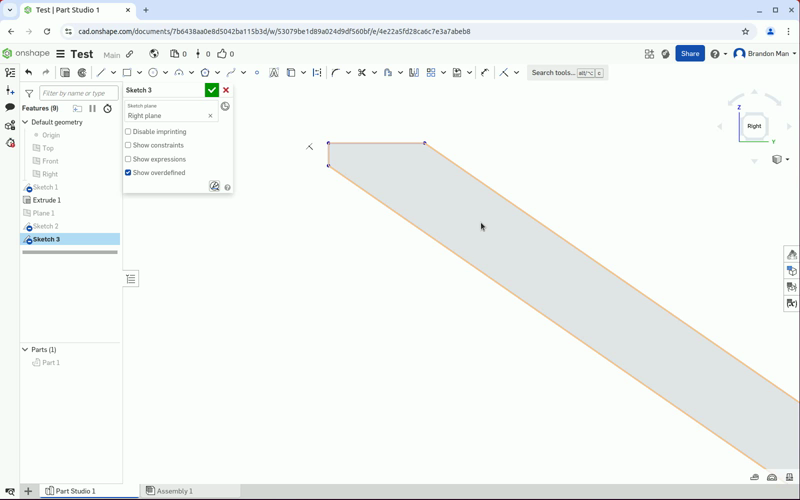
scroll(-6)
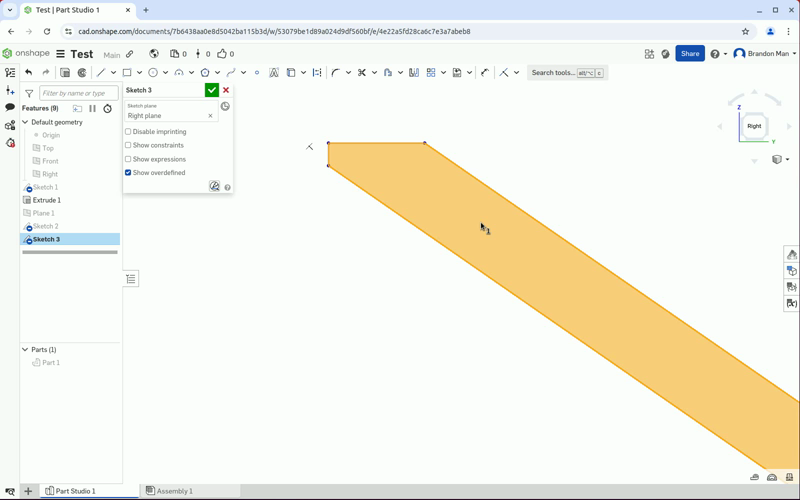
scroll(-6)
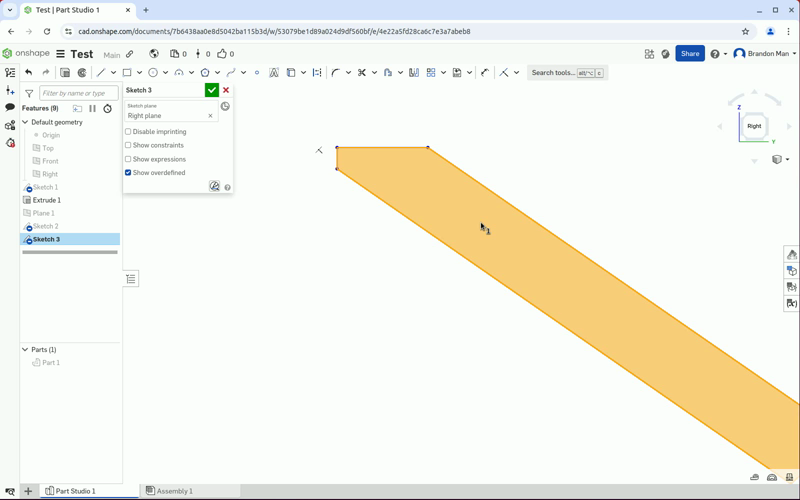
scroll(-6)
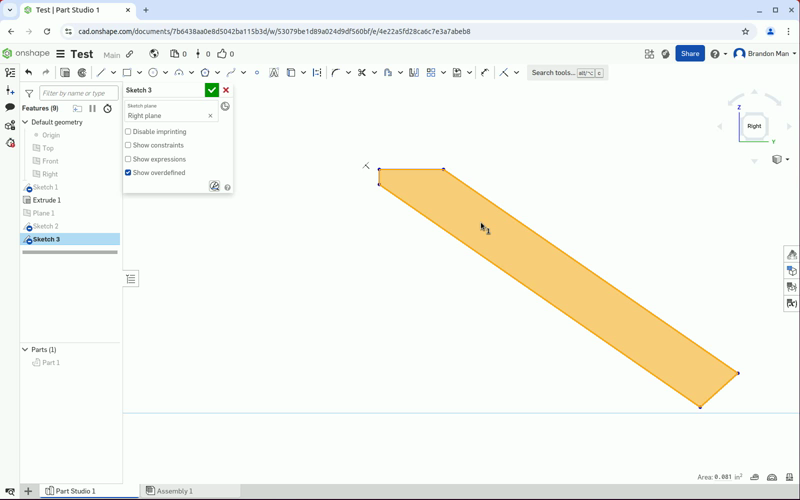
scroll(-6)
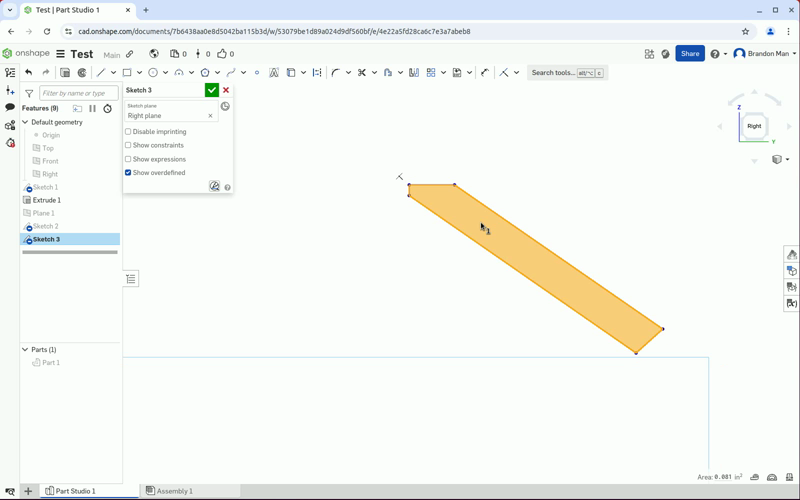
scroll(-6)
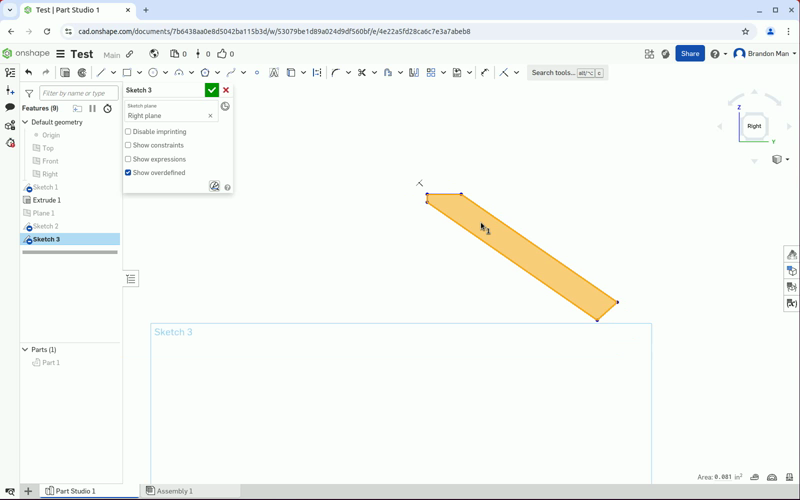
scroll(-6)
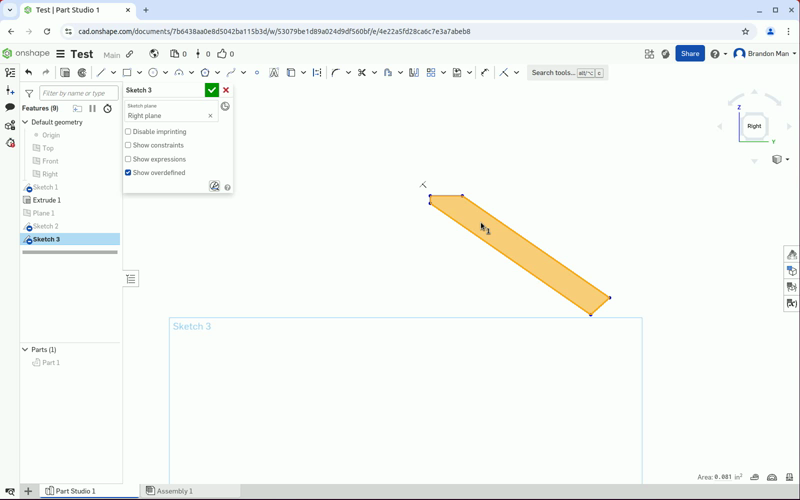
scroll(-6)
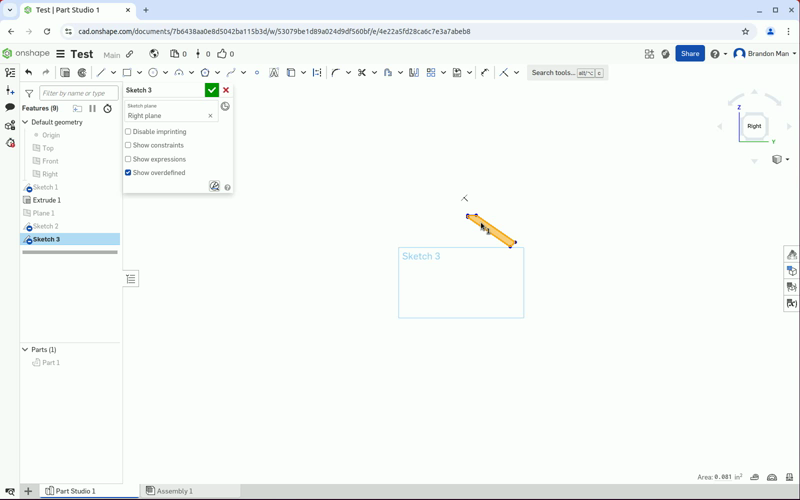
mouse_move(73, 352)
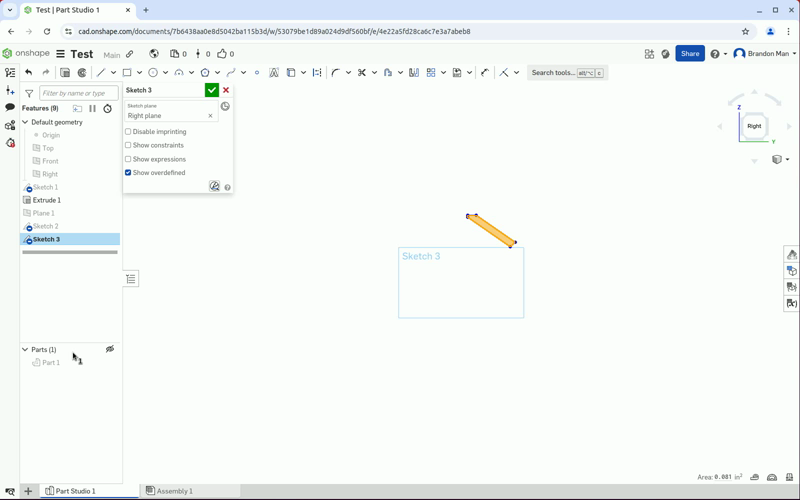
key(shift+y)
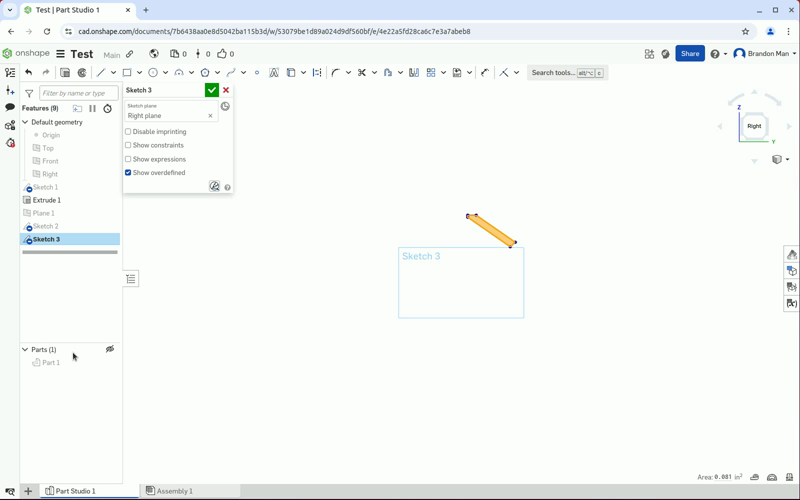
key(shift+e)
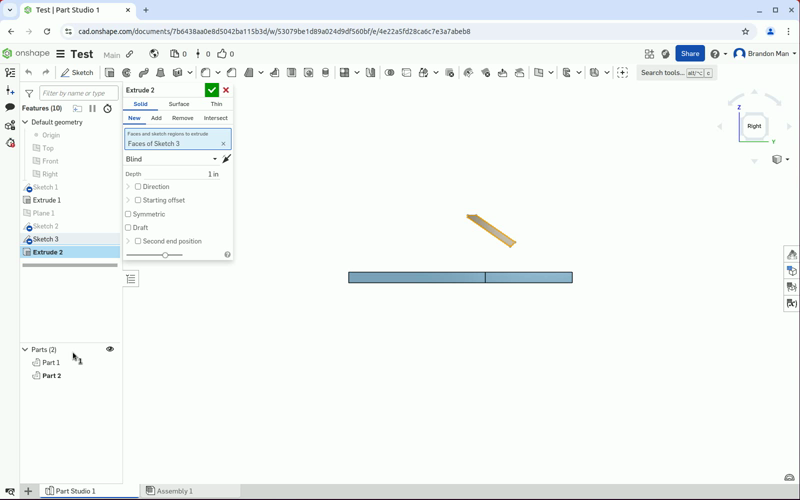
mouse_move(143, 106)
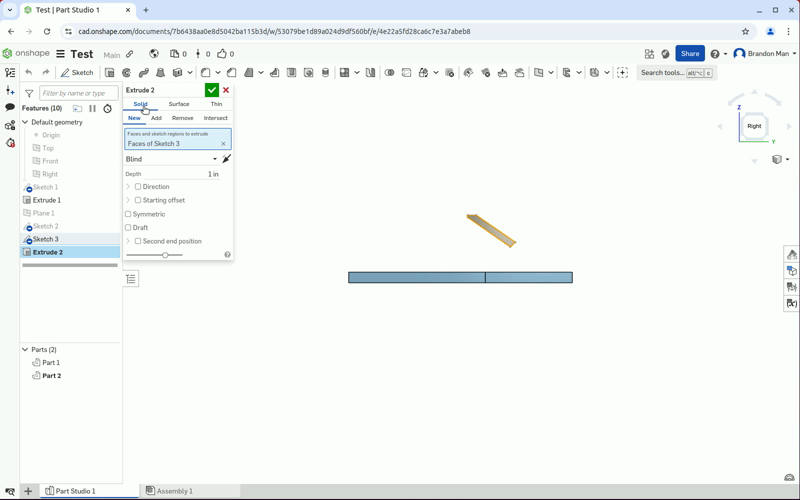
click(143, 106)
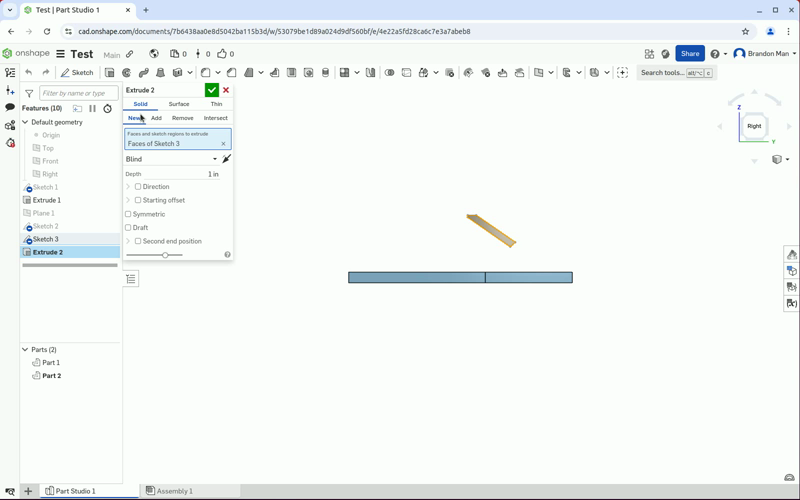
mouse_move(137, 120)
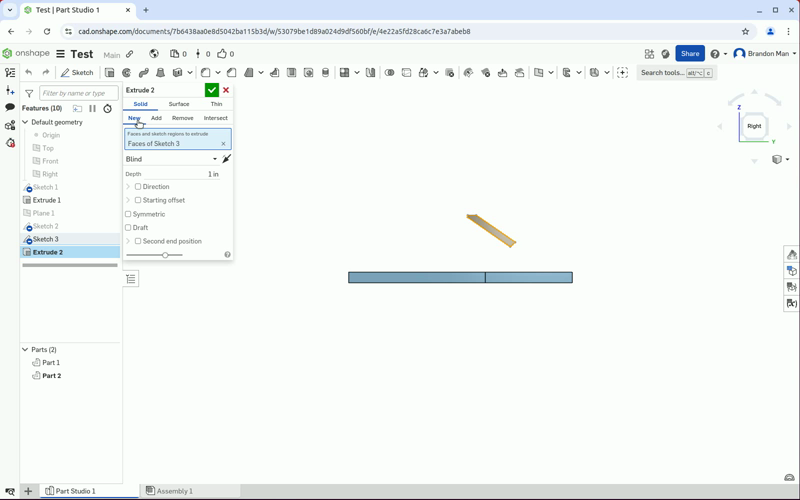
click(137, 120)
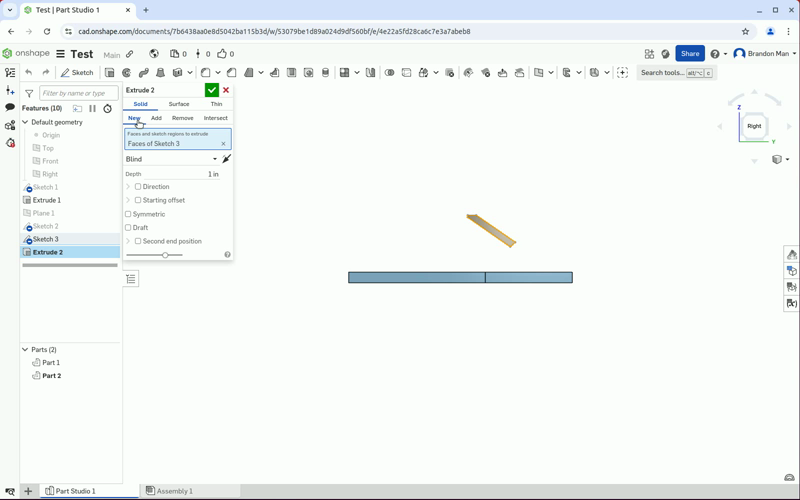
key(tab, 4)
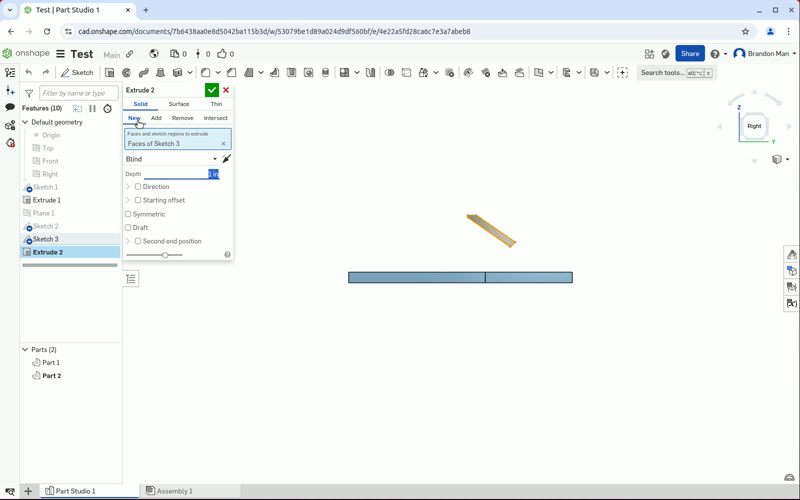
text(0.77)
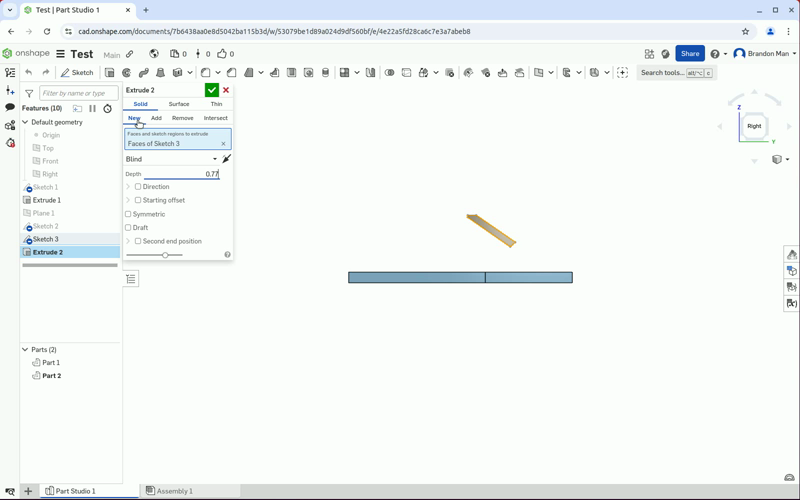
key(tab, 3)
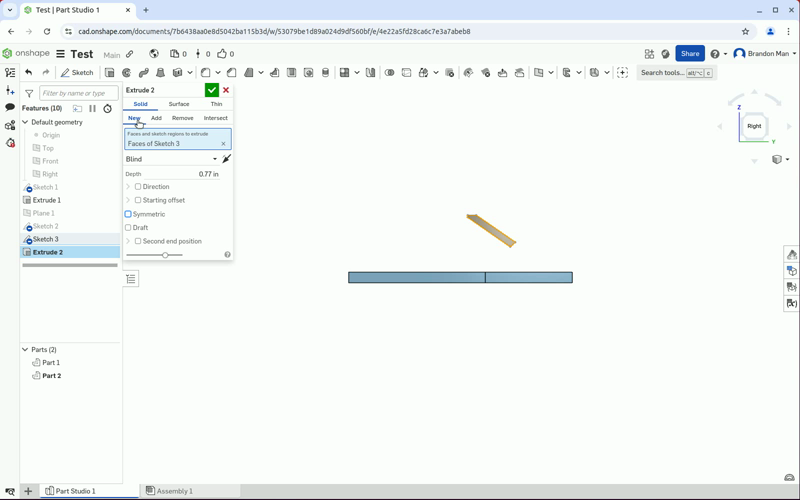
key(space)
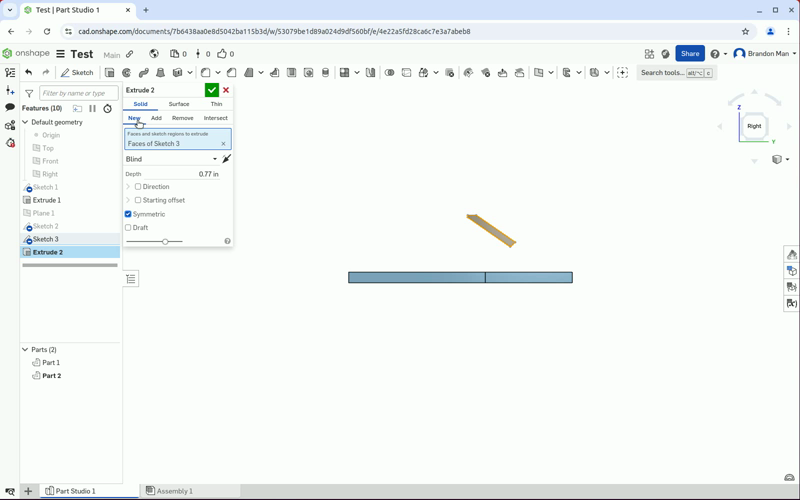
key(enter)
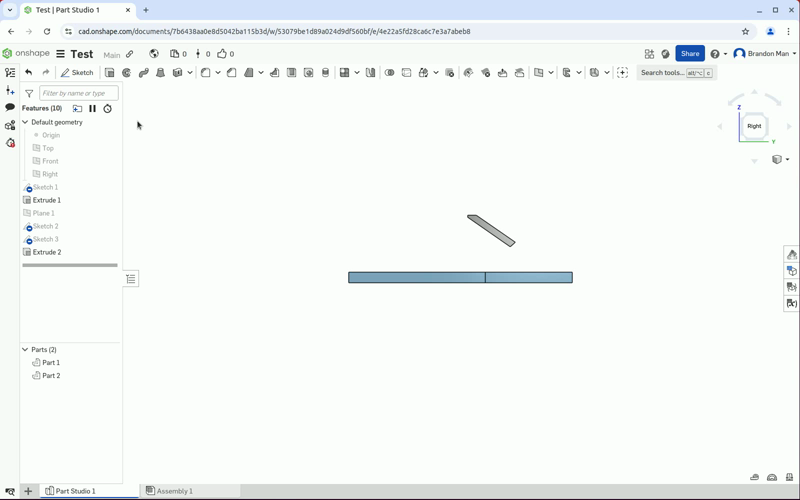
key(shift+h)
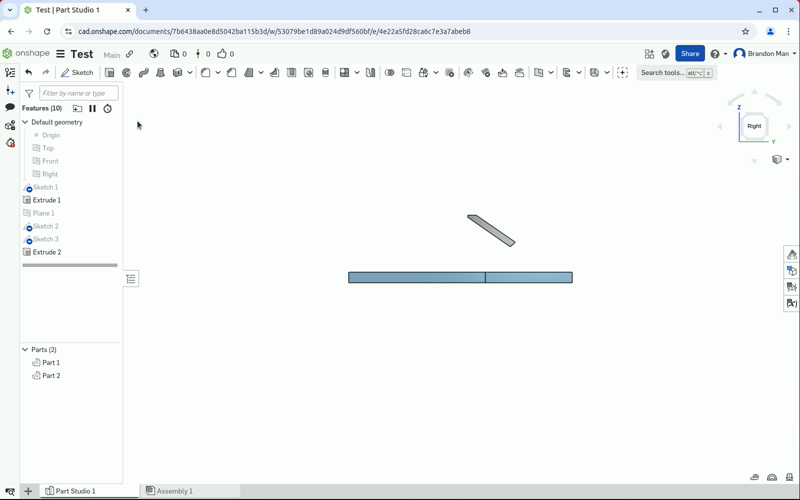
key(shift+h)
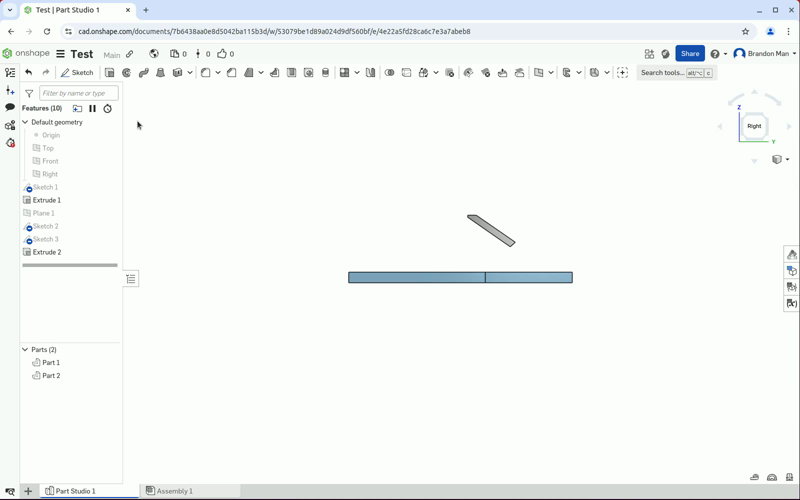
mouse_move(73, 189)
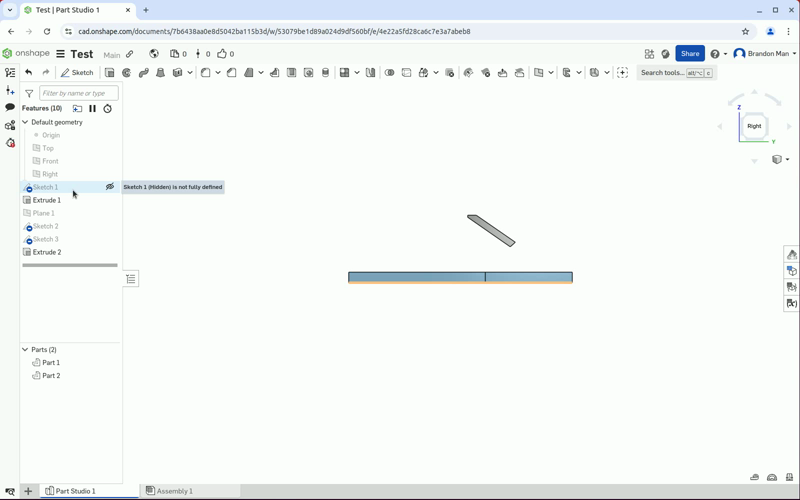
click(73, 189)
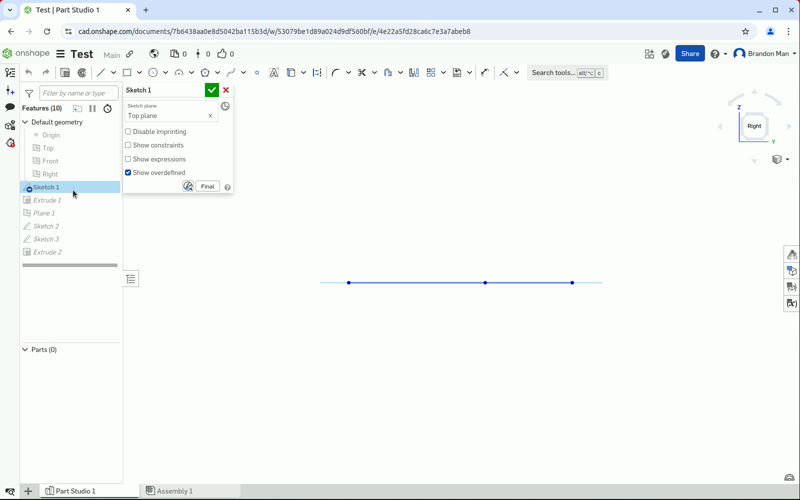
mouse_move(229, 92)
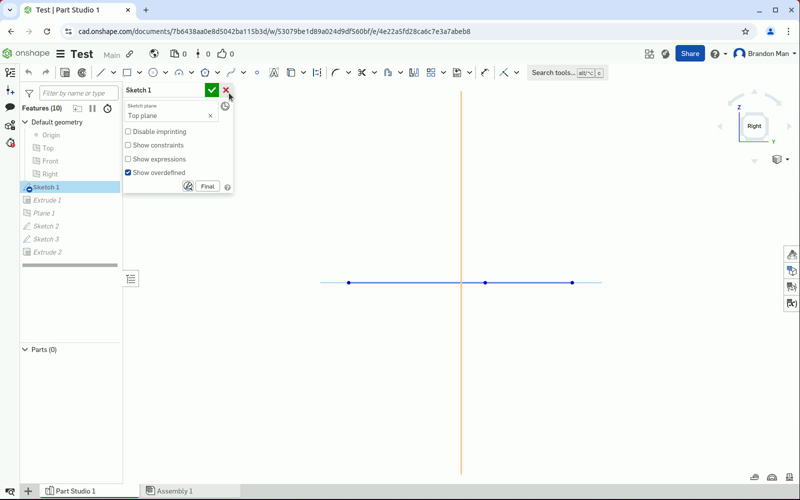
click(229, 92)
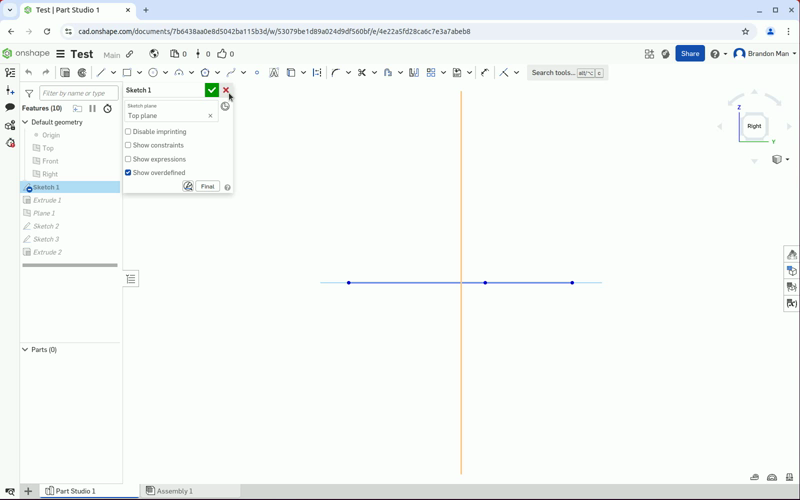
key(shift+s)
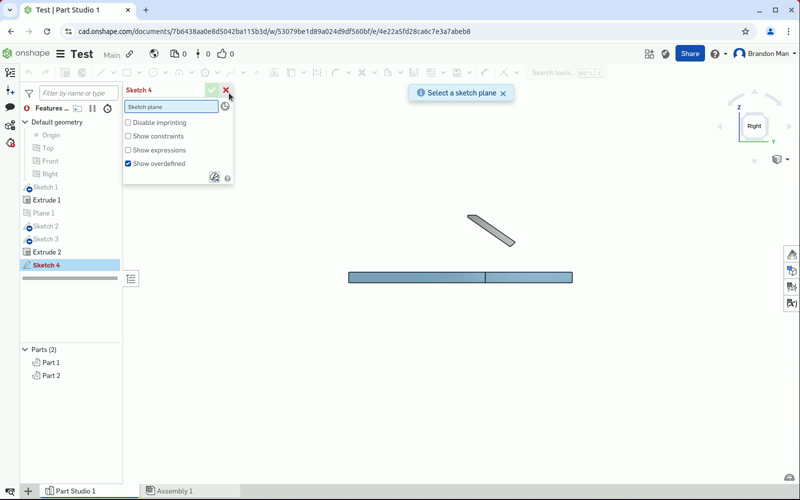
mouse_move(73, 176)
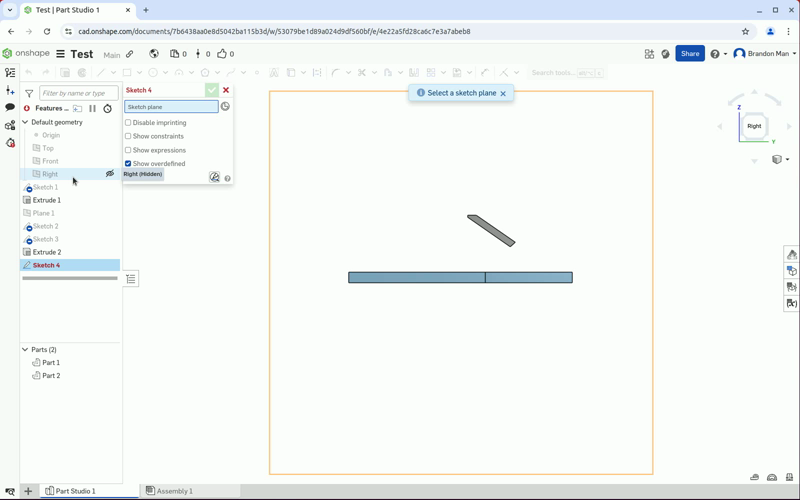
click(73, 176)
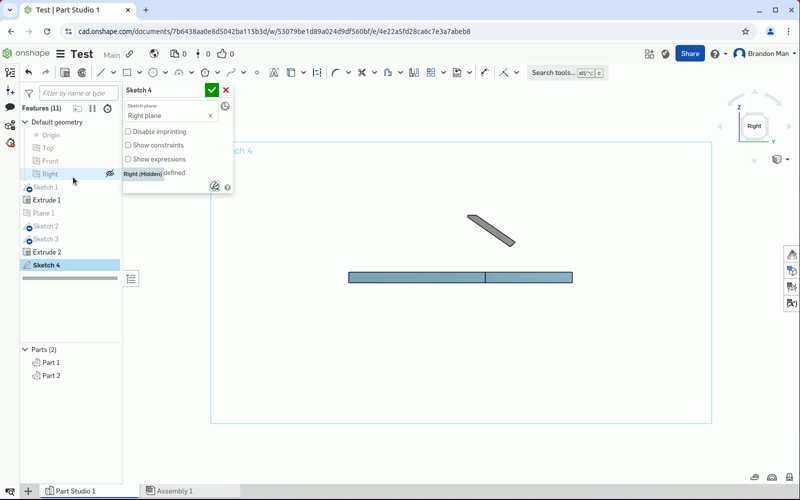
mouse_move(73, 352)
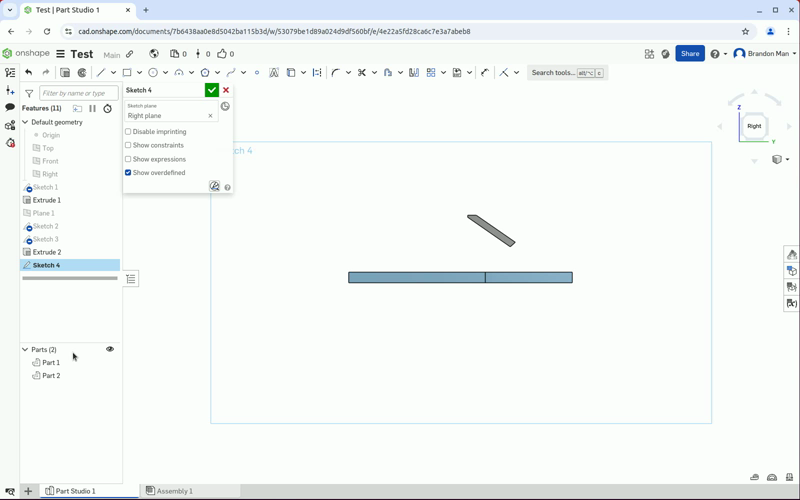
key(y)
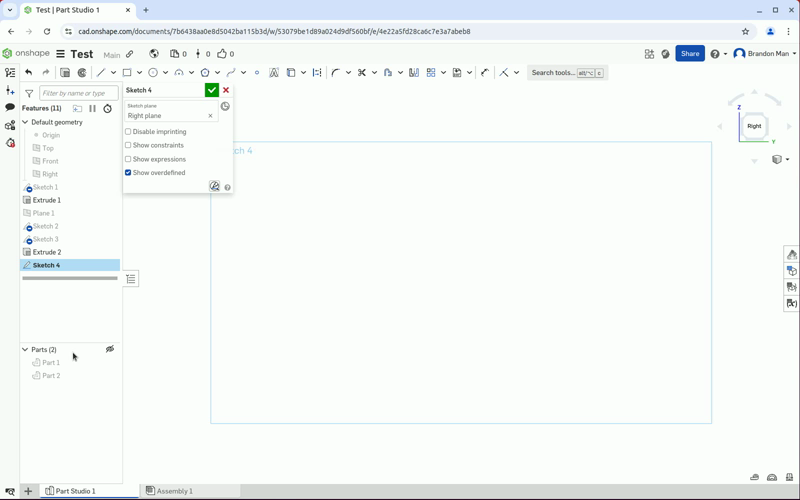
key(l)
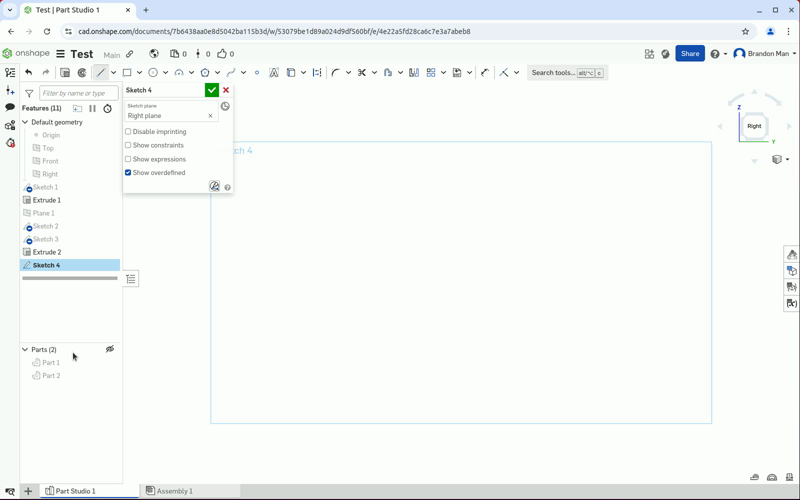
key_down(shift)
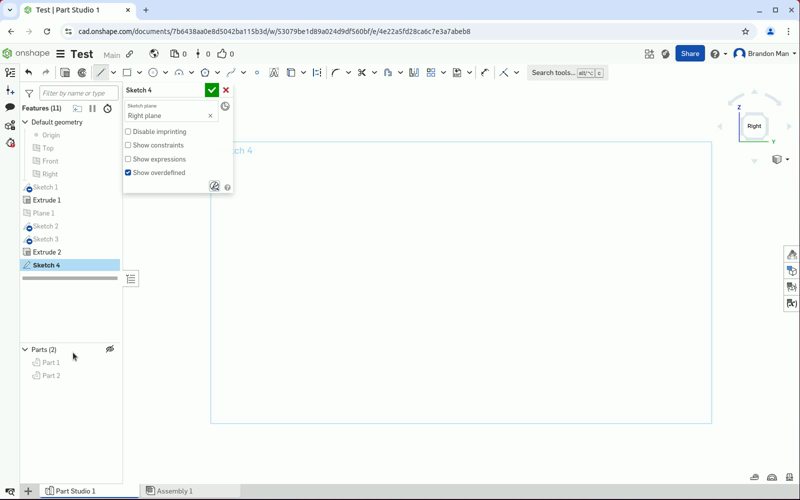
mouse_move(460, 282)
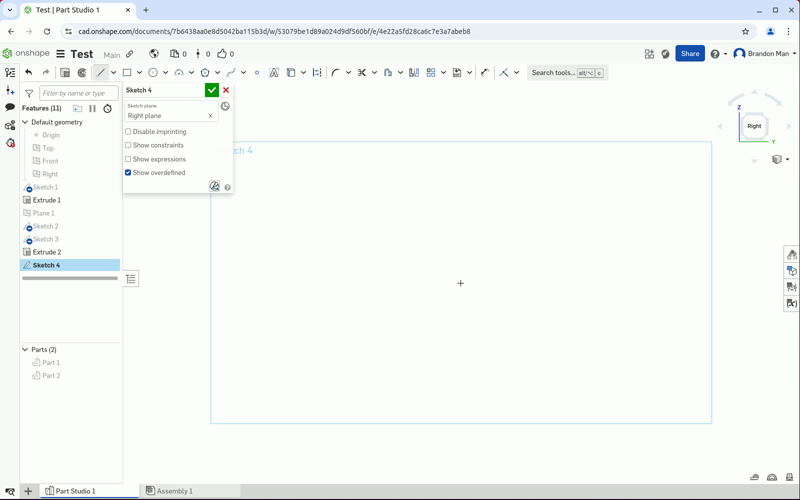
click(460, 282)
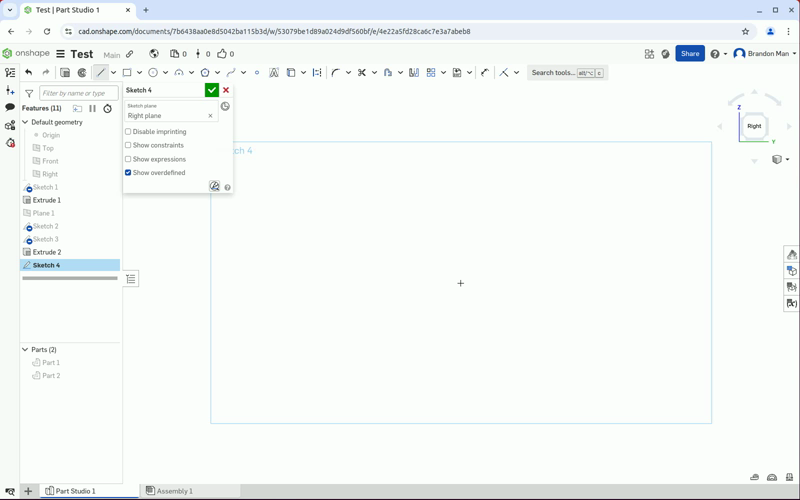
key_up(shift)
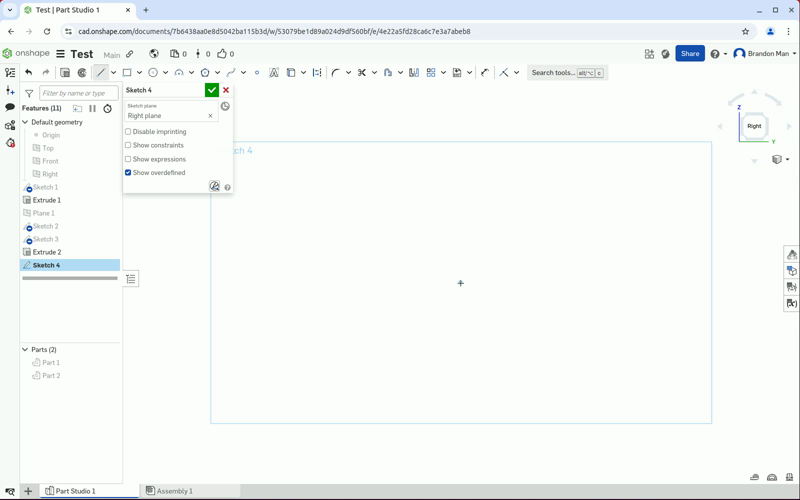
key_down(shift)
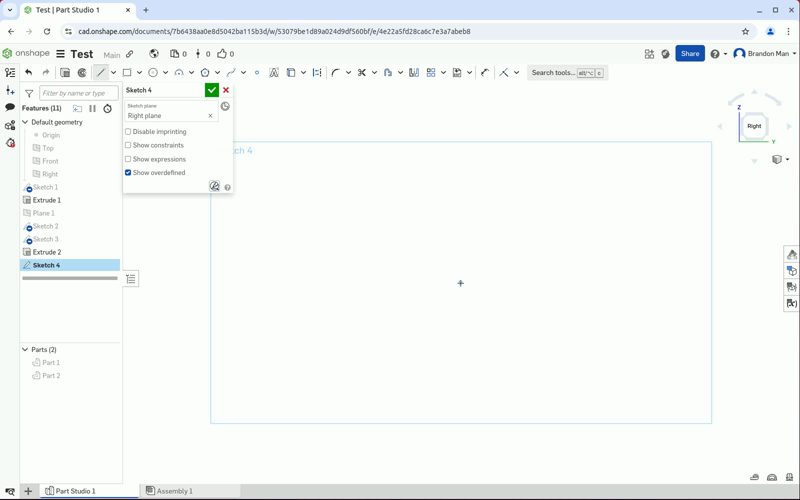
mouse_move(490, 282)
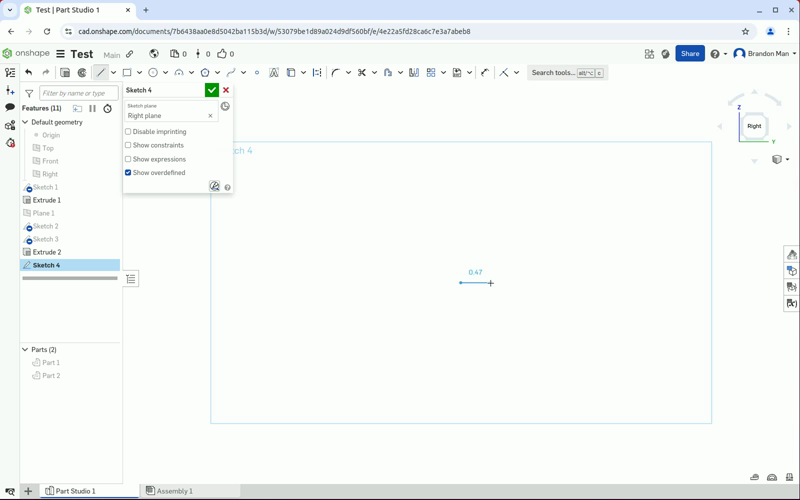
mouse_move(472, 282)
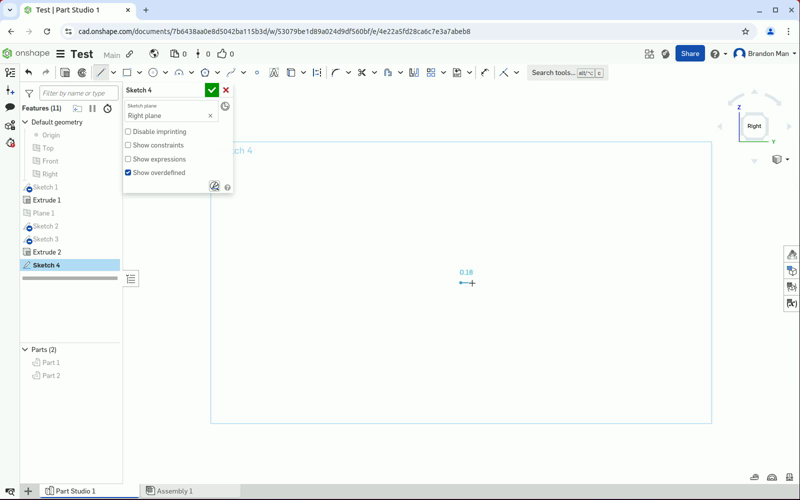
click(472, 282)
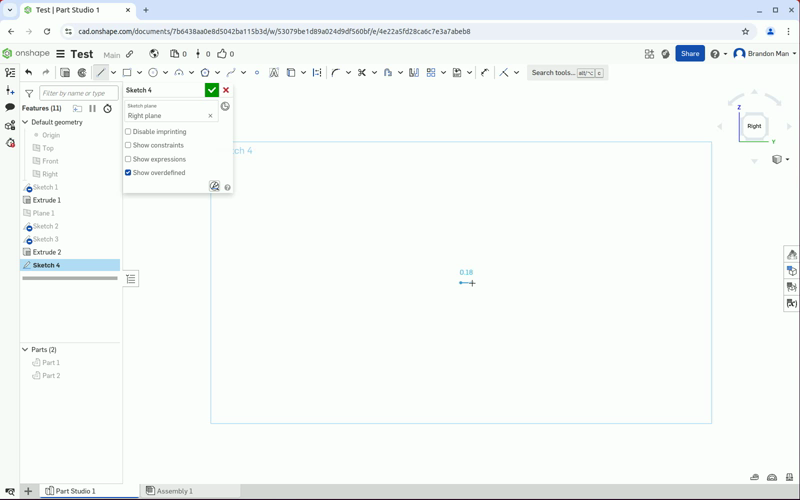
key_up(shift)
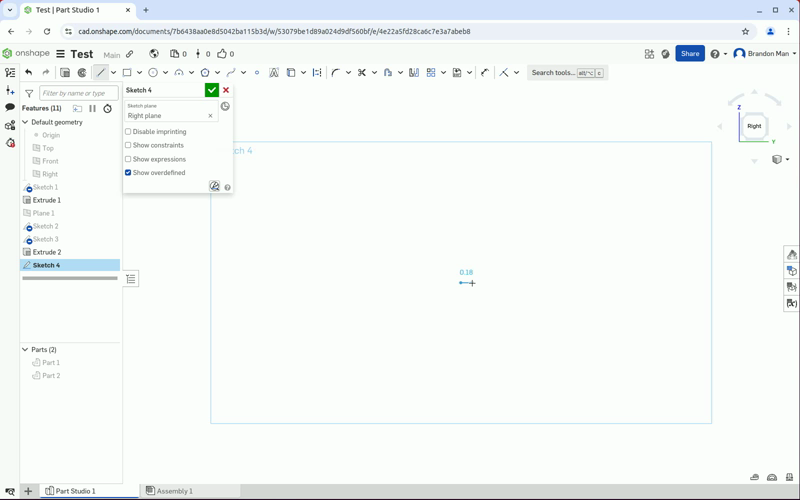
key_down(shift)
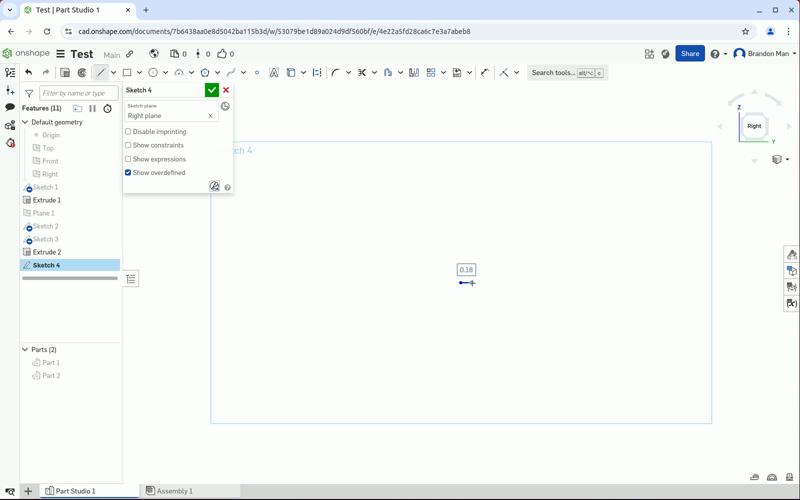
mouse_move(502, 282)
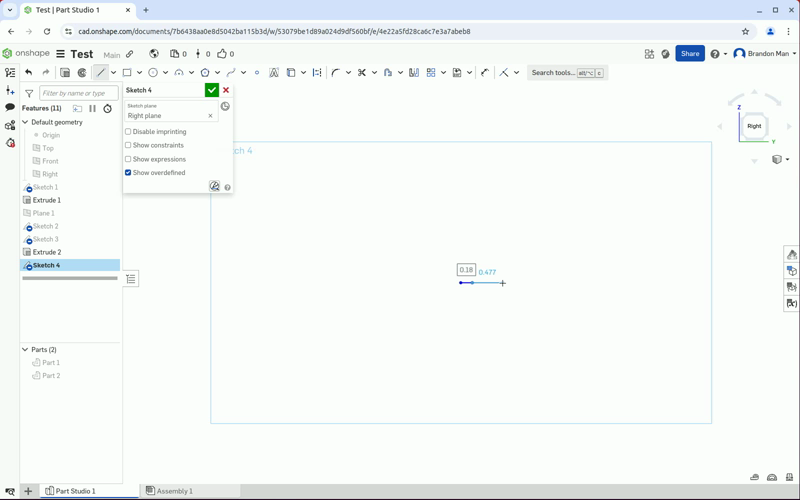
mouse_move(516, 249)
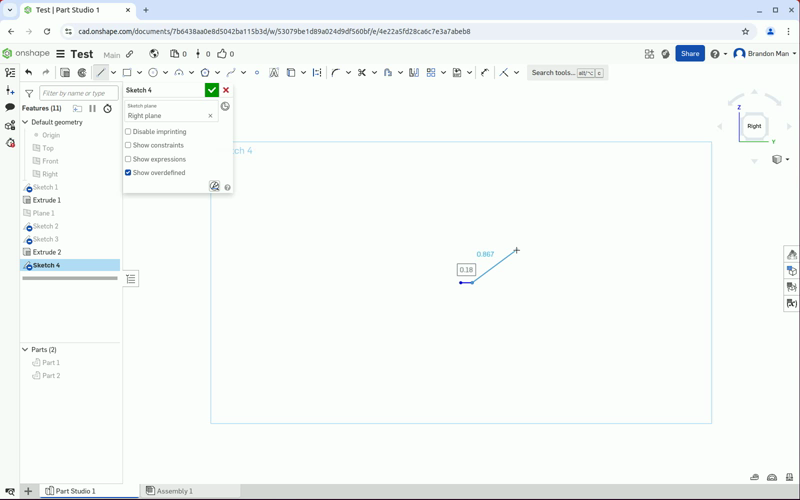
click(516, 249)
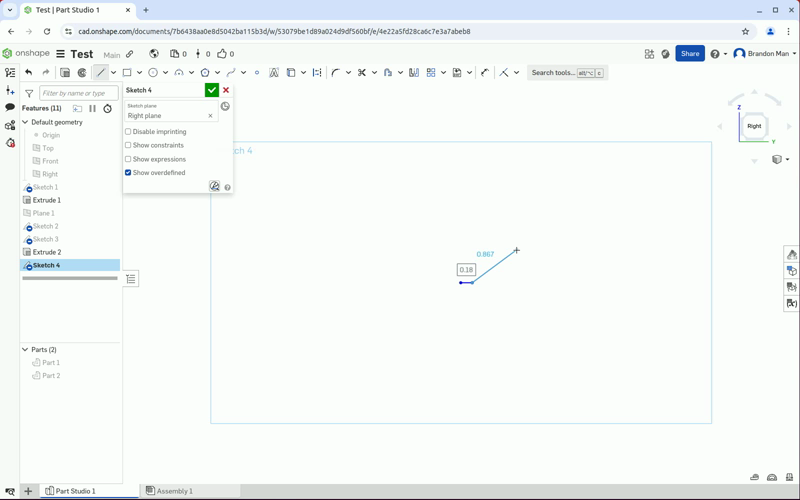
key_up(shift)
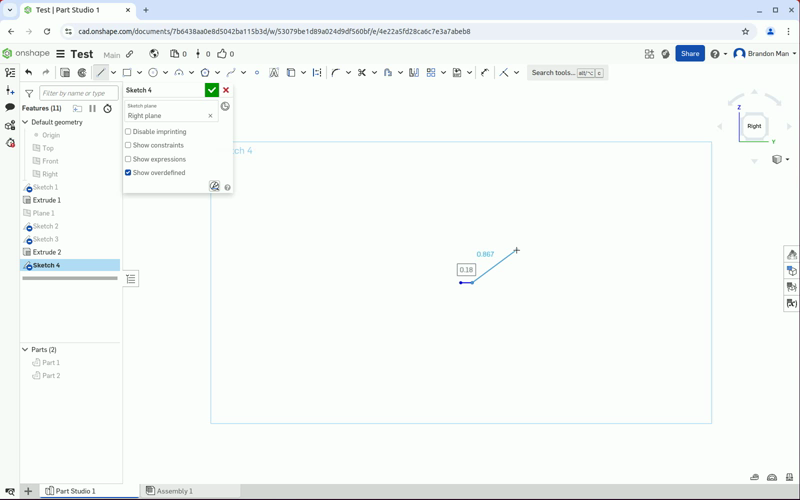
key_down(shift)
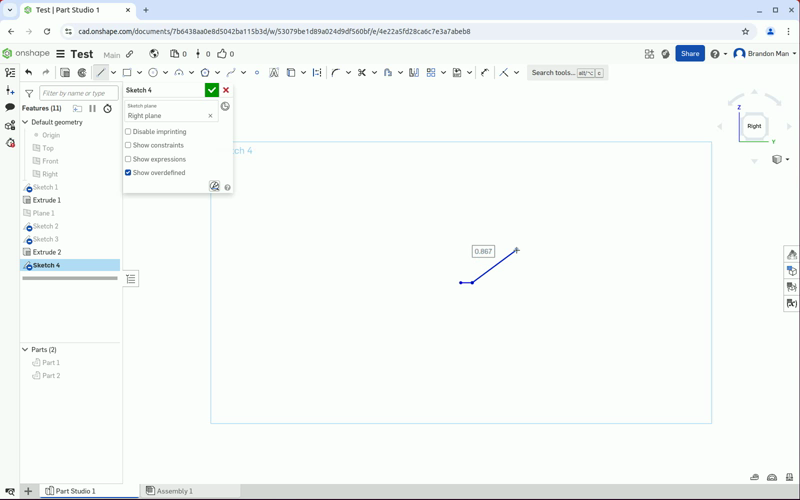
mouse_move(546, 249)
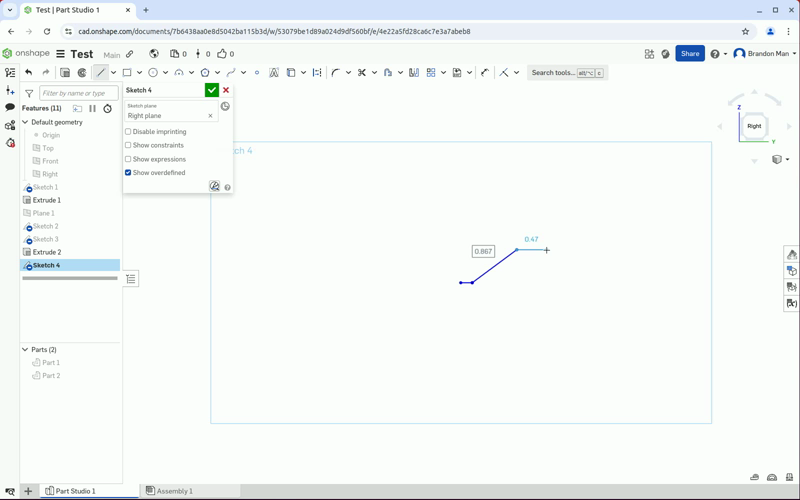
mouse_move(510, 245)
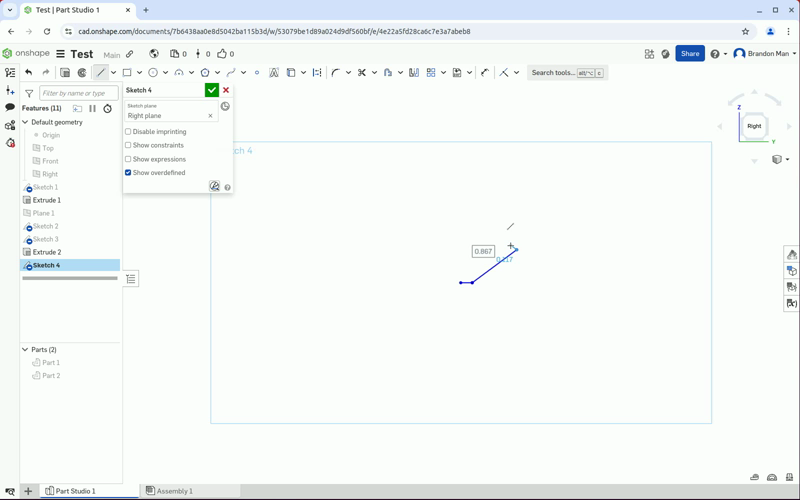
scroll(6)
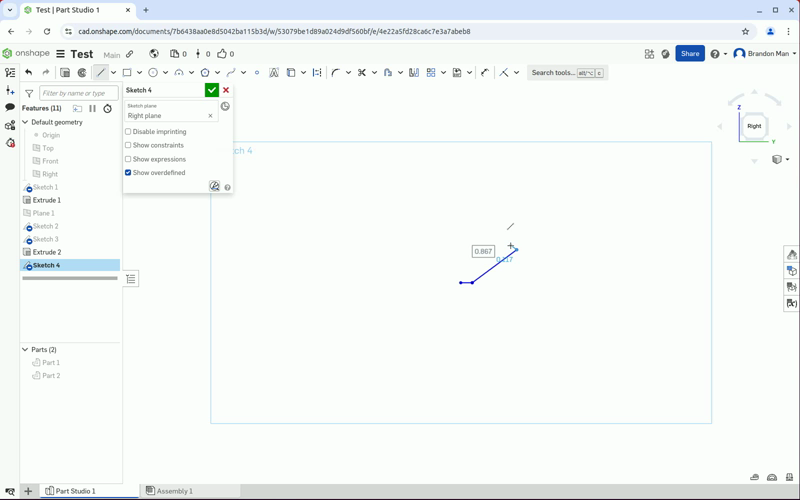
scroll(6)
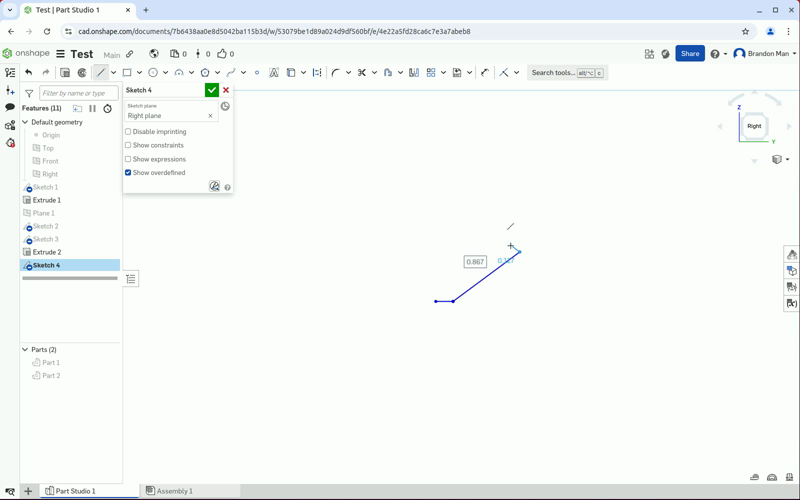
scroll(6)
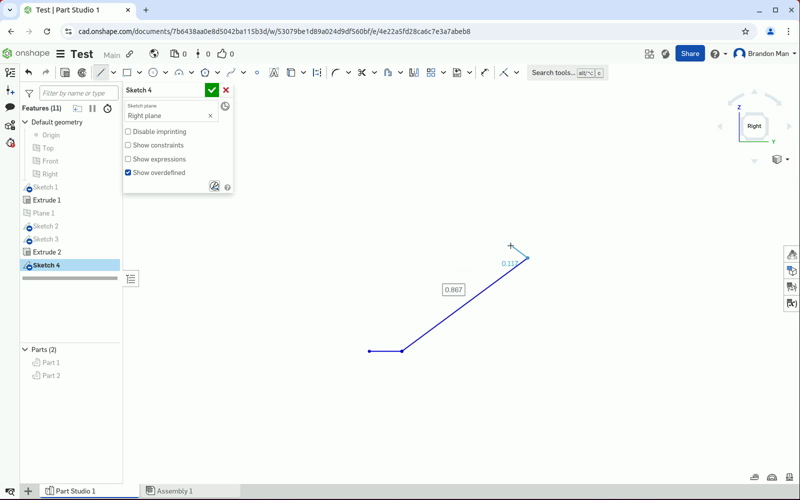
scroll(6)
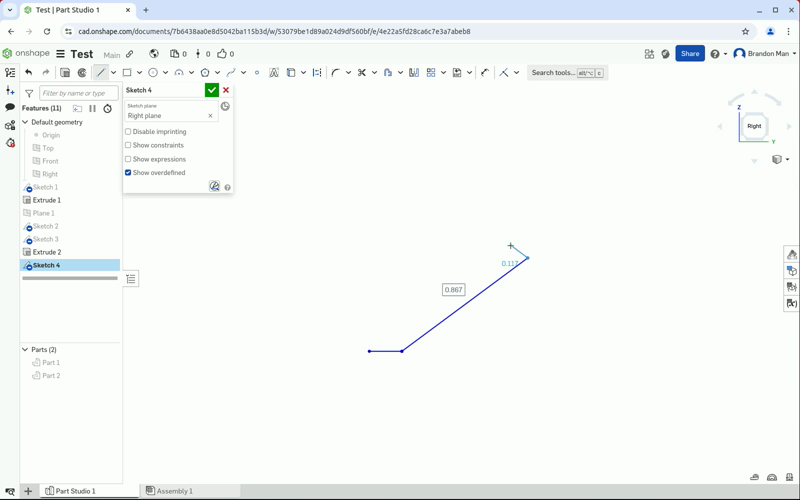
scroll(6)
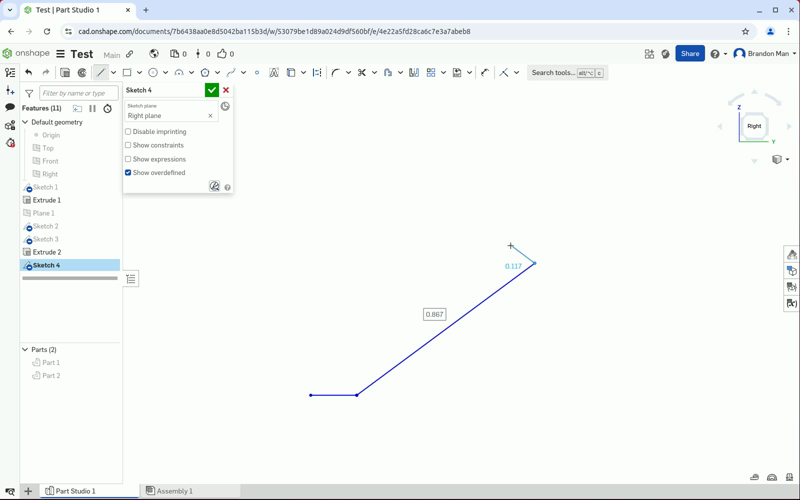
scroll(6)
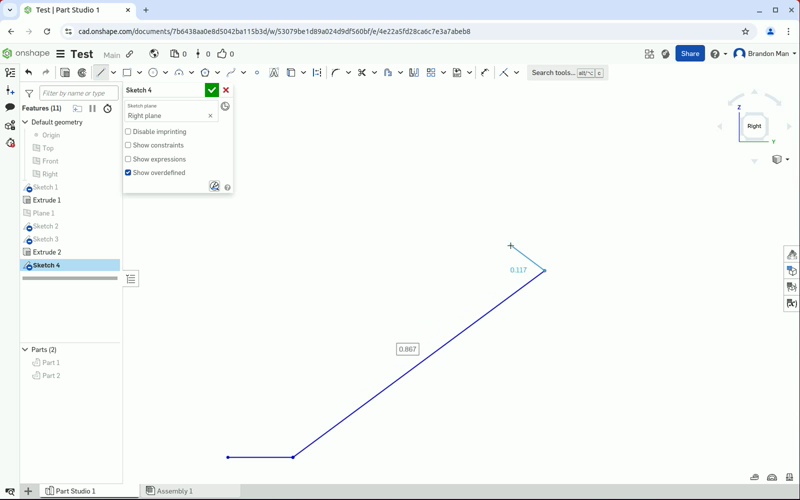
scroll(6)
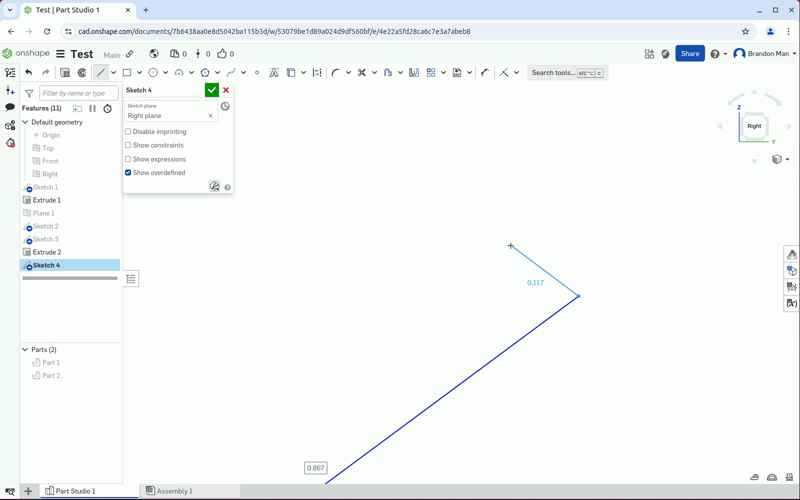
click(510, 245)
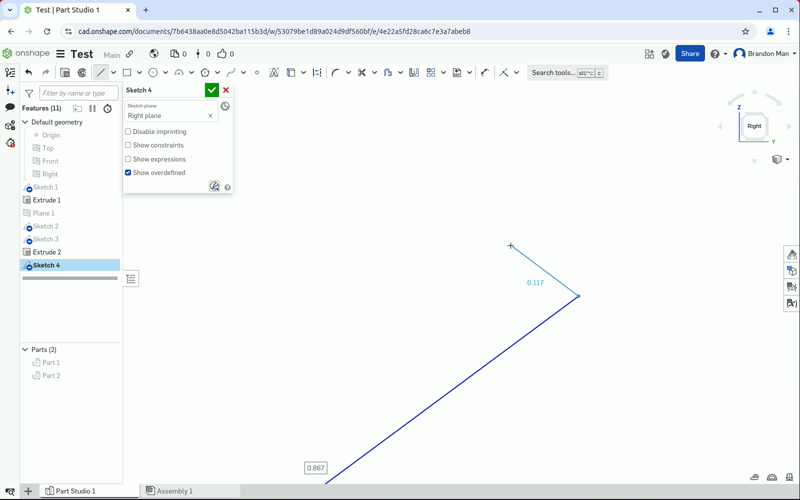
scroll(-6)
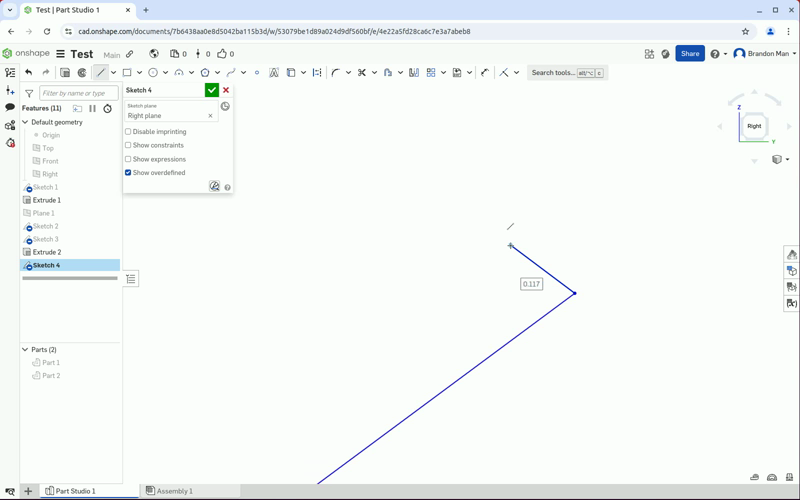
scroll(-6)
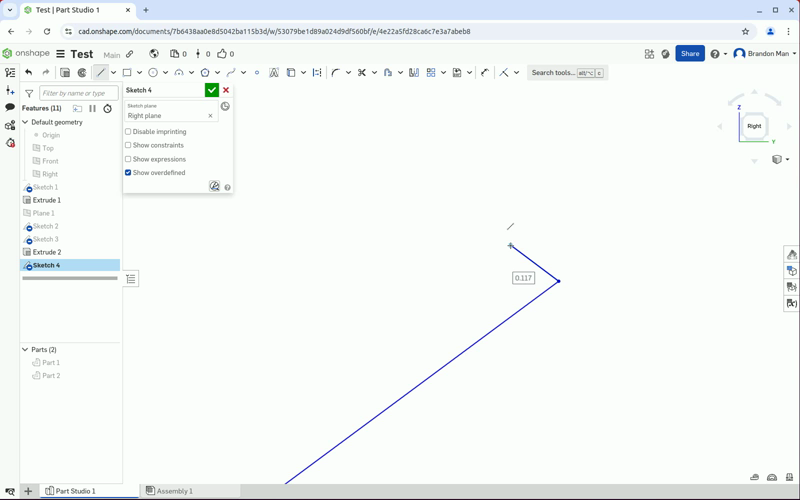
scroll(-6)
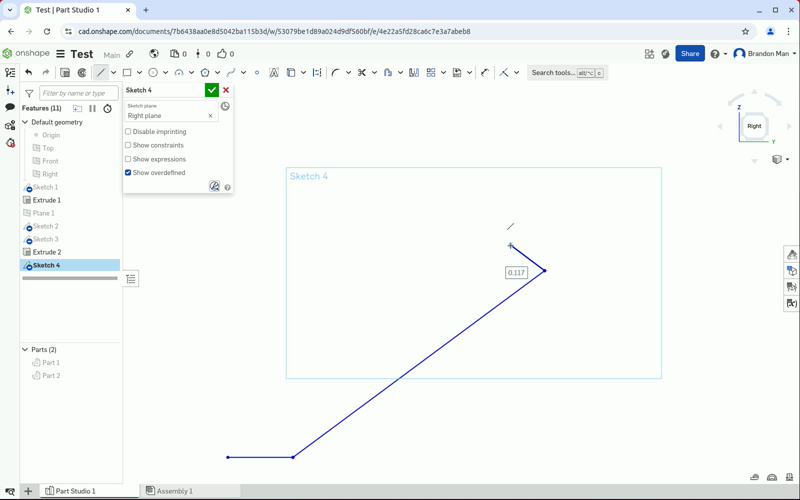
scroll(-6)
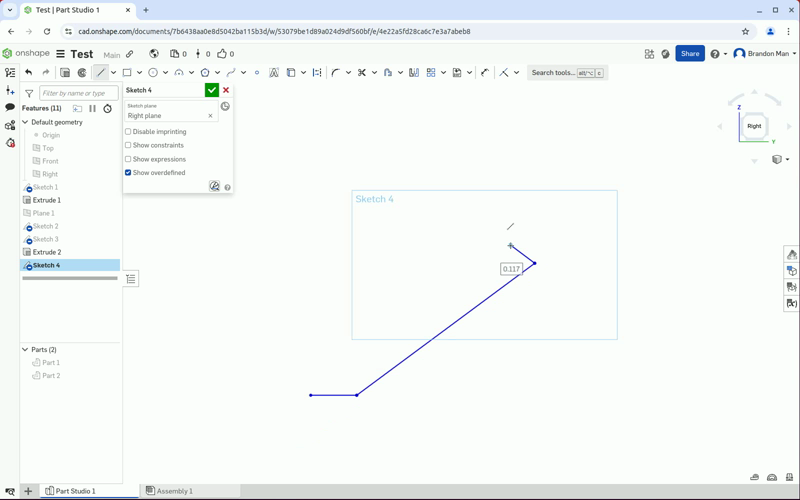
scroll(-6)
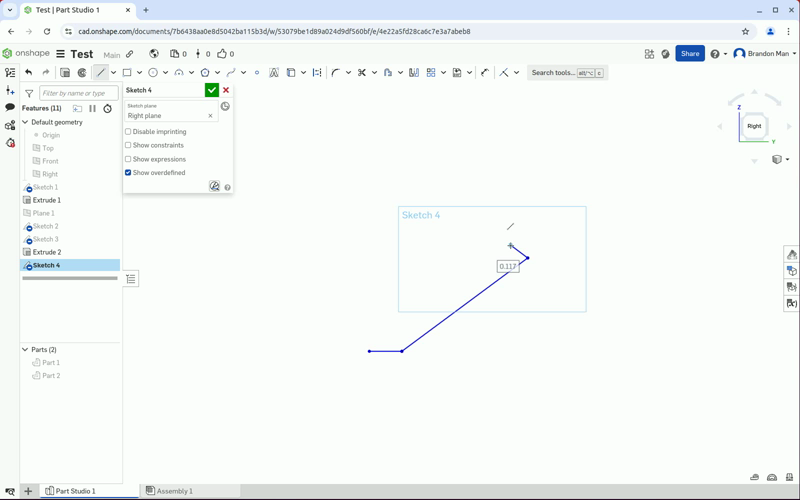
scroll(-6)
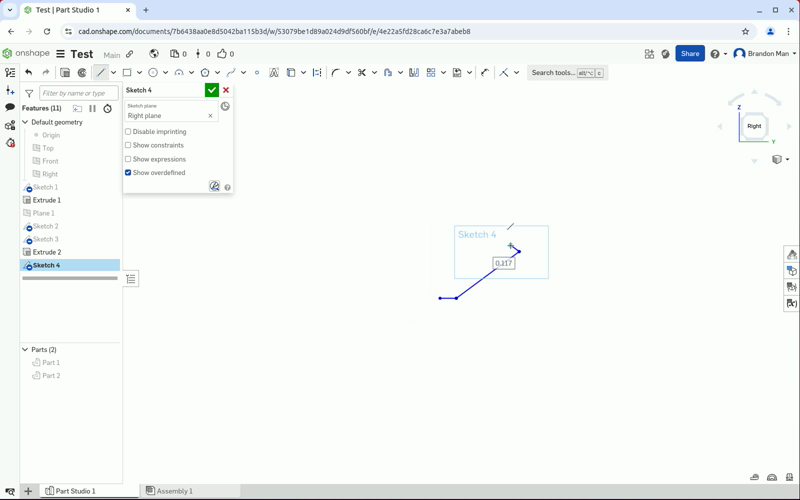
scroll(-6)
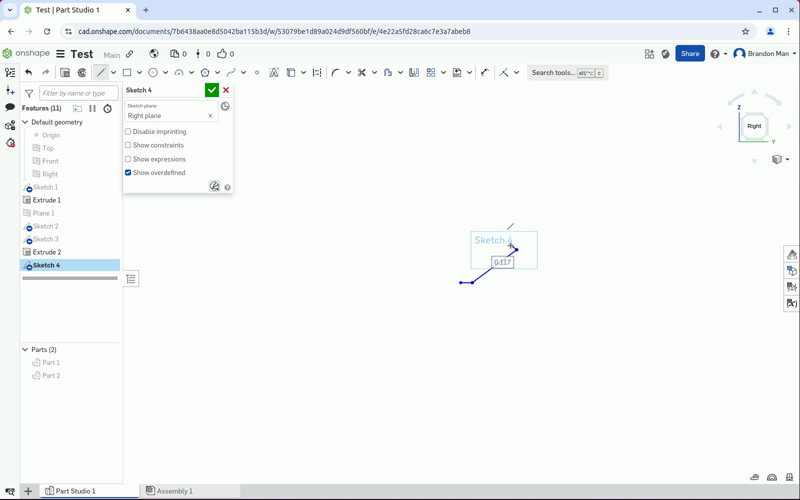
key_up(shift)
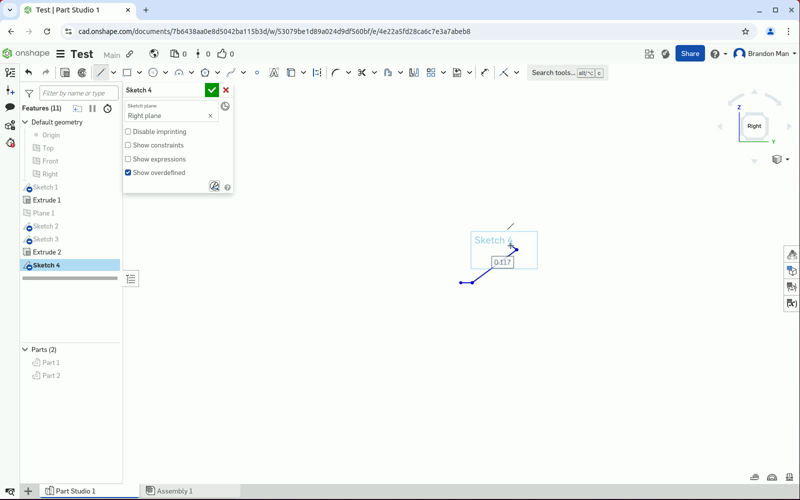
key_down(shift)
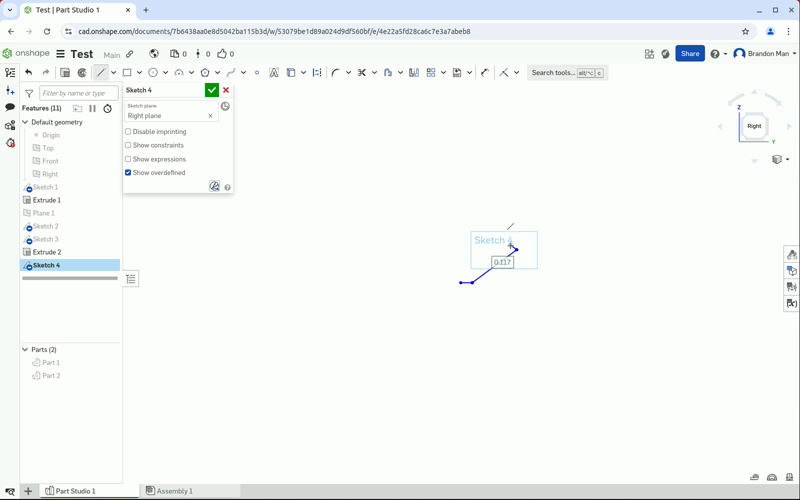
mouse_move(460, 282)
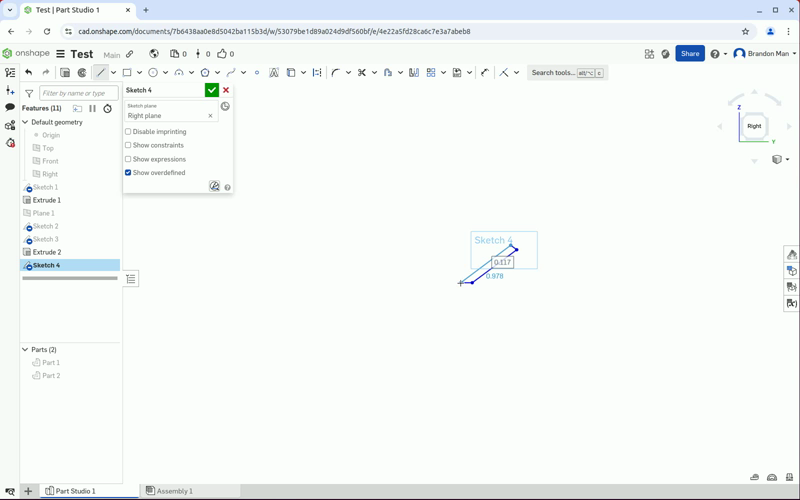
key_up(shift)
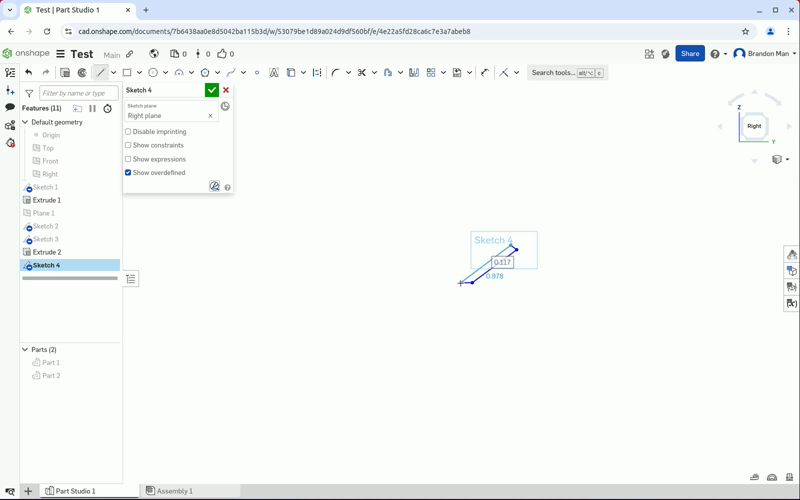
click(460, 282)
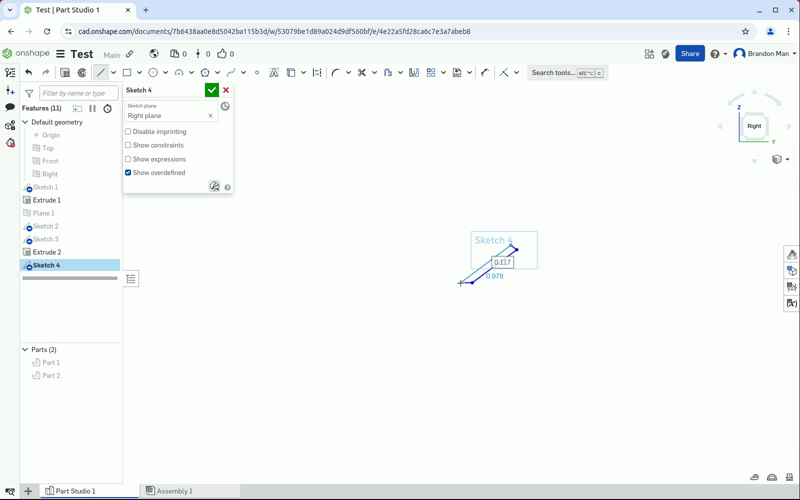
key(esc)
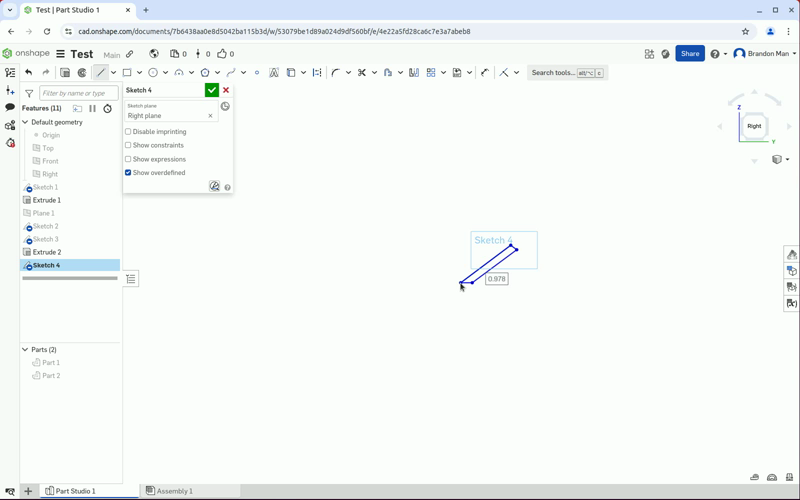
mouse_move(487, 263)
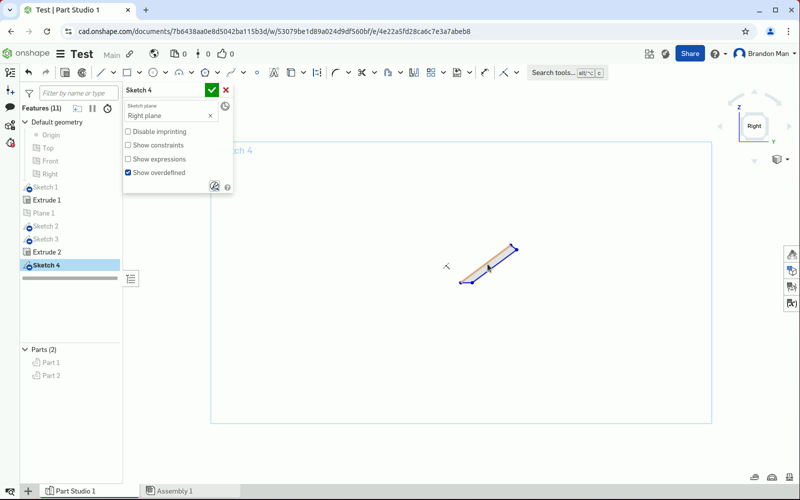
scroll(6)
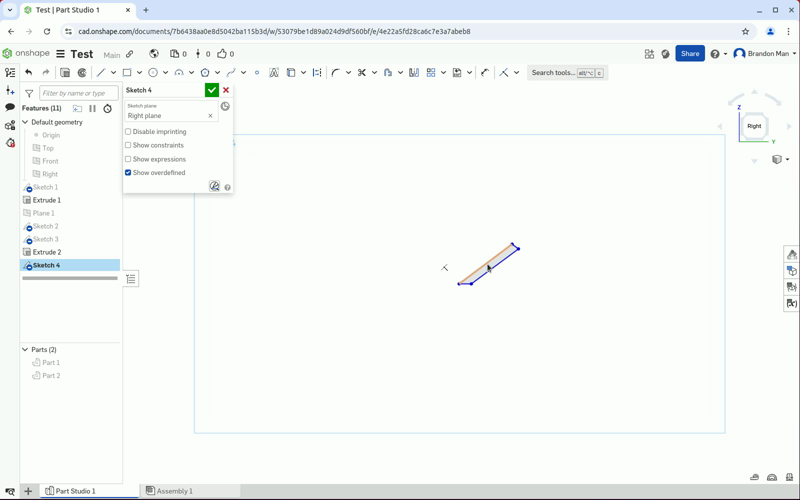
scroll(6)
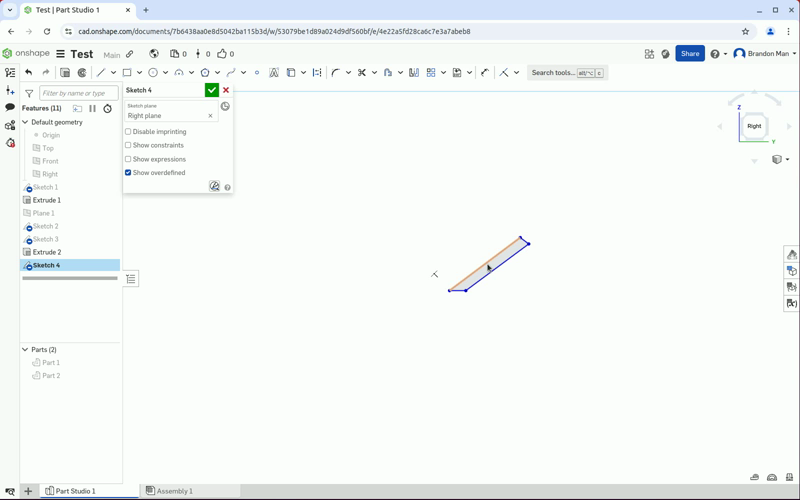
scroll(6)
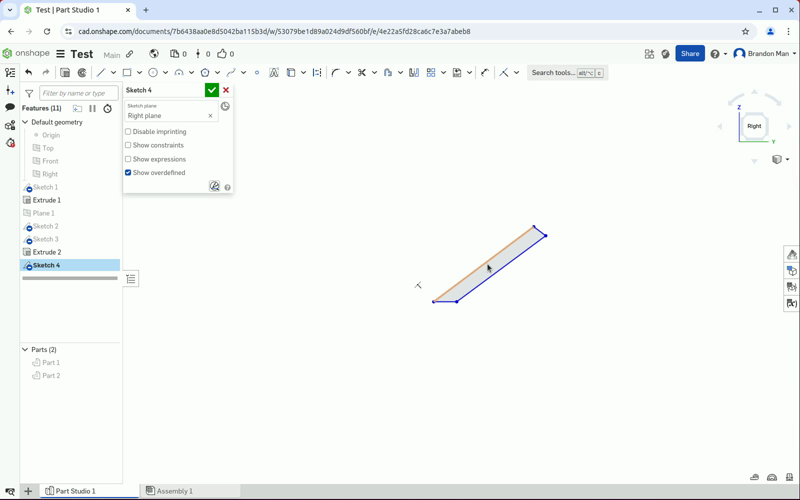
scroll(6)
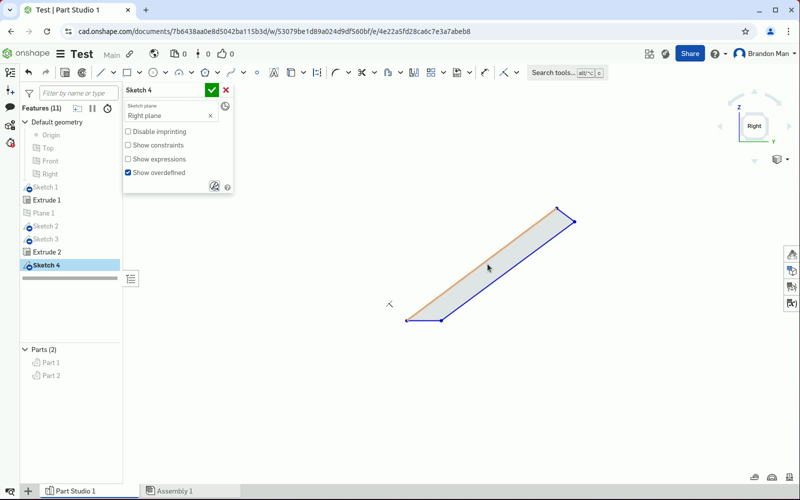
scroll(6)
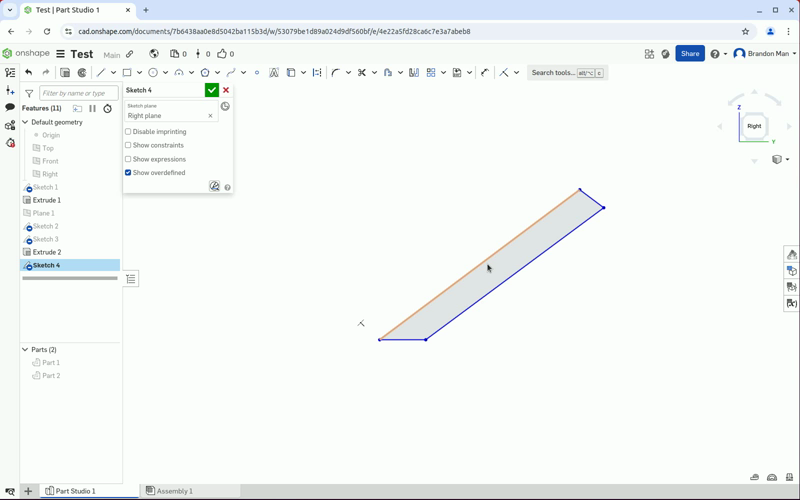
scroll(6)
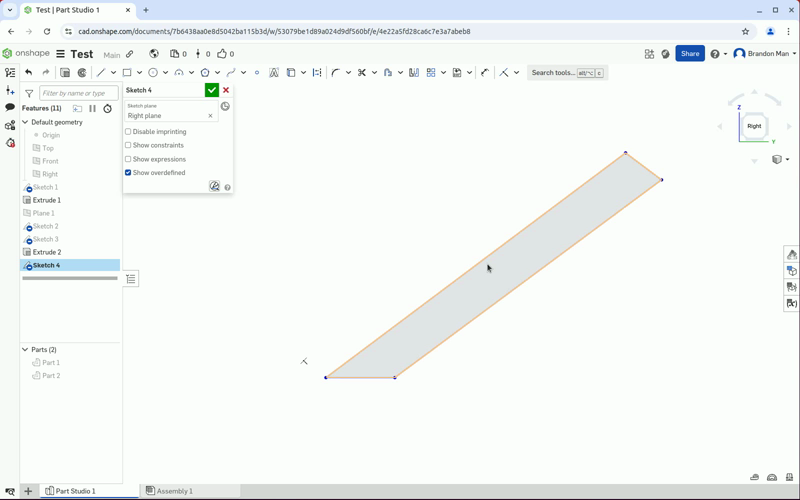
scroll(6)
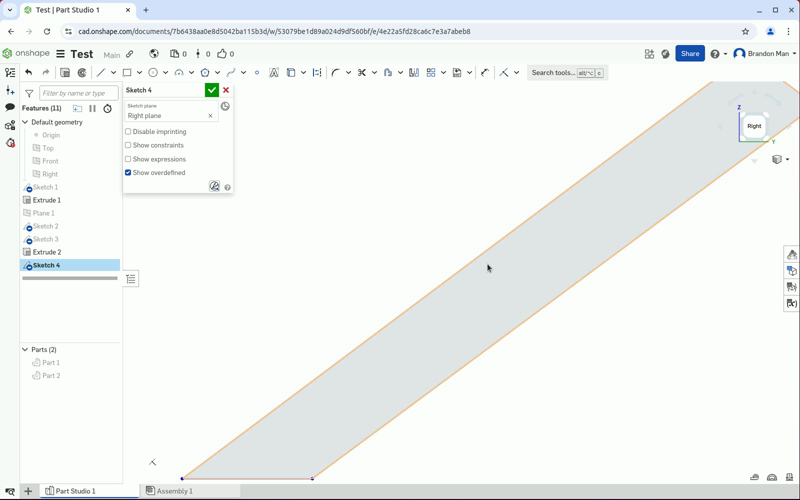
click(487, 263)
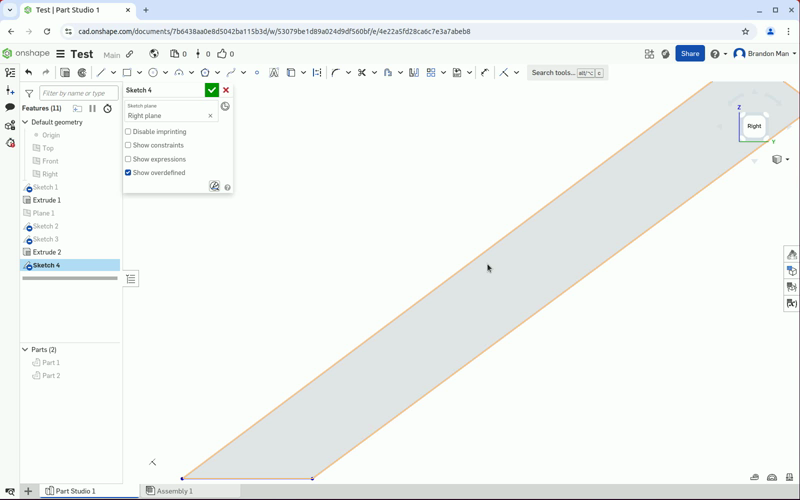
scroll(-6)
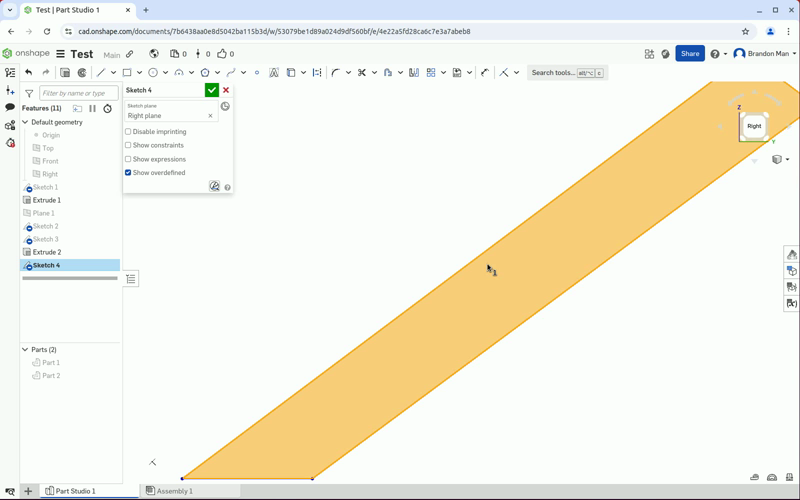
scroll(-6)
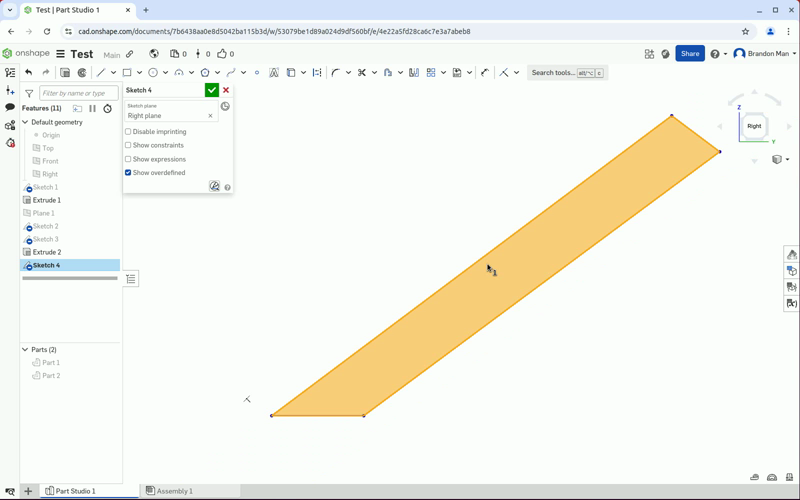
scroll(-6)
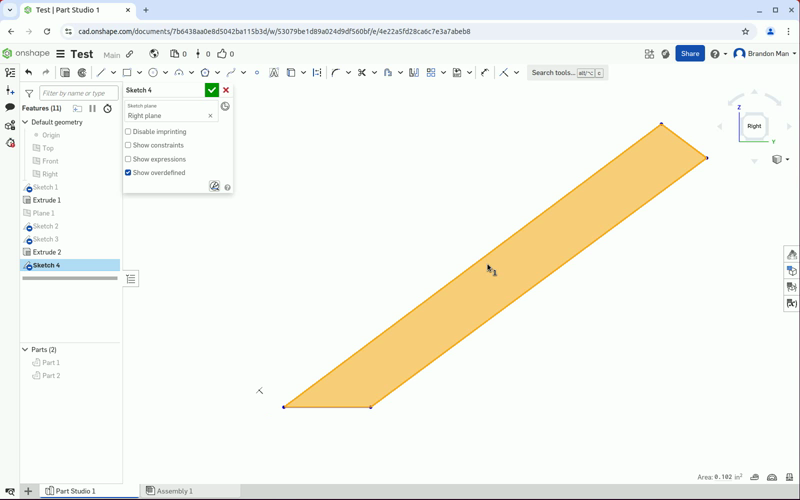
scroll(-6)
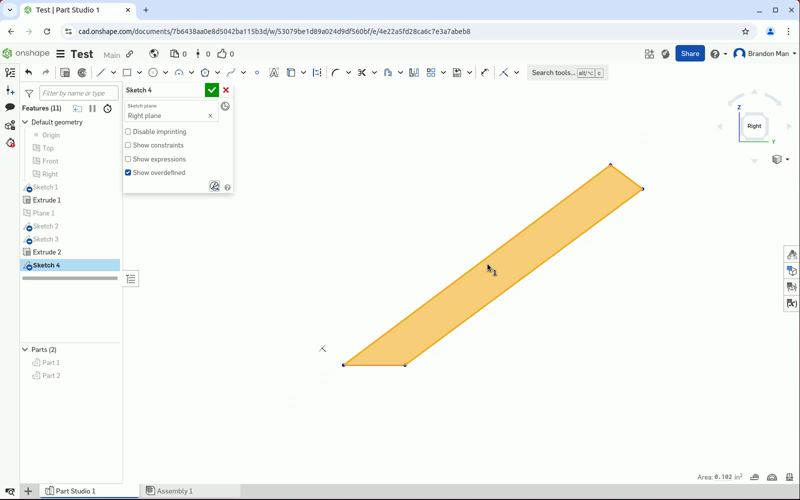
scroll(-6)
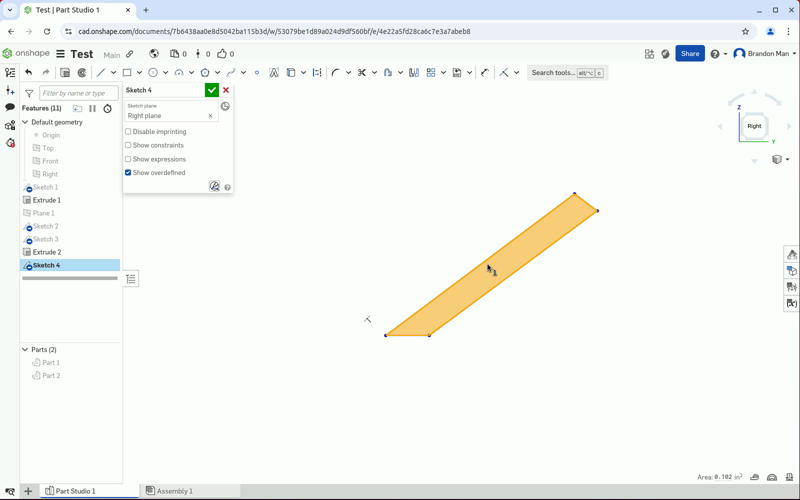
scroll(-6)
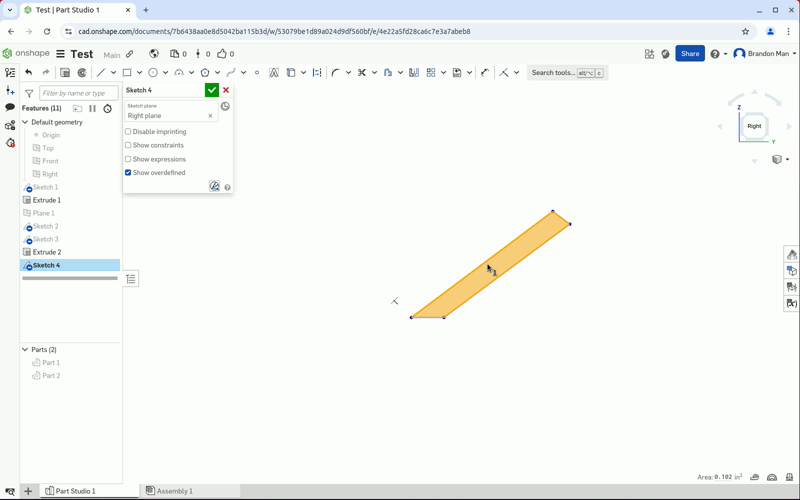
scroll(-6)
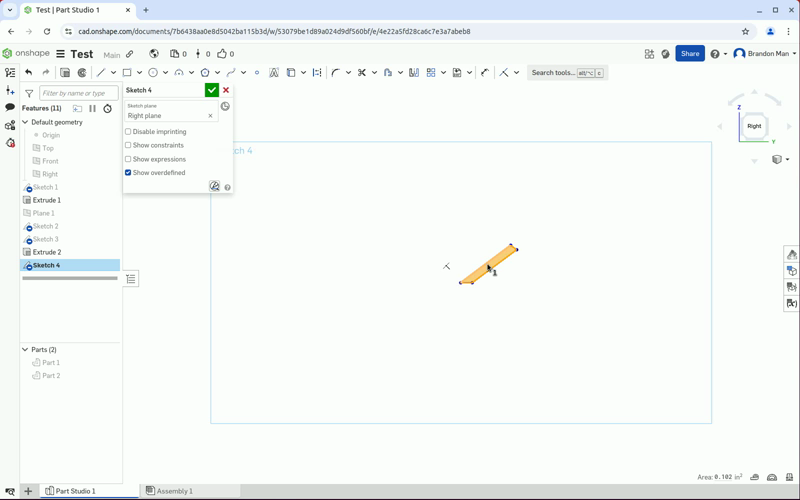
mouse_move(73, 352)
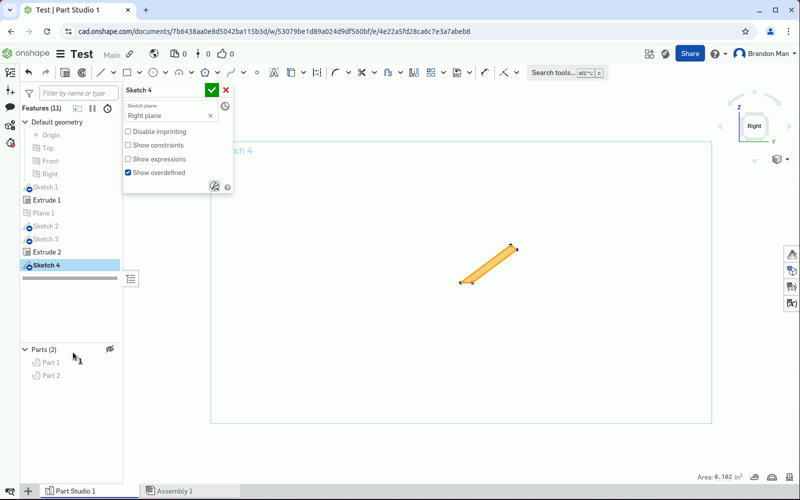
key(shift+y)
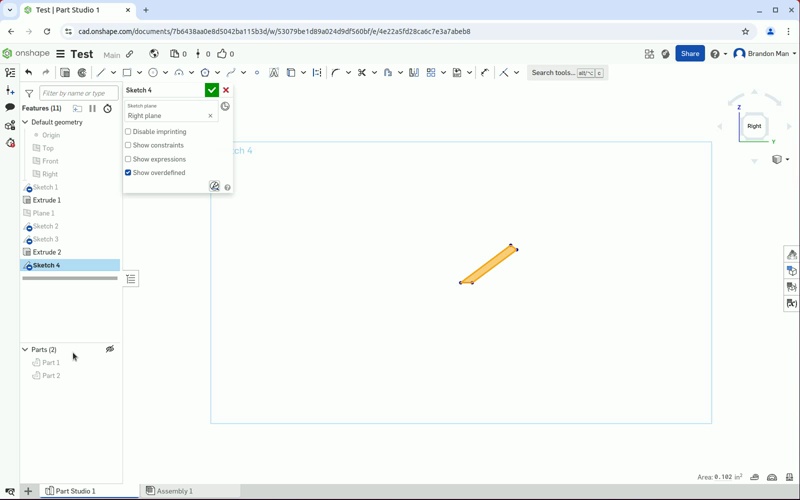
key(shift+e)
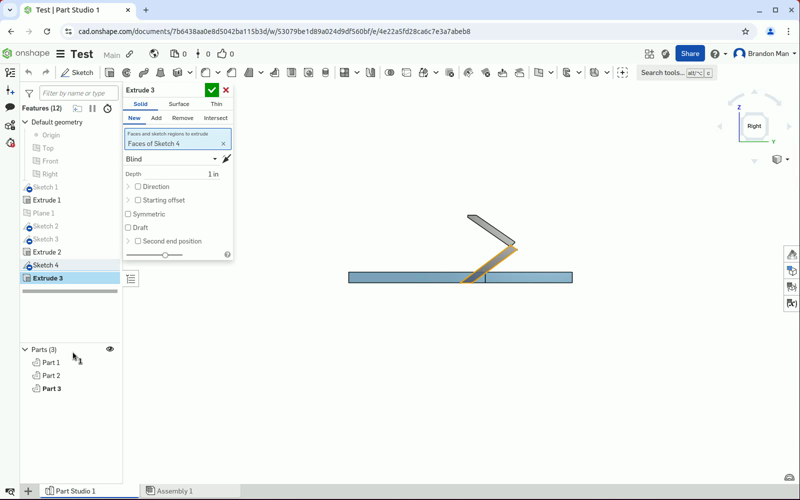
mouse_move(143, 106)
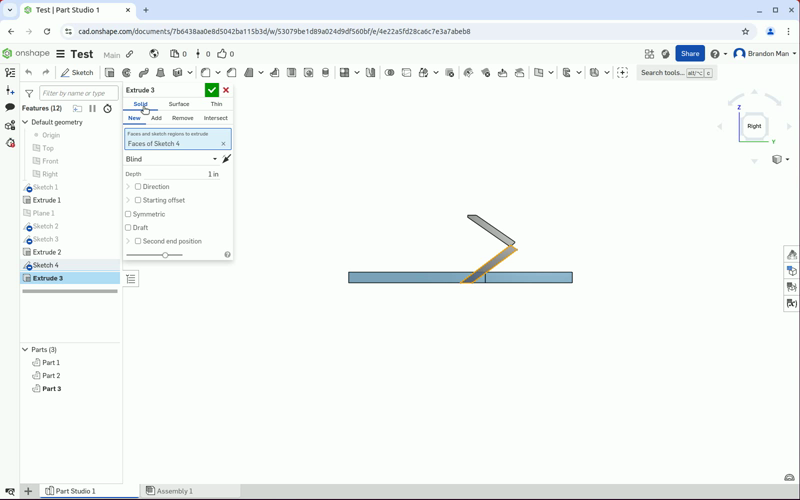
click(143, 106)
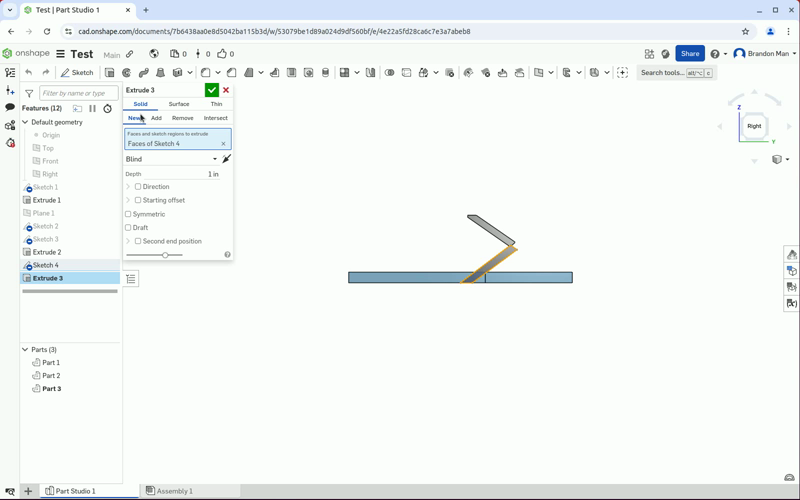
mouse_move(137, 120)
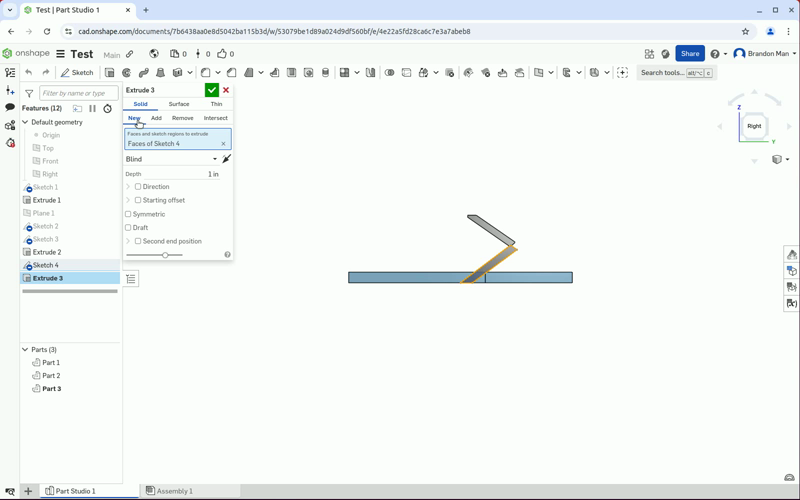
click(137, 120)
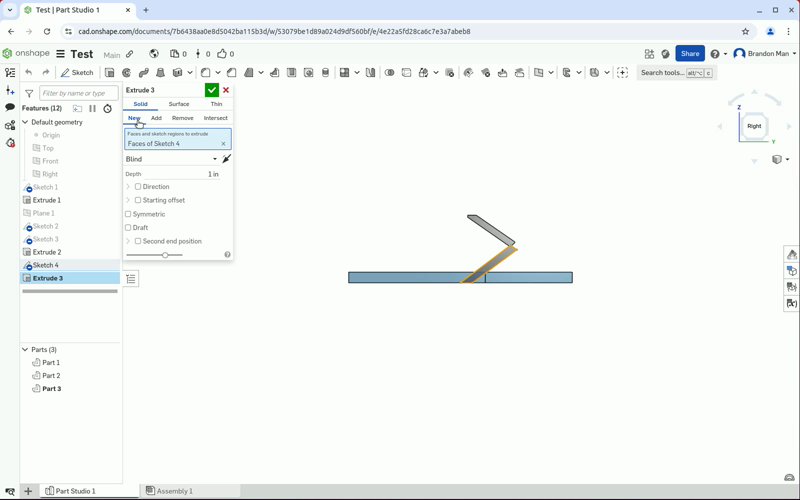
key(tab, 4)
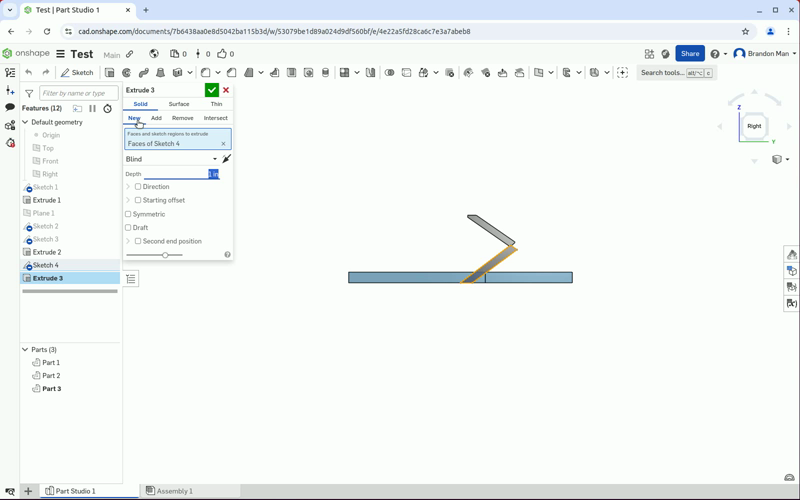
text(0.77)
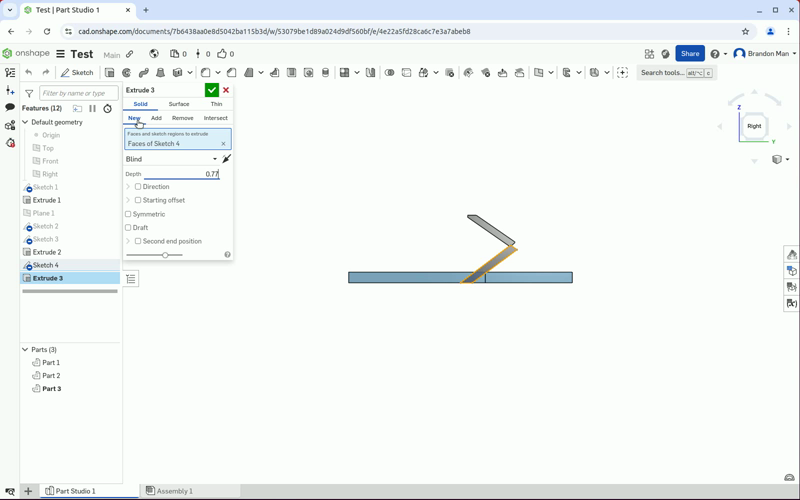
key(tab, 3)
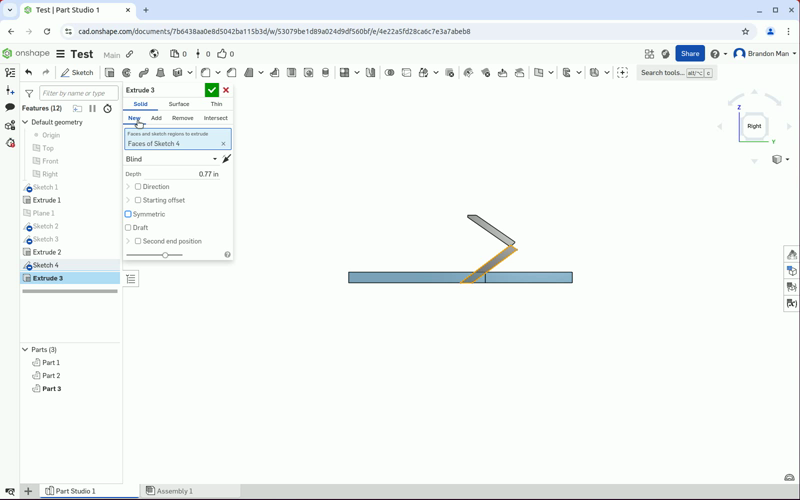
key(space)
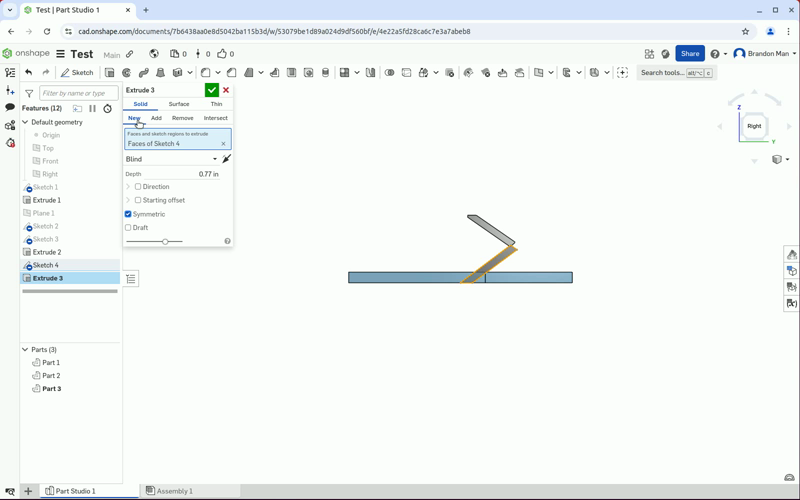
key(enter)
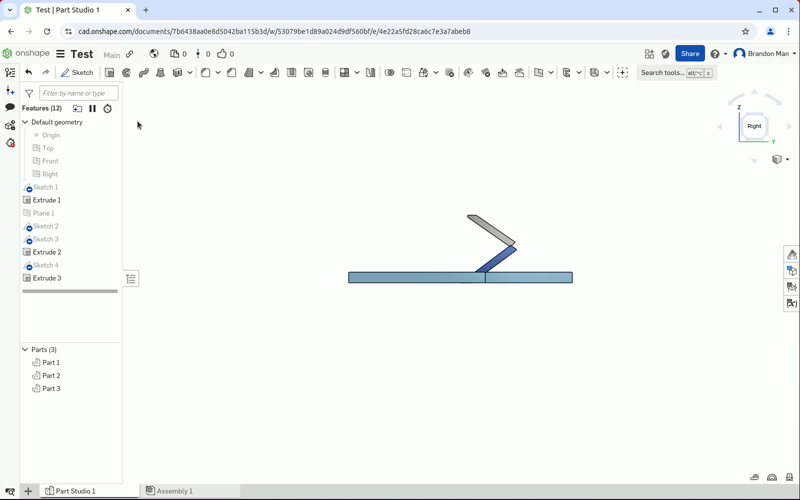
key(shift+h)
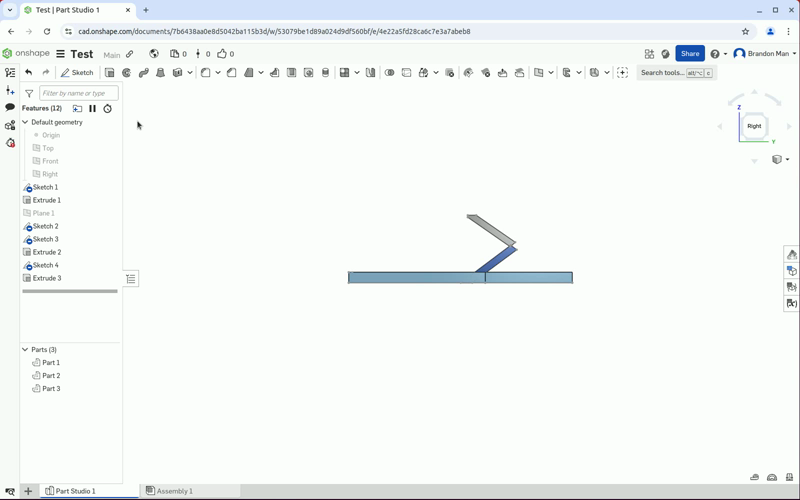
key(shift+h)
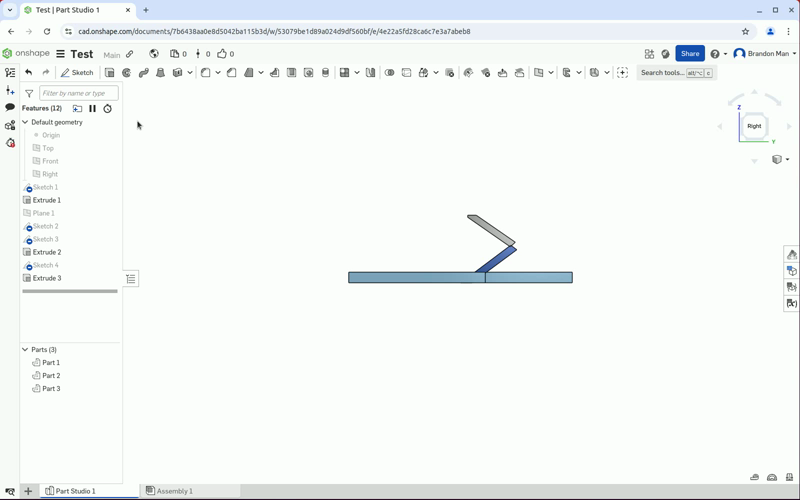
mouse_move(73, 189)
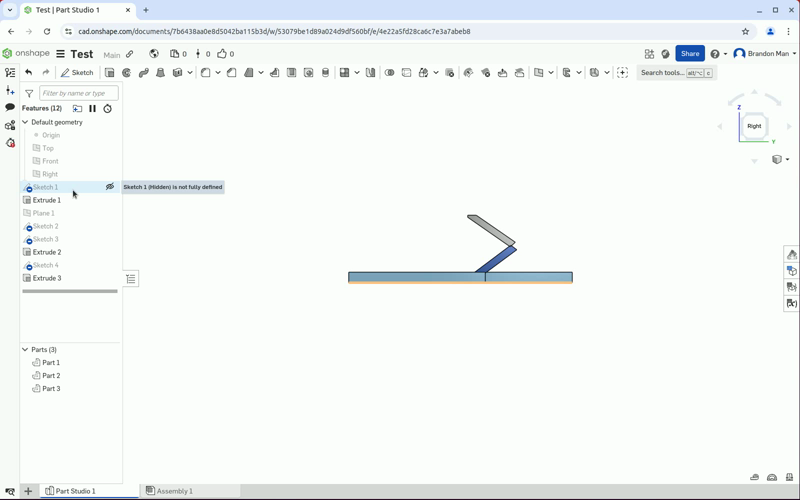
click(73, 189)
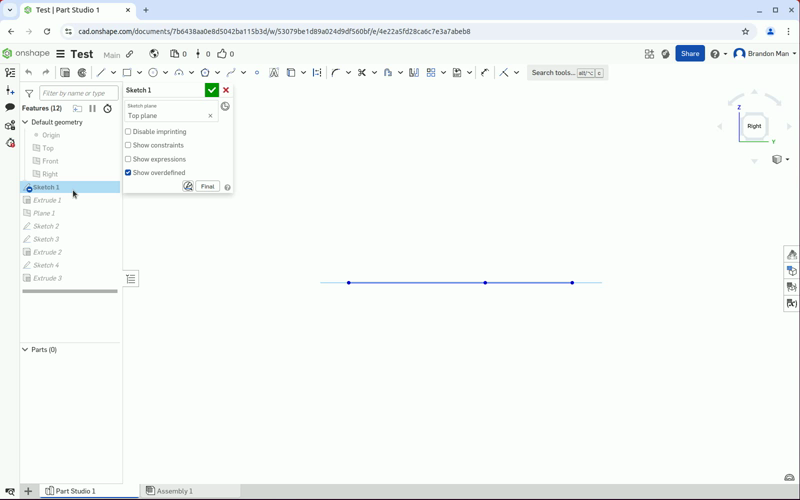
mouse_move(229, 92)
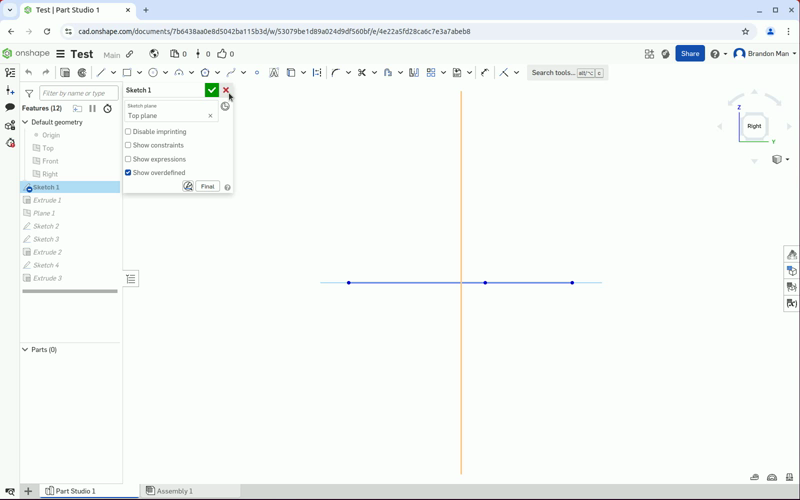
click(229, 92)
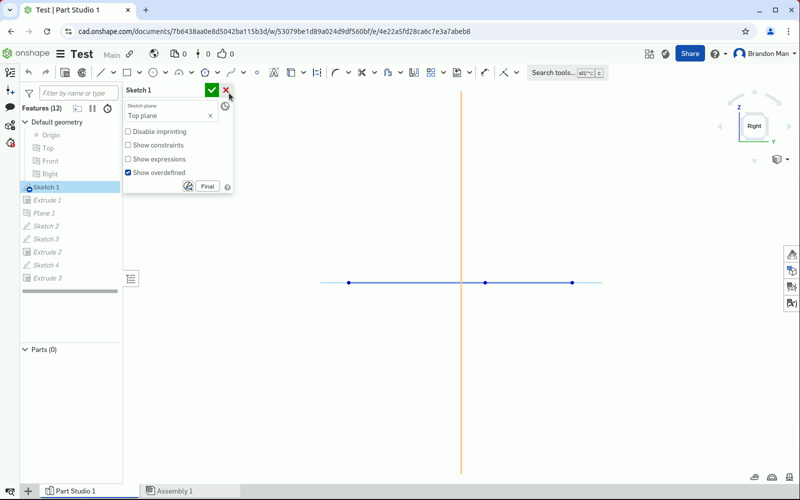
key(shift+s)
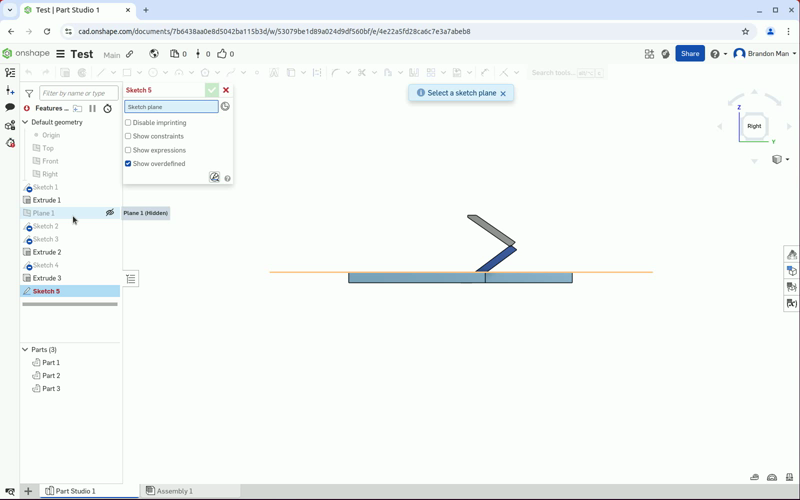
scroll(3)
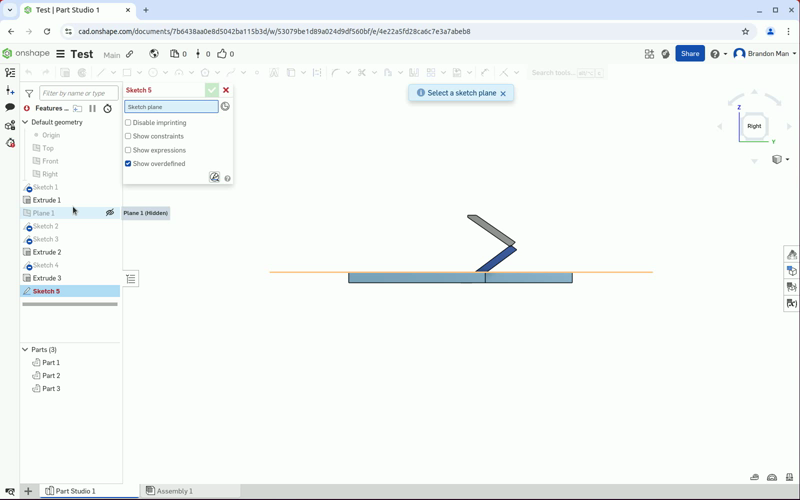
mouse_move(73, 176)
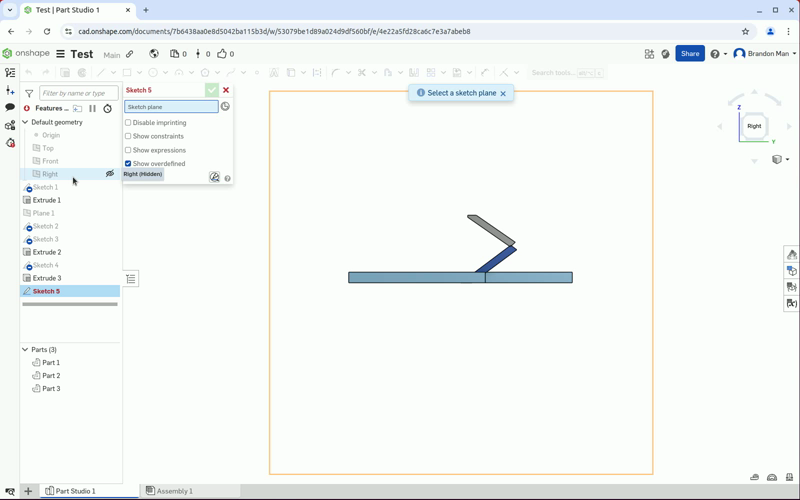
click(73, 176)
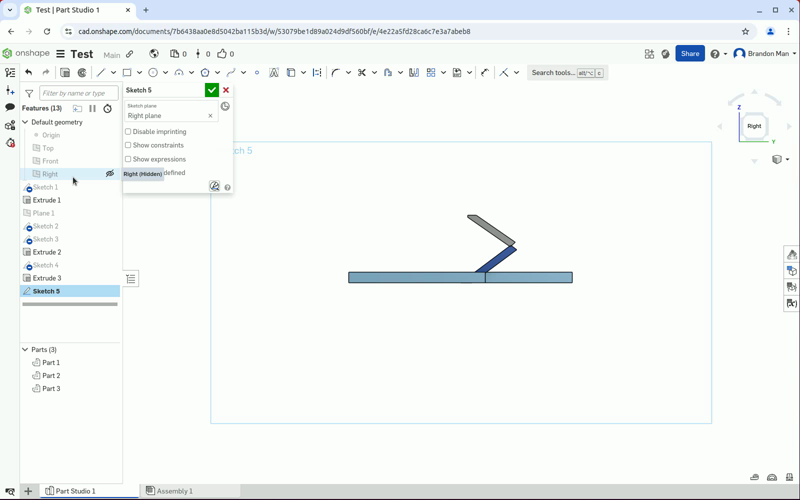
mouse_move(73, 352)
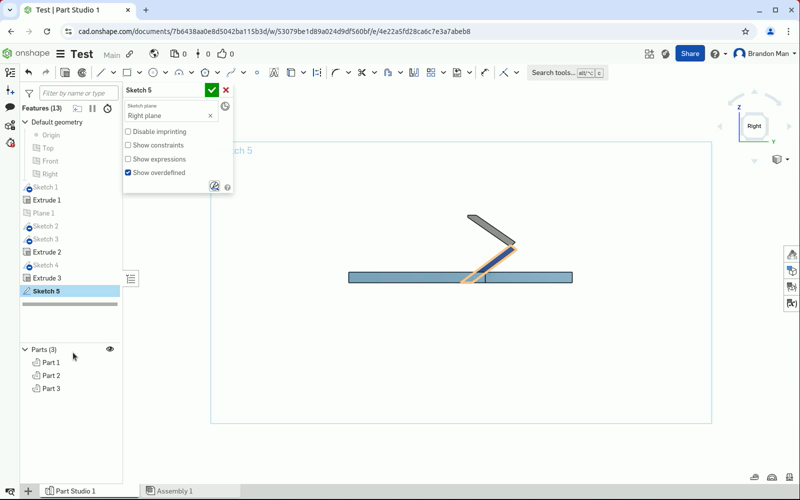
key(y)
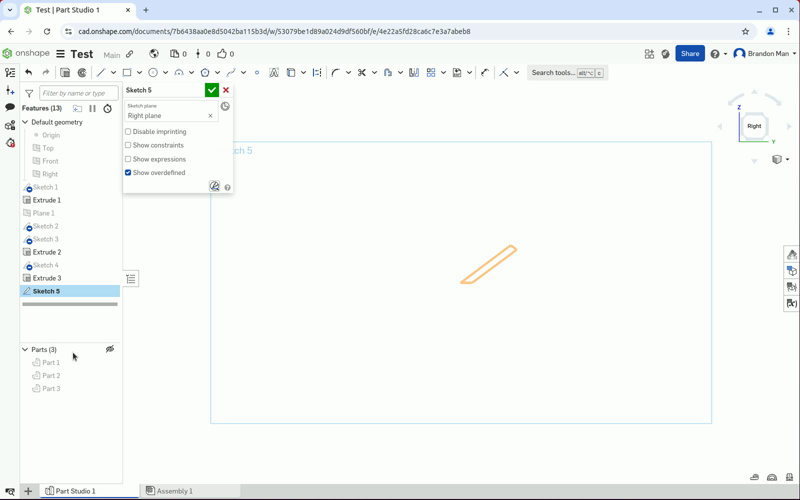
key(l)
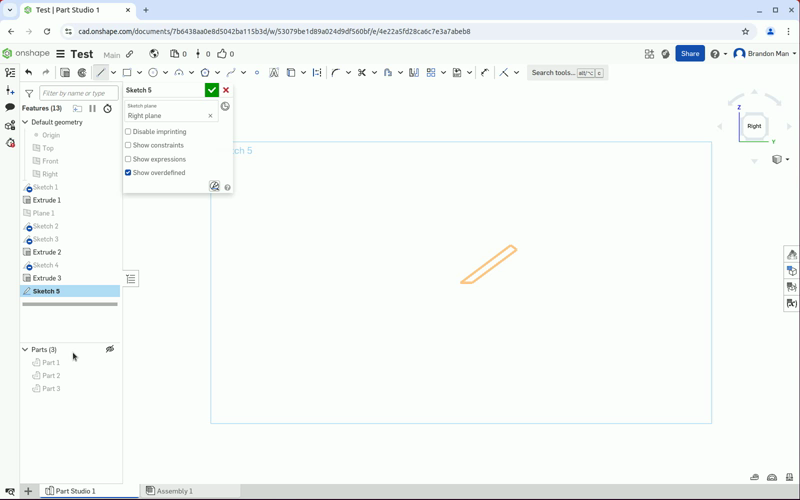
key_down(shift)
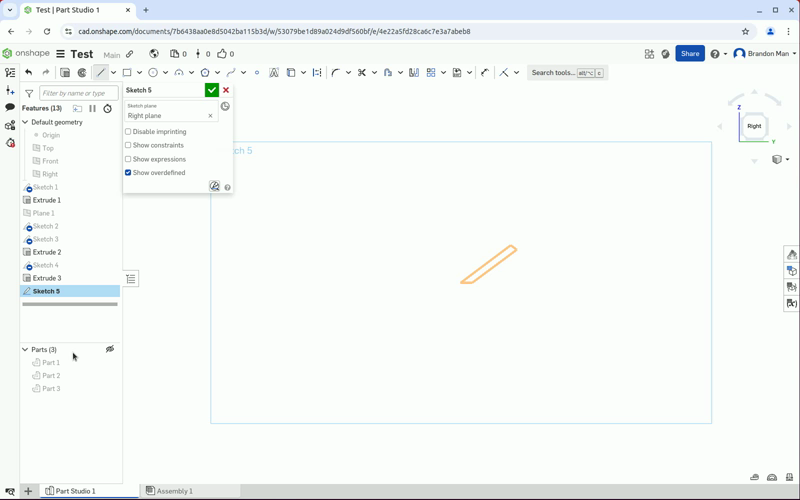
mouse_move(510, 246)
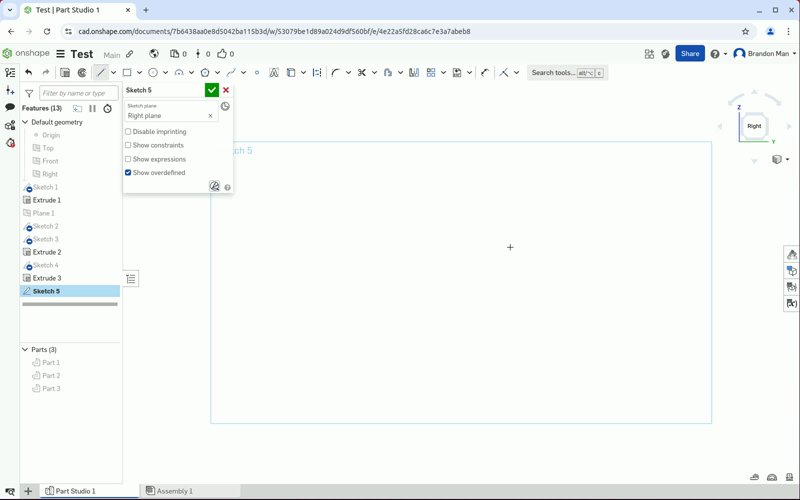
click(510, 246)
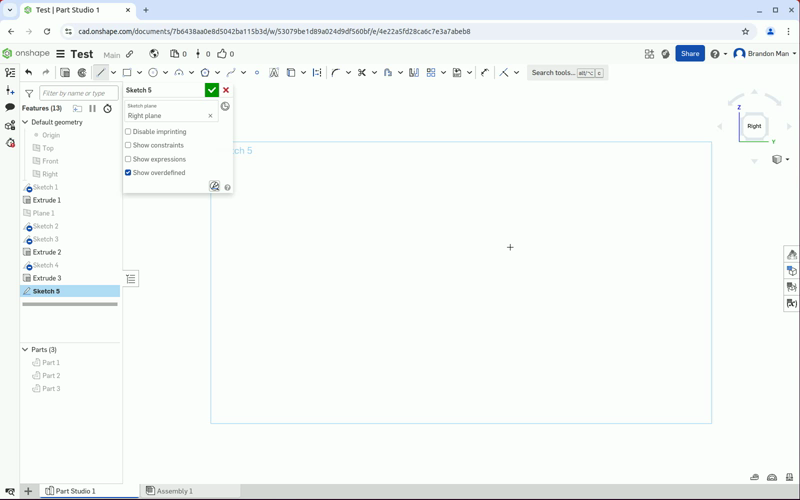
key_up(shift)
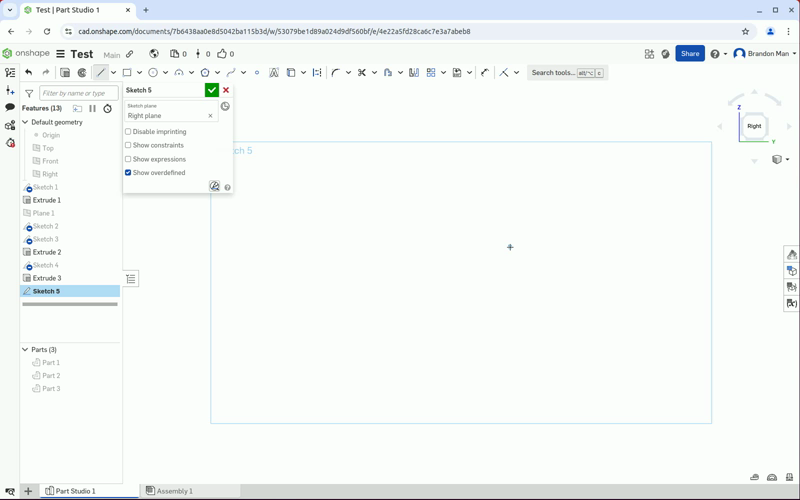
key_down(shift)
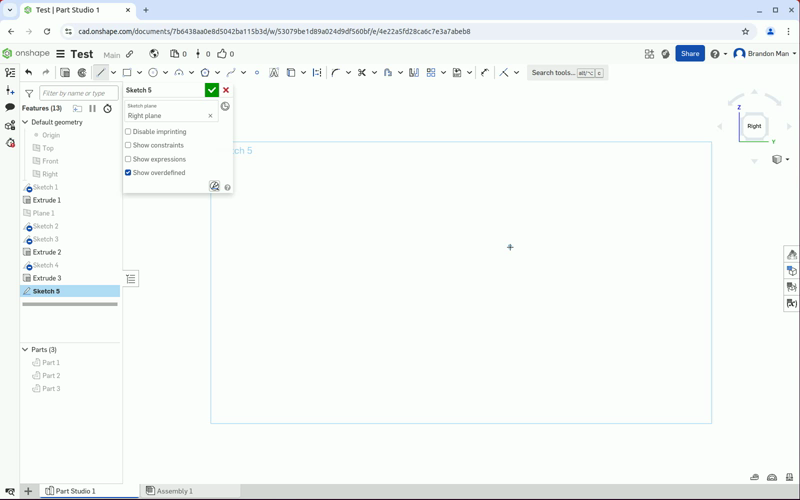
mouse_move(540, 246)
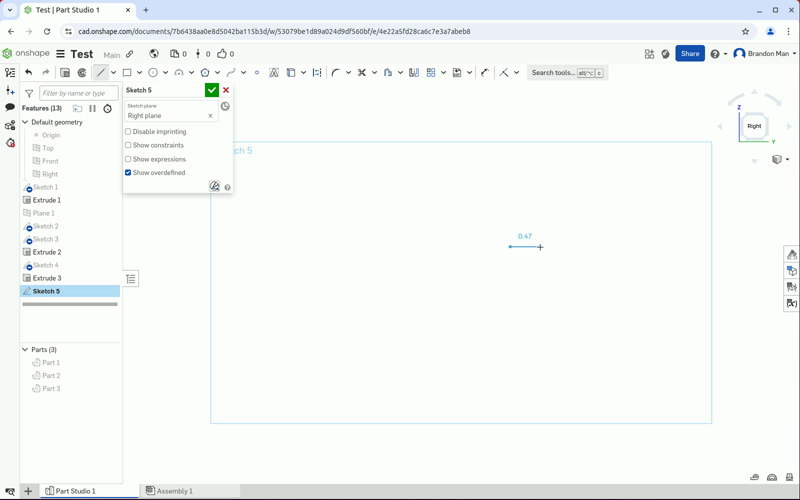
mouse_move(516, 251)
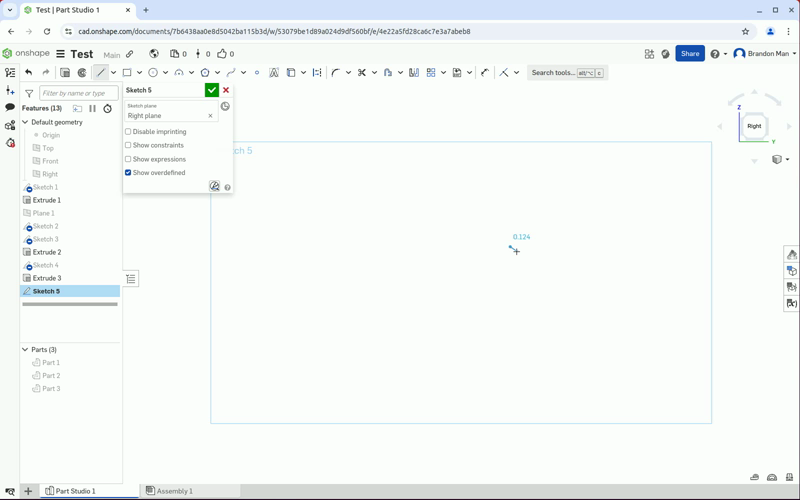
click(516, 251)
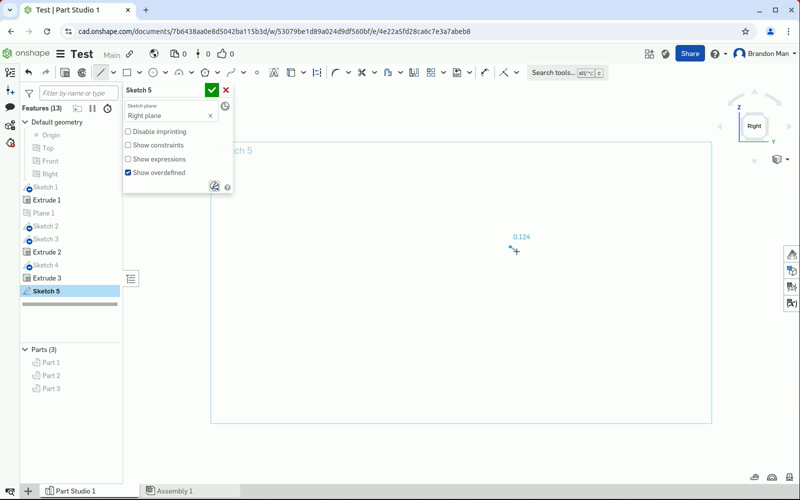
key_up(shift)
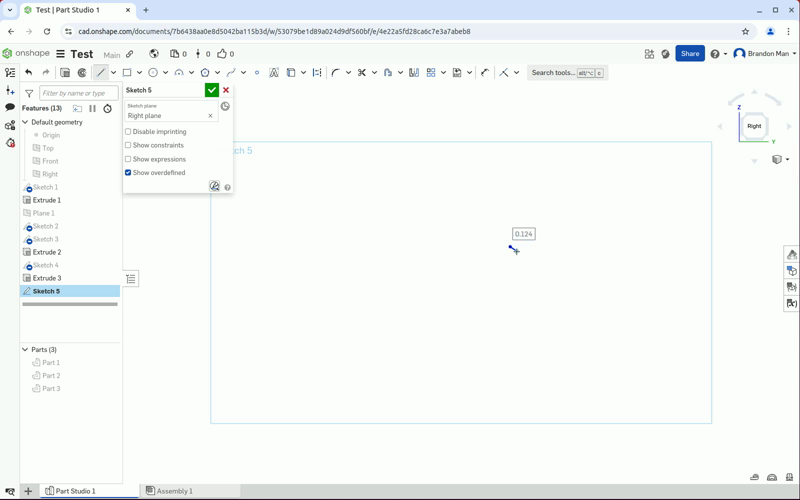
key_down(shift)
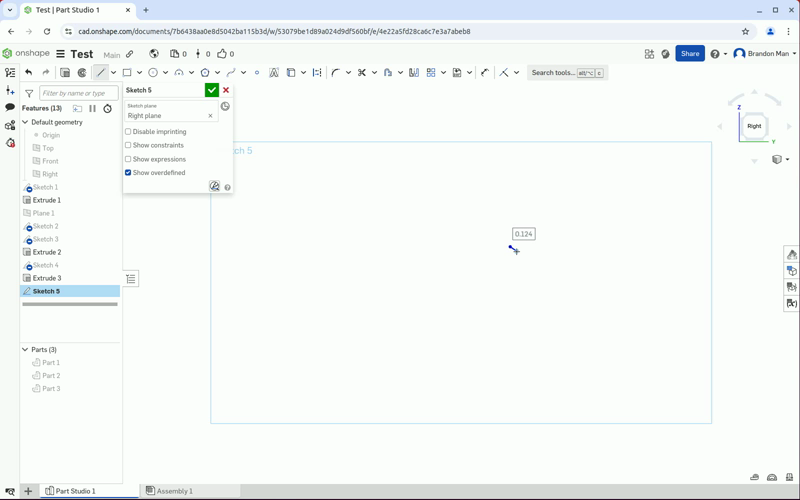
mouse_move(546, 251)
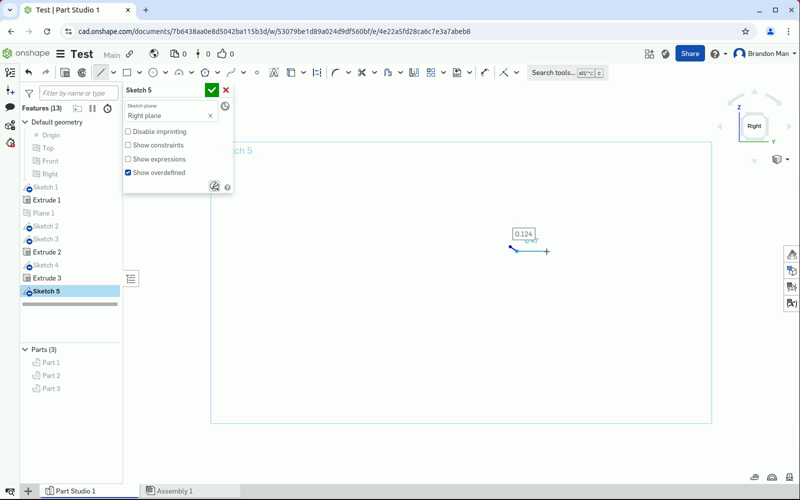
mouse_move(522, 246)
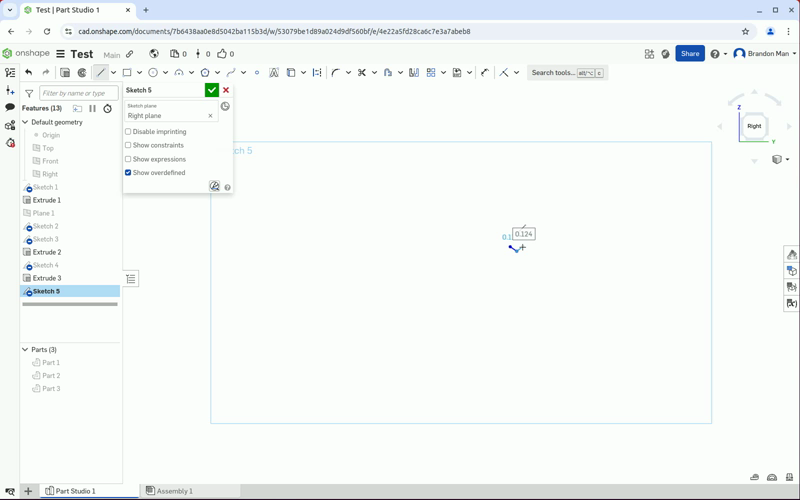
click(522, 246)
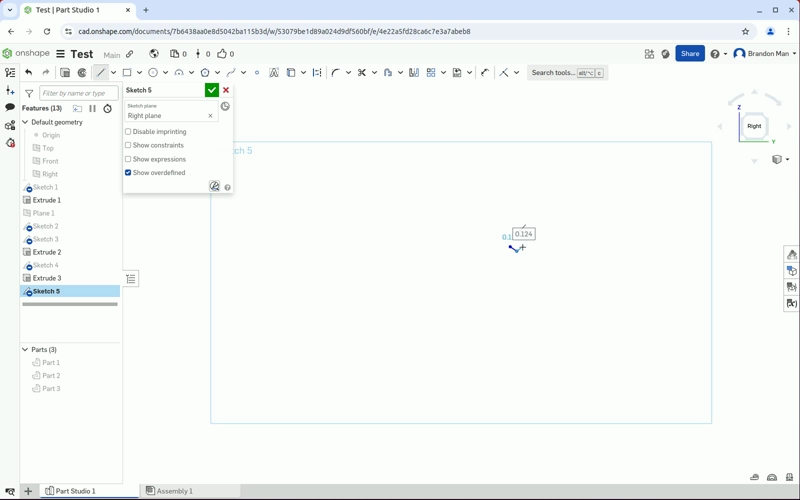
key_up(shift)
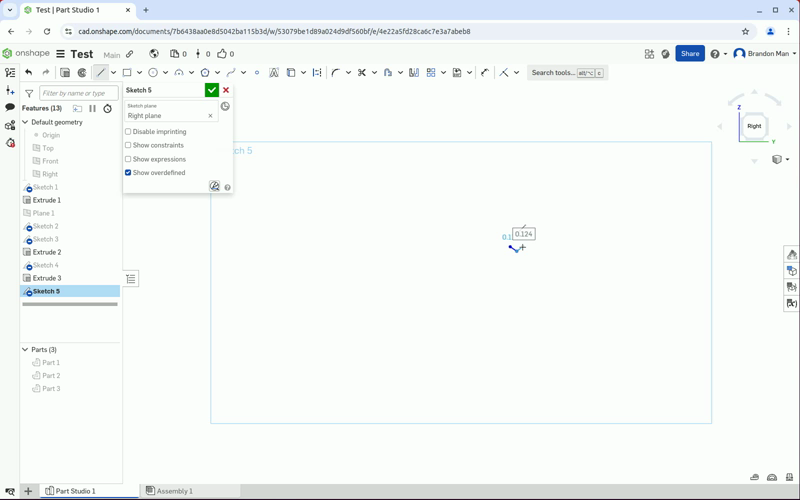
key_down(shift)
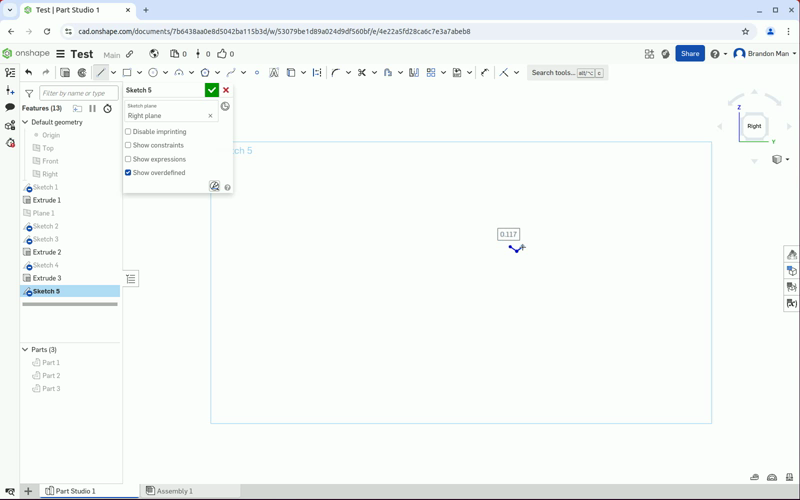
mouse_move(552, 246)
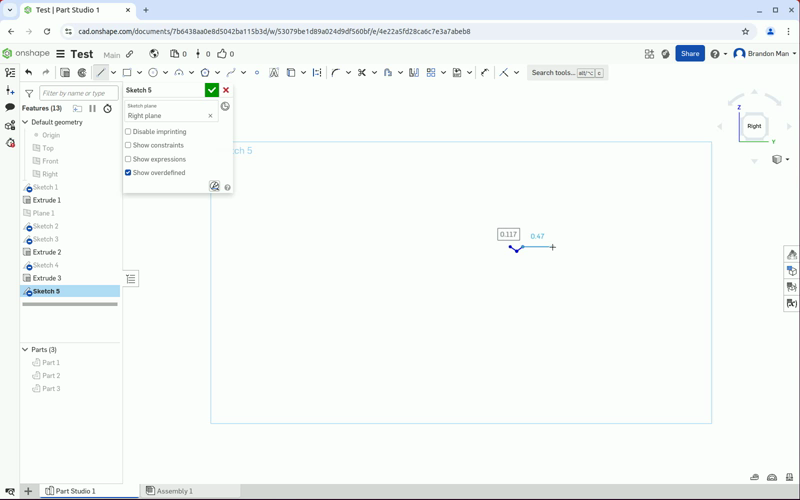
mouse_move(516, 242)
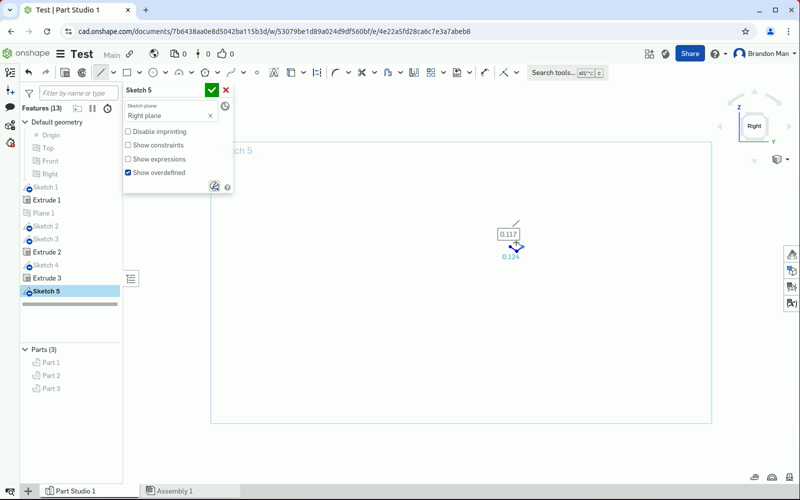
click(516, 242)
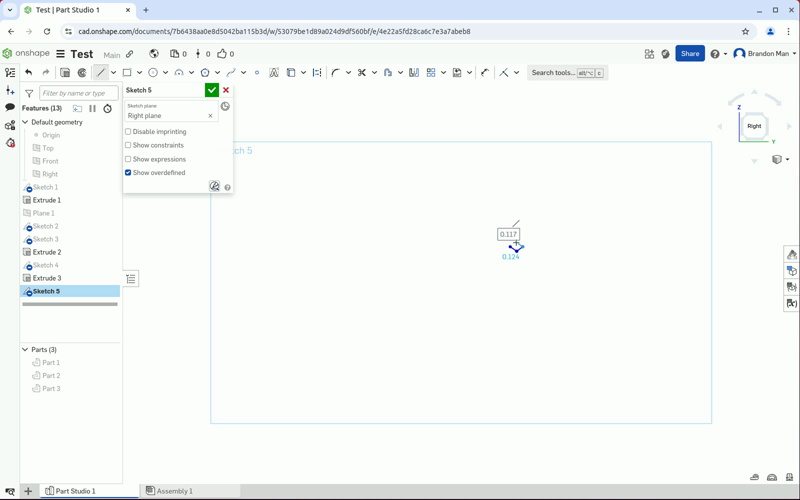
key_up(shift)
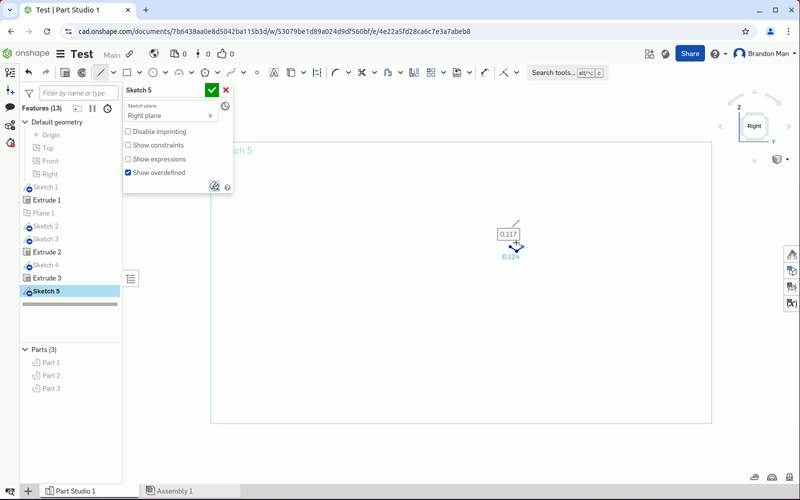
mouse_move(546, 242)
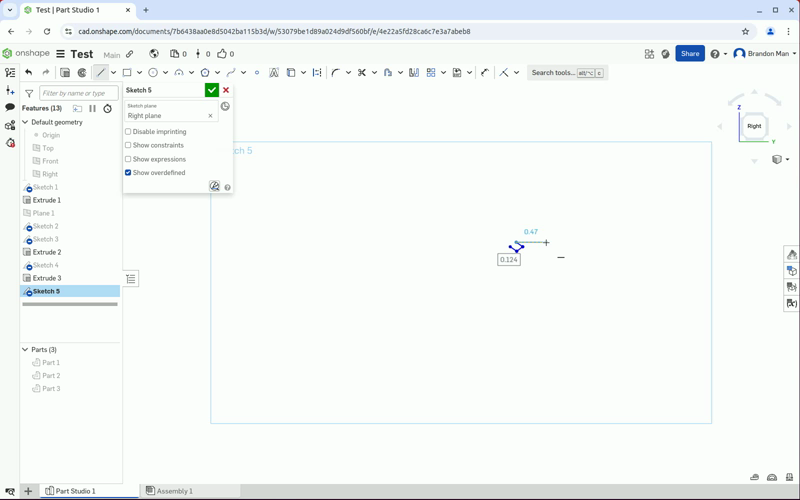
key_down(shift)
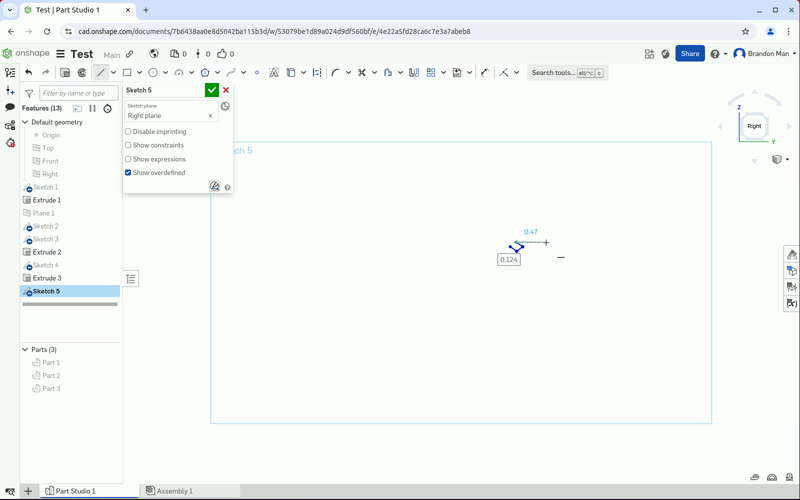
mouse_move(510, 246)
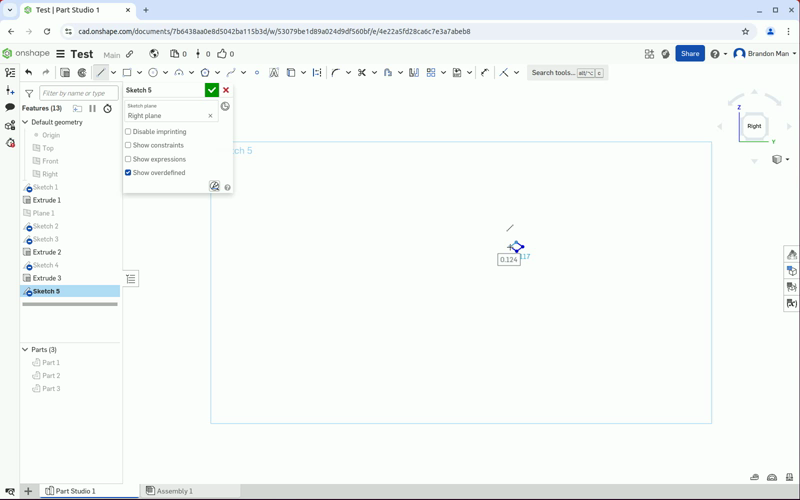
key_up(shift)
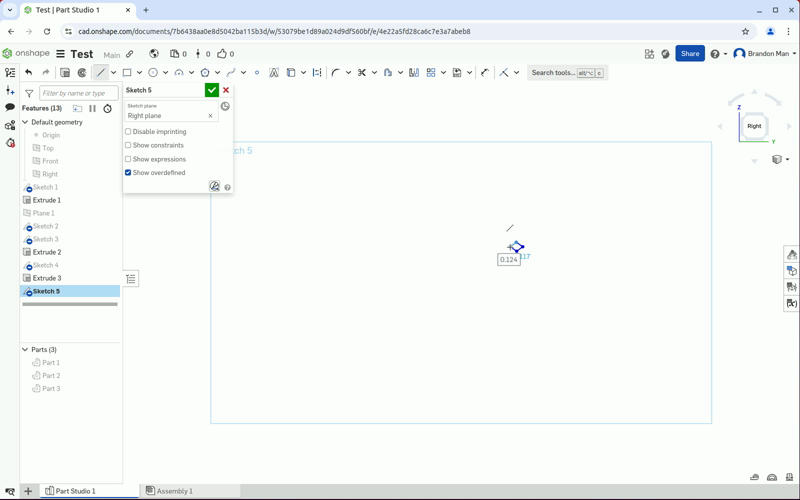
click(510, 246)
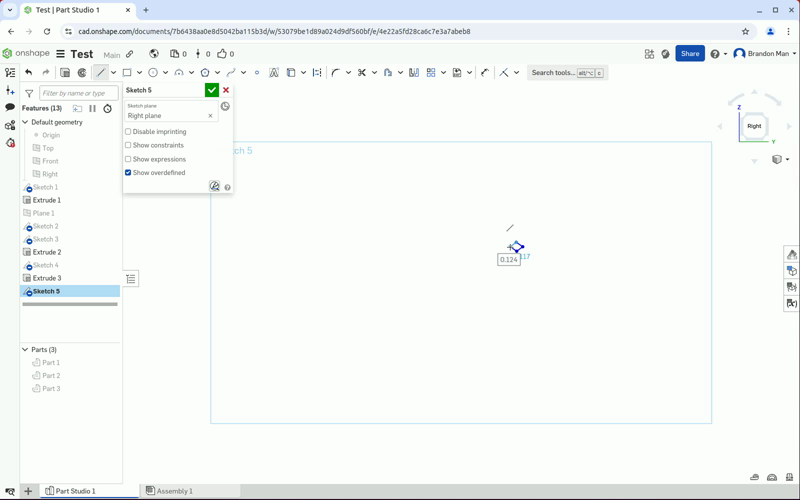
key(esc)
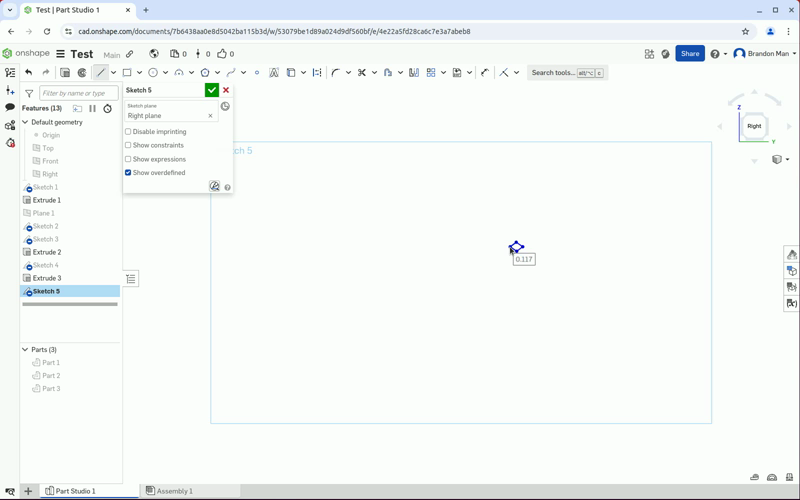
mouse_move(517, 250)
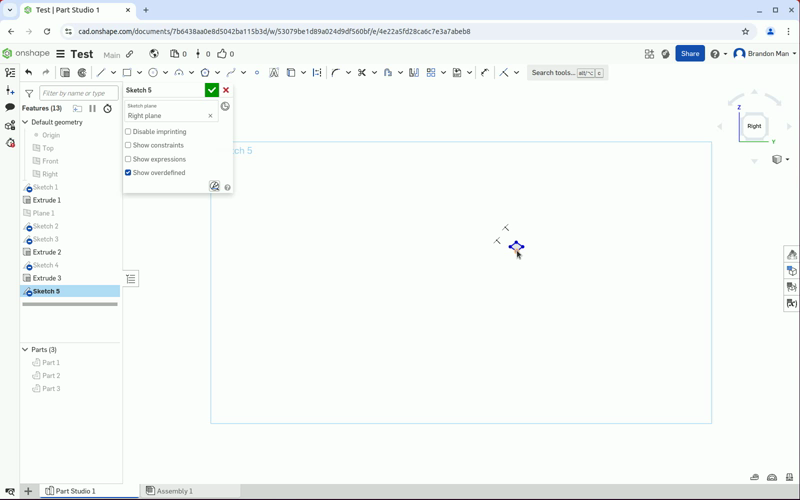
scroll(6)
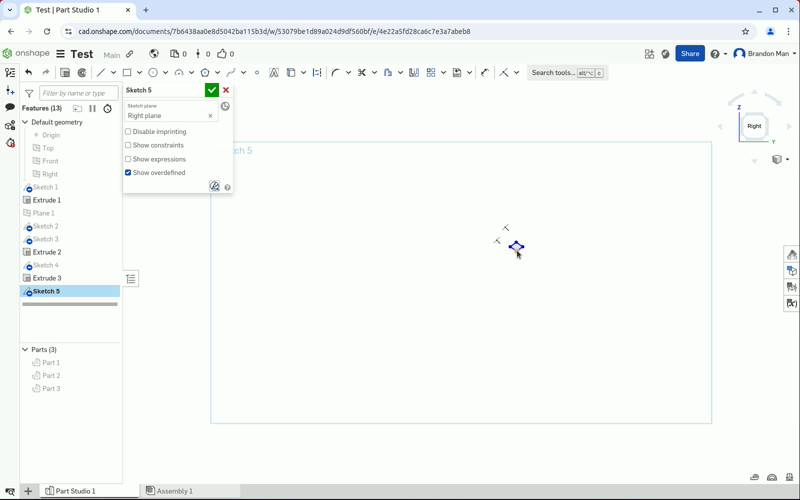
scroll(6)
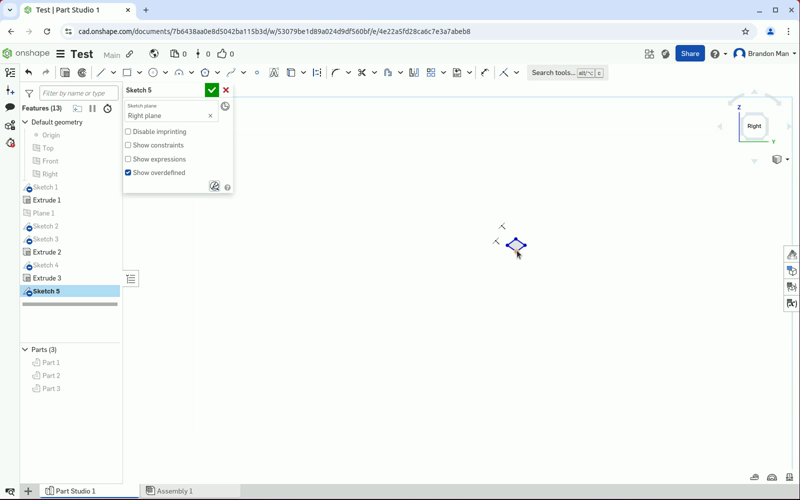
scroll(6)
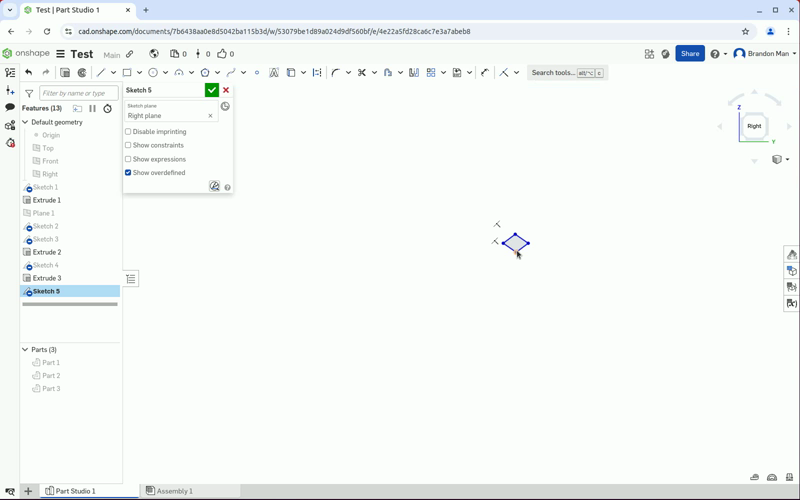
scroll(6)
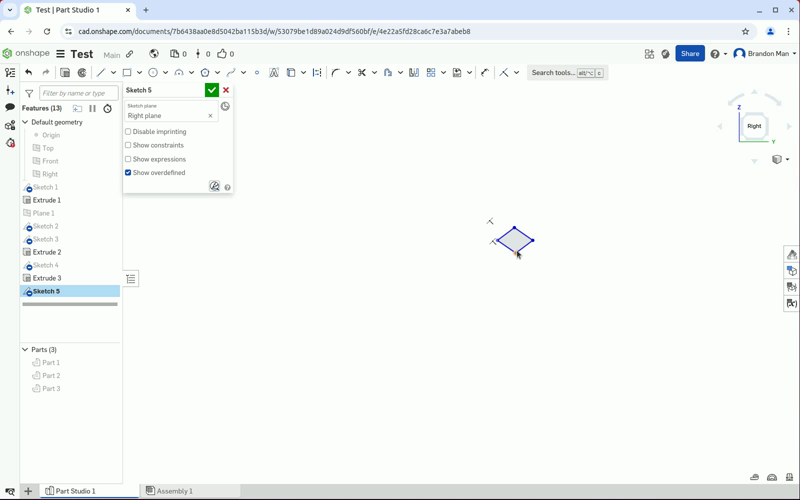
scroll(6)
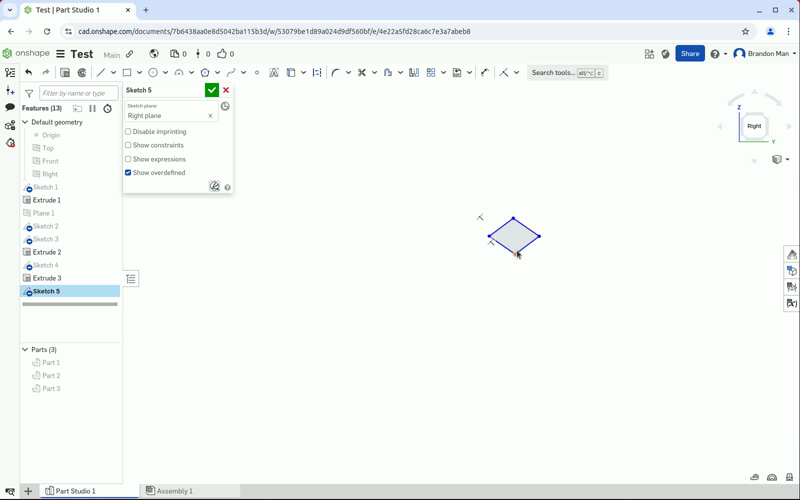
scroll(6)
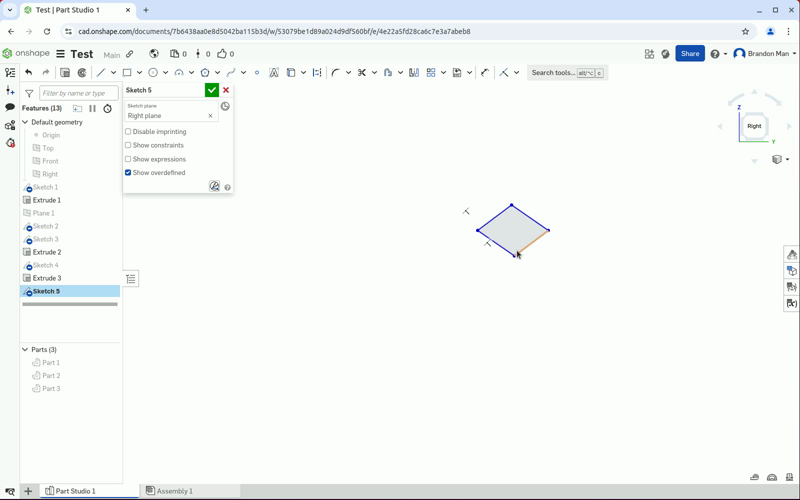
scroll(6)
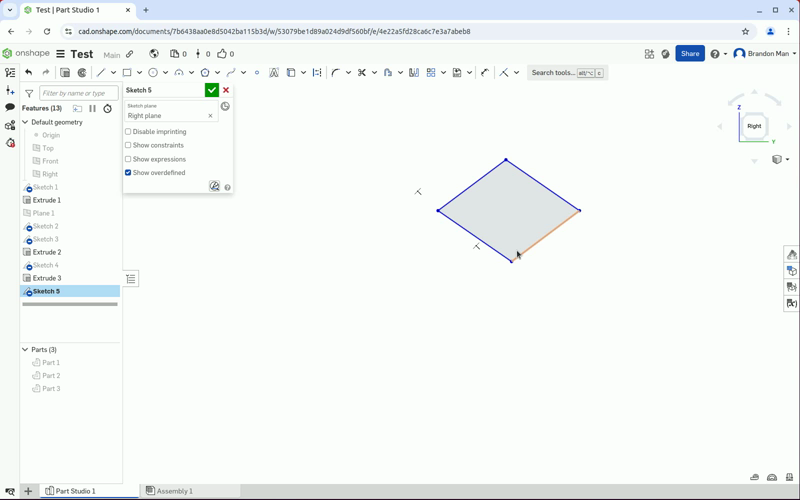
click(517, 250)
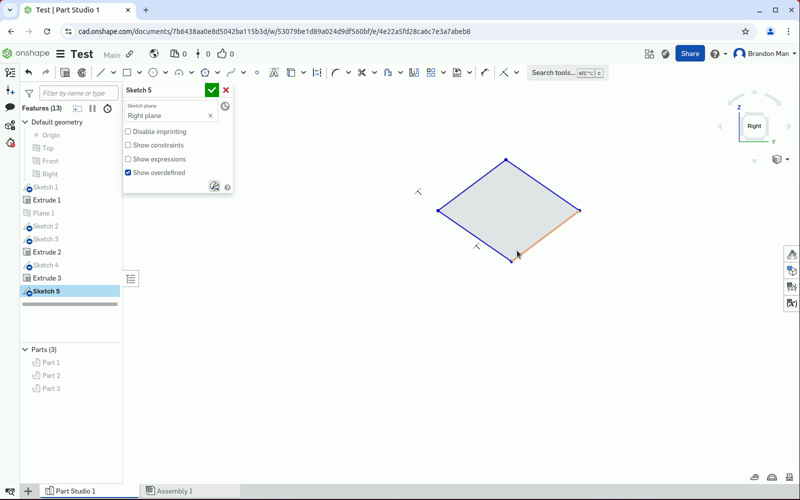
scroll(-6)
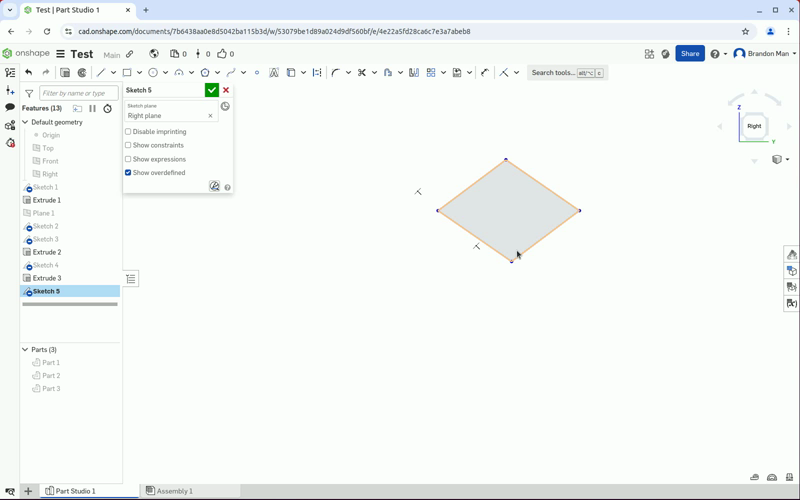
scroll(-6)
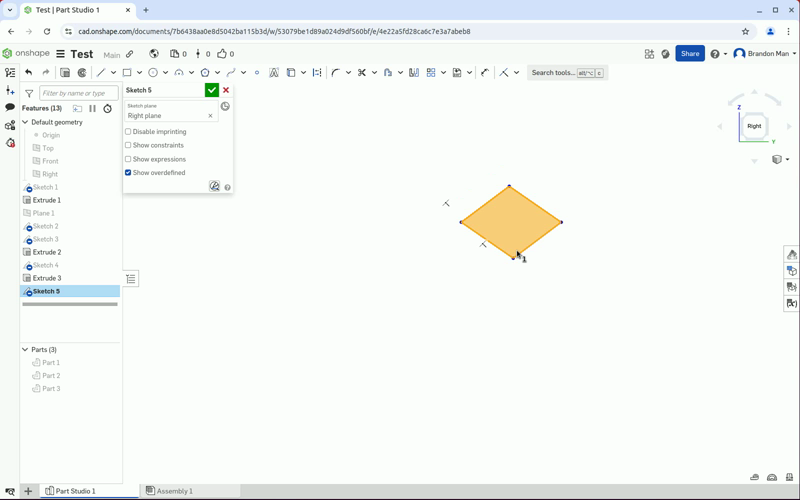
scroll(-6)
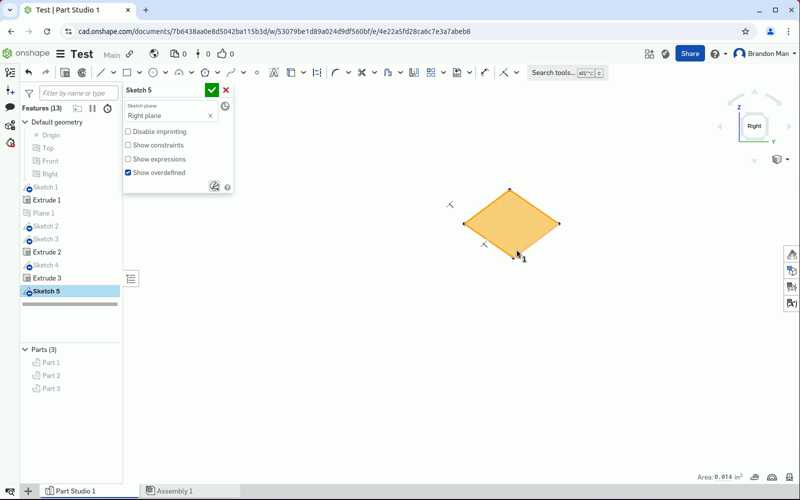
scroll(-6)
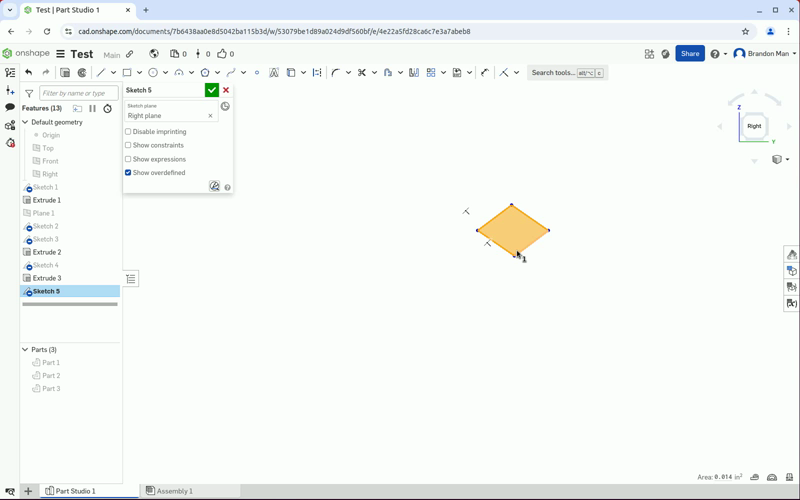
scroll(-6)
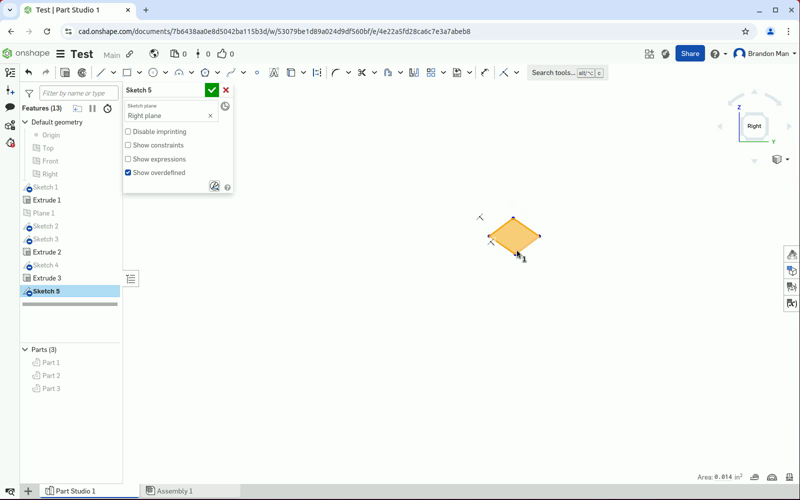
scroll(-6)
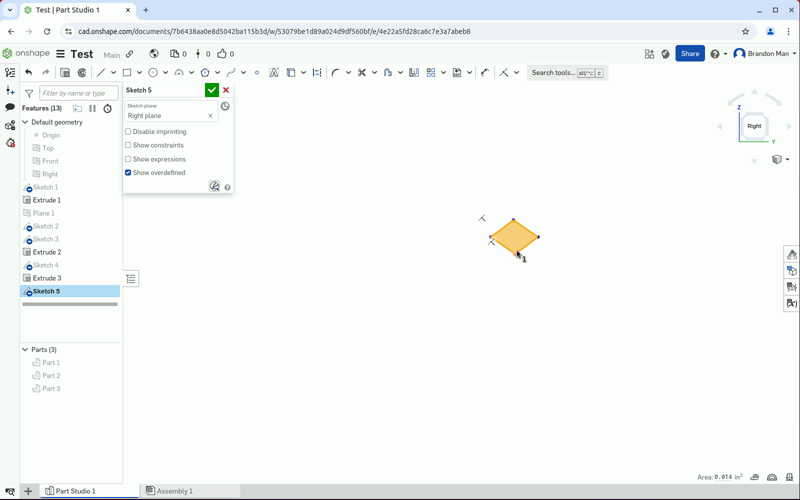
scroll(-6)
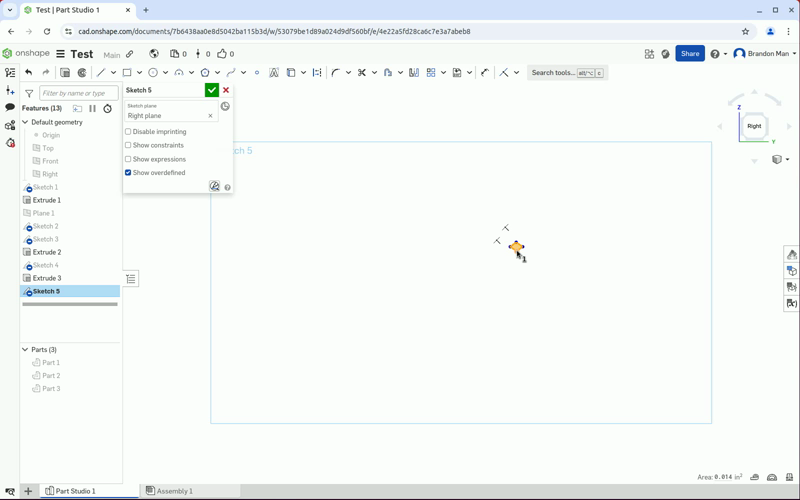
mouse_move(73, 352)
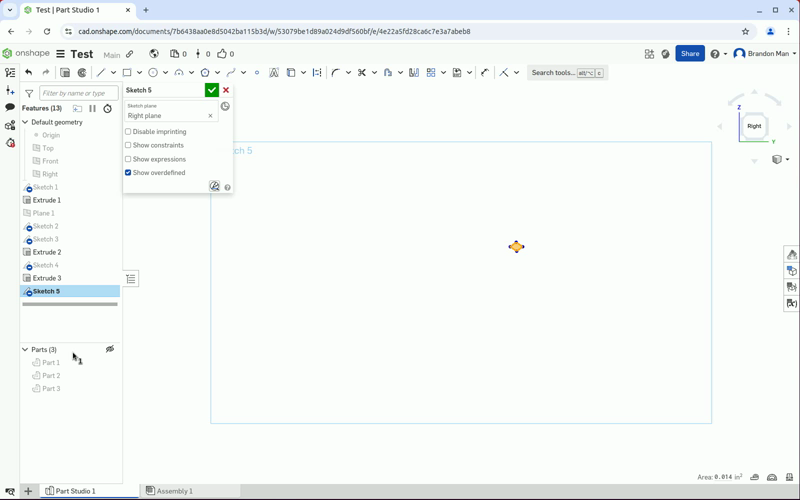
key(shift+y)
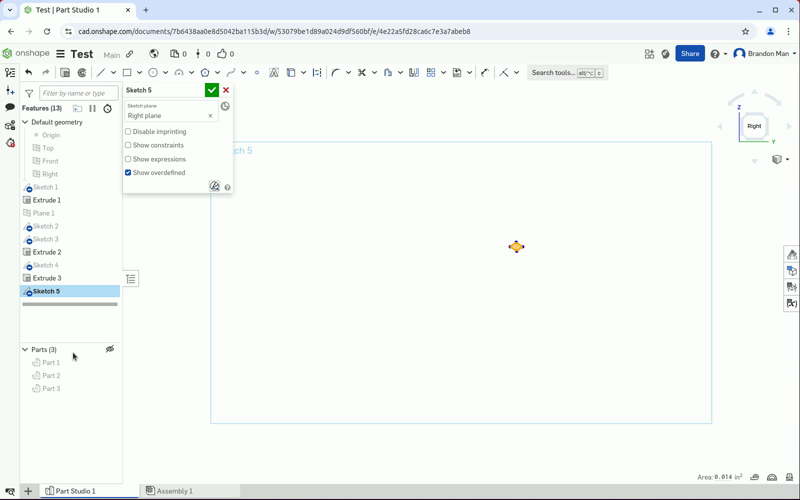
key(shift+e)
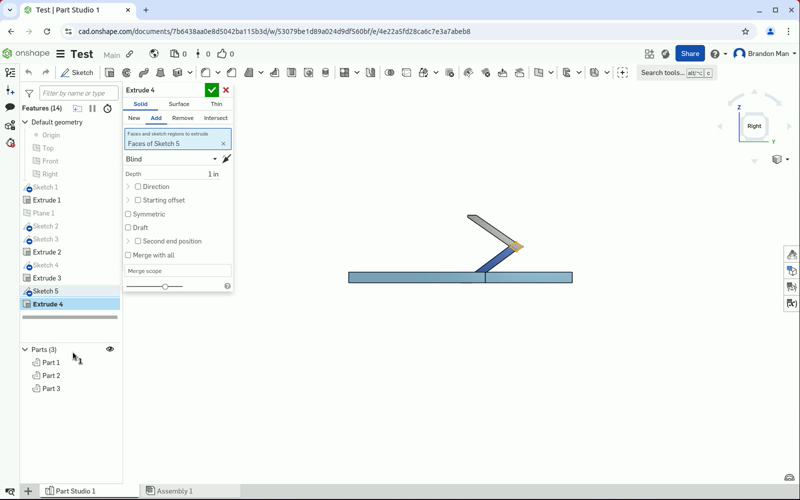
mouse_move(143, 106)
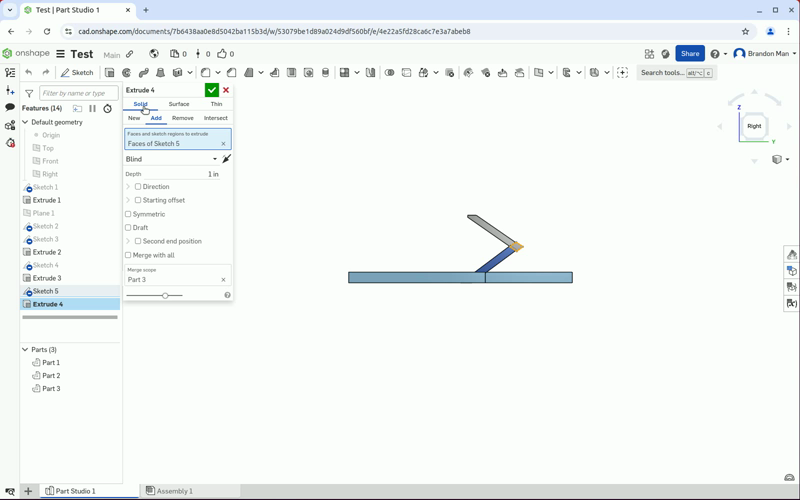
click(143, 106)
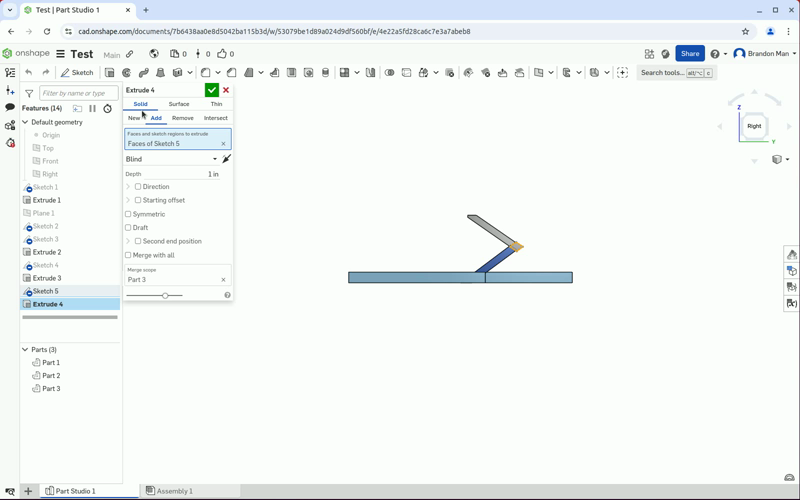
mouse_move(137, 120)
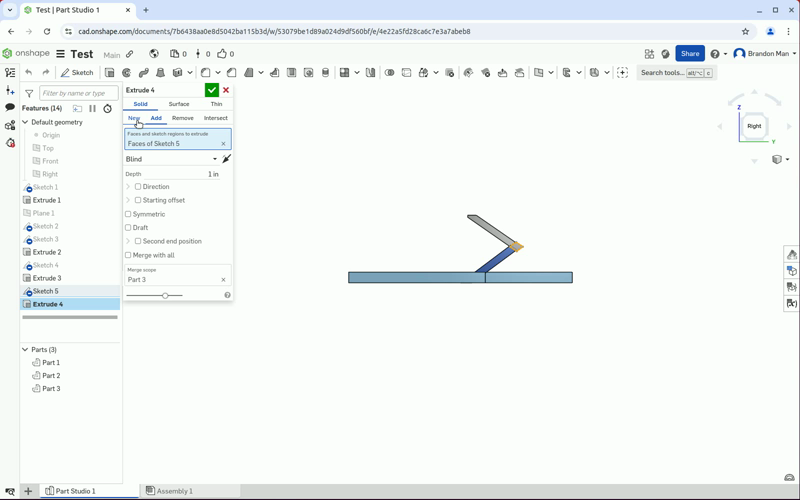
click(137, 120)
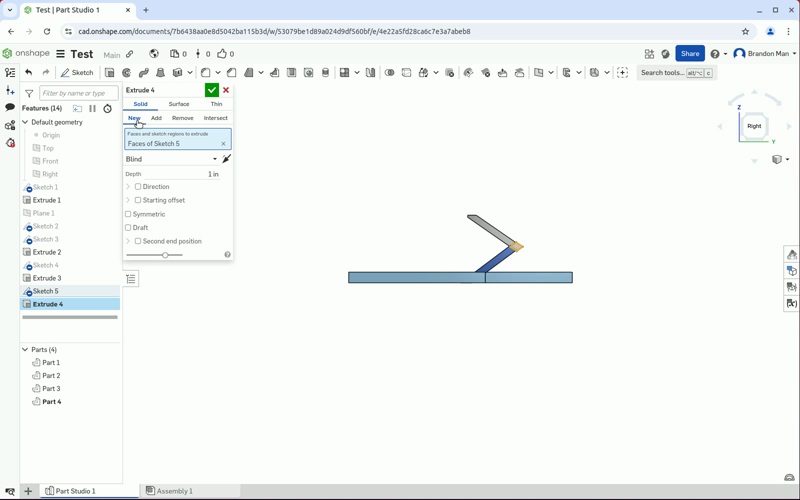
key(tab, 4)
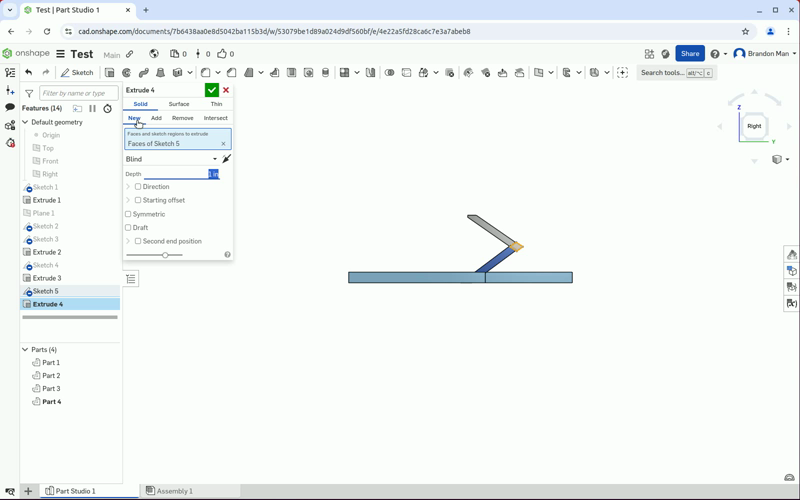
text(0.77)
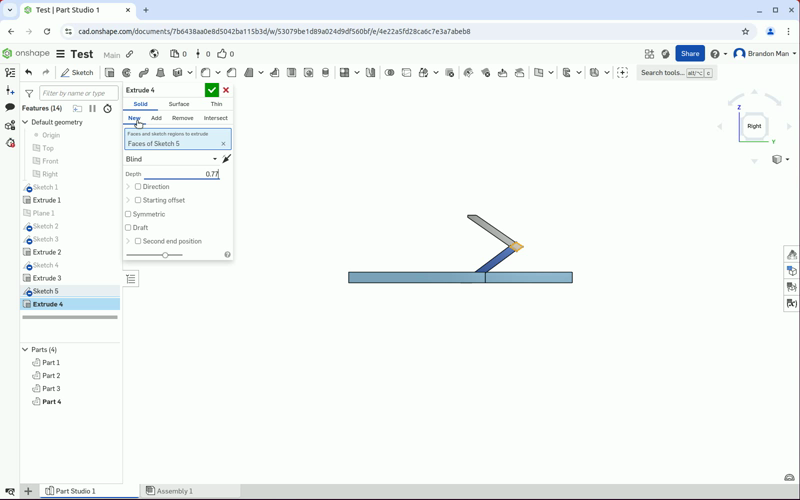
key(tab, 3)
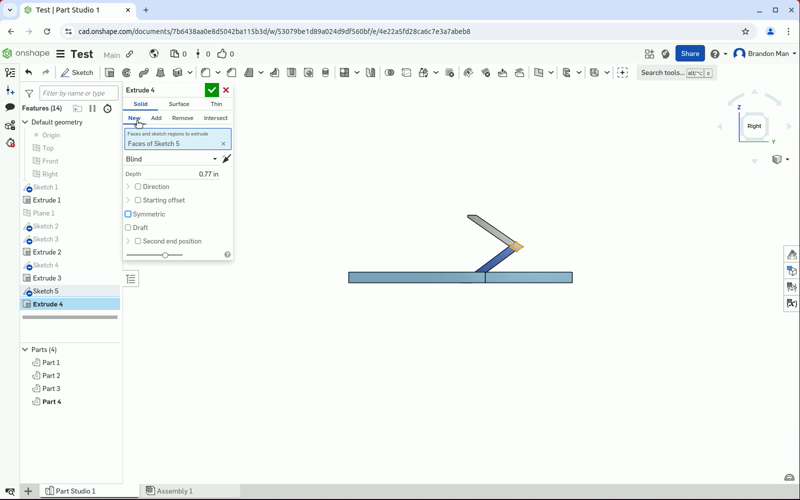
key(space)
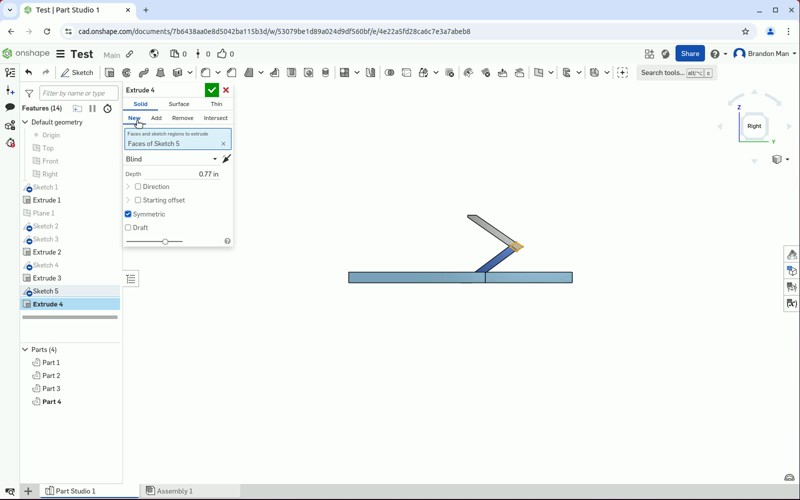
key(enter)
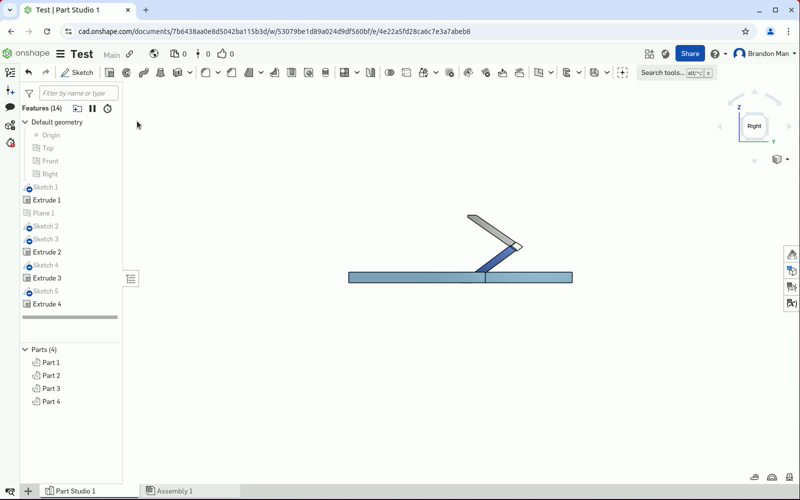
key(shift+h)
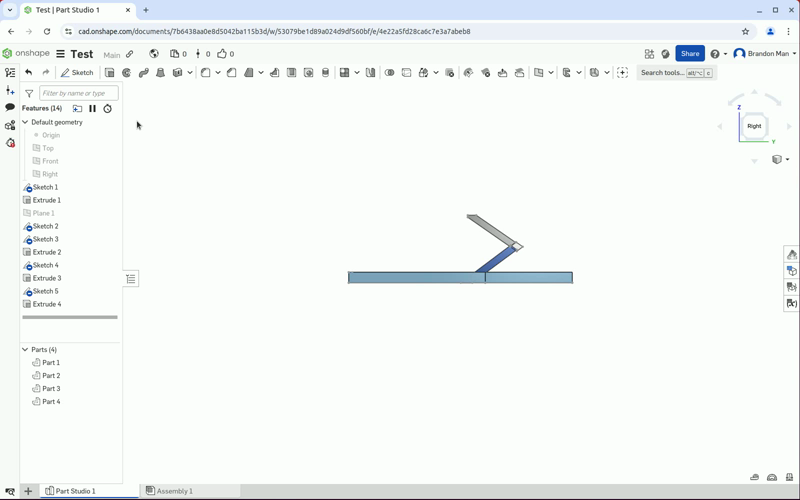
key(shift+h)
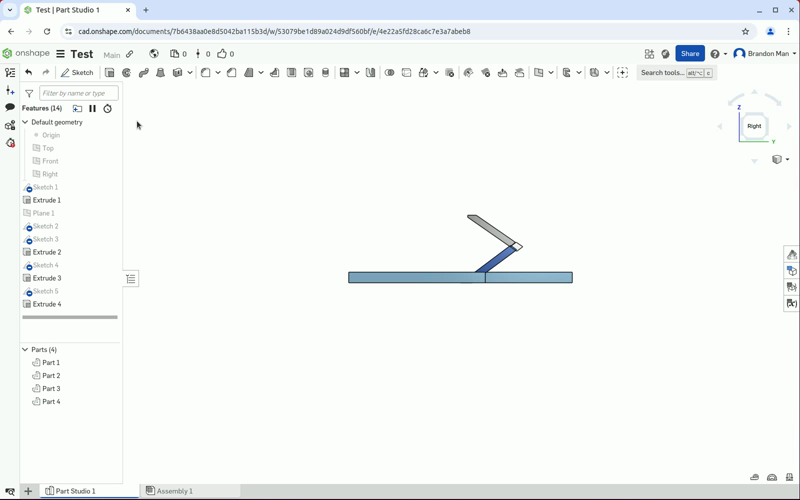
mouse_move(73, 189)
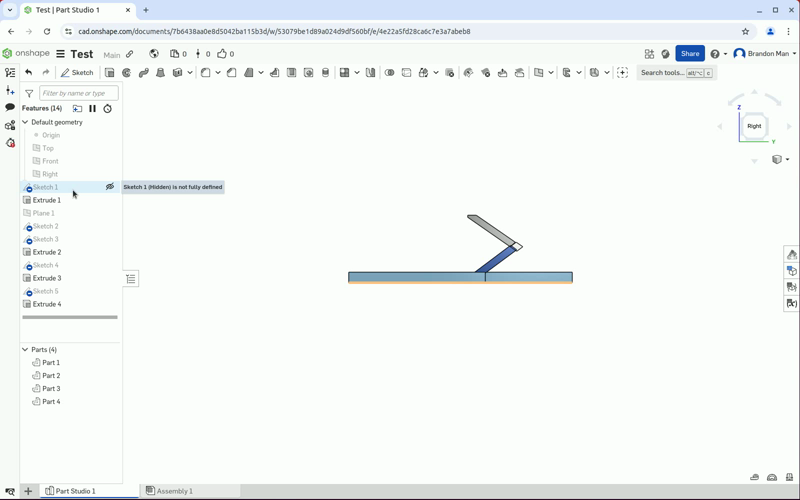
click(73, 189)
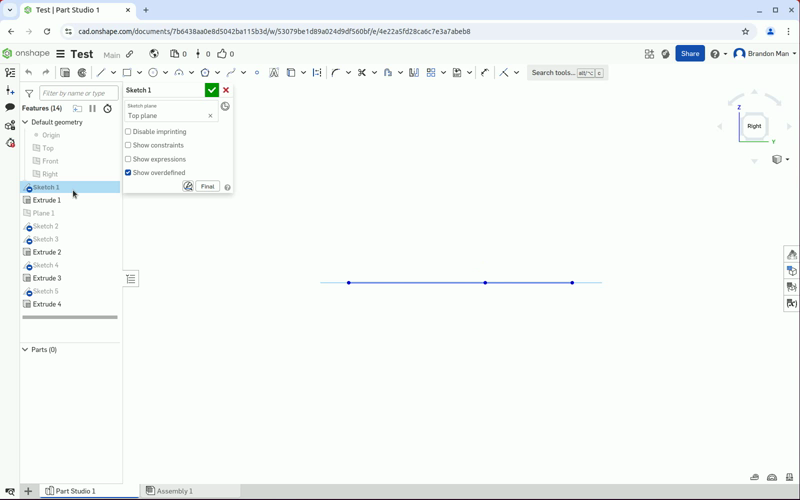
mouse_move(229, 92)
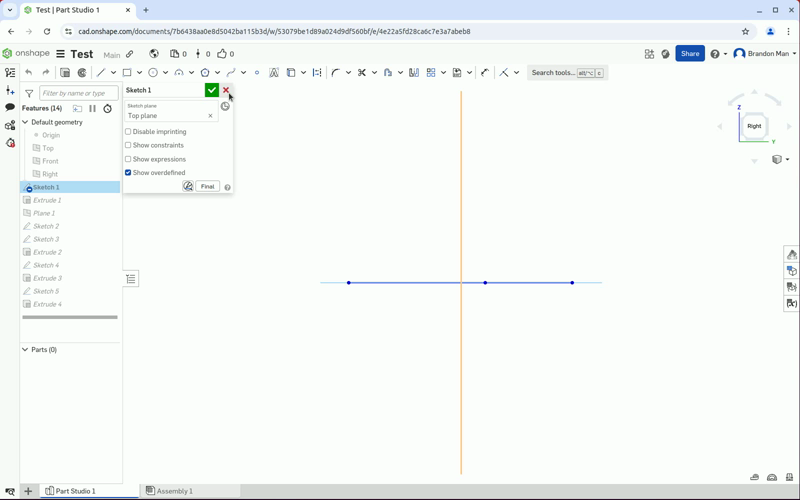
click(229, 92)
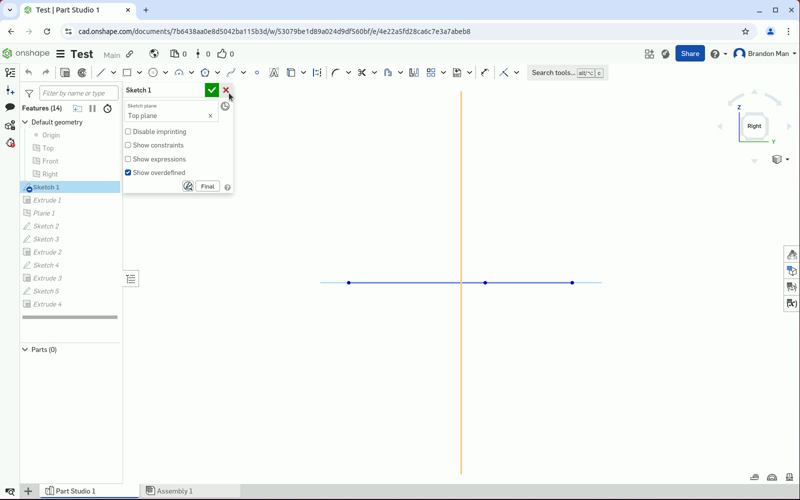
key(shift+s)
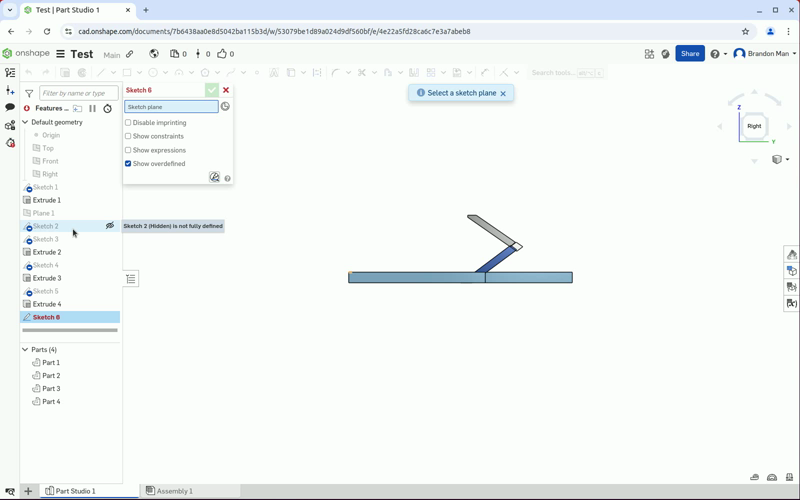
scroll(3)
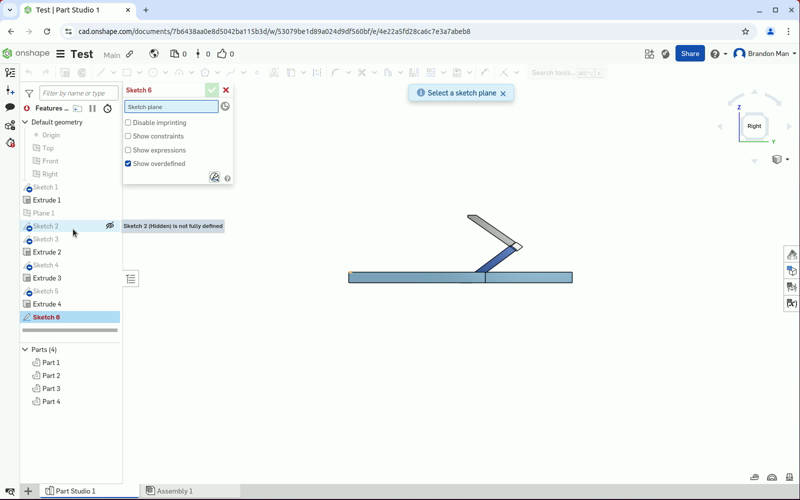
mouse_move(73, 176)
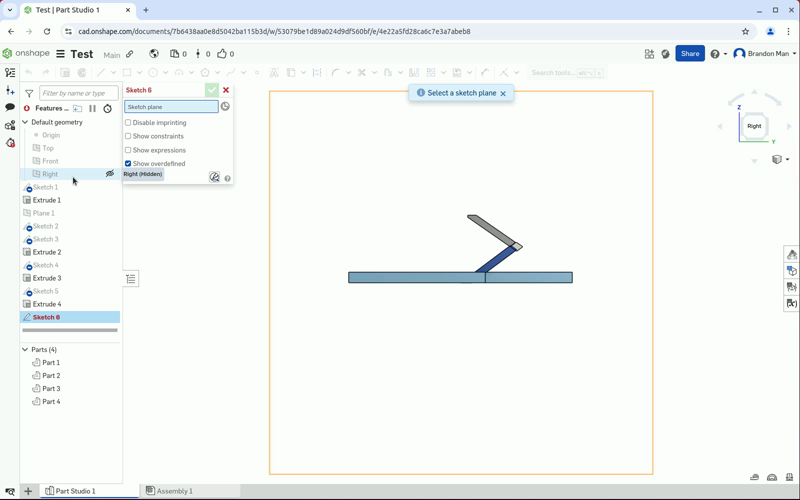
click(73, 176)
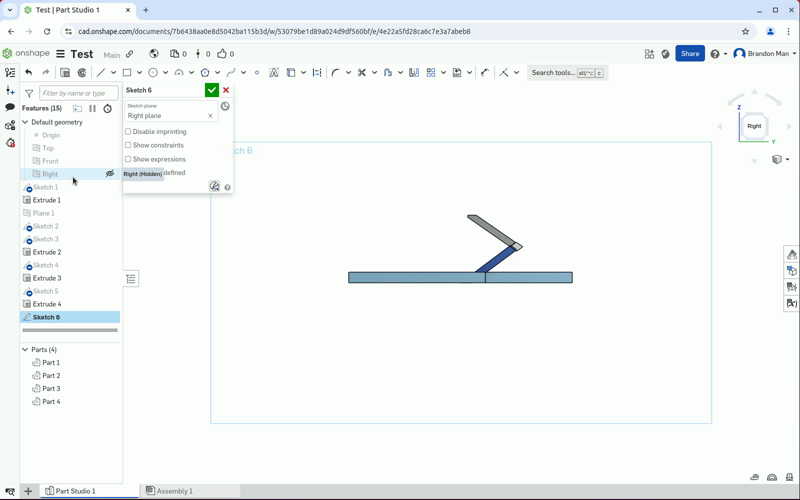
mouse_move(73, 352)
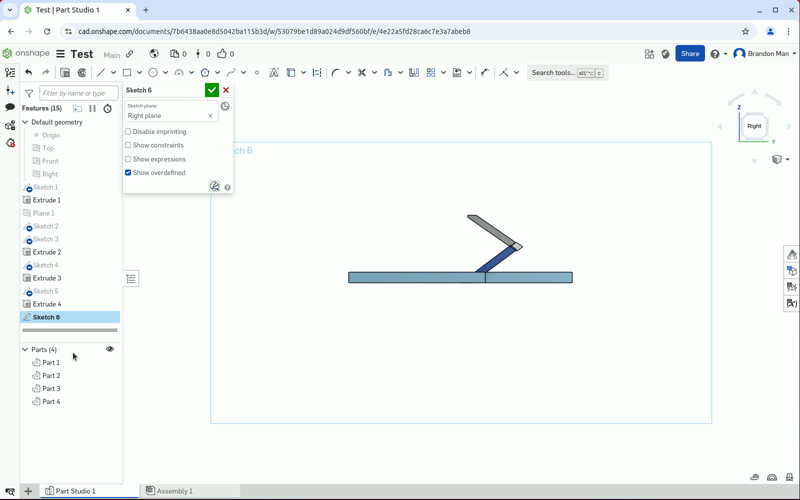
key(y)
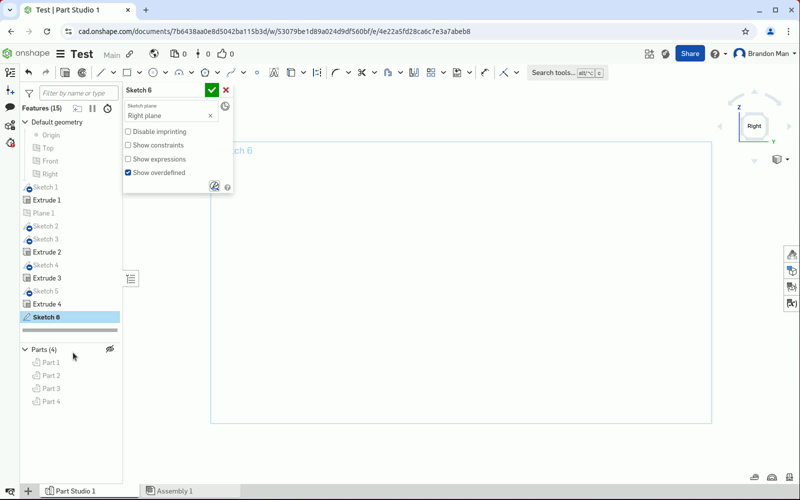
key(l)
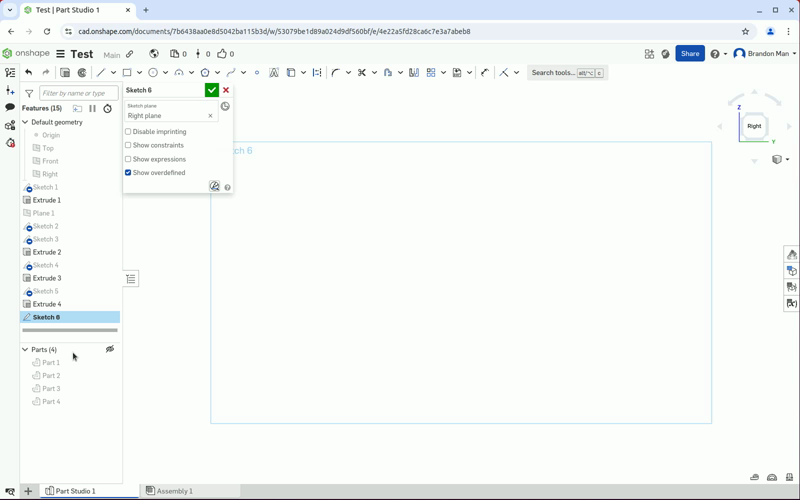
key_down(shift)
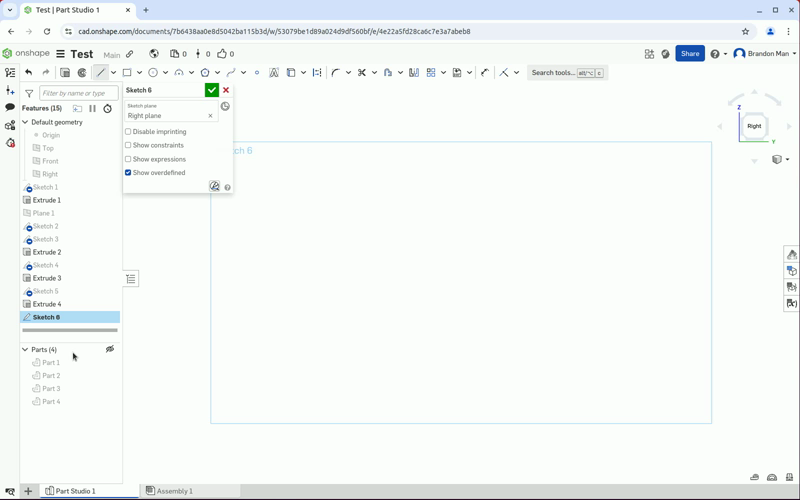
mouse_move(514, 241)
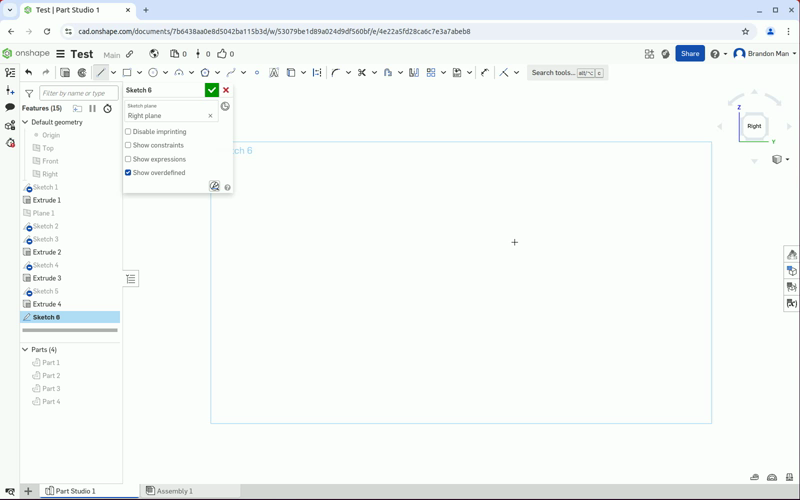
click(514, 241)
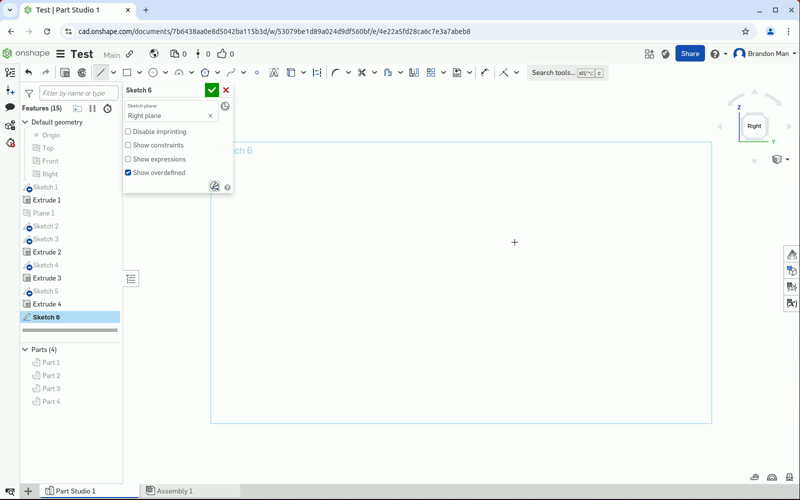
key_up(shift)
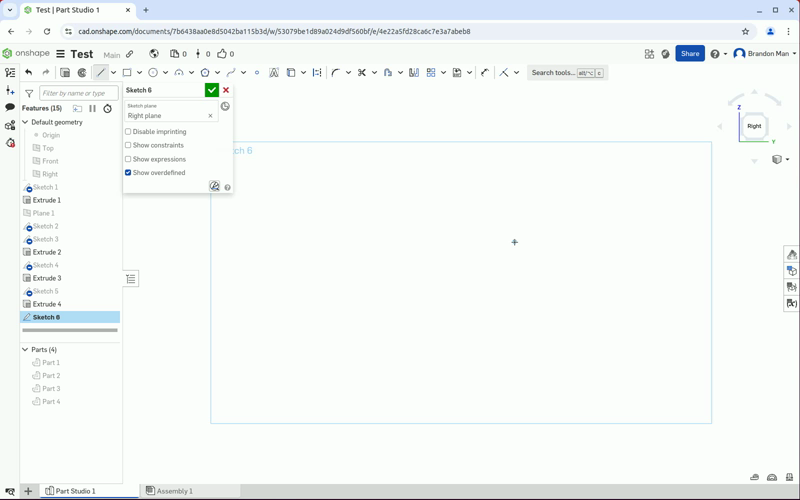
key_down(shift)
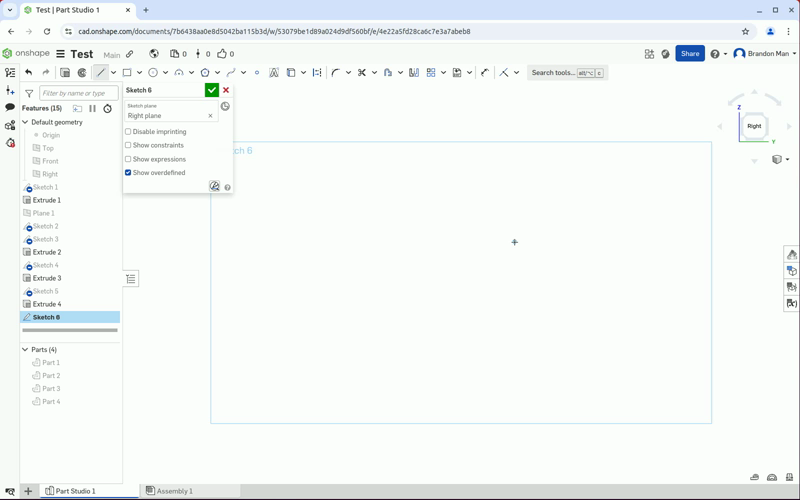
mouse_move(544, 241)
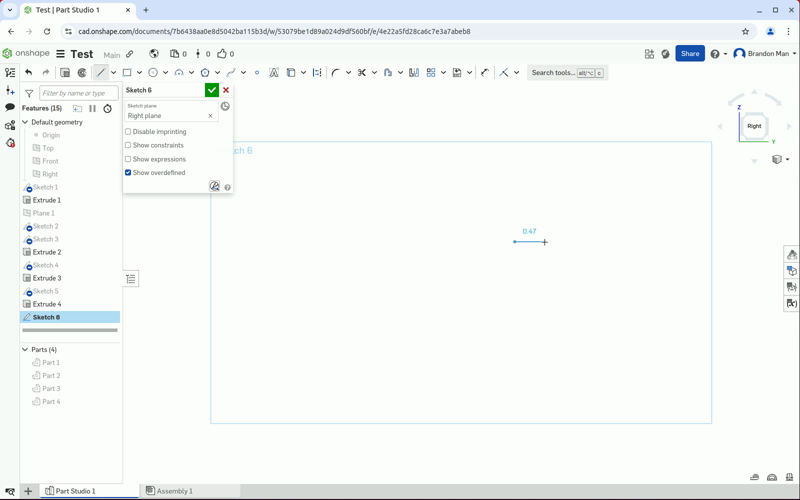
mouse_move(520, 246)
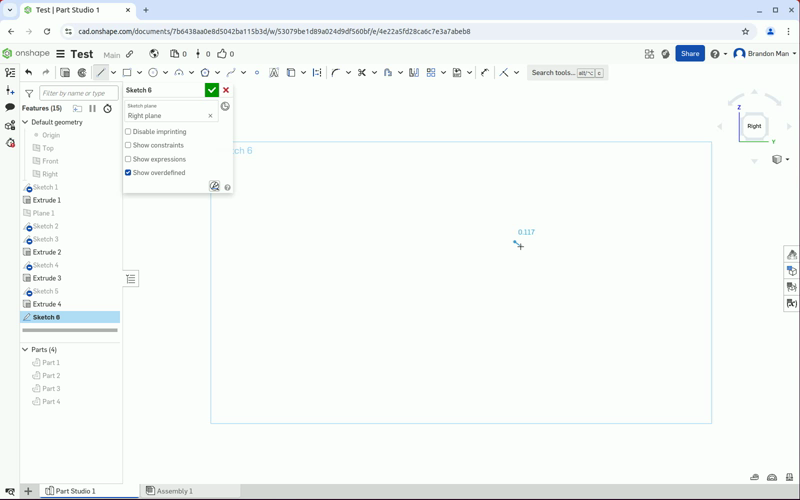
scroll(6)
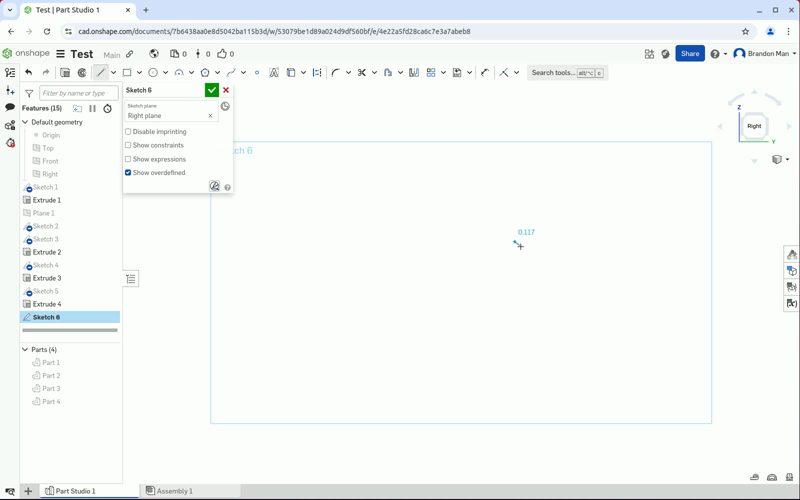
scroll(6)
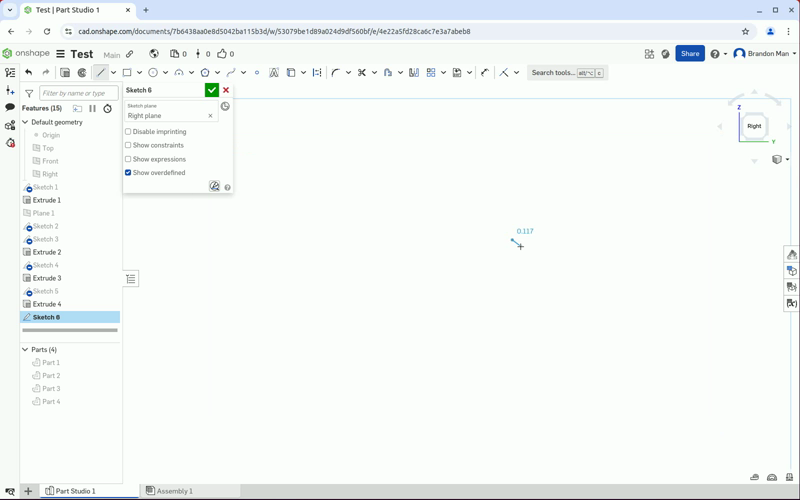
scroll(6)
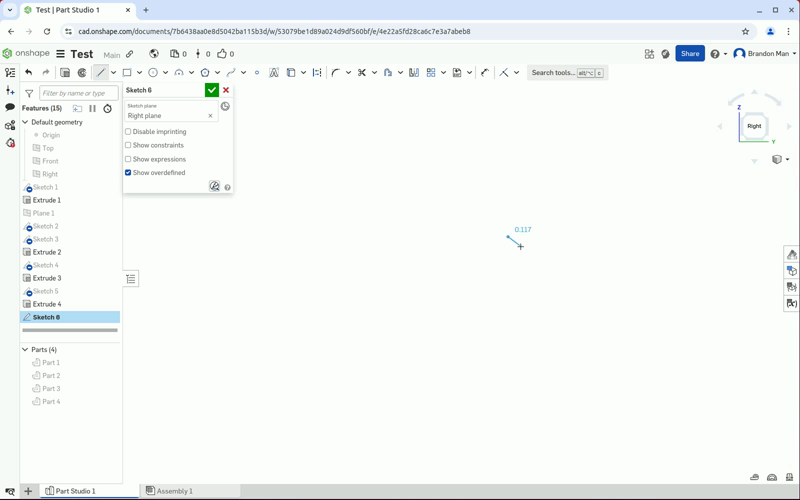
scroll(6)
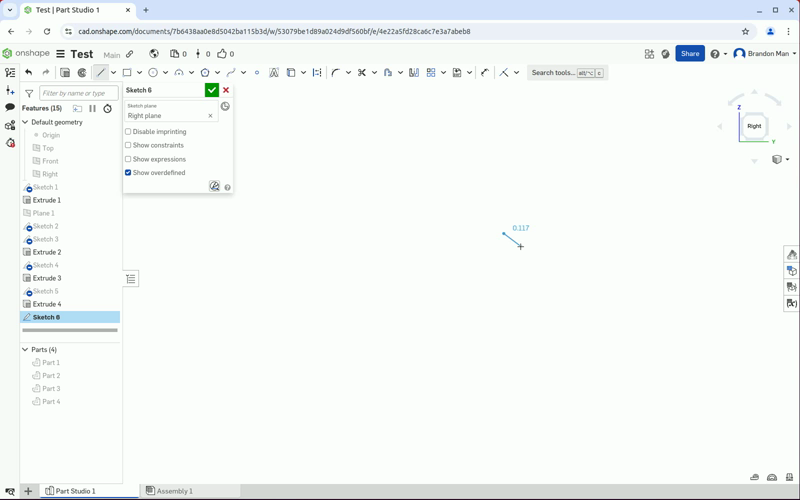
scroll(6)
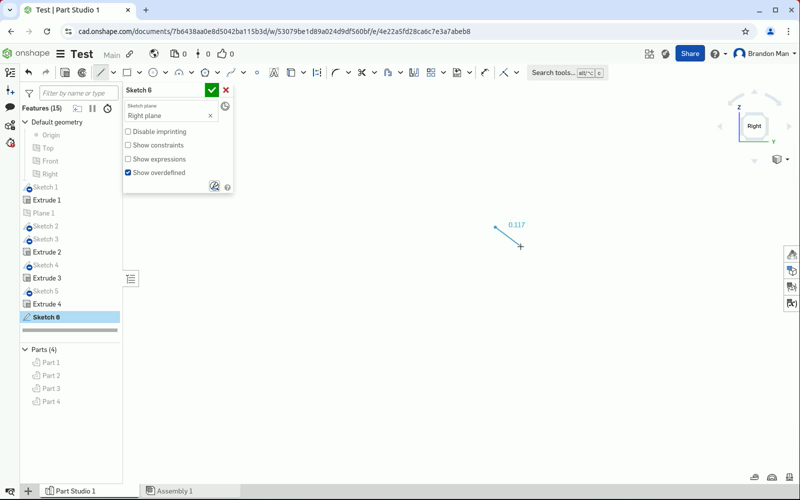
scroll(6)
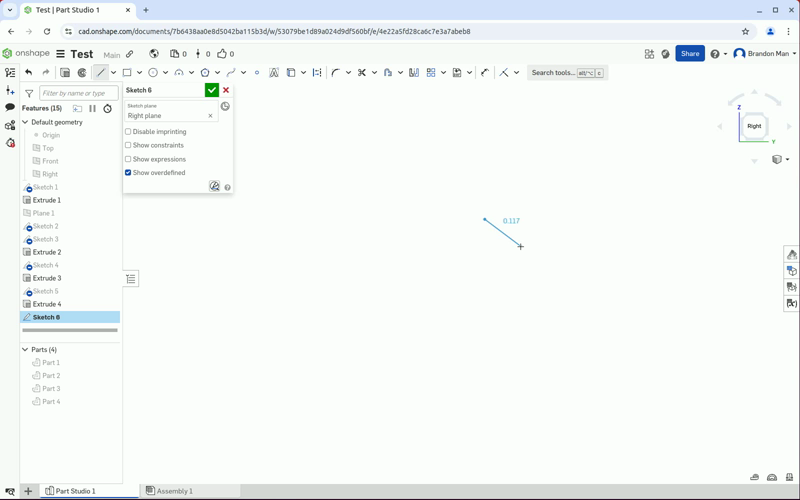
scroll(6)
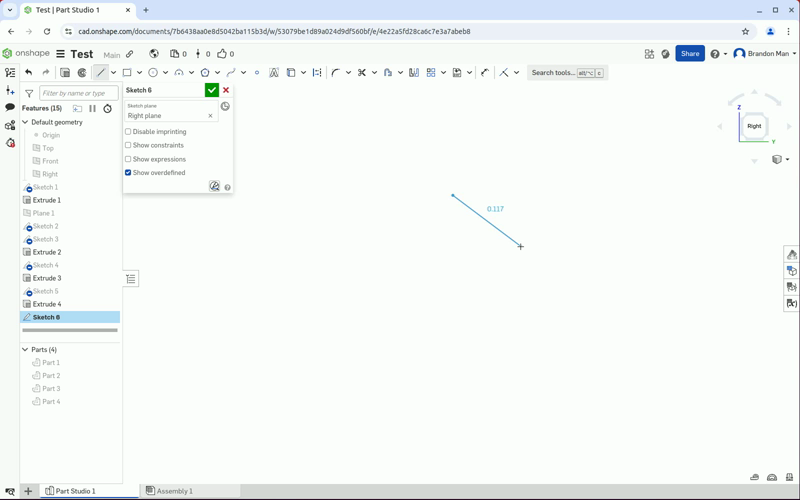
click(520, 246)
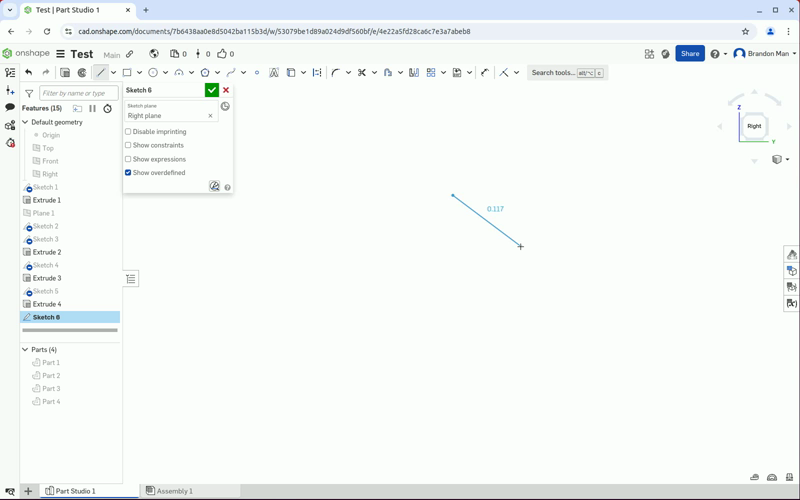
scroll(-6)
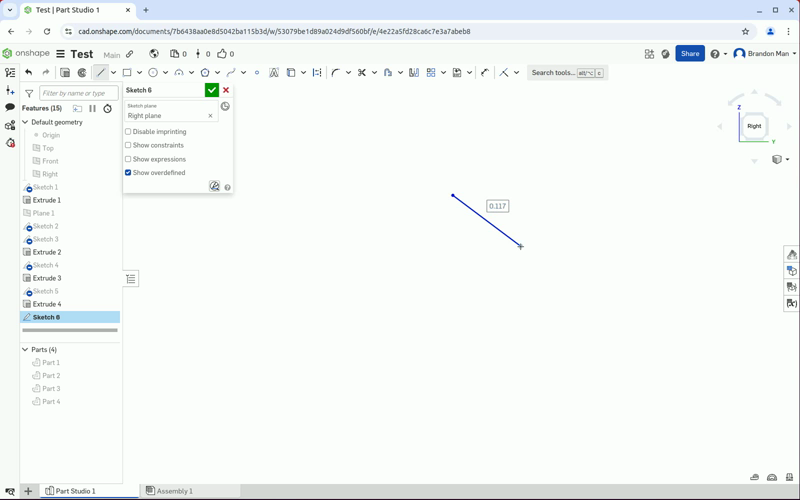
scroll(-6)
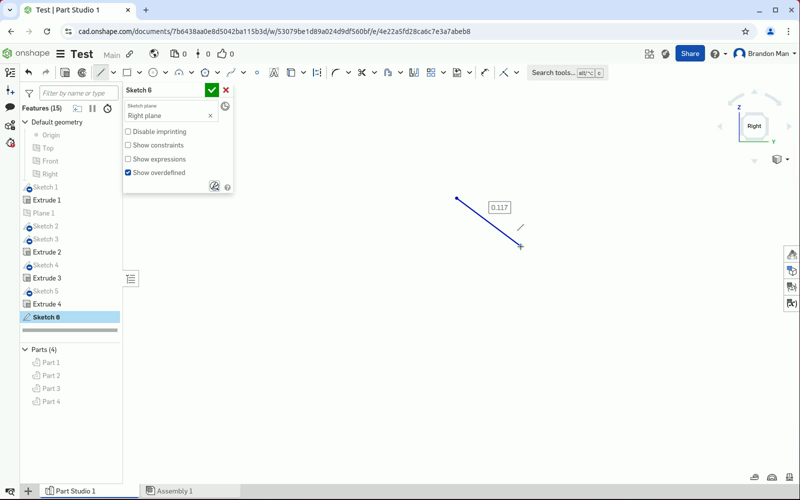
scroll(-6)
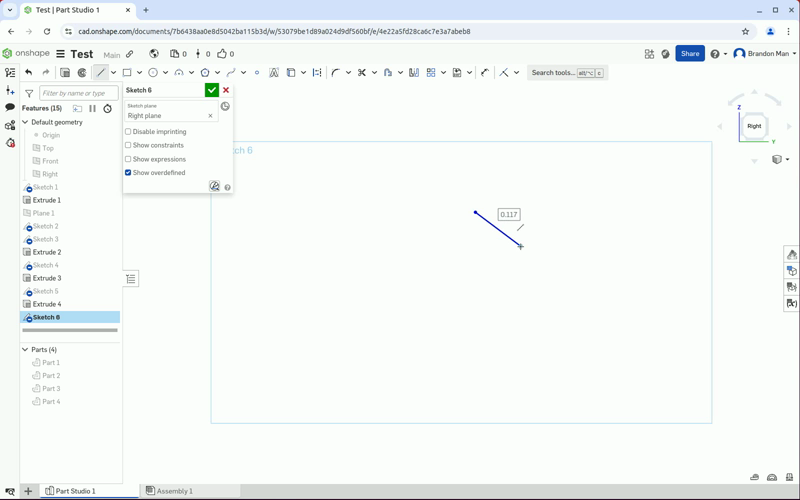
scroll(-6)
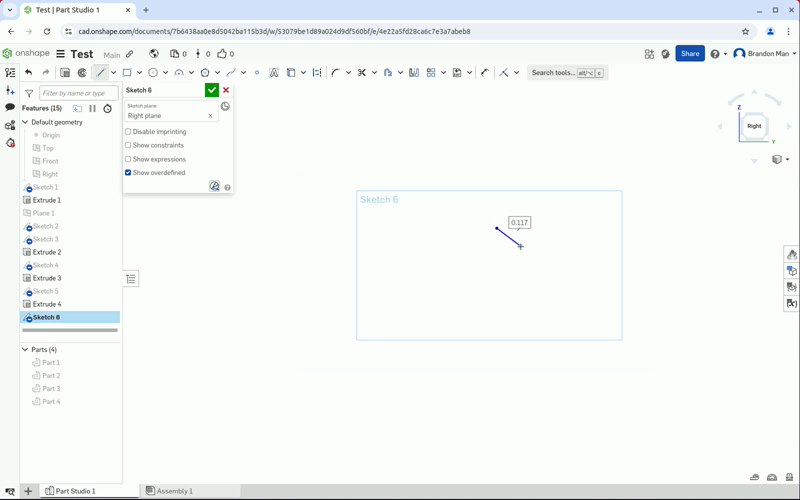
scroll(-6)
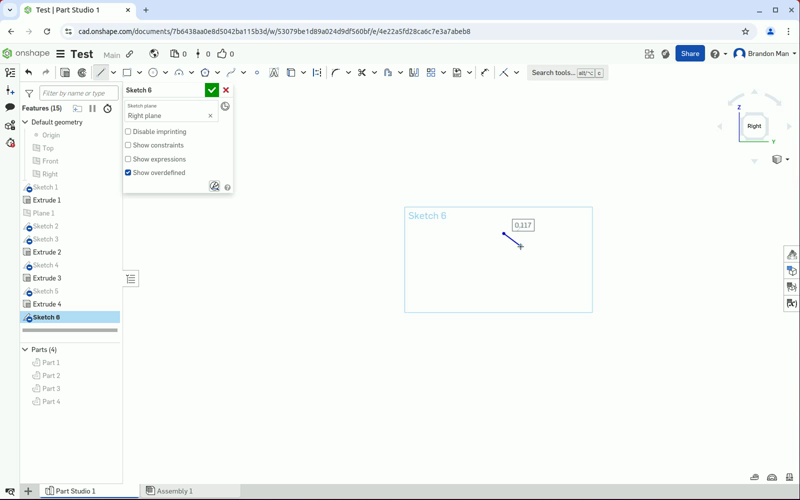
scroll(-6)
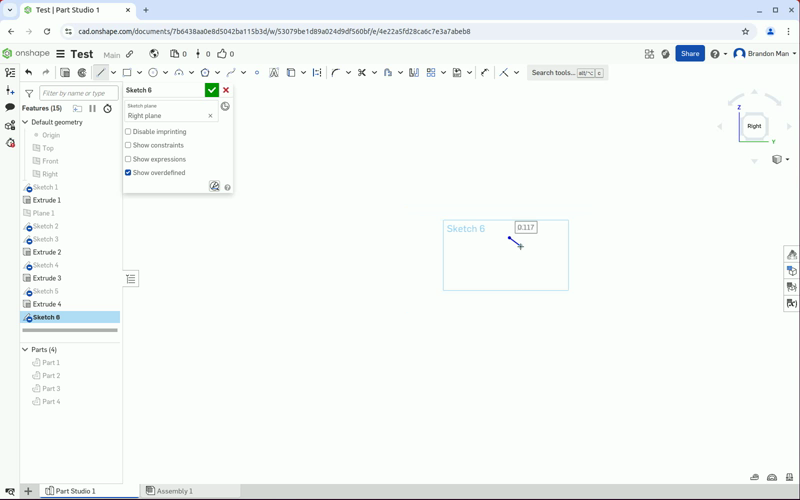
scroll(-6)
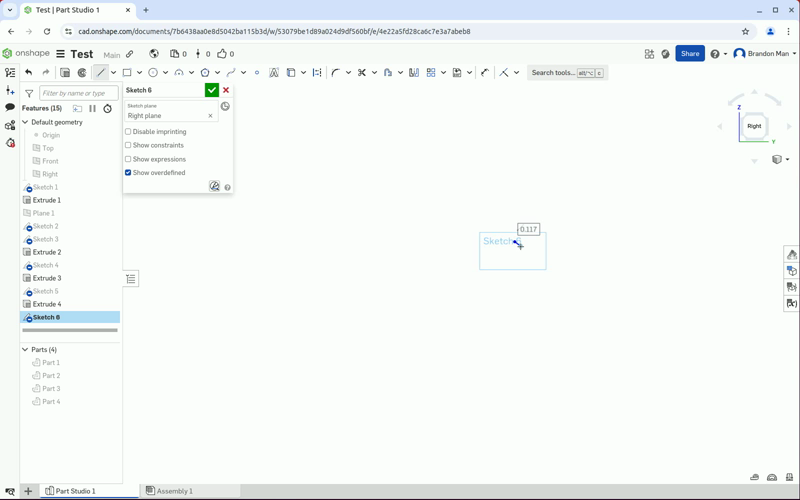
key_up(shift)
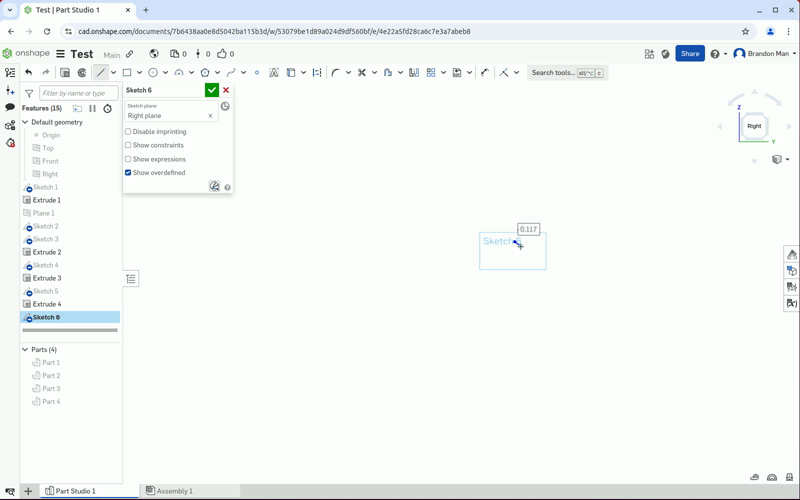
key_down(shift)
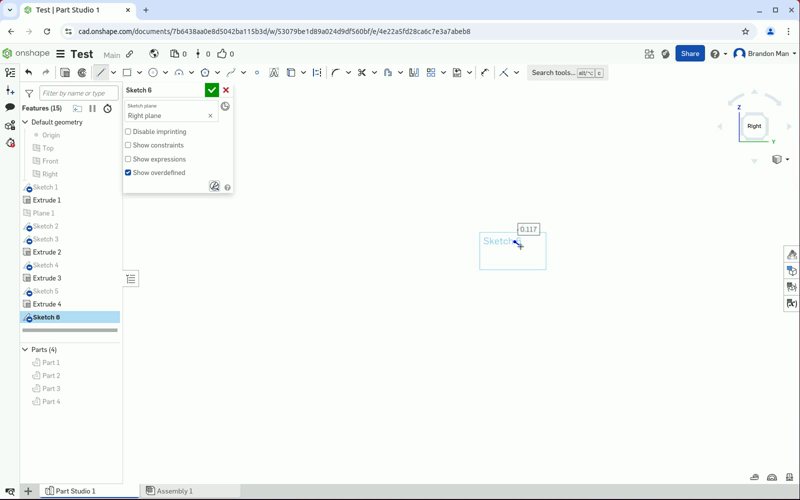
mouse_move(550, 246)
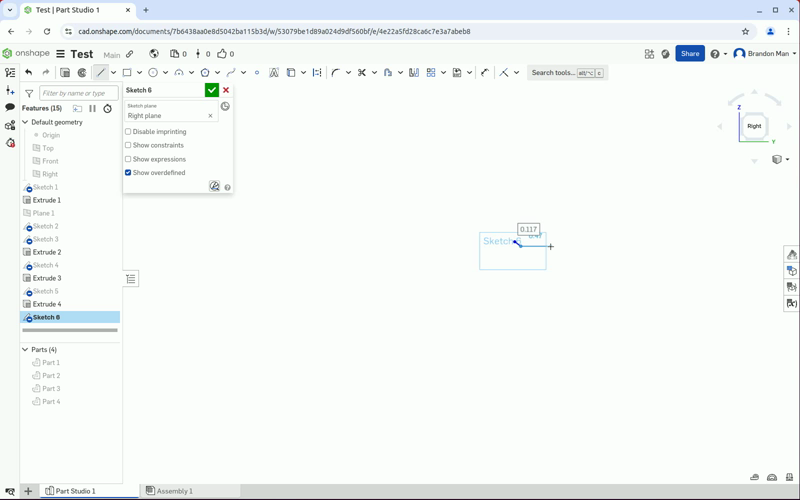
mouse_move(555, 220)
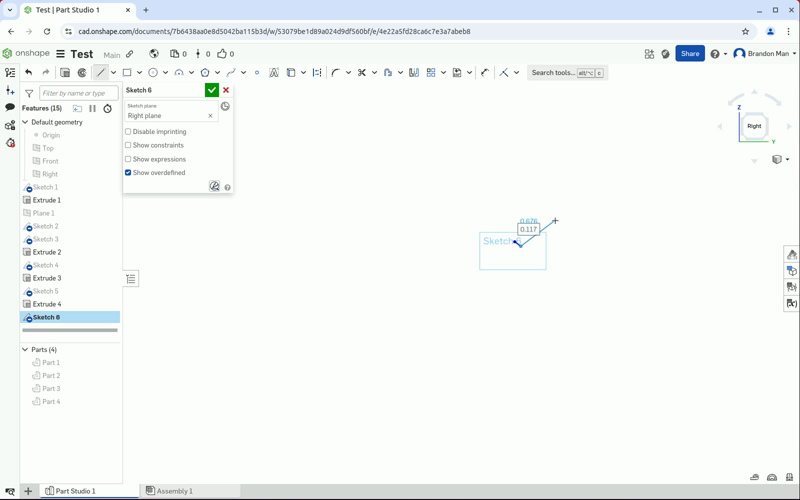
click(555, 220)
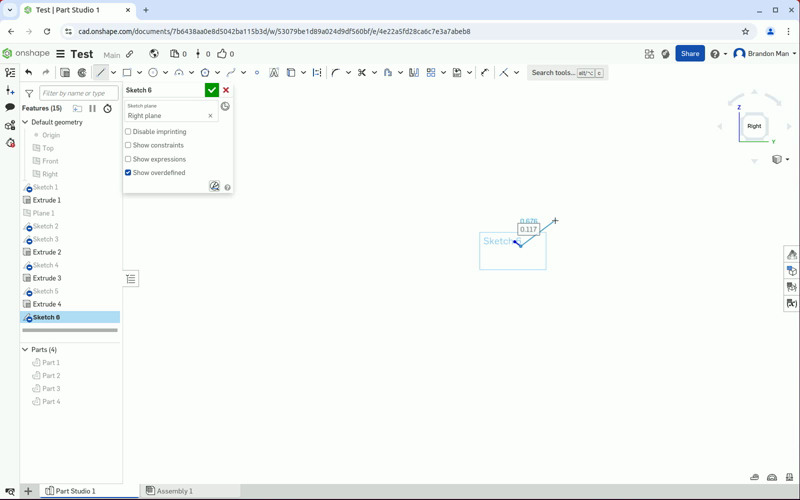
key_up(shift)
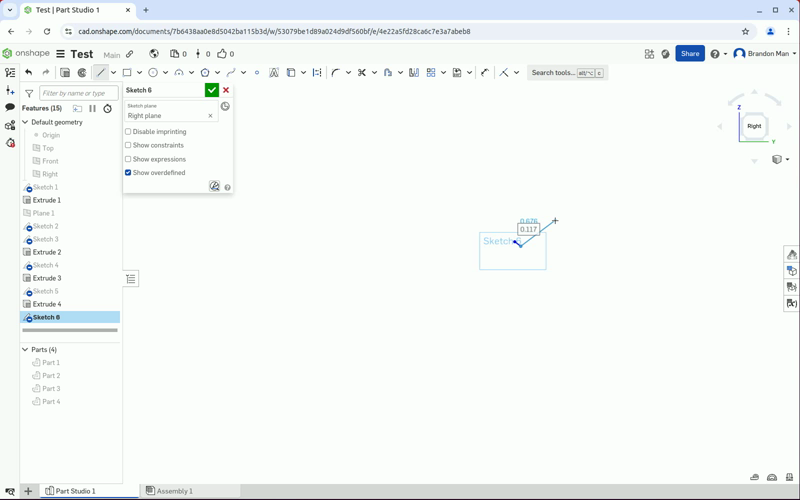
key_down(shift)
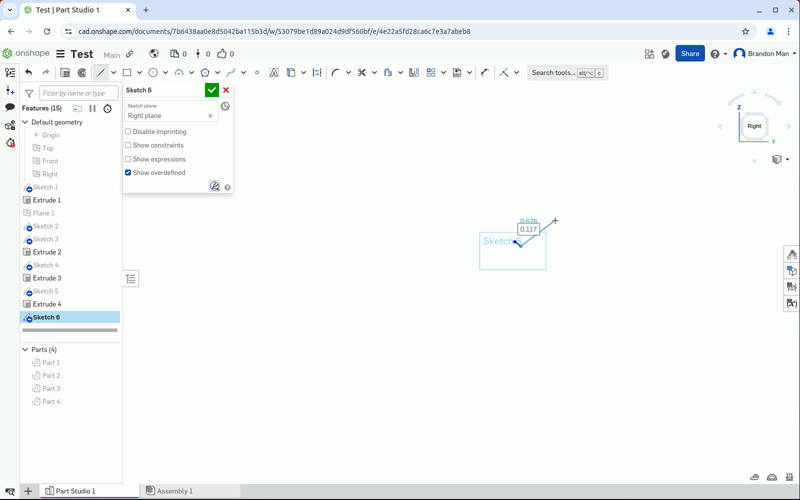
mouse_move(585, 220)
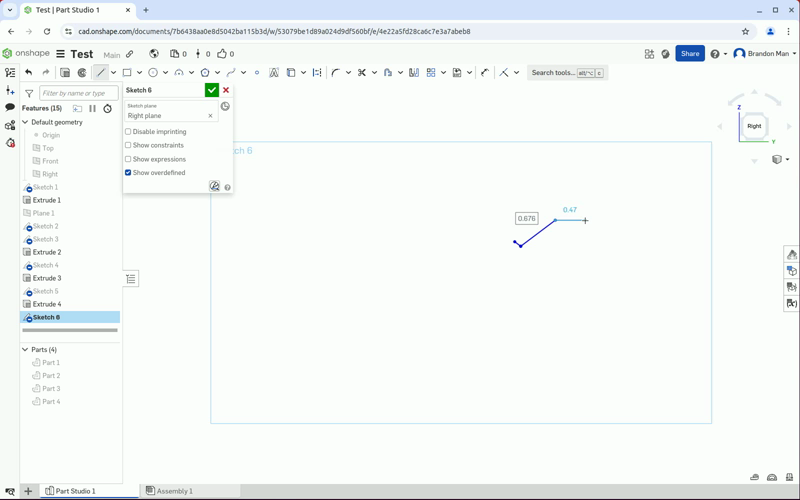
mouse_move(555, 214)
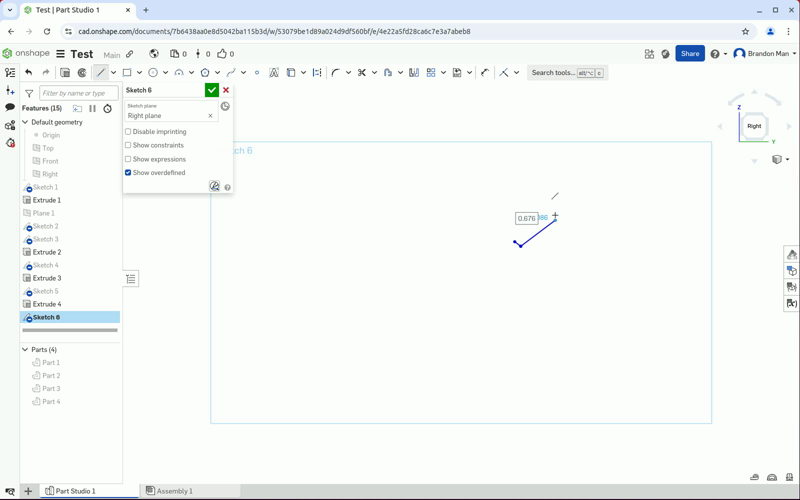
scroll(6)
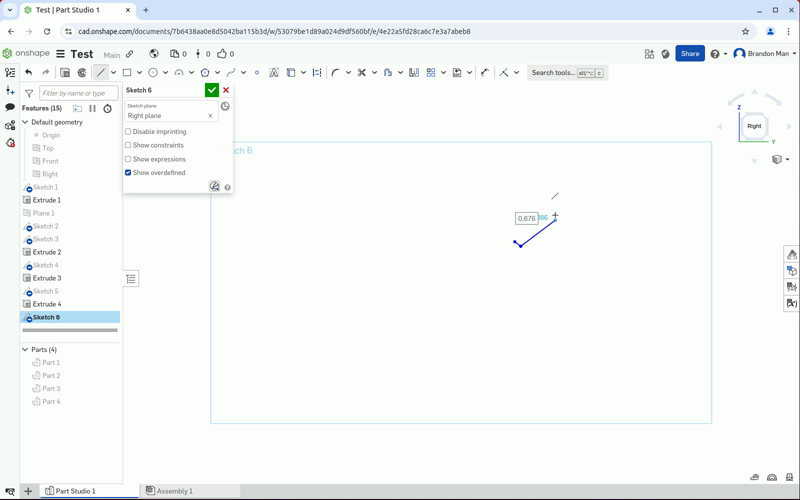
scroll(6)
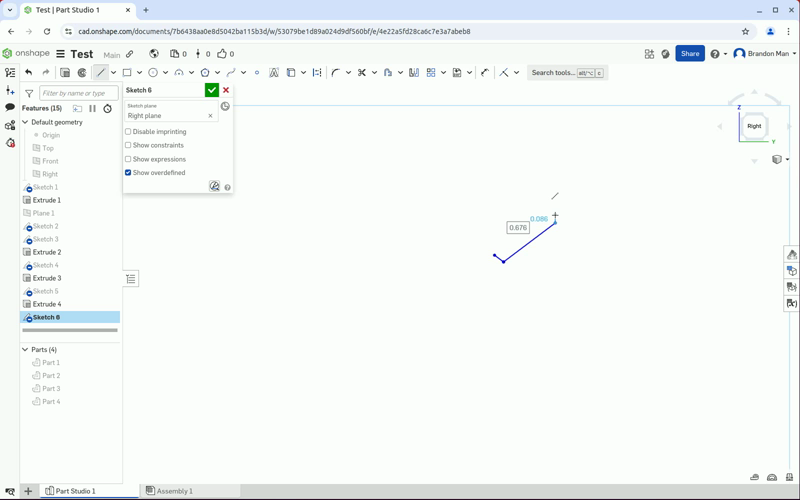
scroll(6)
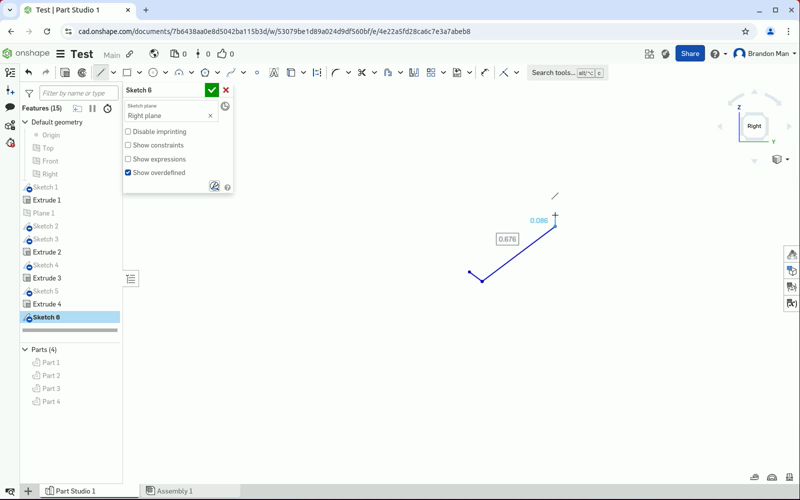
scroll(6)
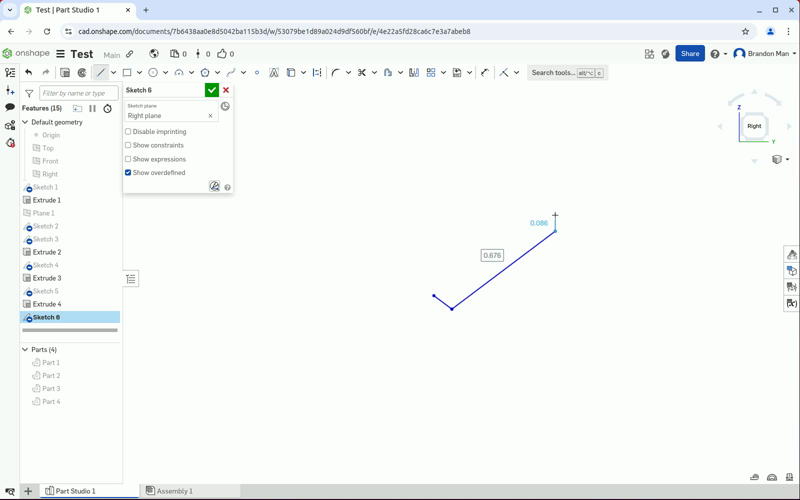
scroll(6)
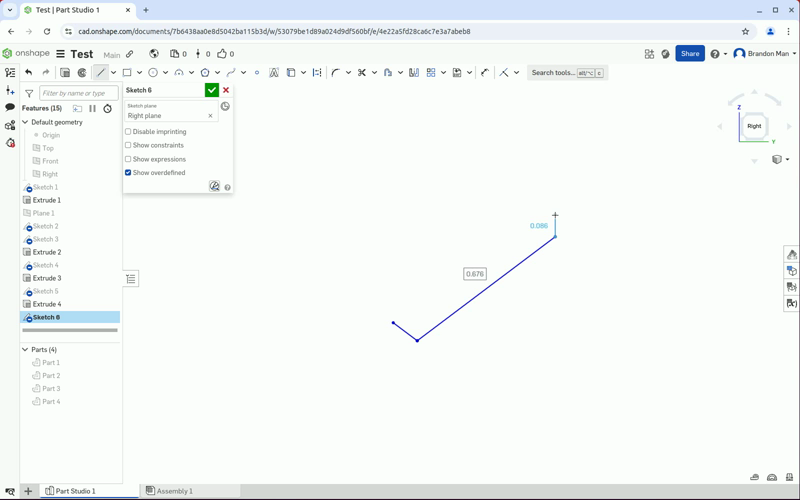
scroll(6)
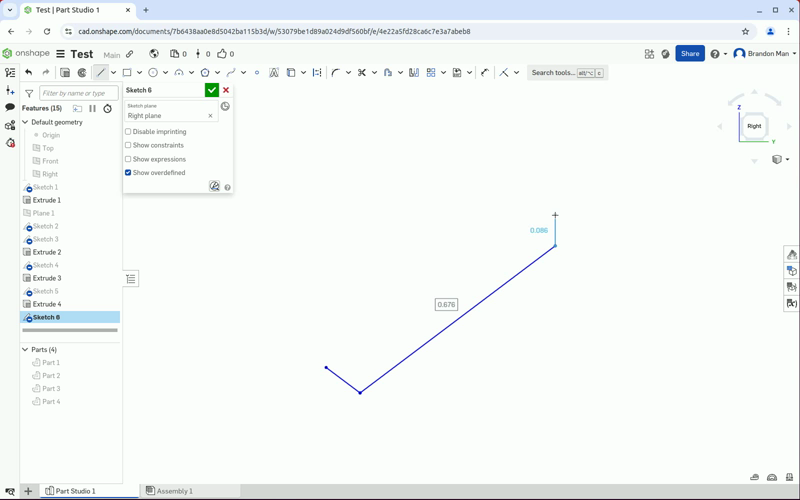
scroll(6)
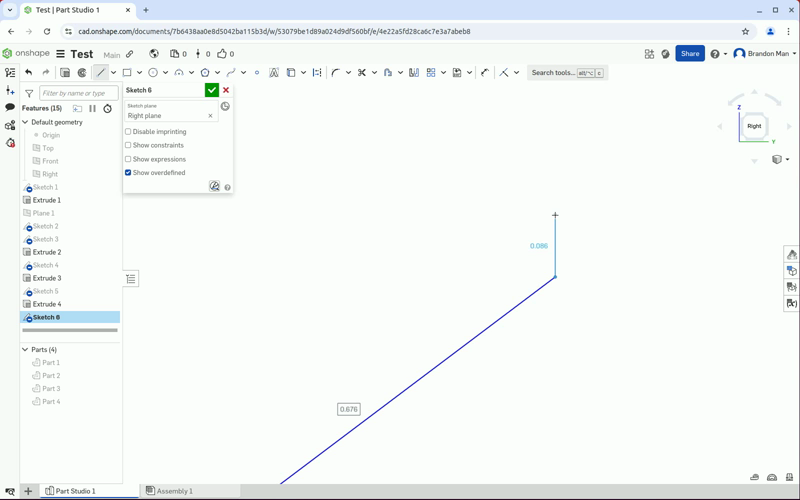
click(555, 214)
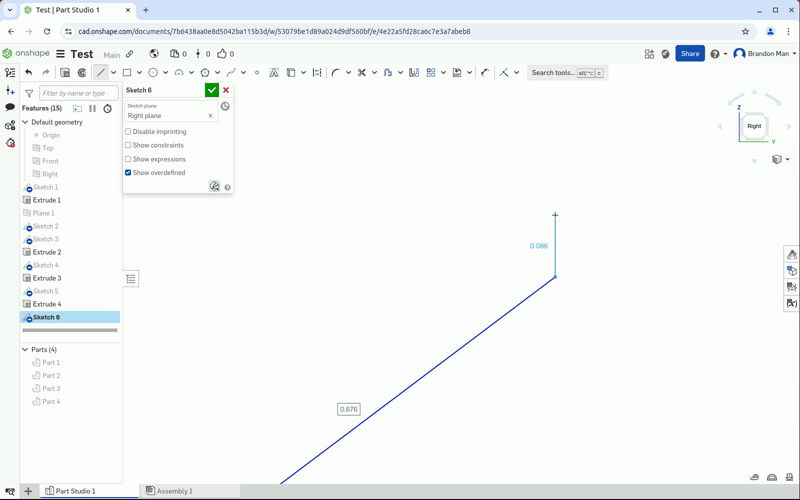
scroll(-6)
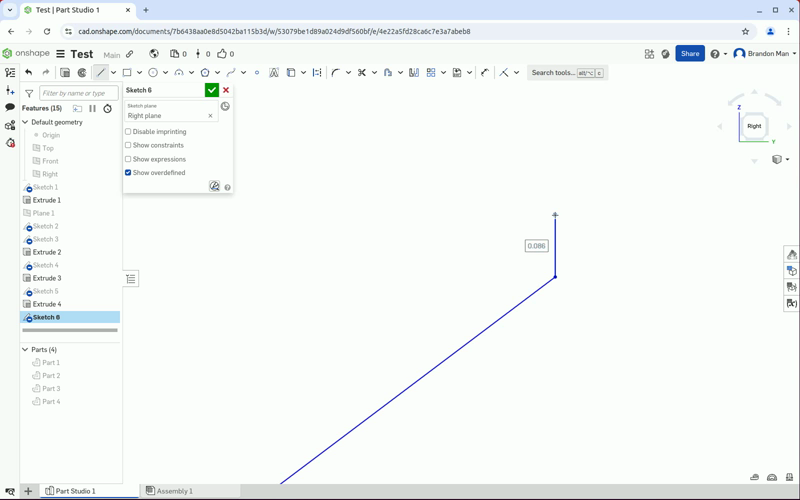
scroll(-6)
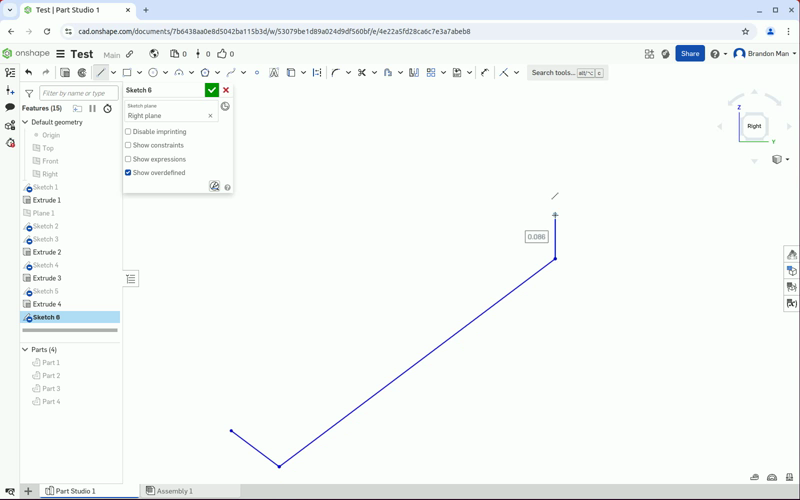
scroll(-6)
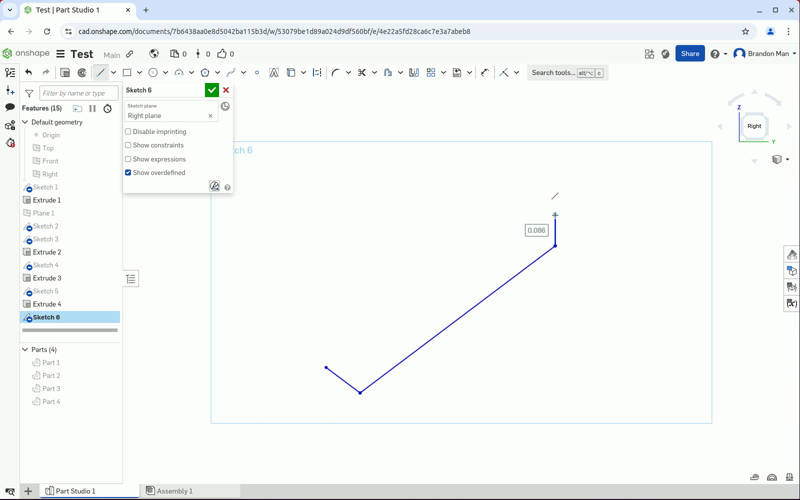
scroll(-6)
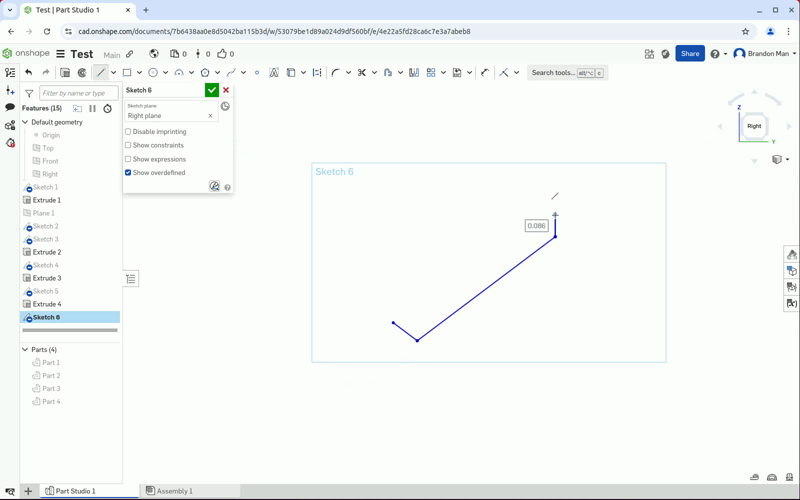
scroll(-6)
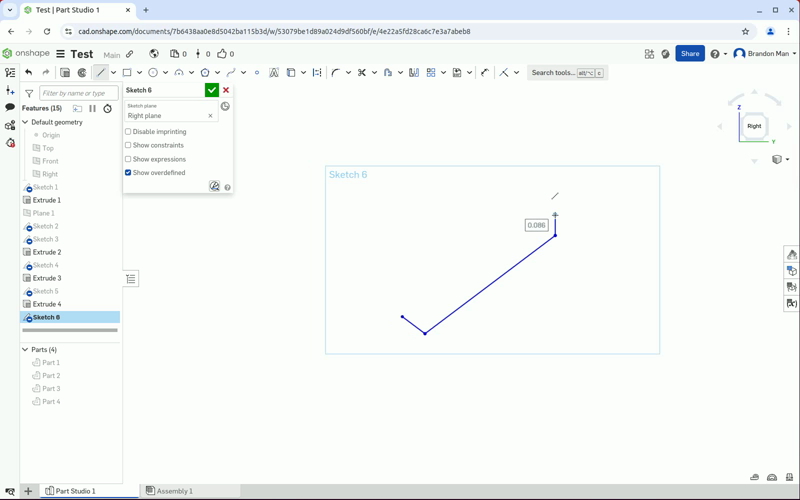
scroll(-6)
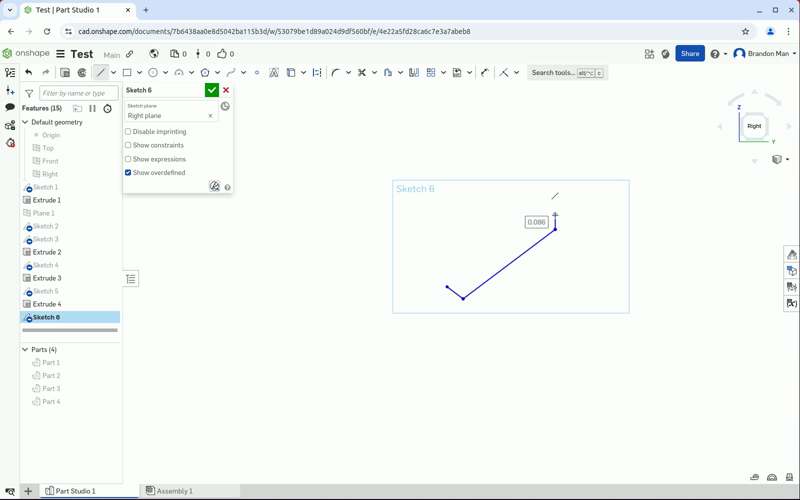
scroll(-6)
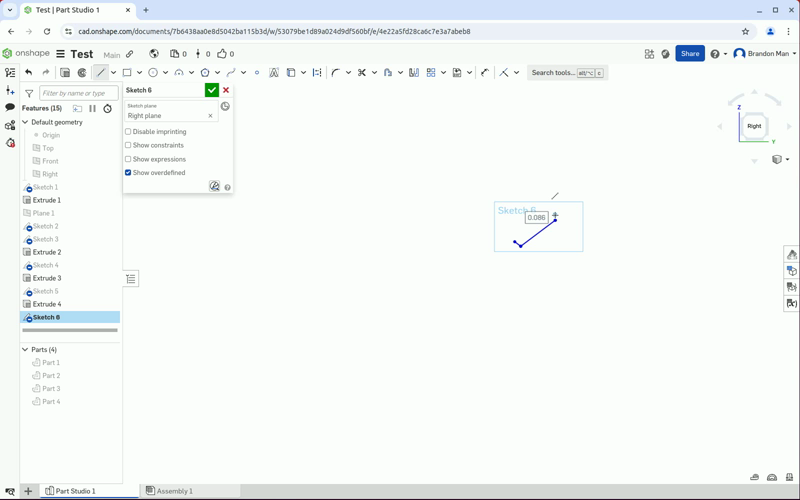
key_up(shift)
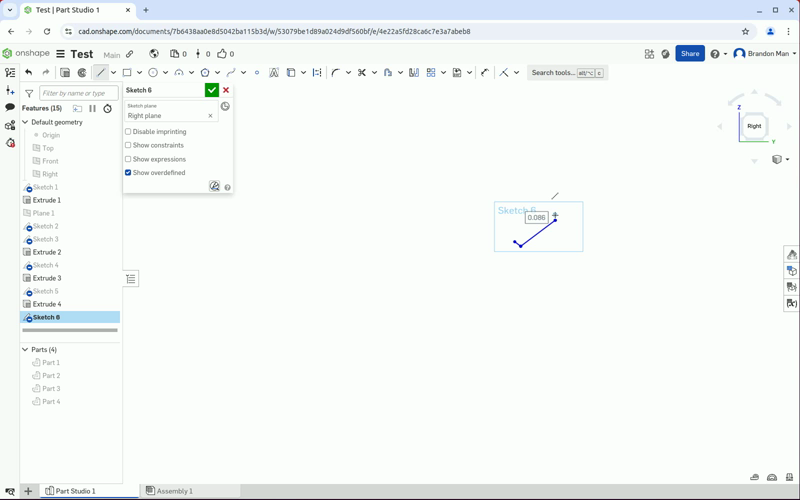
key_down(shift)
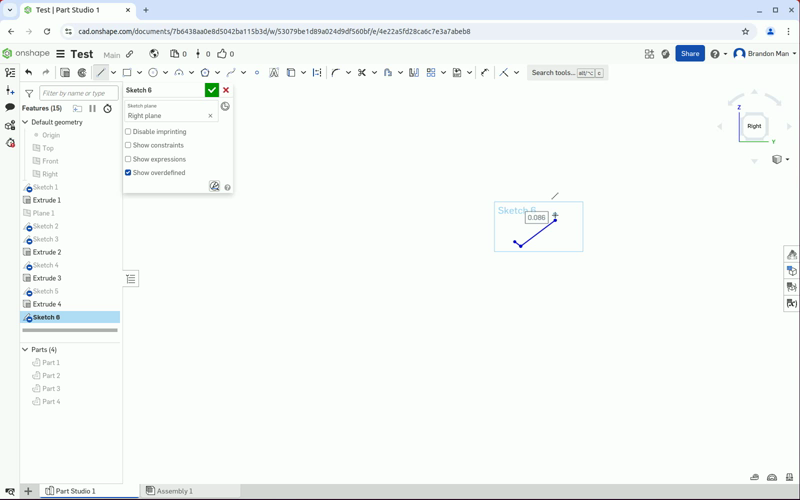
mouse_move(585, 214)
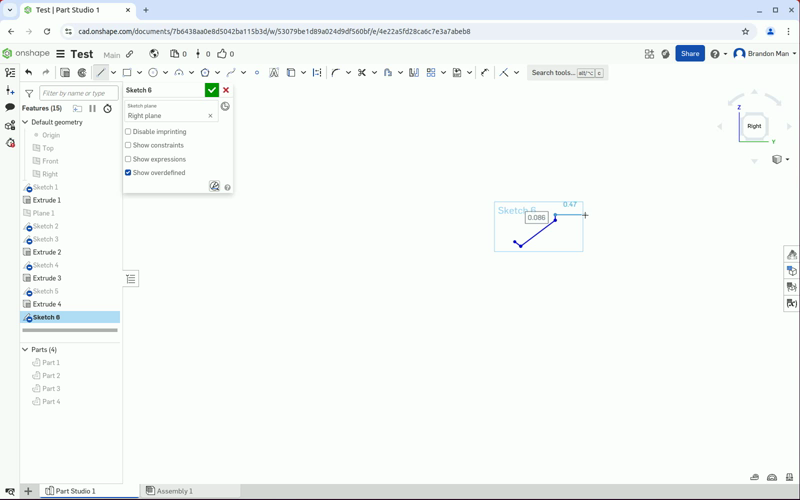
mouse_move(551, 214)
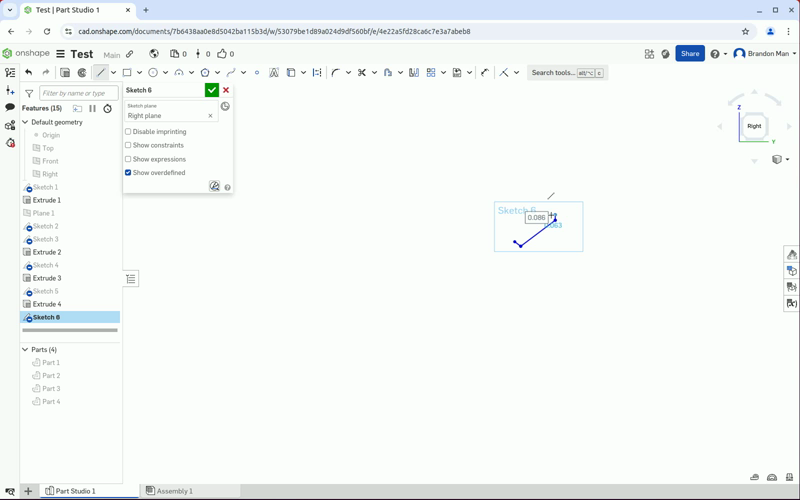
scroll(6)
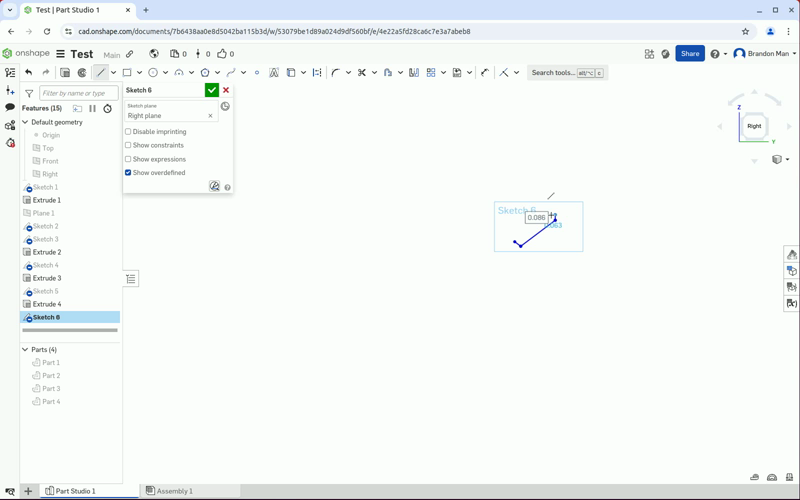
scroll(6)
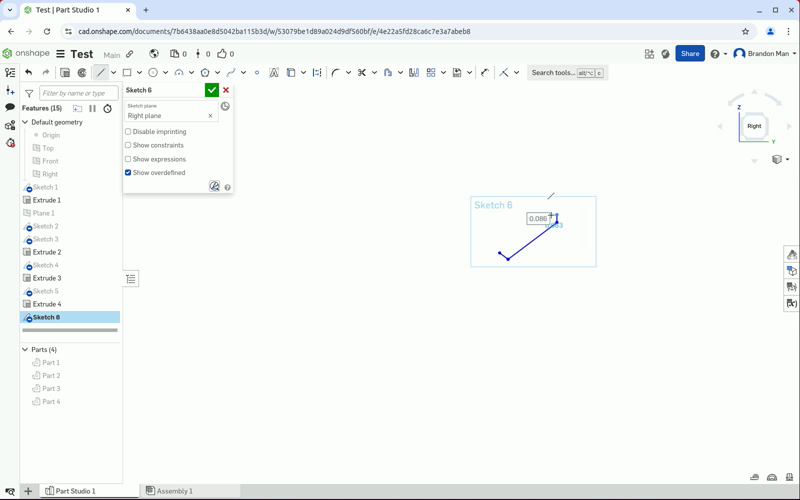
scroll(6)
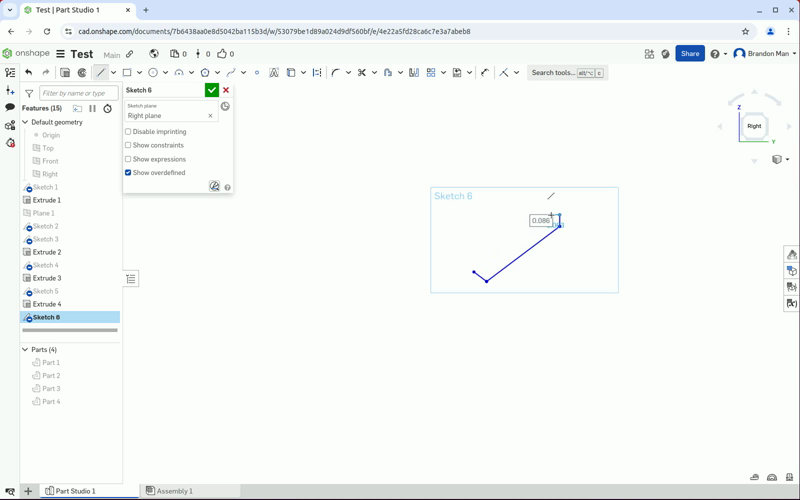
scroll(6)
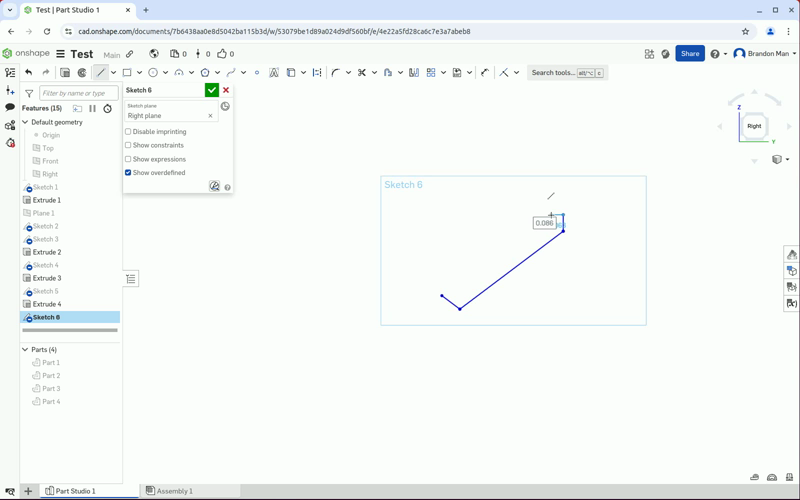
scroll(6)
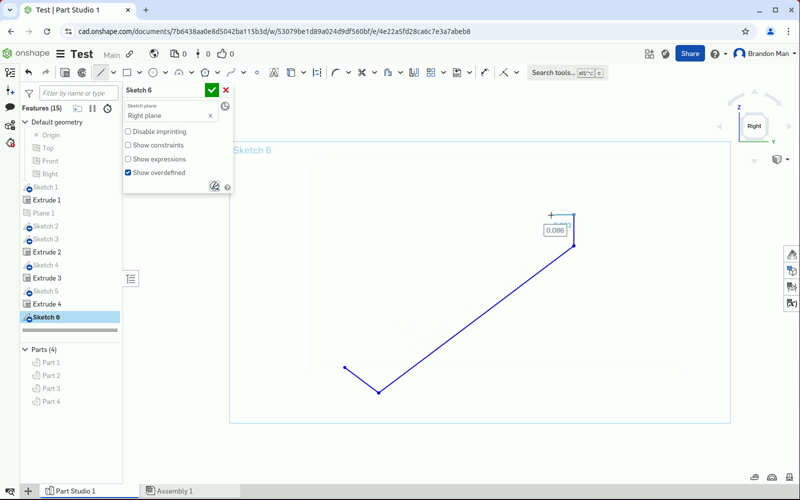
scroll(6)
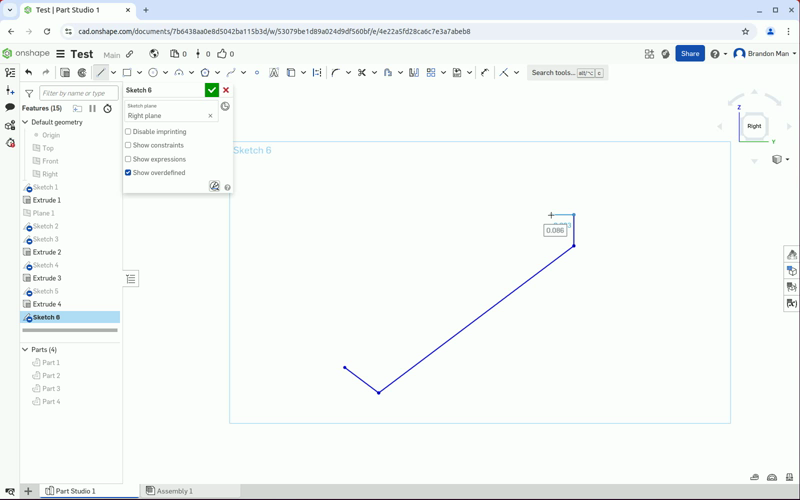
scroll(6)
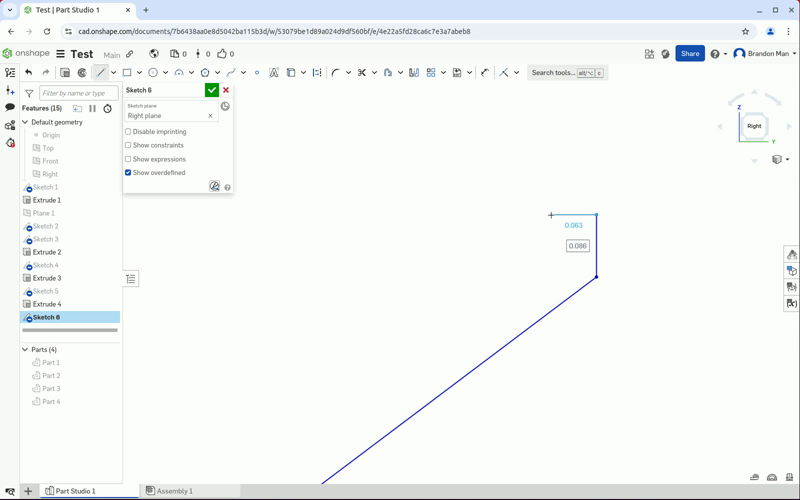
click(551, 214)
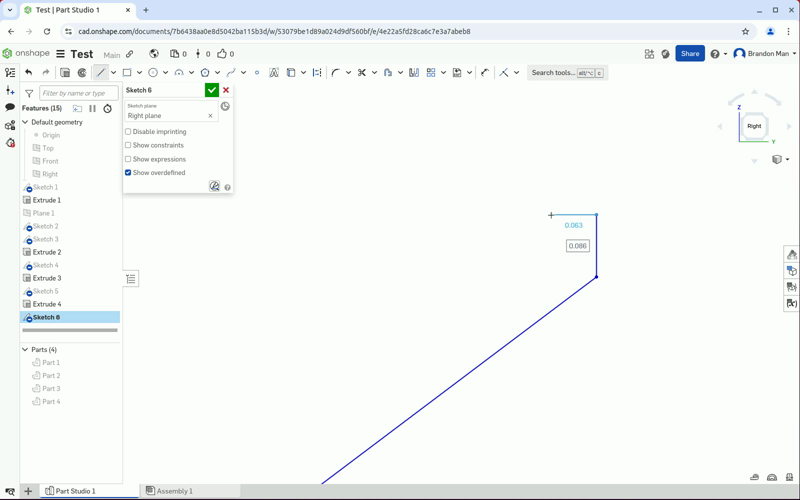
scroll(-6)
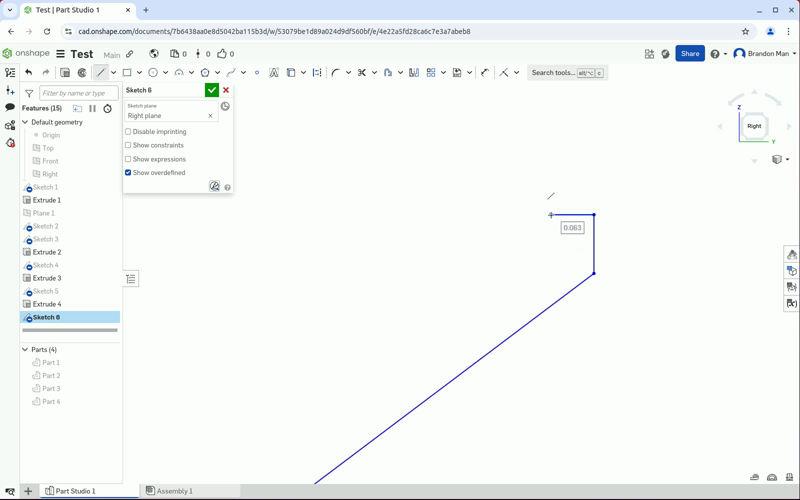
scroll(-6)
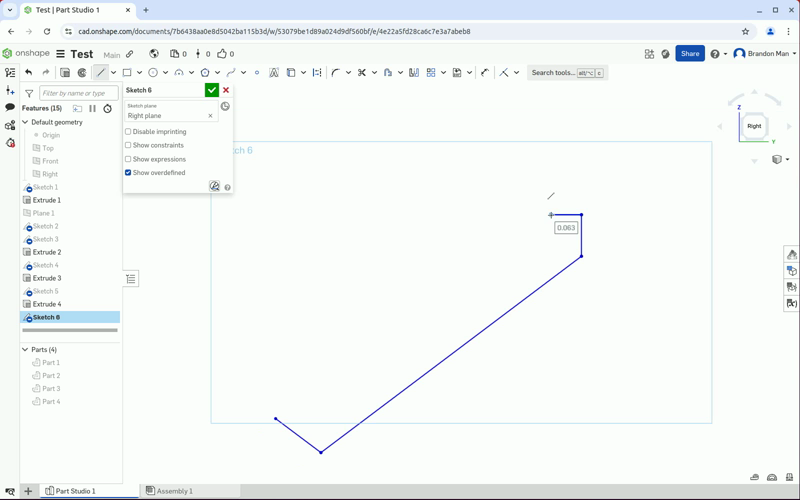
scroll(-6)
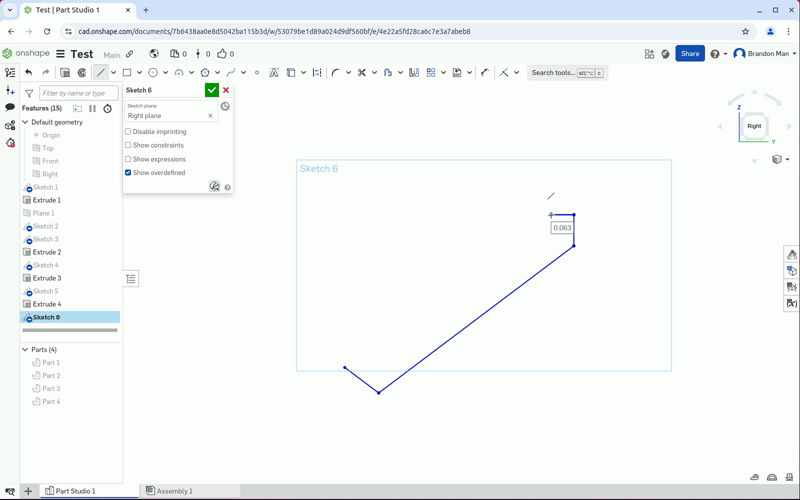
scroll(-6)
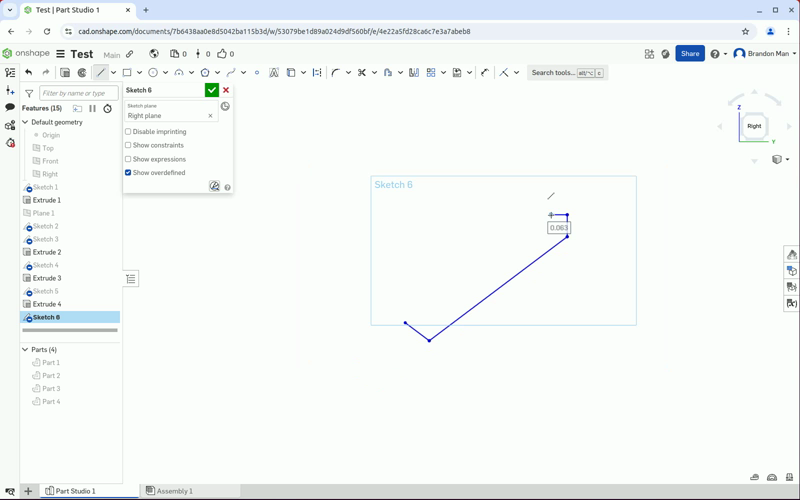
scroll(-6)
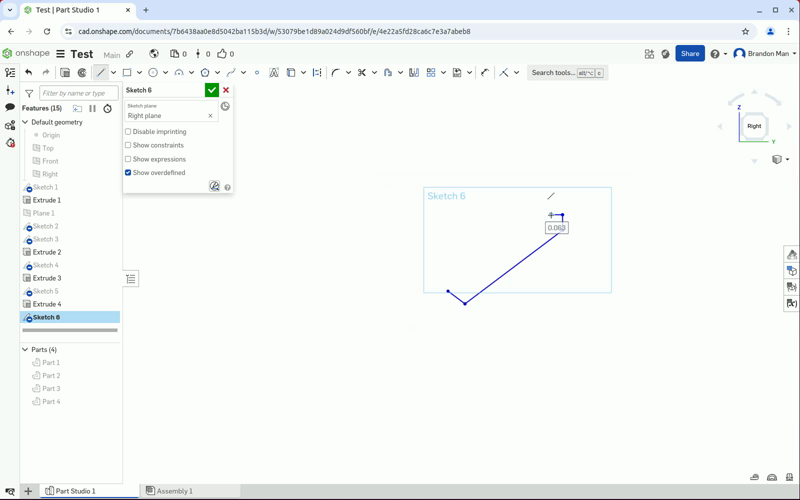
scroll(-6)
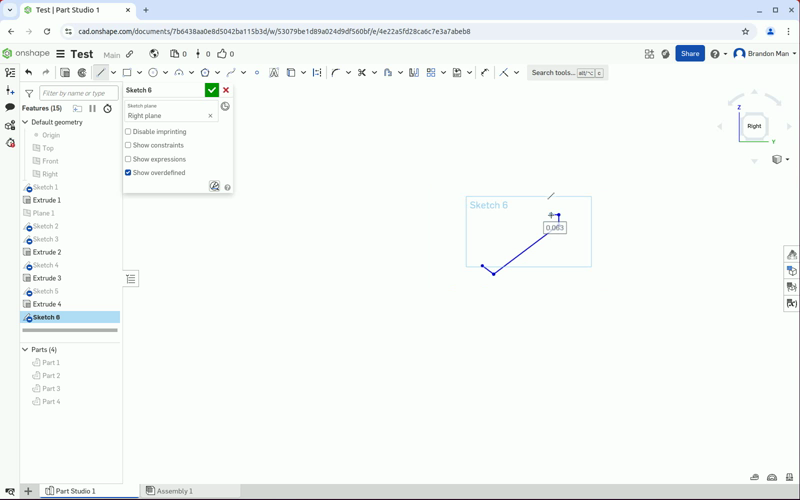
scroll(-6)
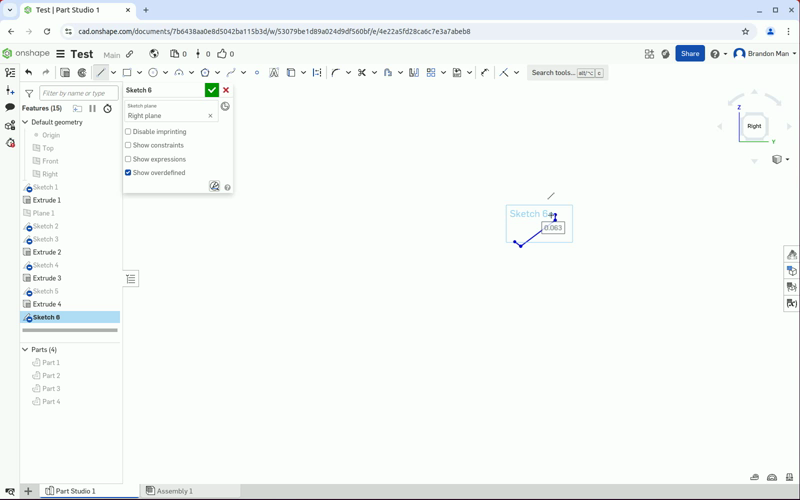
key_up(shift)
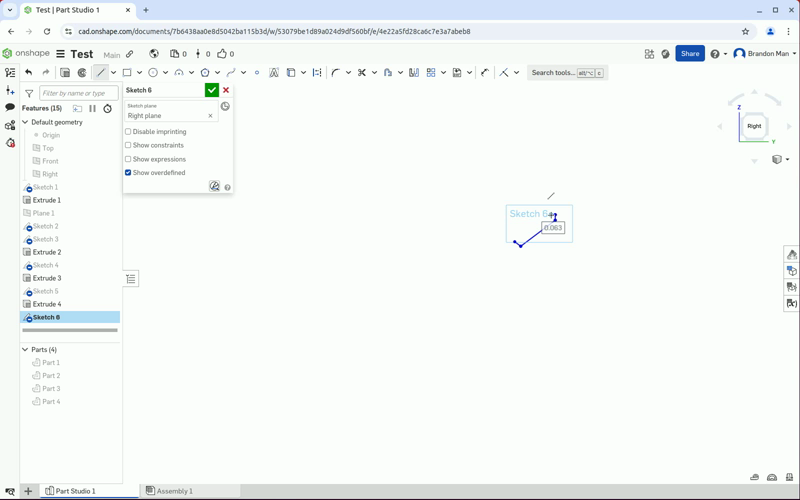
mouse_move(581, 214)
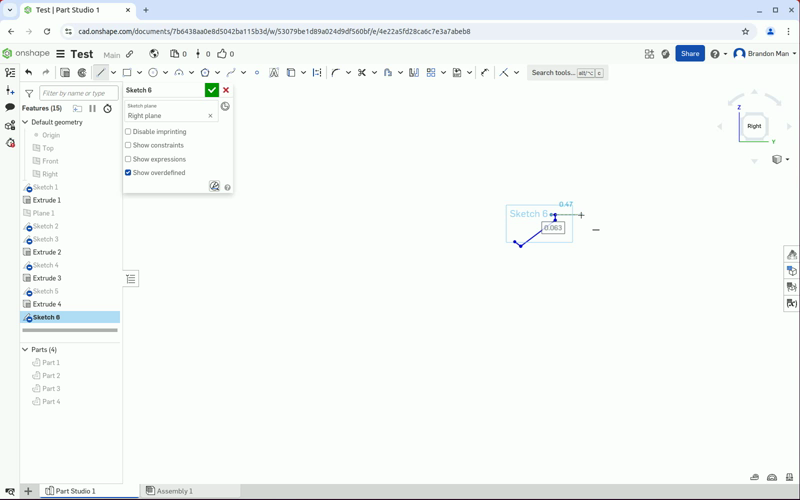
key_down(shift)
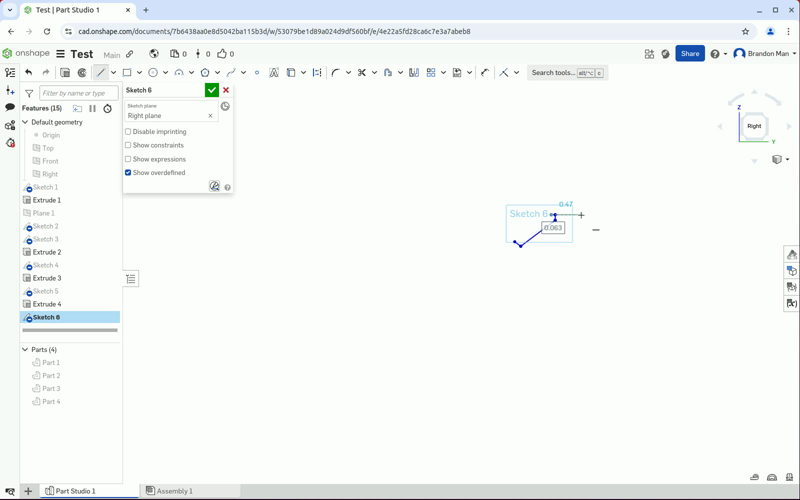
mouse_move(514, 241)
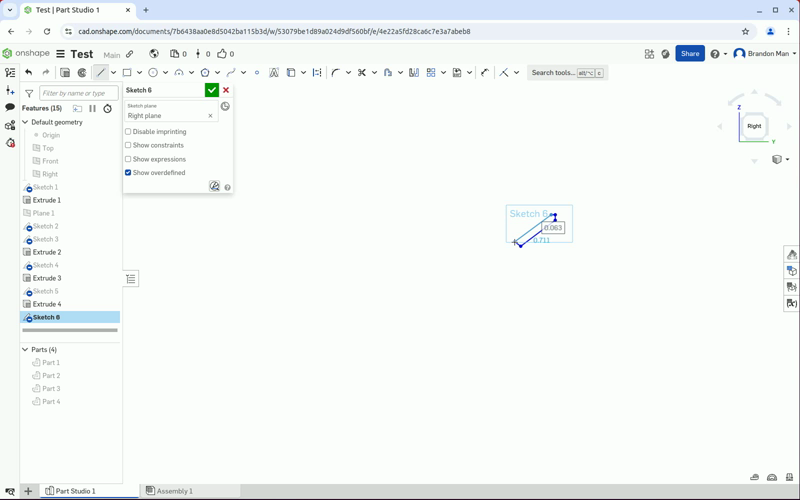
key_up(shift)
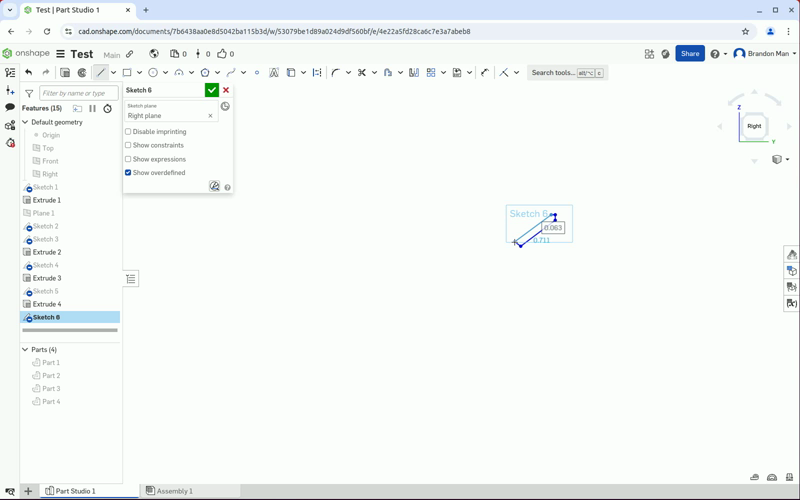
click(514, 241)
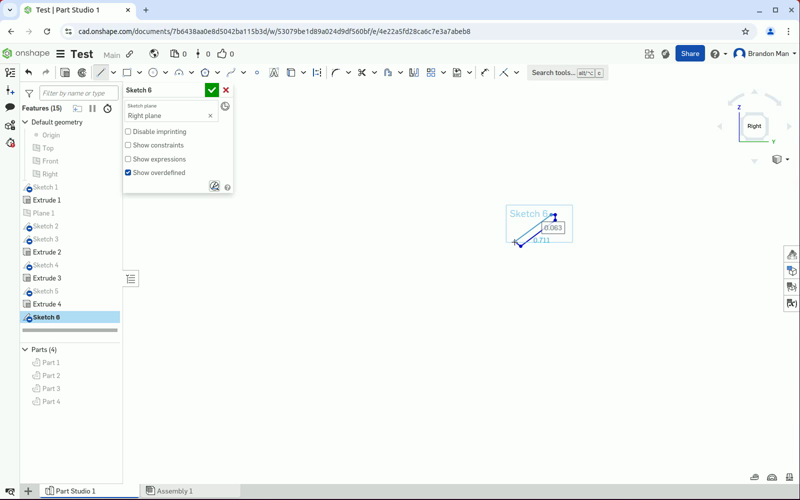
key(esc)
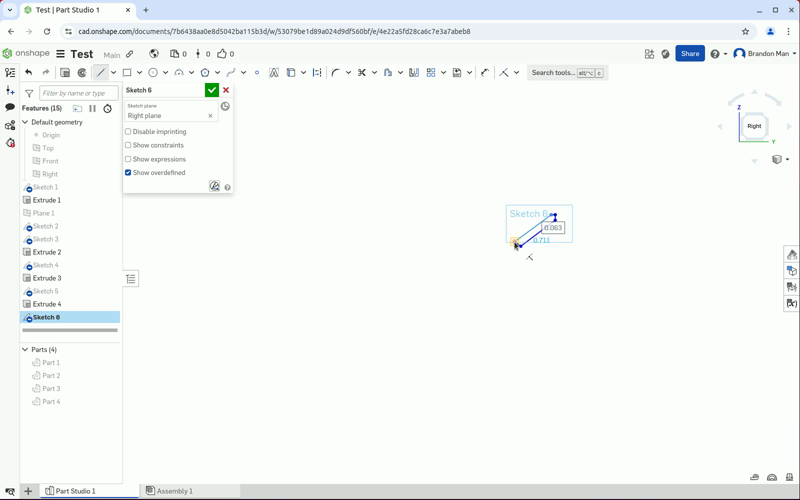
mouse_move(530, 233)
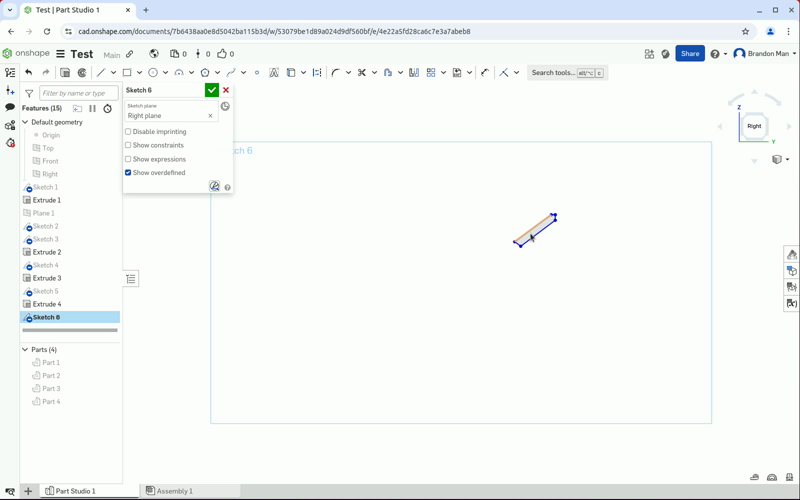
scroll(6)
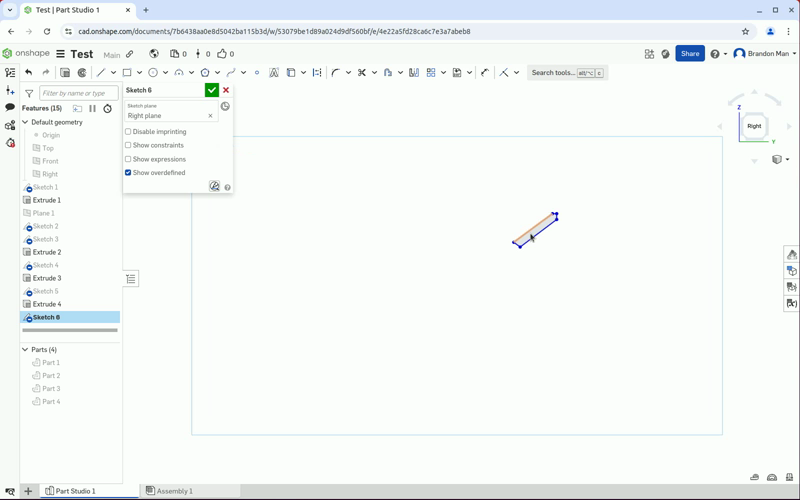
scroll(6)
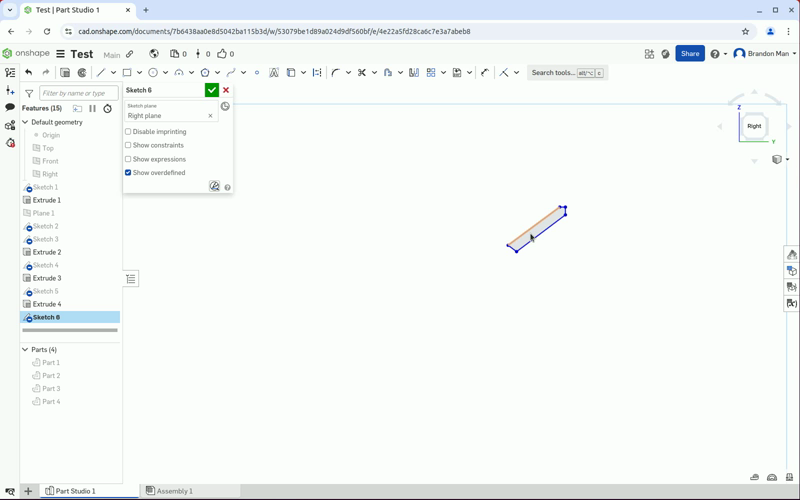
scroll(6)
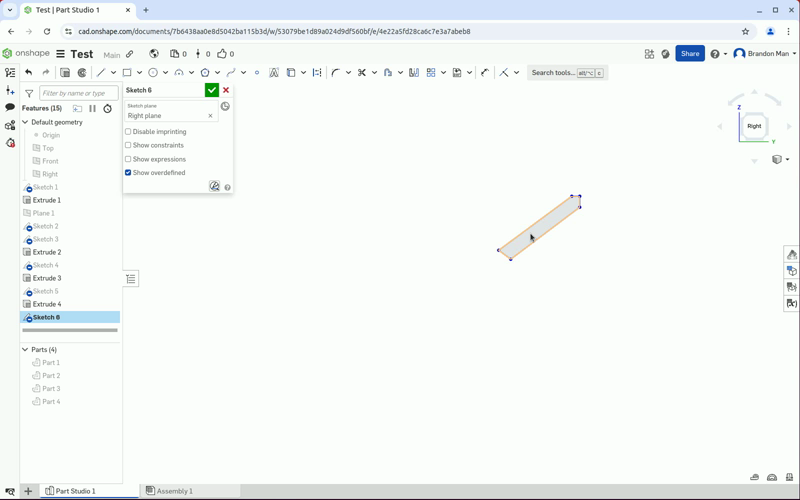
scroll(6)
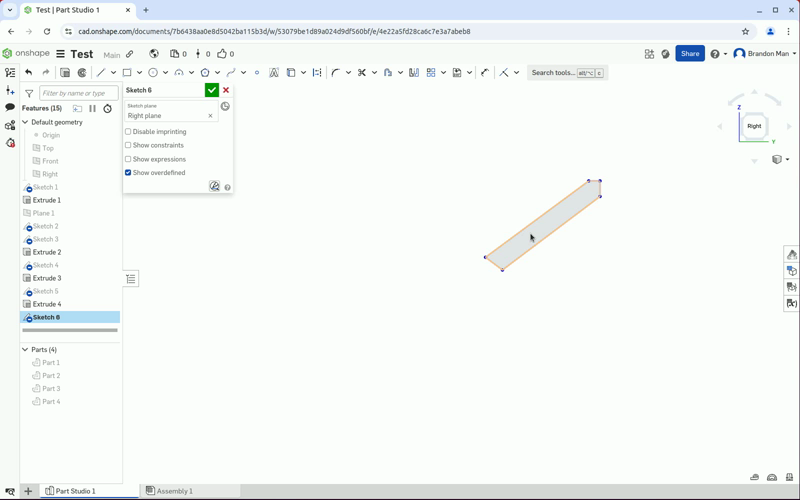
scroll(6)
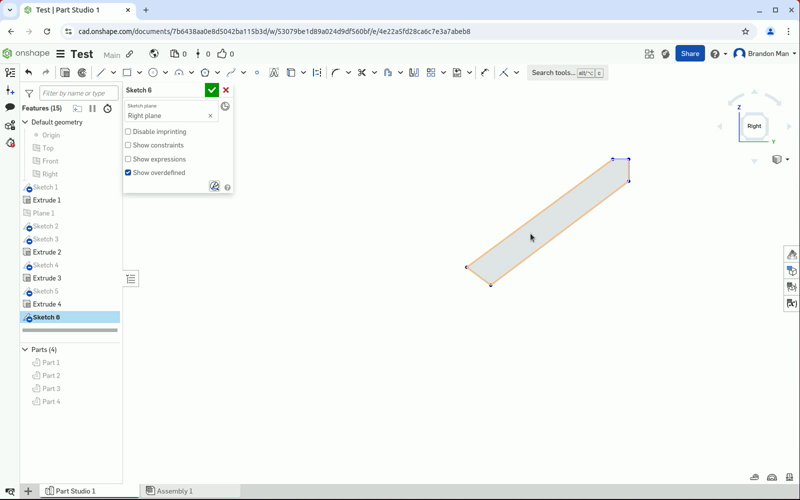
scroll(6)
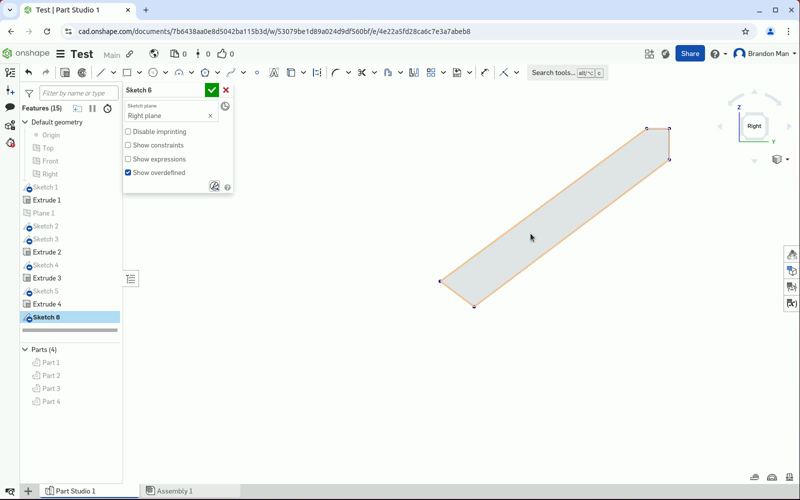
scroll(6)
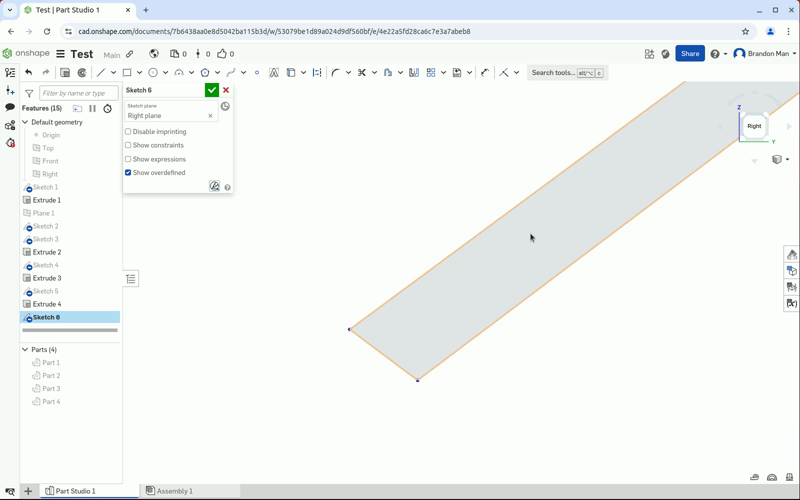
click(530, 233)
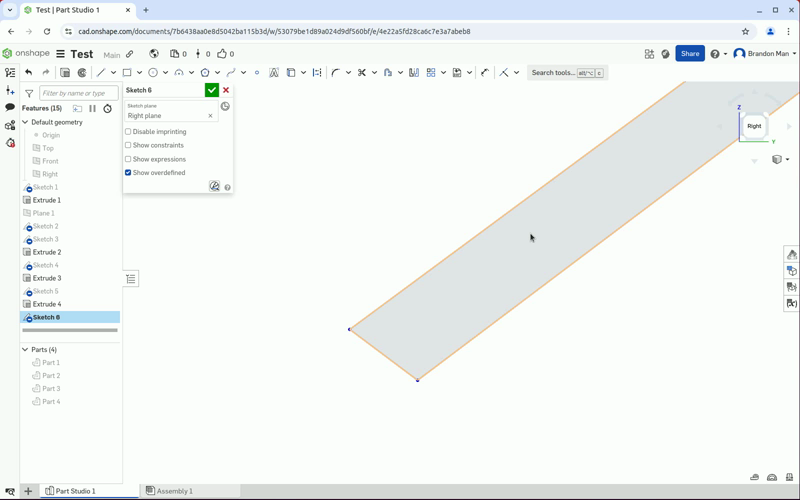
scroll(-6)
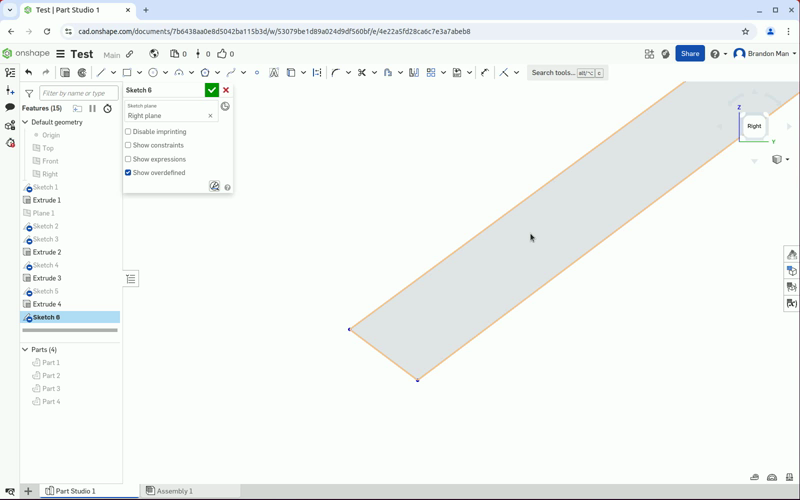
scroll(-6)
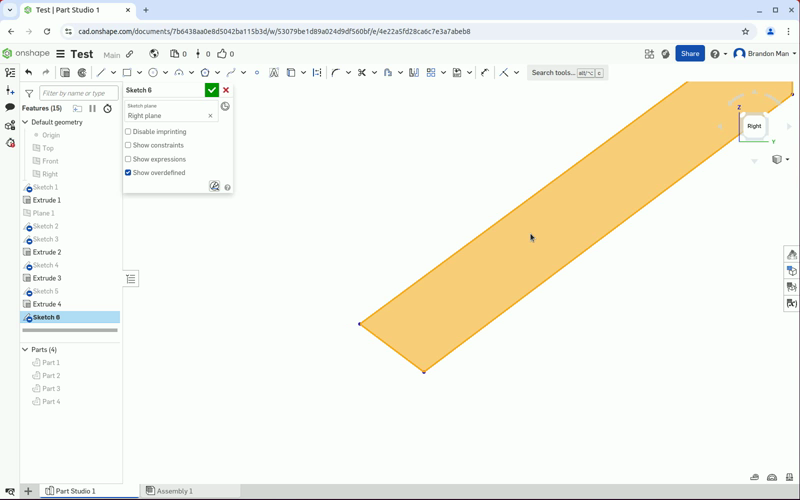
scroll(-6)
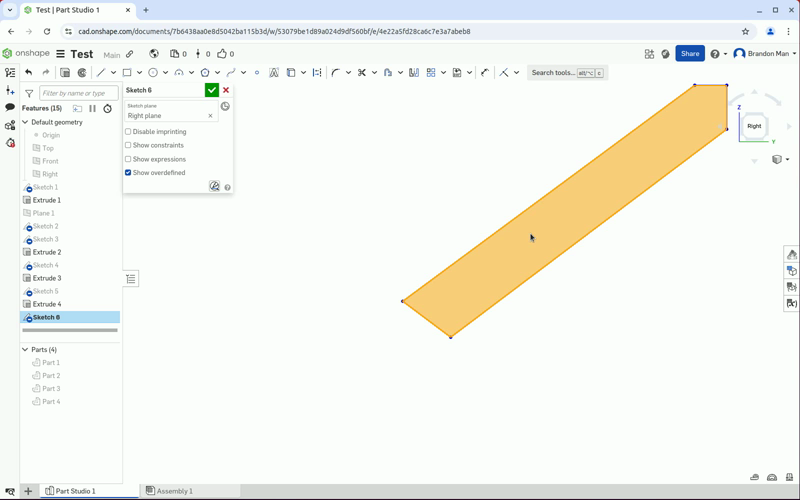
scroll(-6)
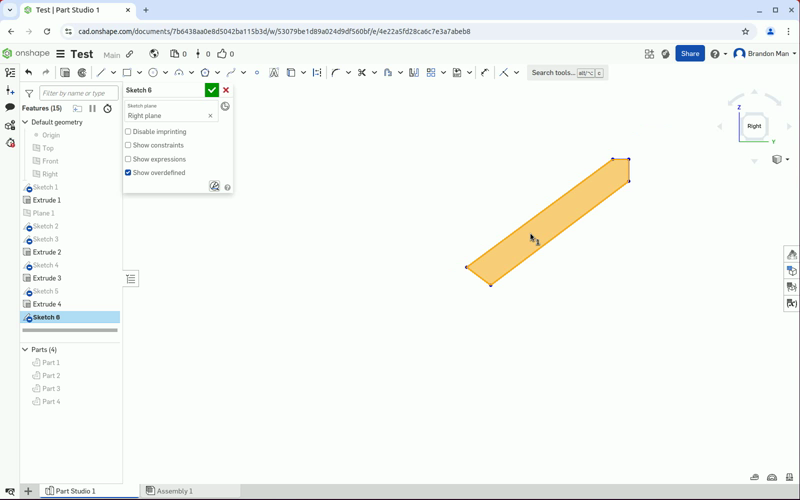
scroll(-6)
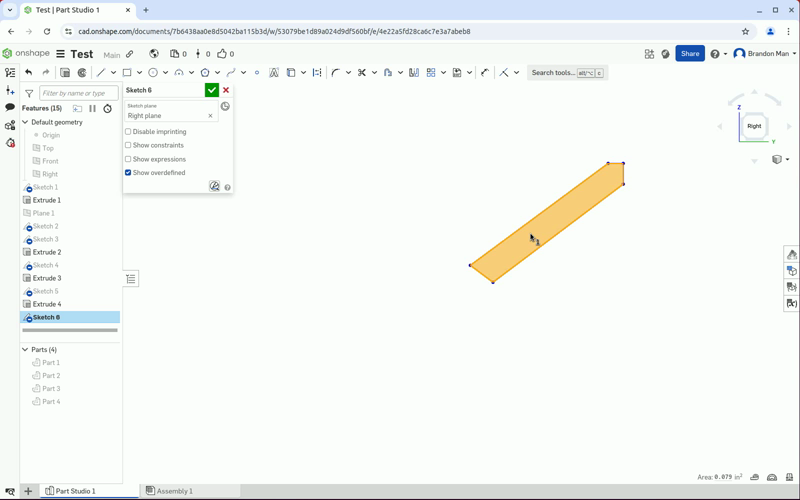
scroll(-6)
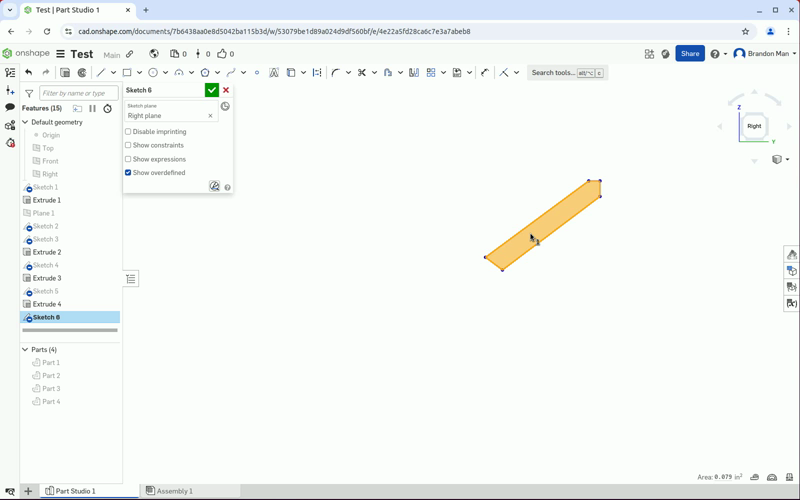
scroll(-6)
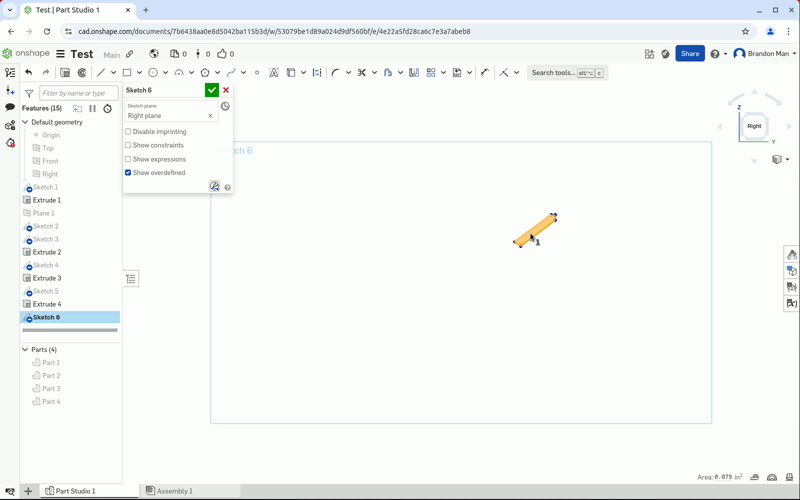
mouse_move(73, 352)
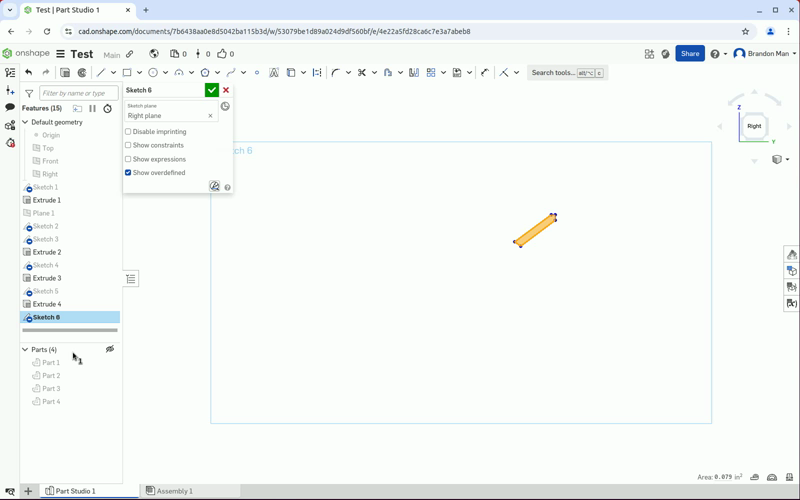
key(shift+y)
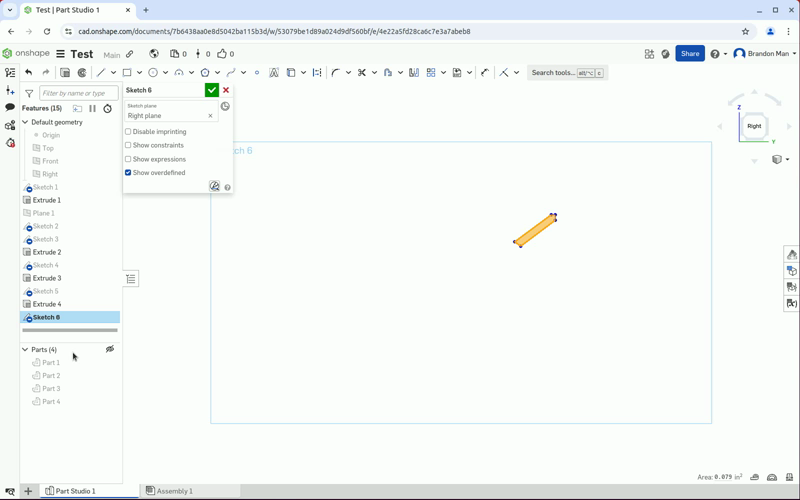
key(shift+e)
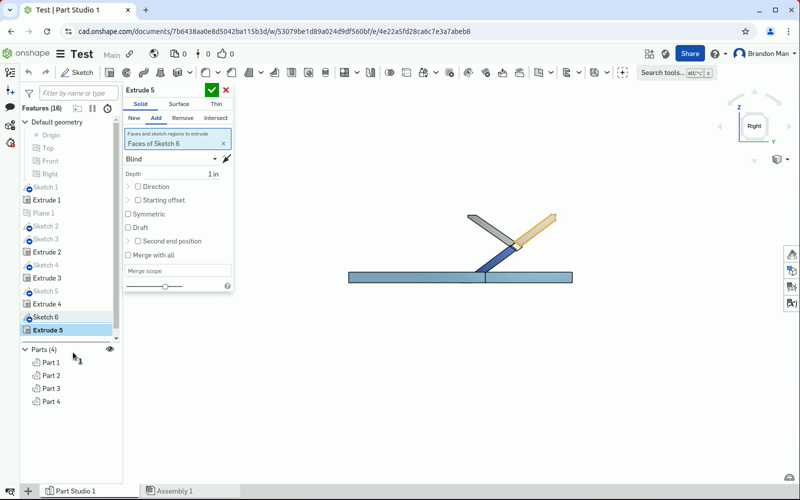
mouse_move(143, 106)
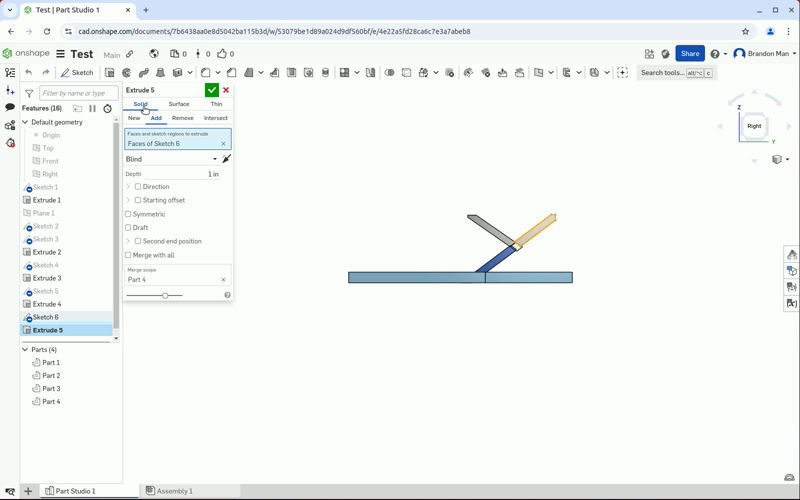
click(143, 106)
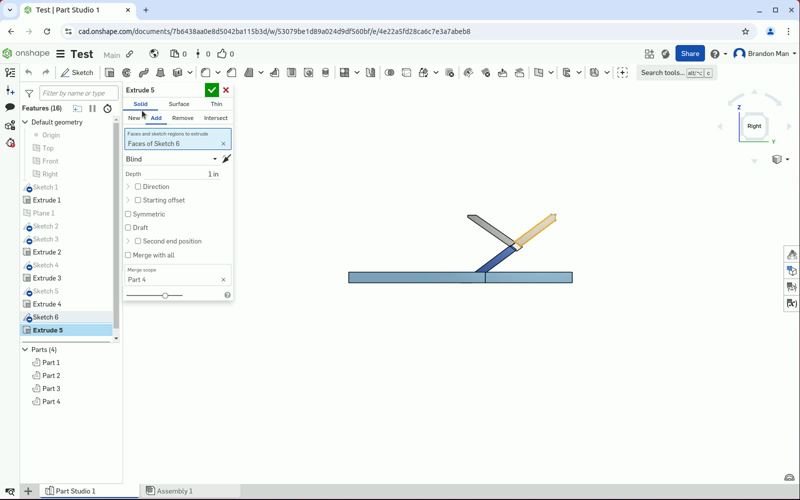
mouse_move(137, 120)
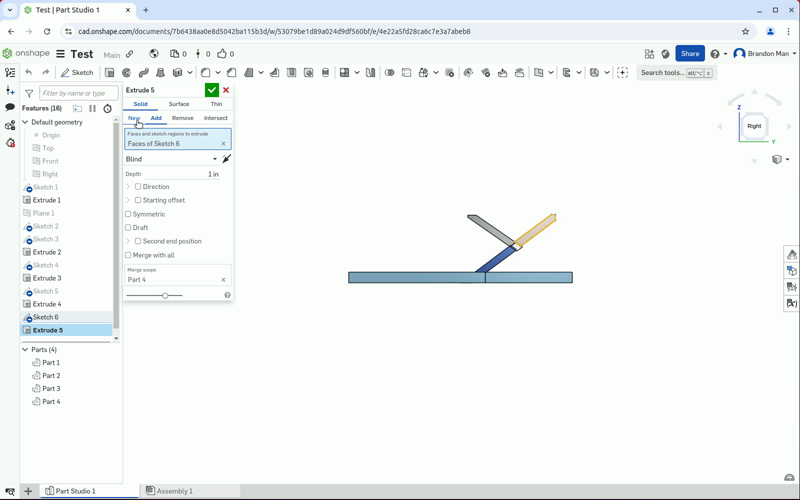
click(137, 120)
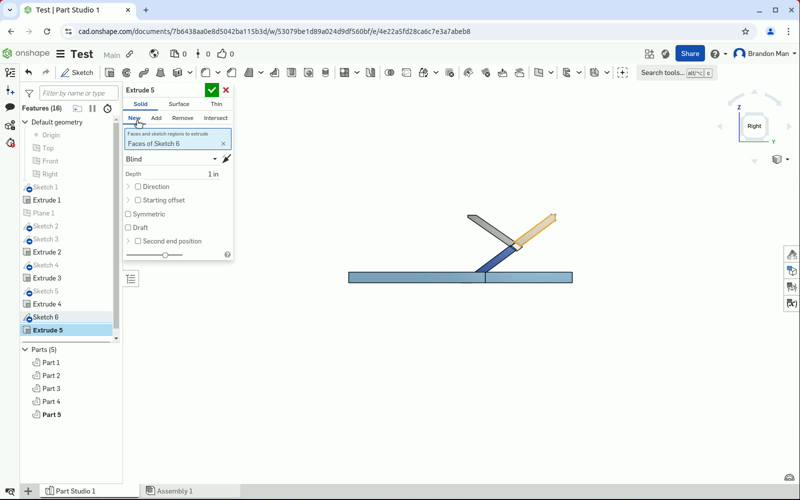
key(tab, 4)
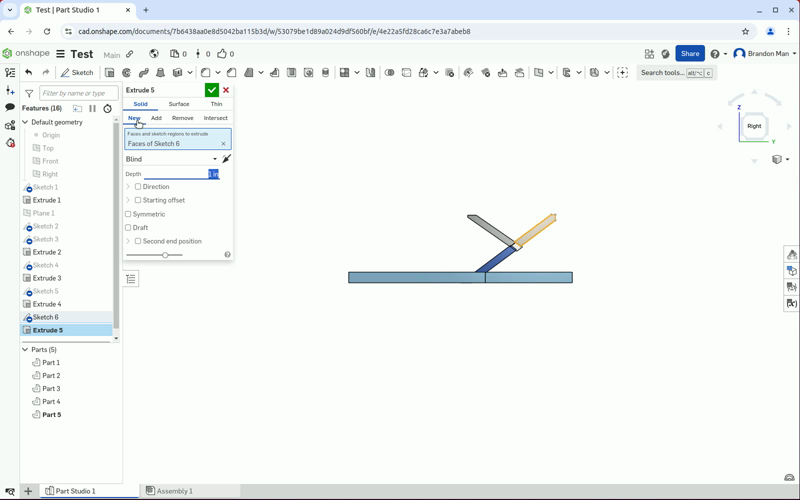
text(0.77)
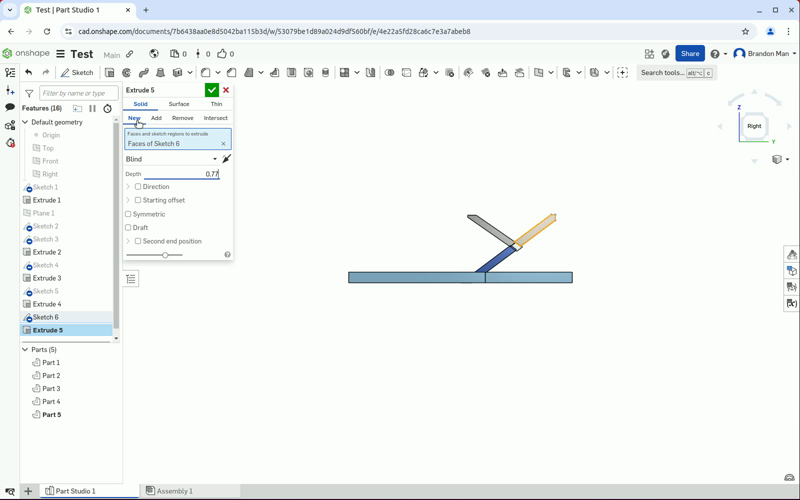
key(tab, 3)
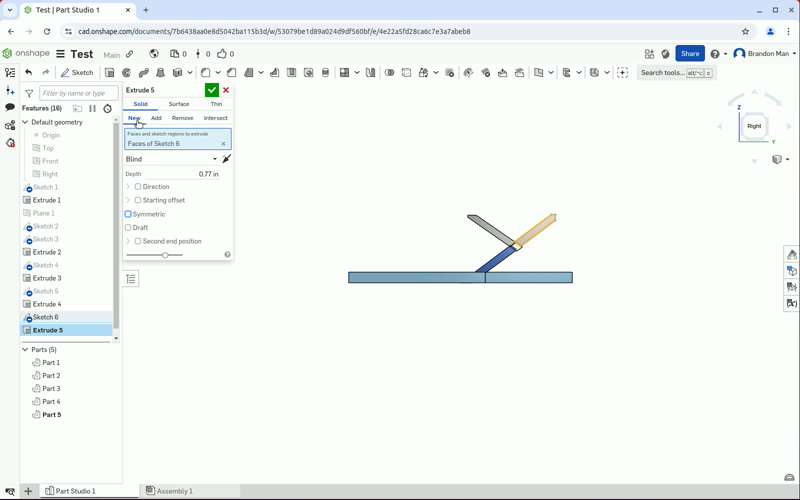
key(space)
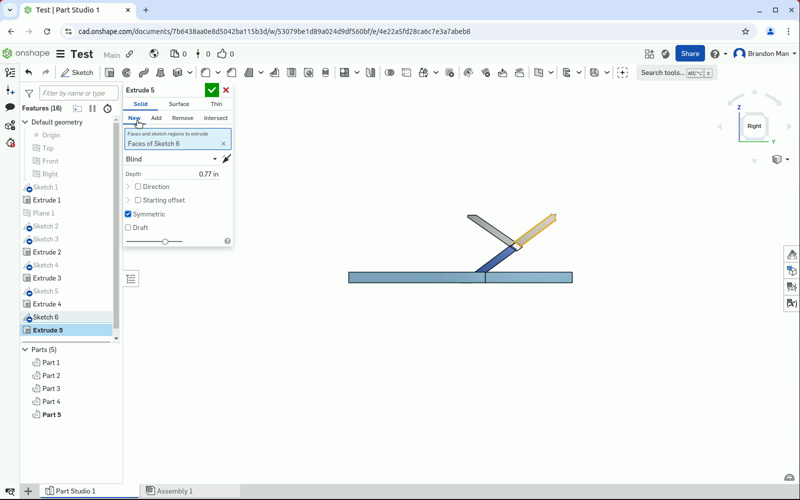
key(enter)
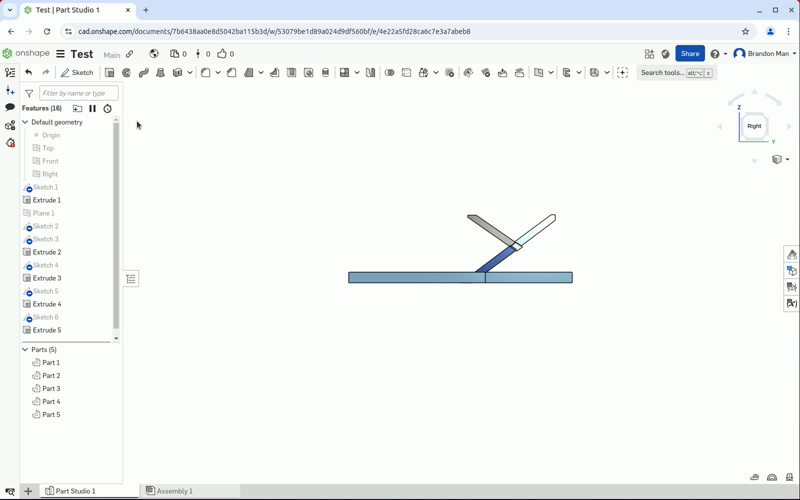
key(shift+h)
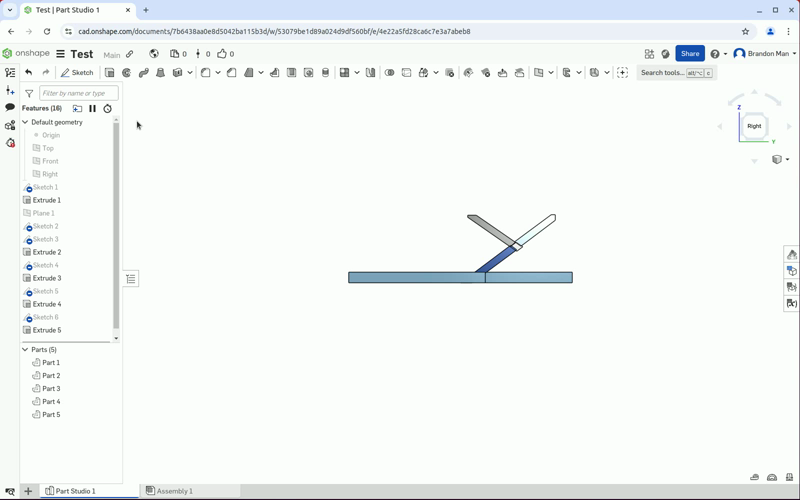
key(shift+h)
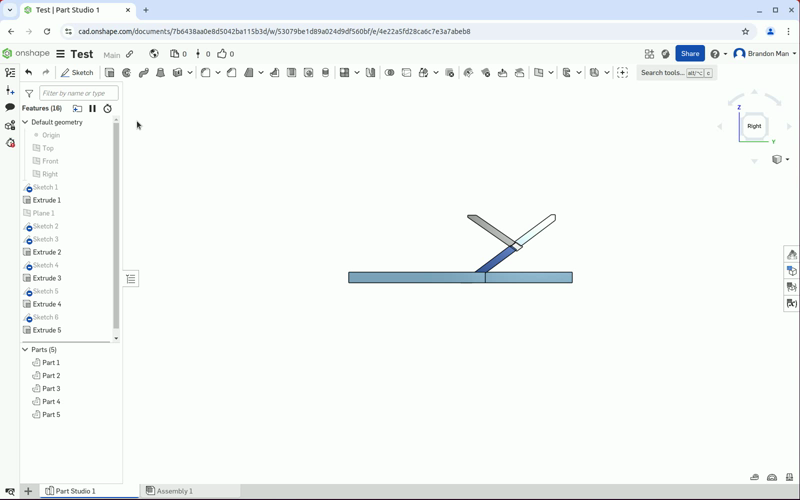
mouse_move(69, 189)
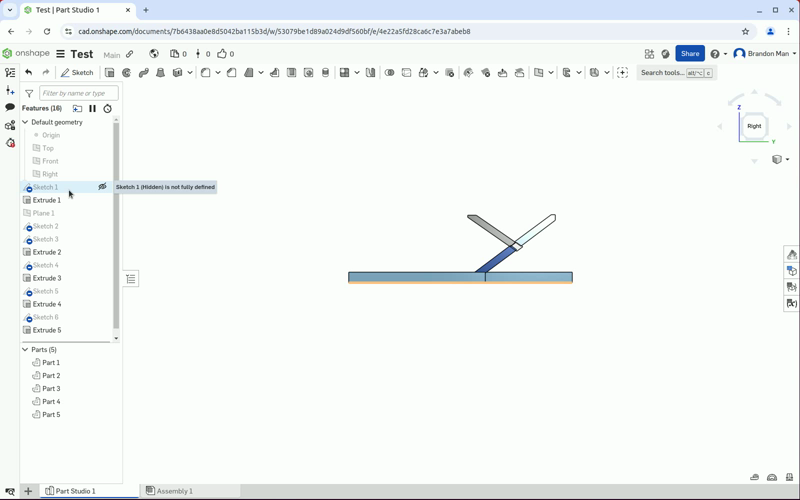
click(69, 189)
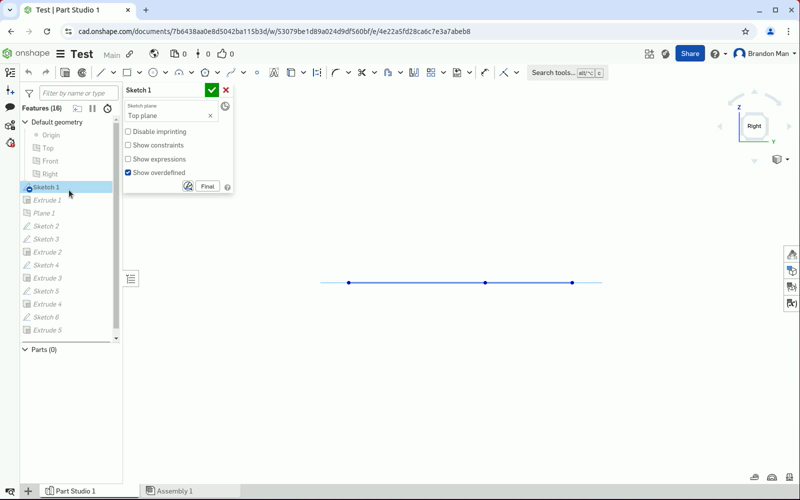
mouse_move(229, 92)
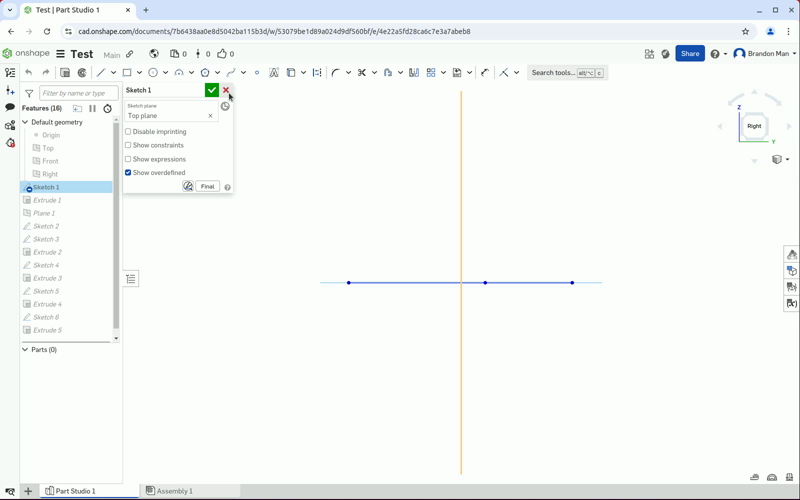
click(229, 92)
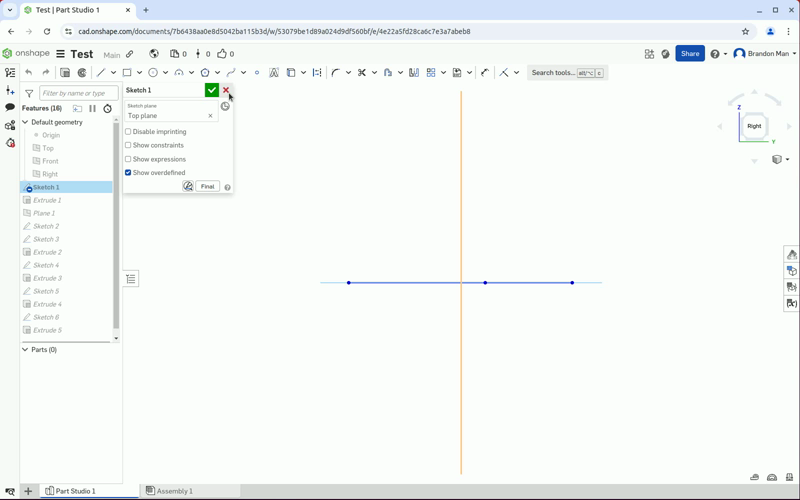
key(shift+s)
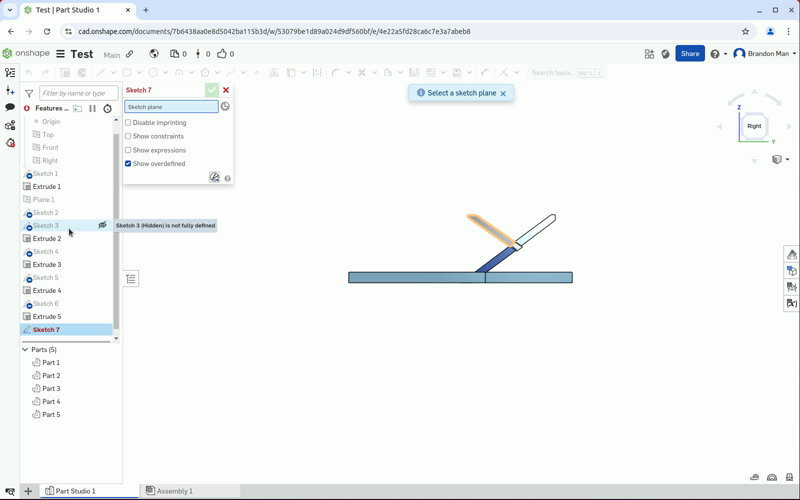
scroll(3)
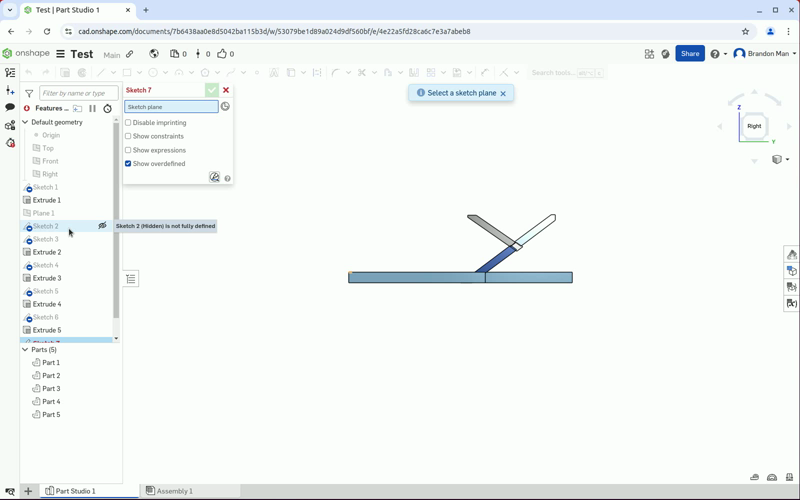
mouse_move(69, 176)
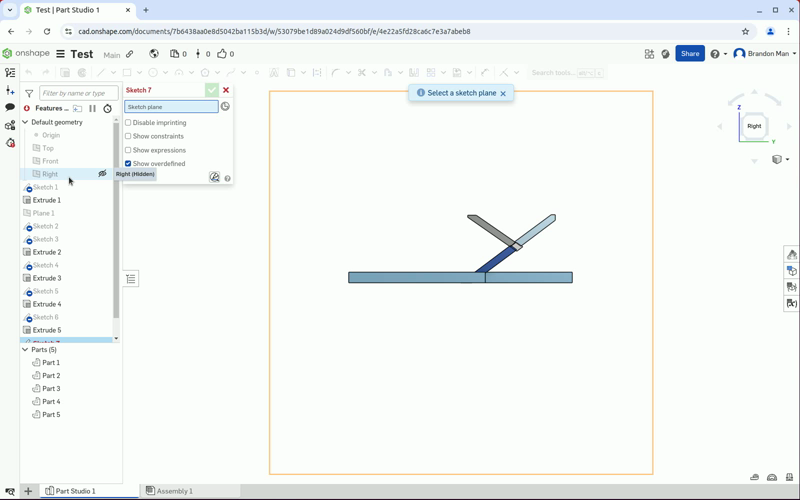
click(69, 176)
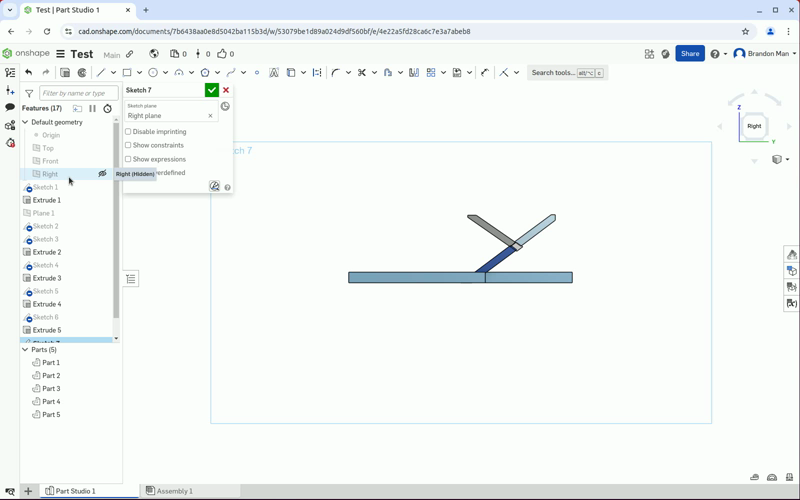
mouse_move(73, 352)
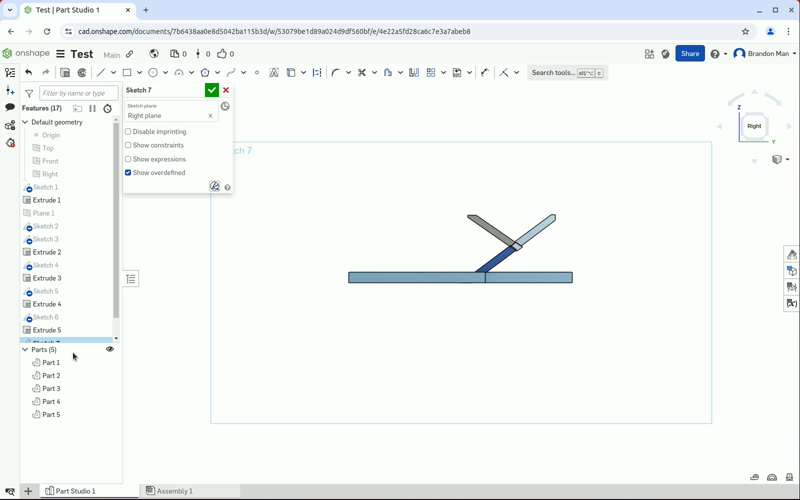
key(y)
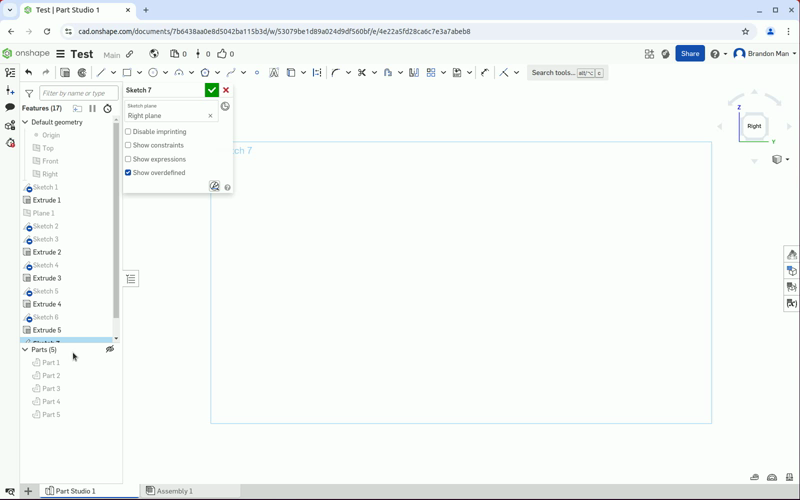
key(l)
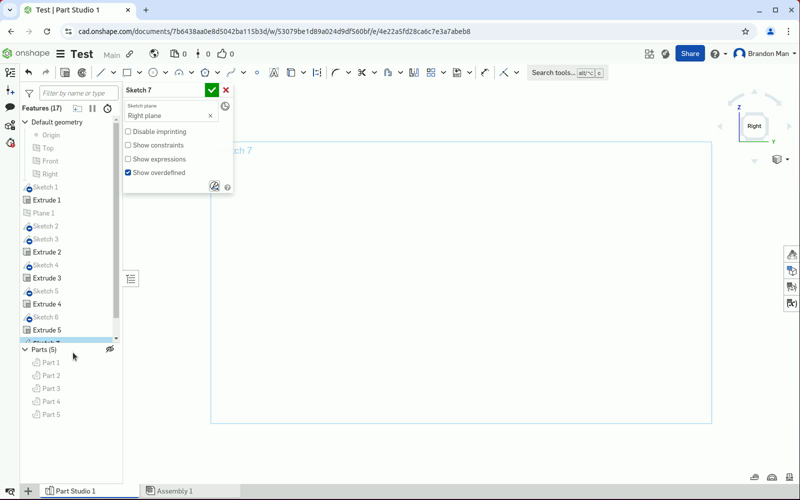
key_down(shift)
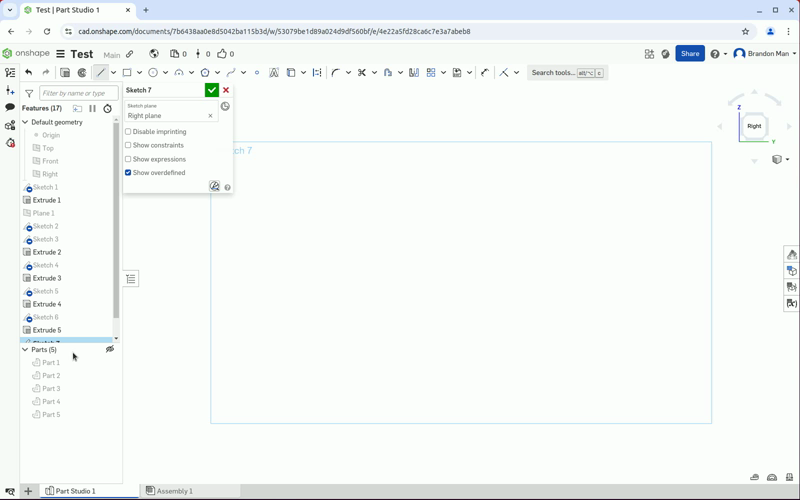
mouse_move(515, 250)
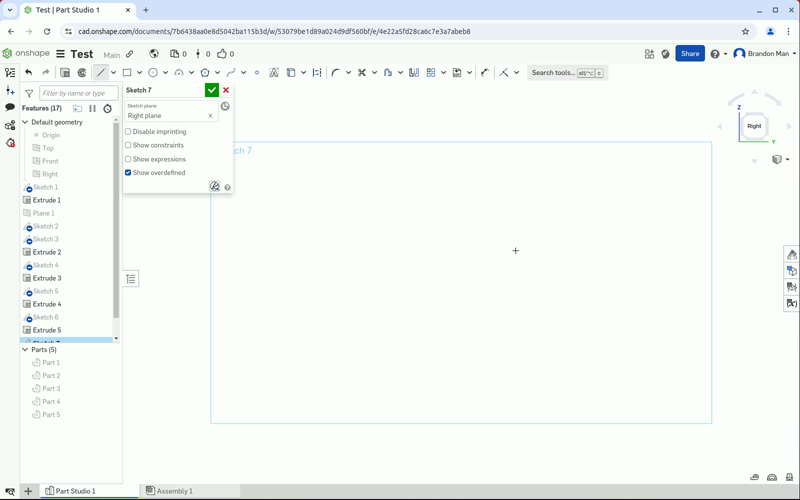
click(515, 250)
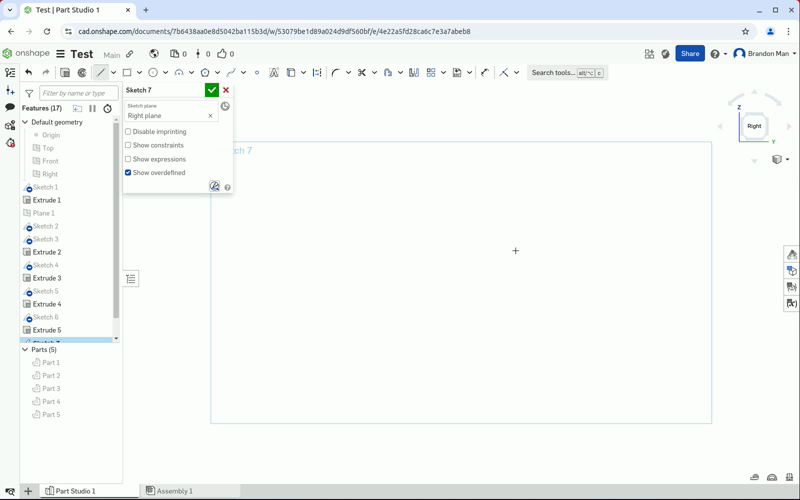
key_up(shift)
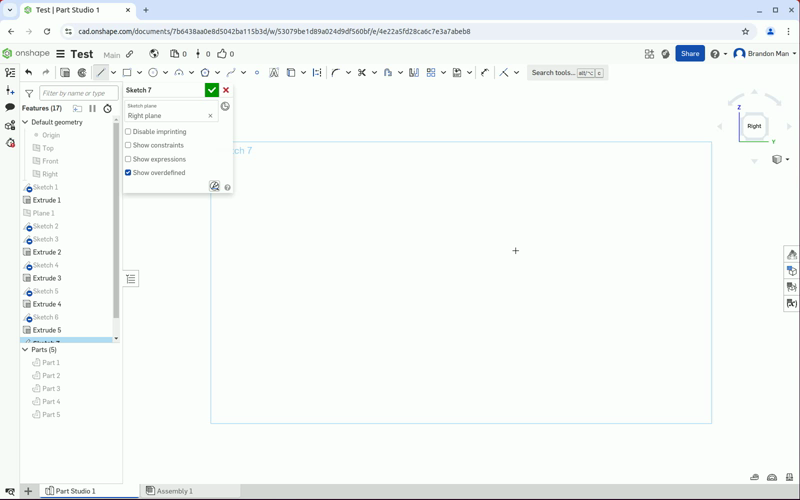
key_down(shift)
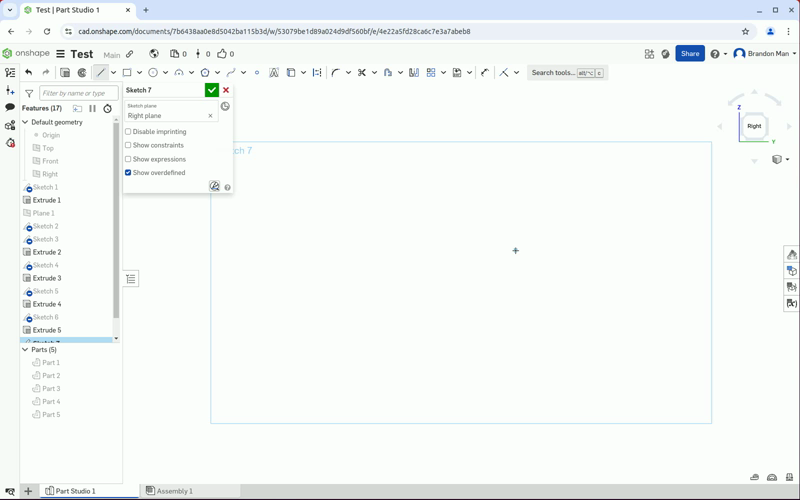
mouse_move(545, 250)
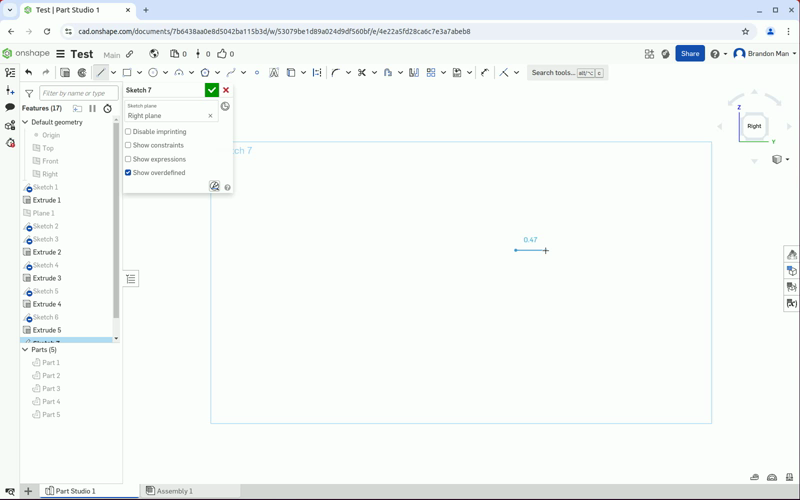
mouse_move(562, 282)
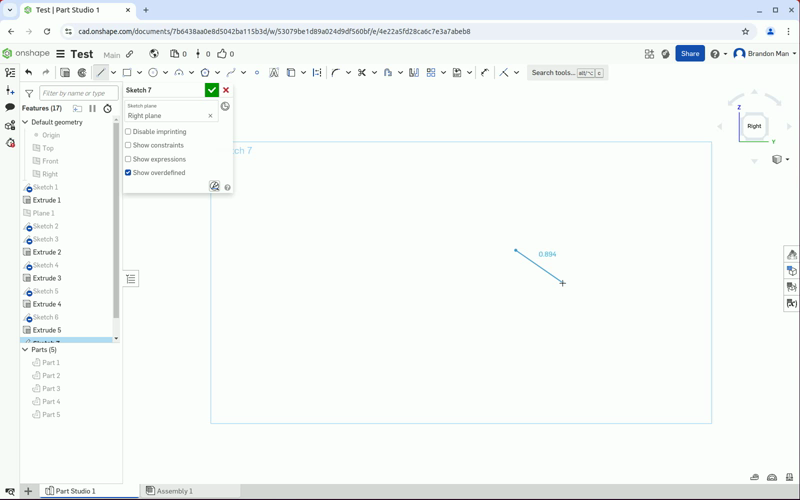
click(562, 282)
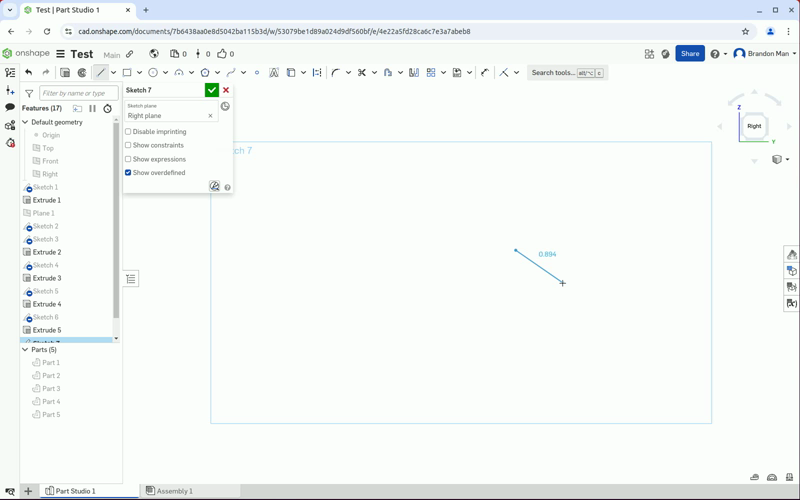
key_up(shift)
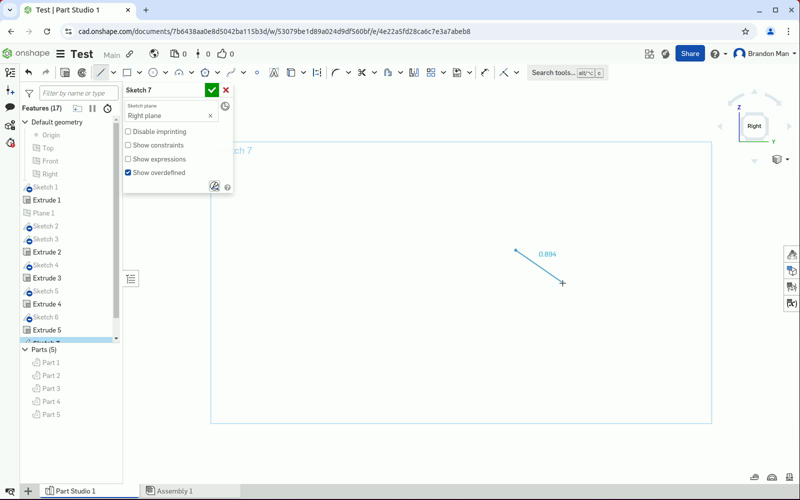
key_down(shift)
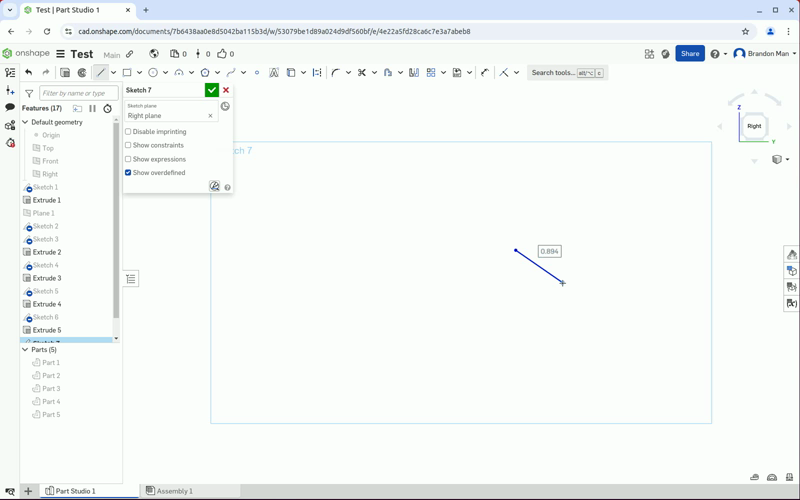
mouse_move(589, 282)
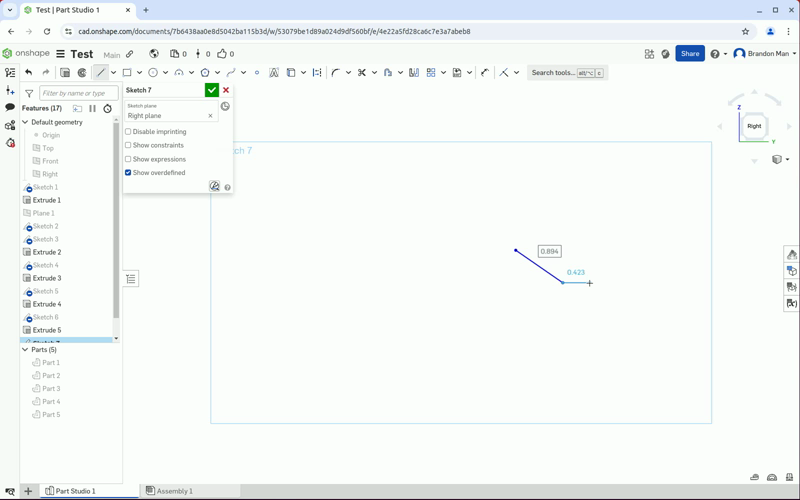
mouse_move(573, 282)
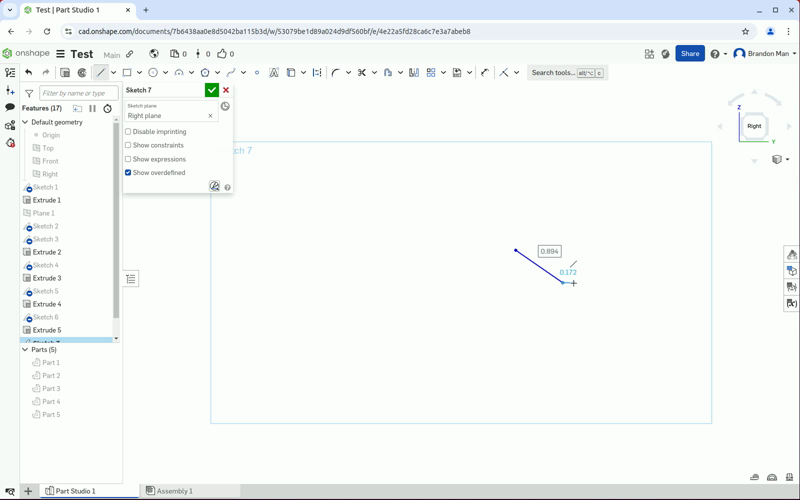
click(573, 282)
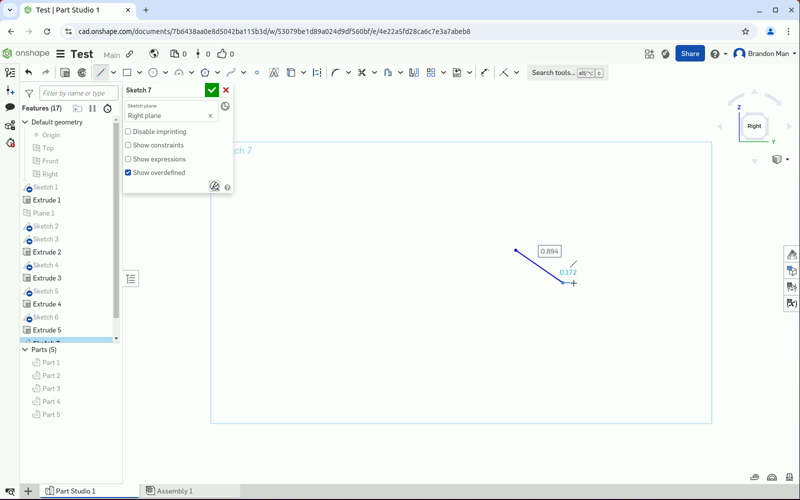
key_up(shift)
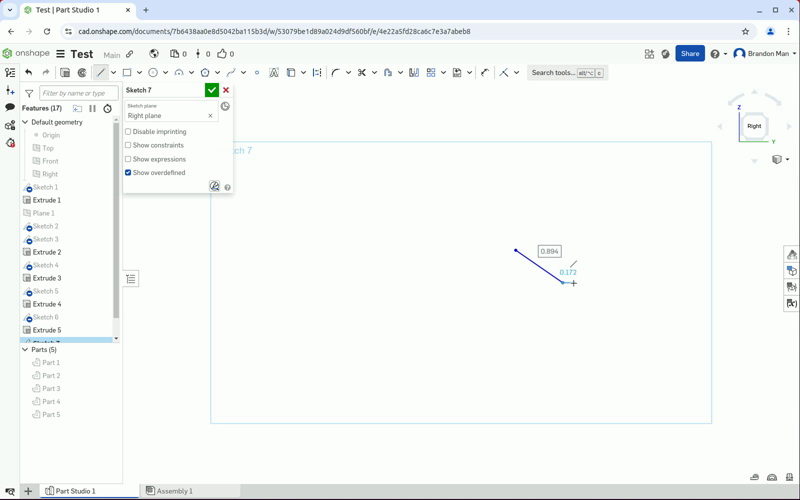
key_down(shift)
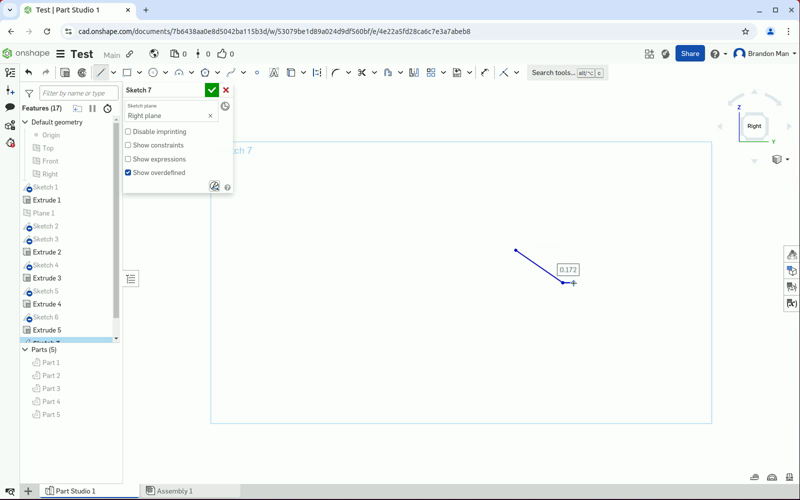
mouse_move(521, 245)
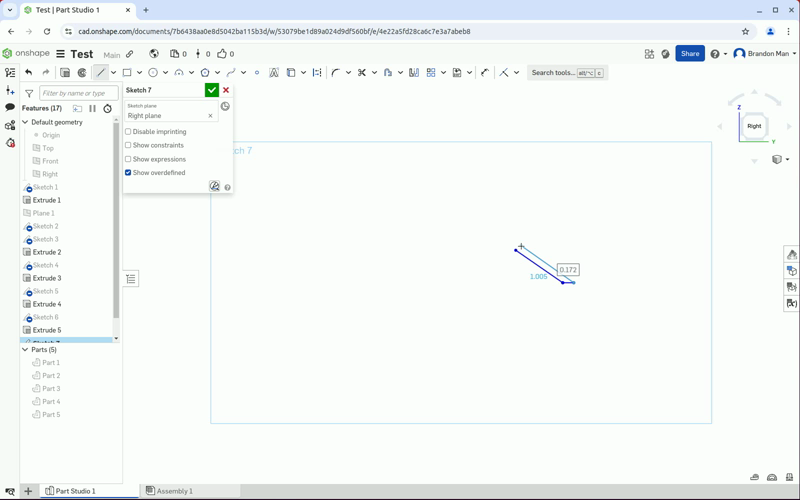
click(521, 245)
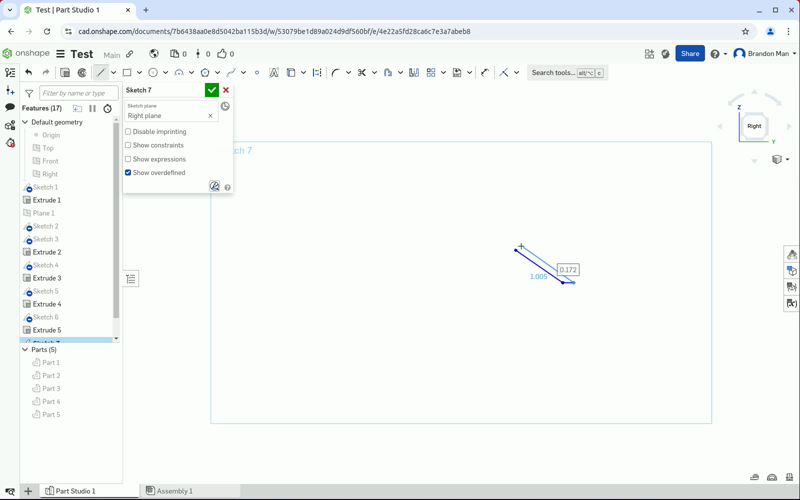
key_up(shift)
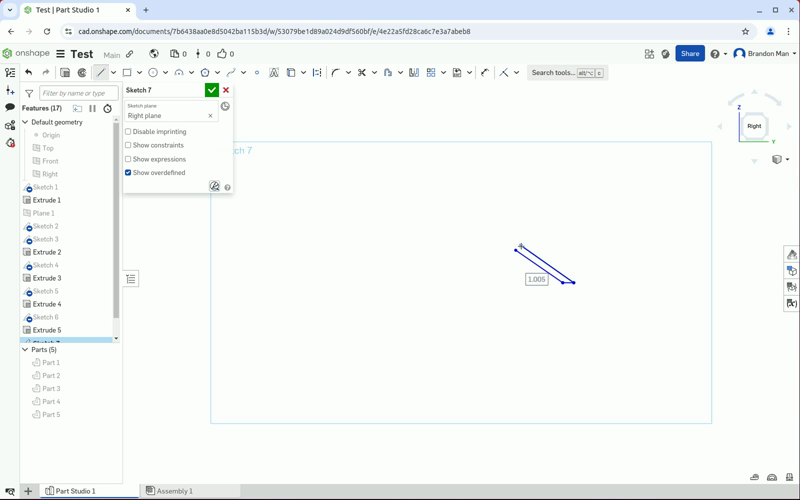
mouse_move(551, 245)
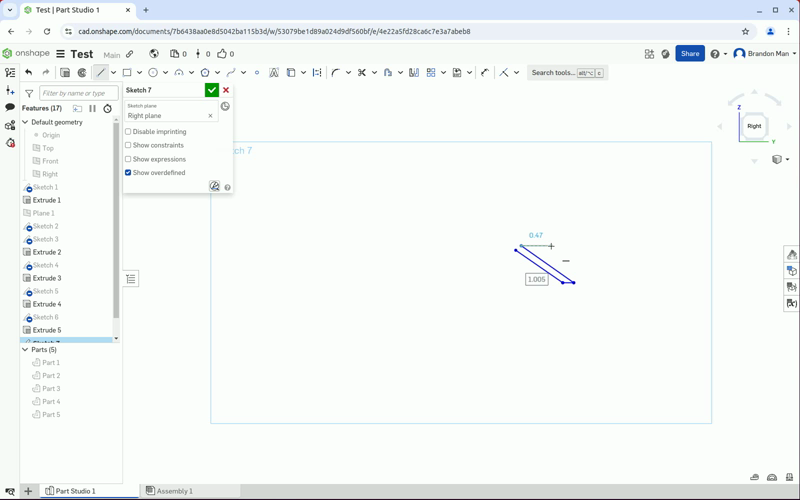
key_down(shift)
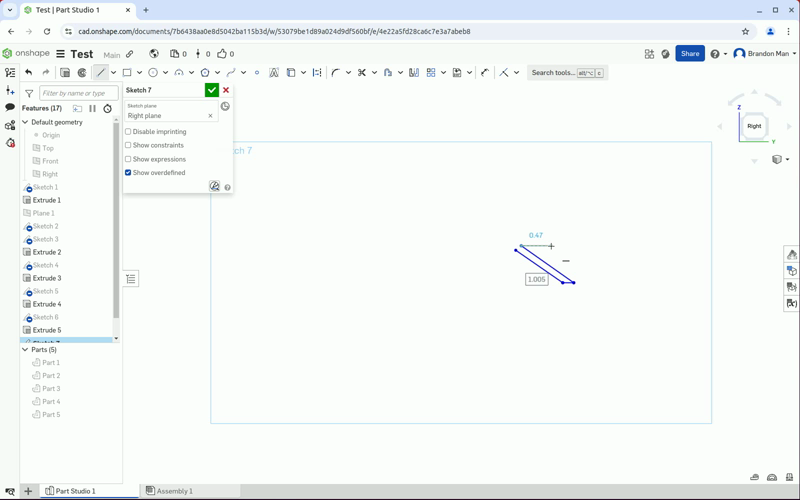
mouse_move(515, 250)
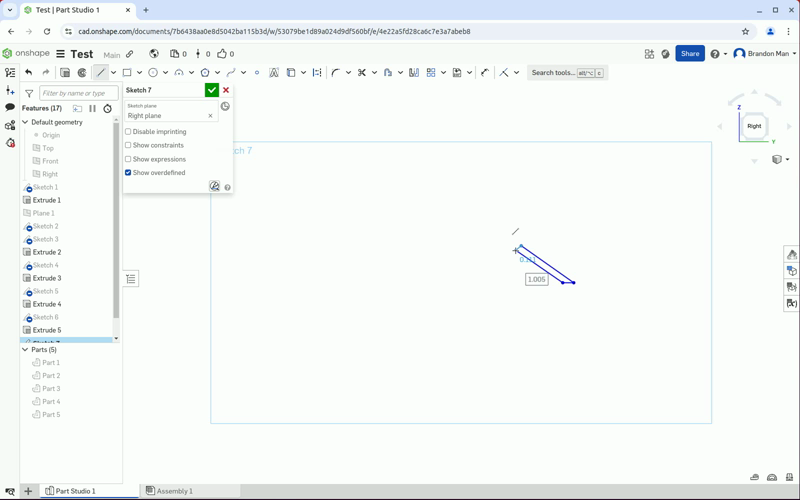
scroll(6)
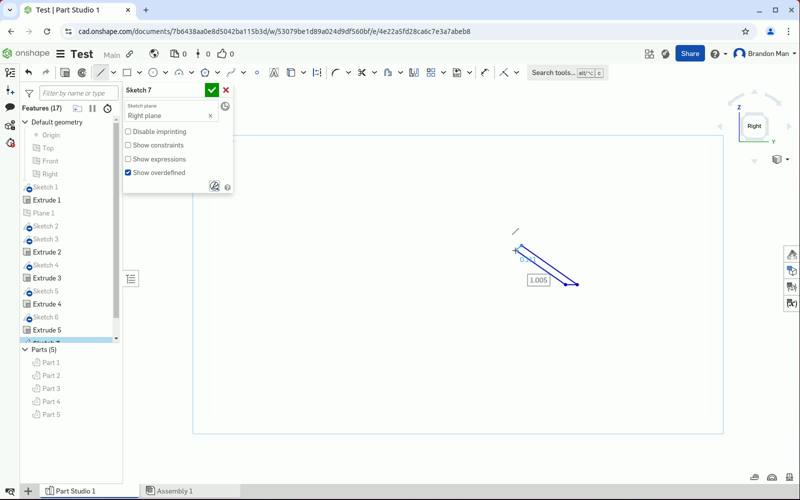
scroll(6)
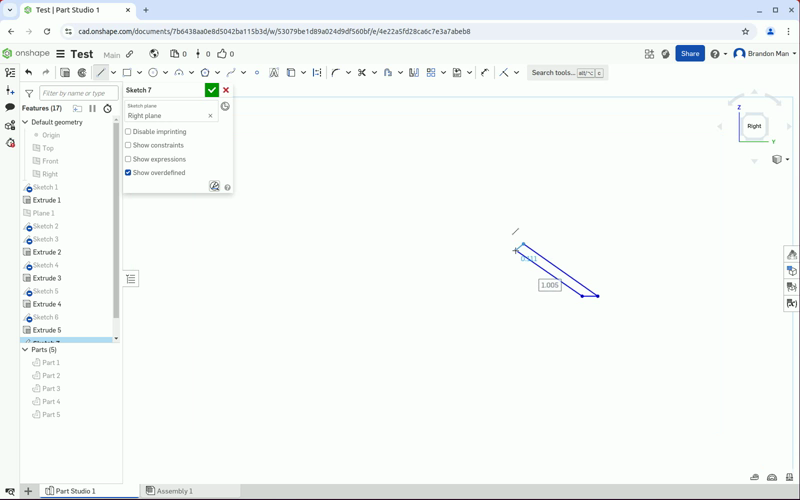
scroll(6)
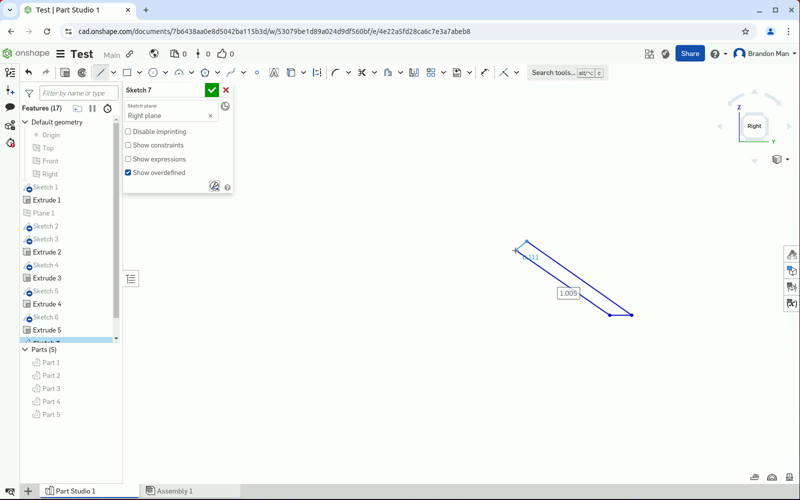
scroll(6)
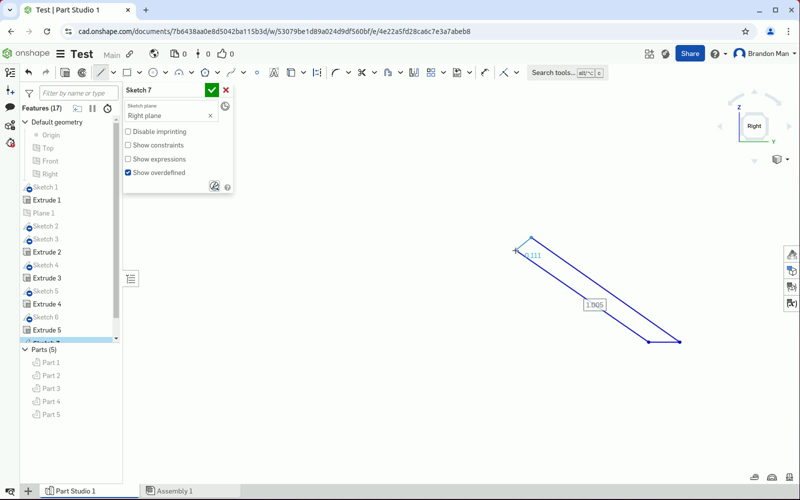
scroll(6)
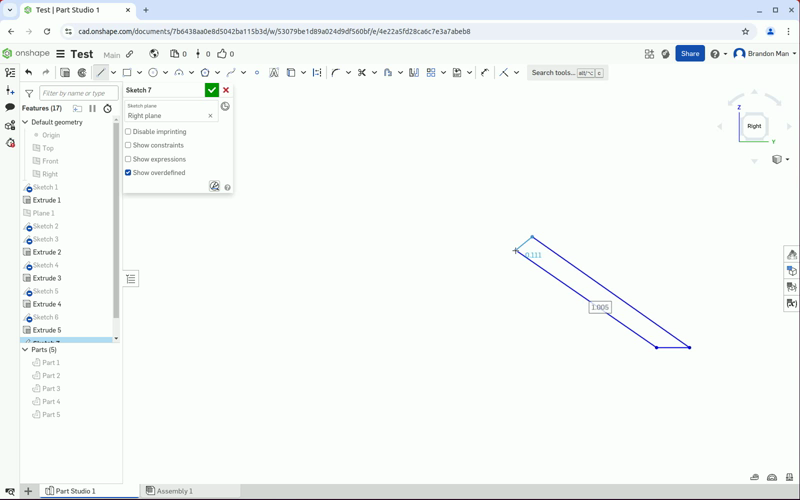
scroll(6)
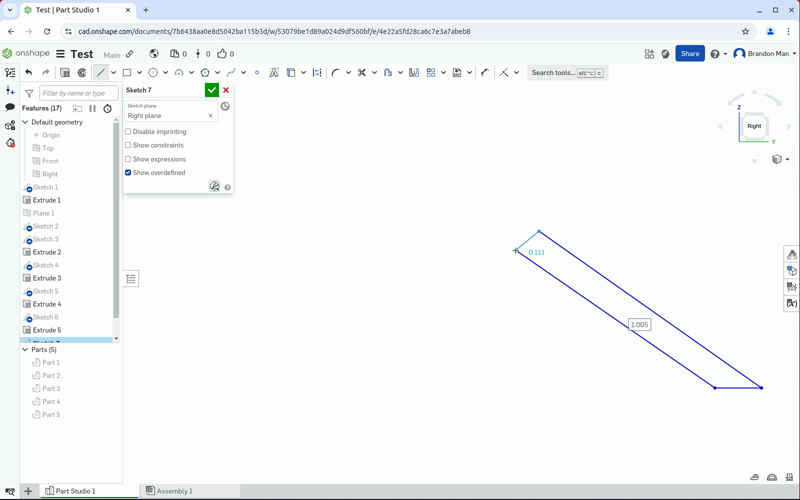
scroll(6)
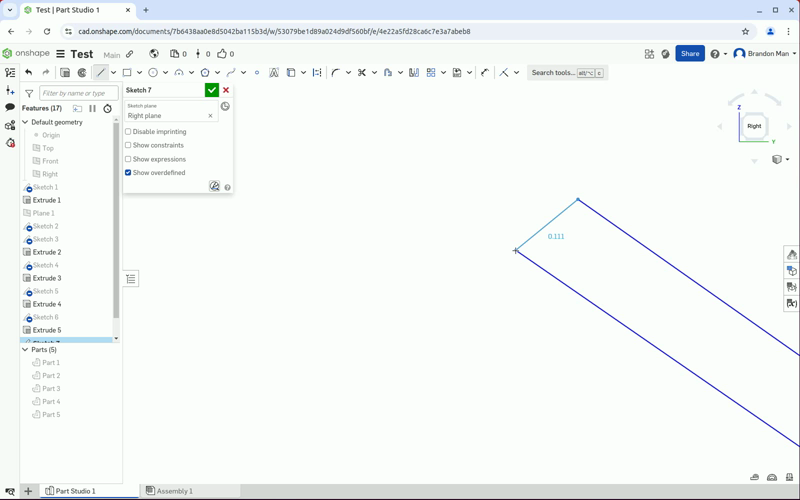
key_up(shift)
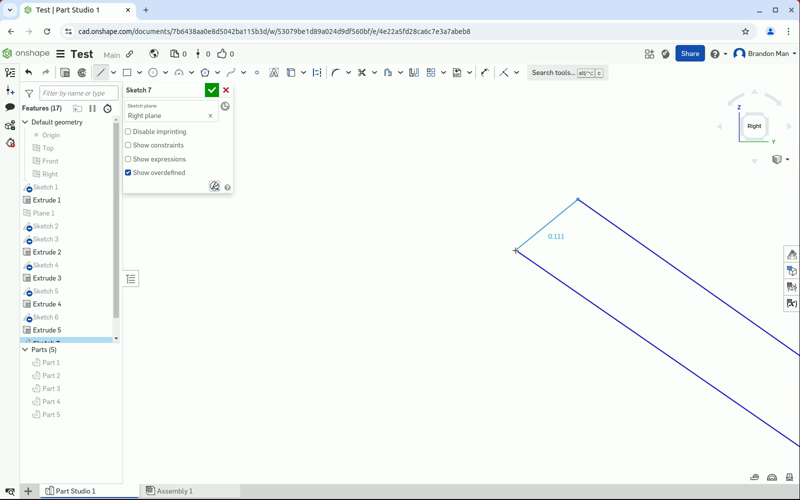
click(515, 250)
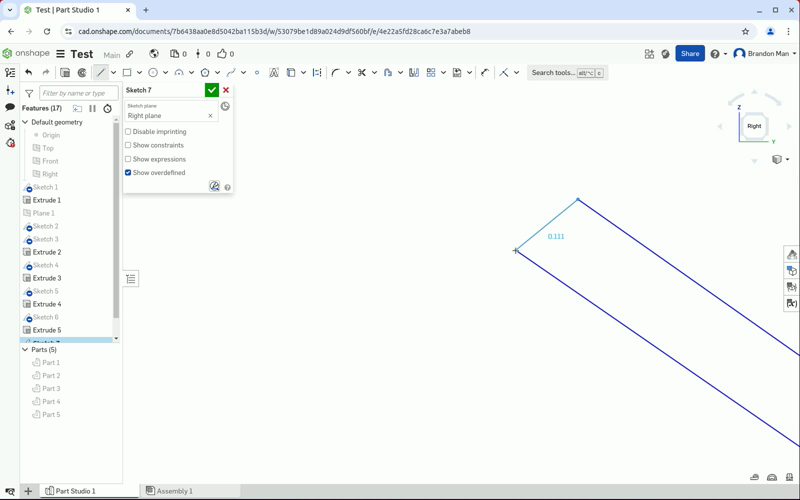
scroll(-6)
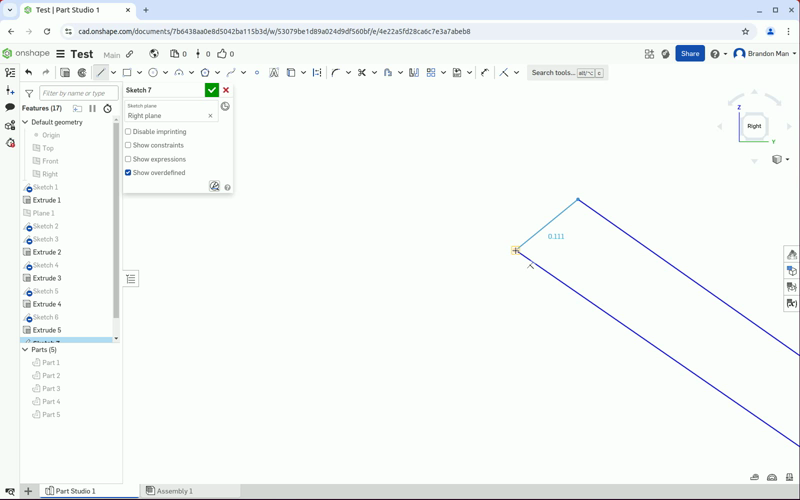
scroll(-6)
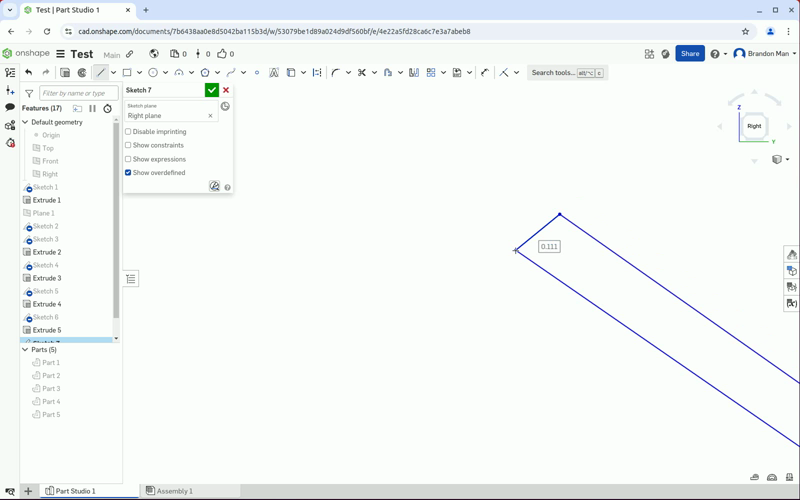
scroll(-6)
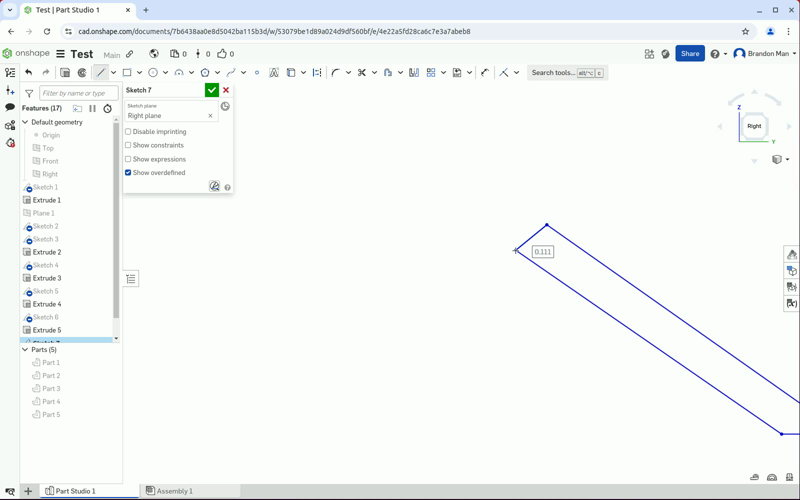
scroll(-6)
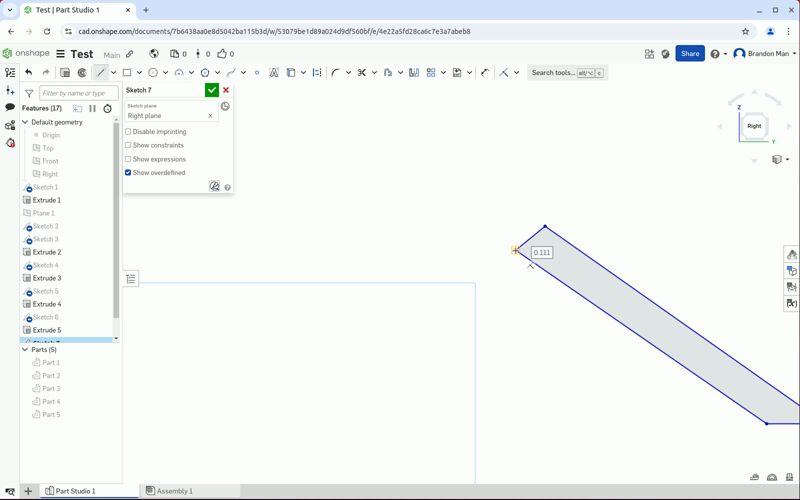
scroll(-6)
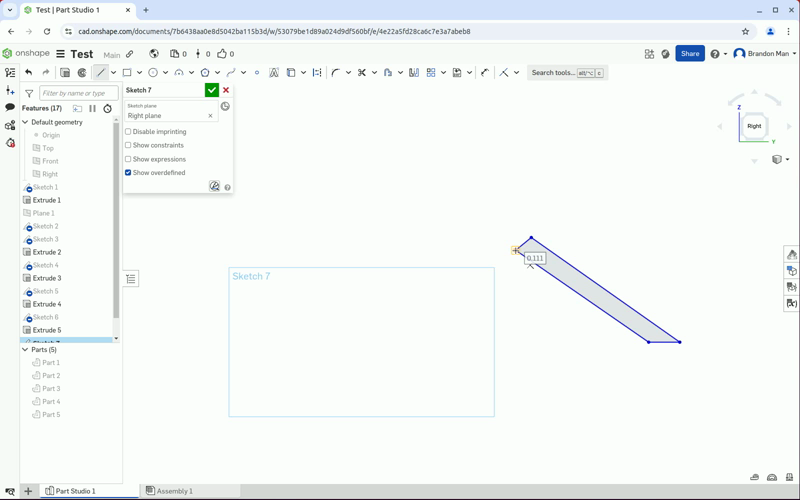
scroll(-6)
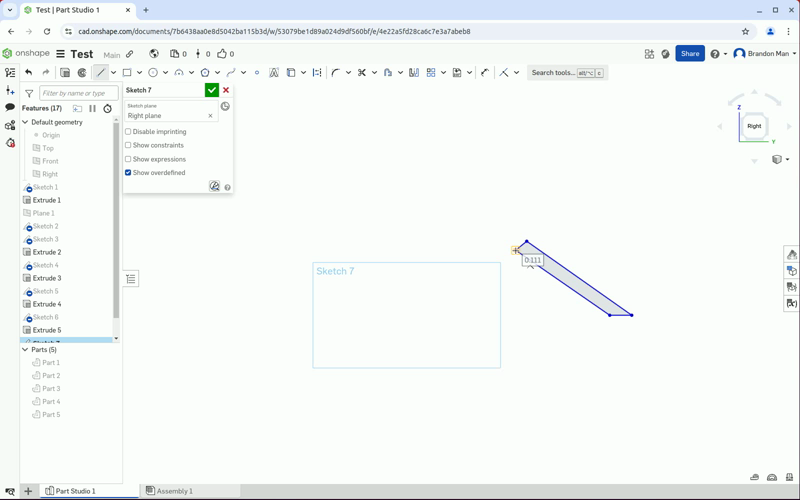
scroll(-6)
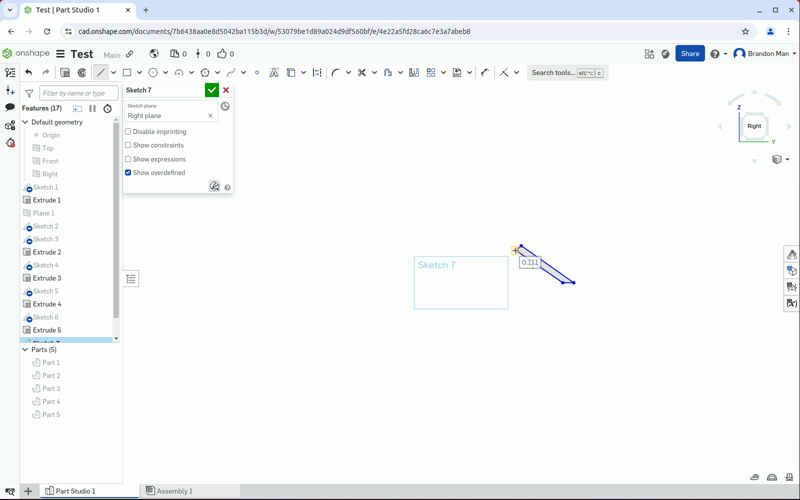
key(esc)
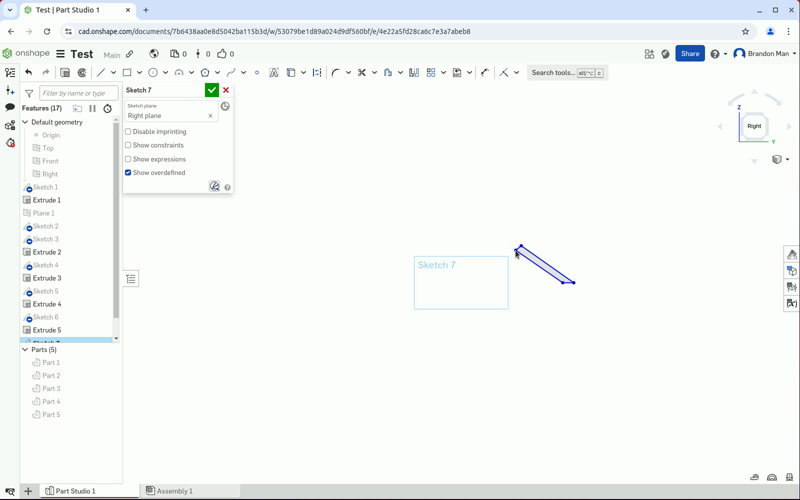
mouse_move(566, 278)
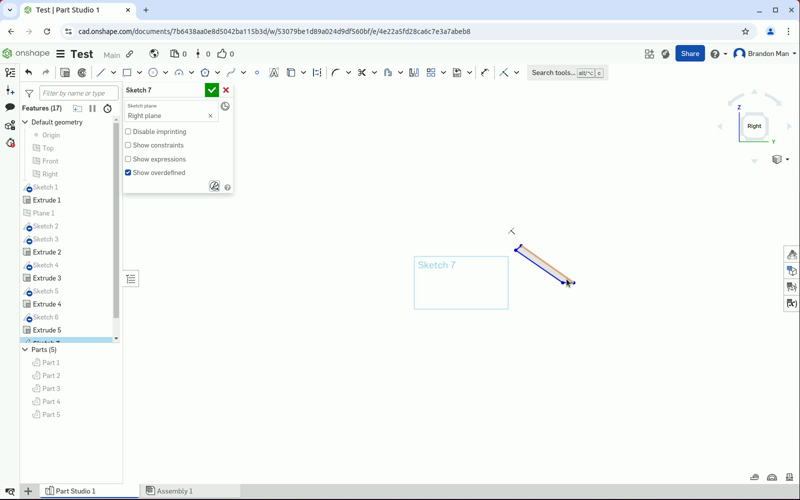
scroll(6)
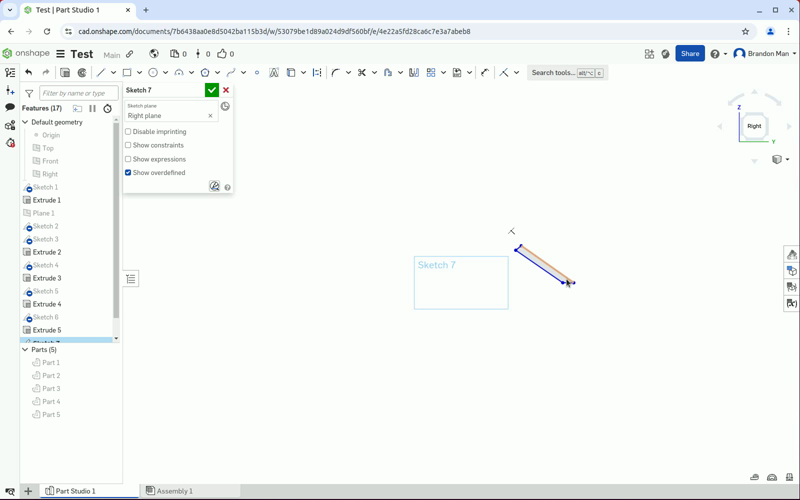
scroll(6)
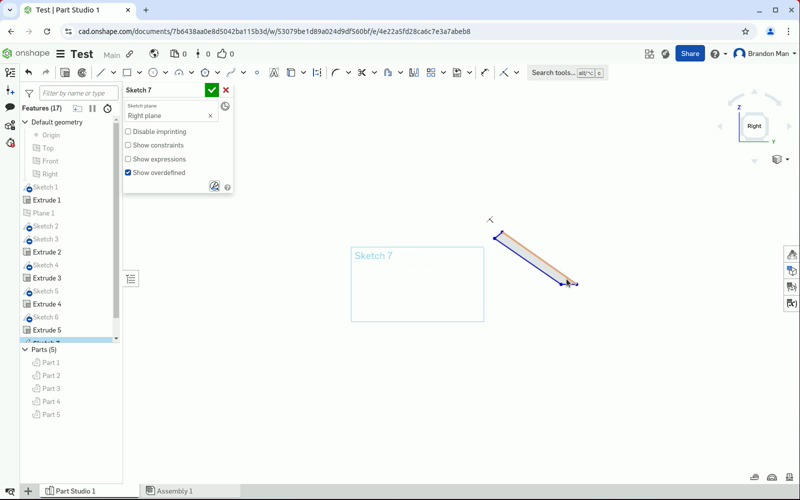
scroll(6)
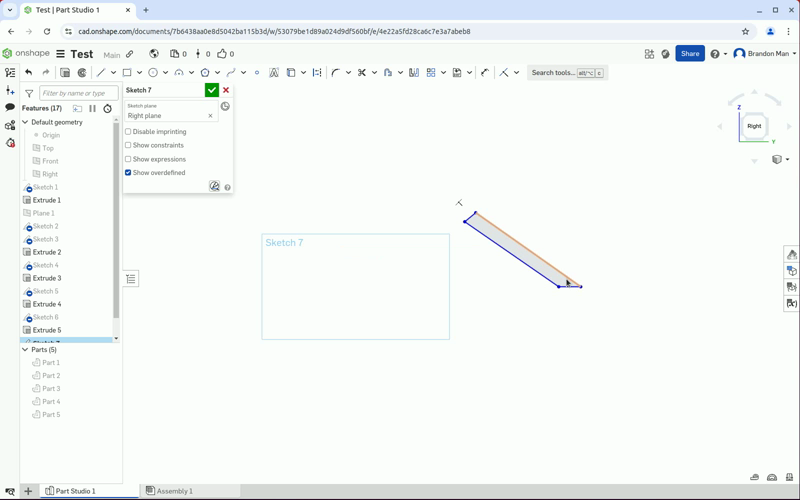
scroll(6)
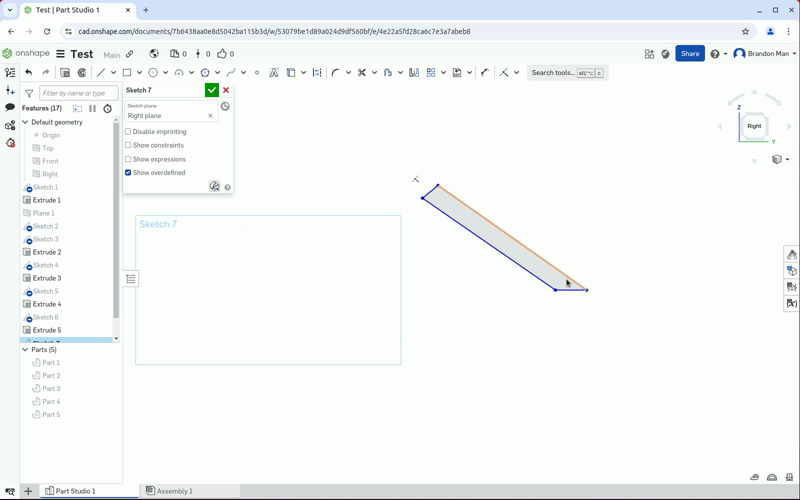
scroll(6)
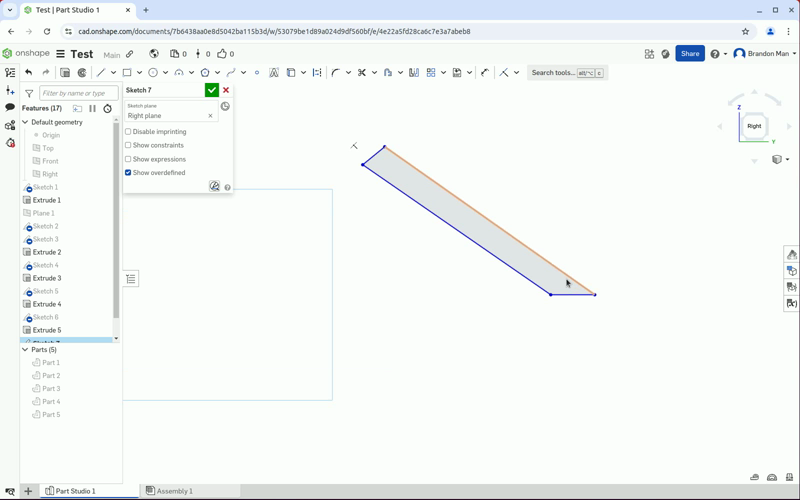
scroll(6)
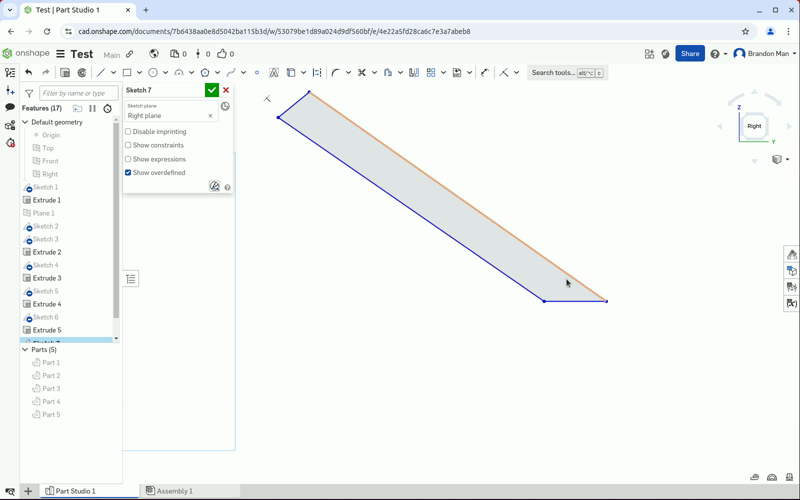
scroll(6)
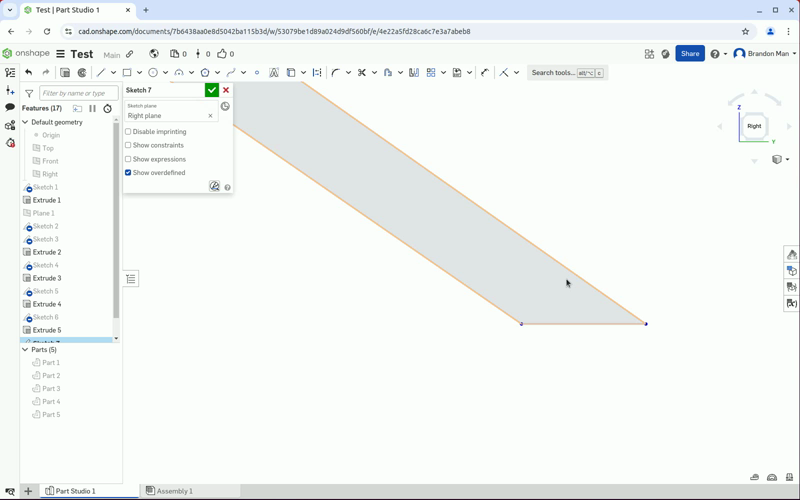
click(566, 278)
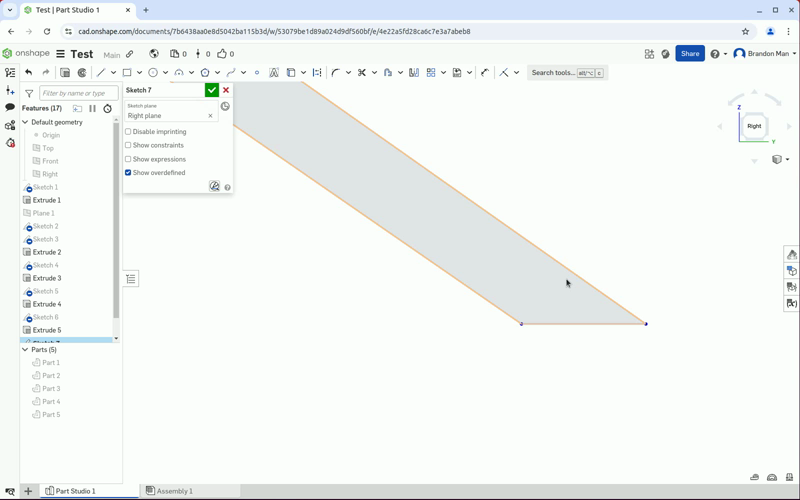
scroll(-6)
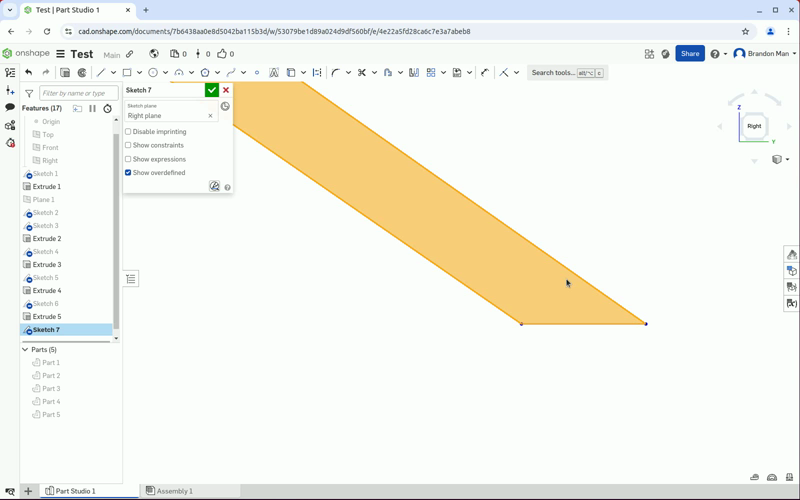
scroll(-6)
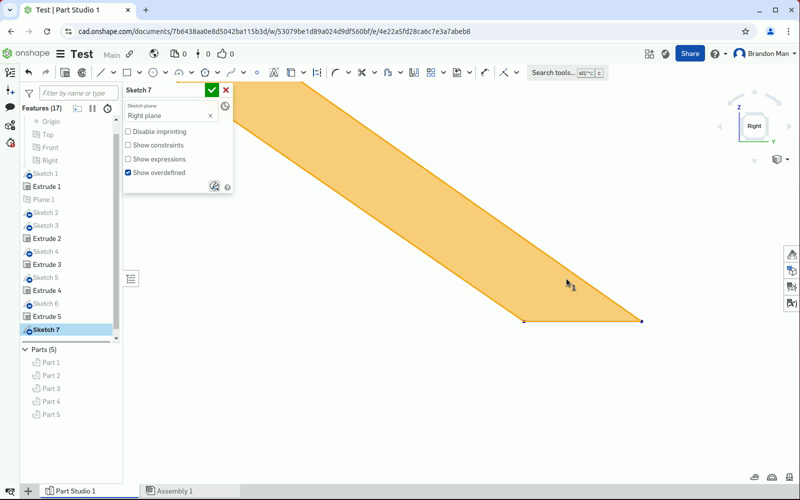
scroll(-6)
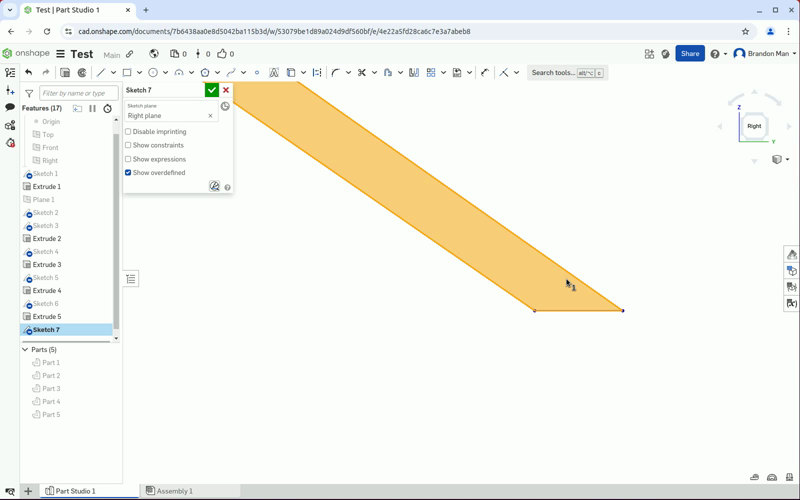
scroll(-6)
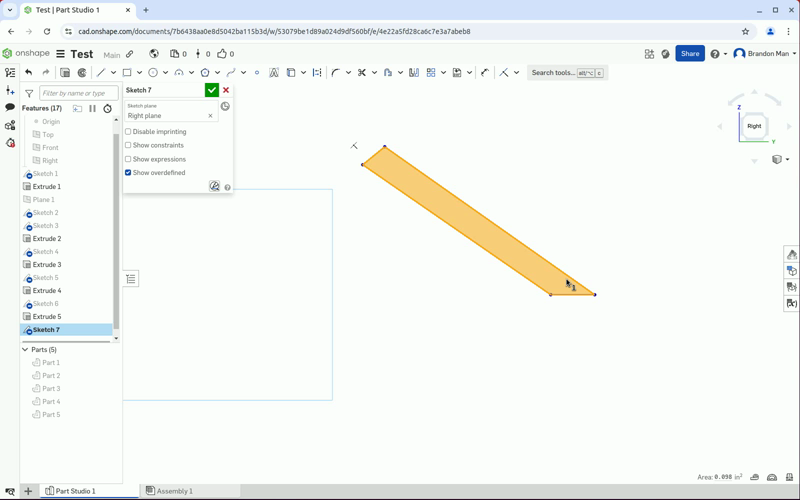
scroll(-6)
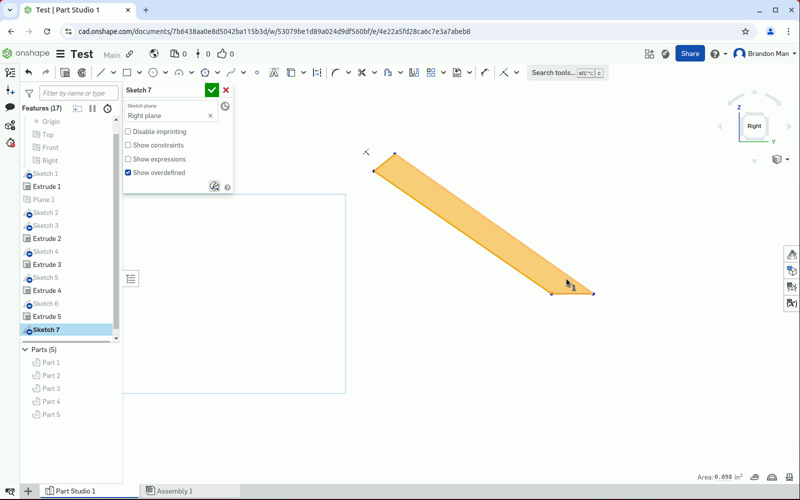
scroll(-6)
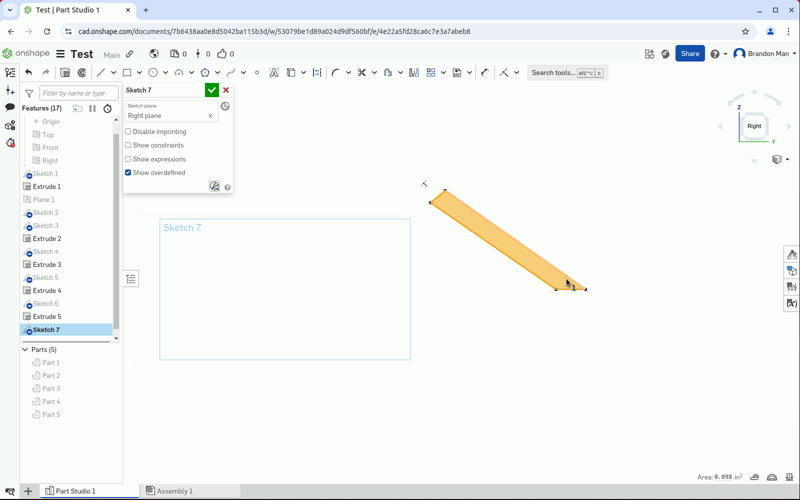
scroll(-6)
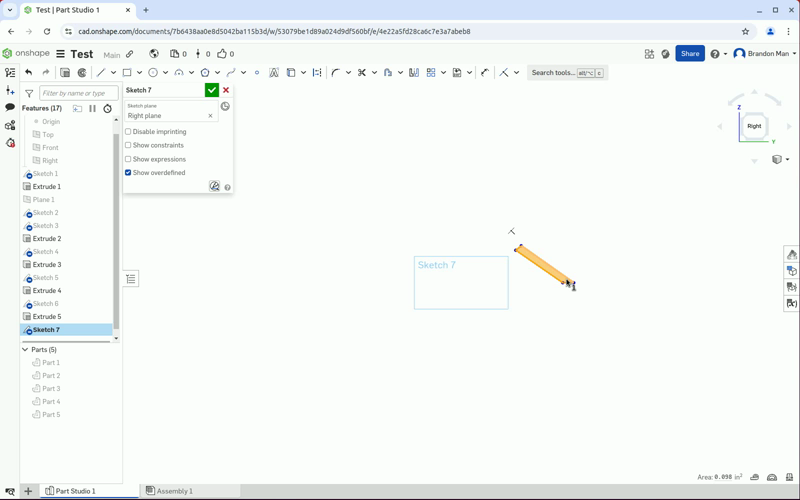
mouse_move(73, 352)
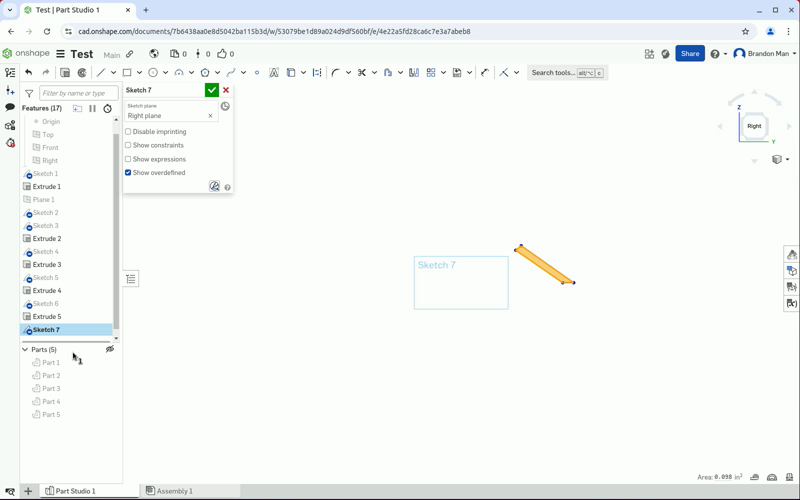
key(shift+y)
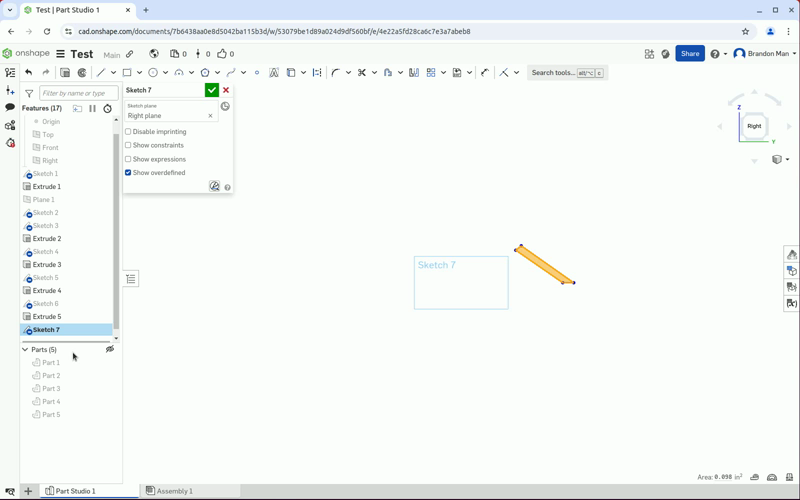
key(shift+e)
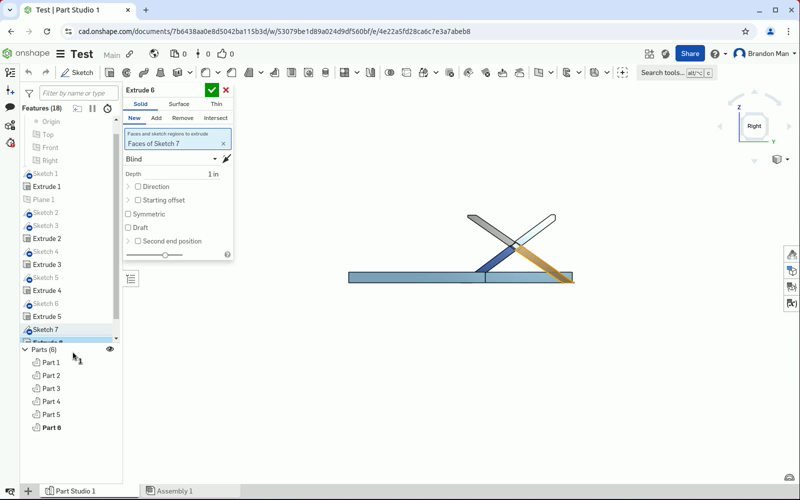
mouse_move(143, 106)
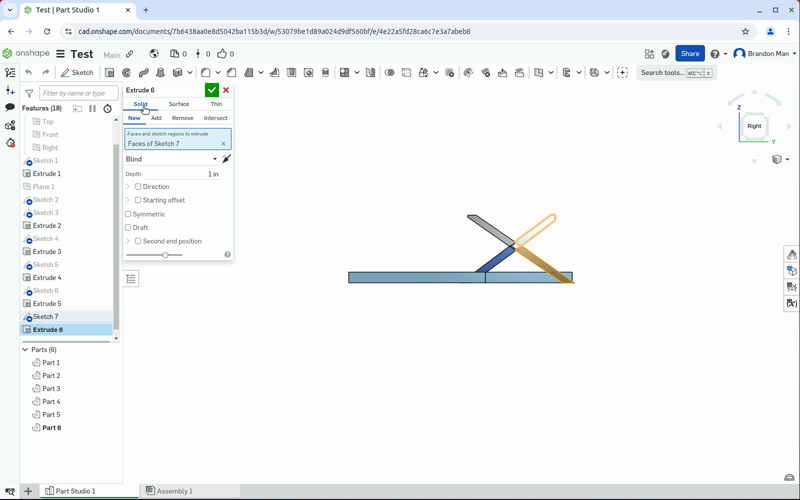
click(143, 106)
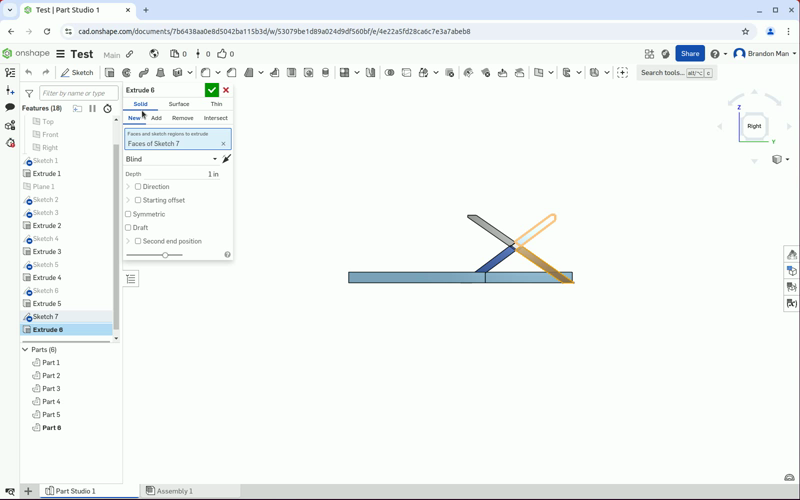
mouse_move(137, 120)
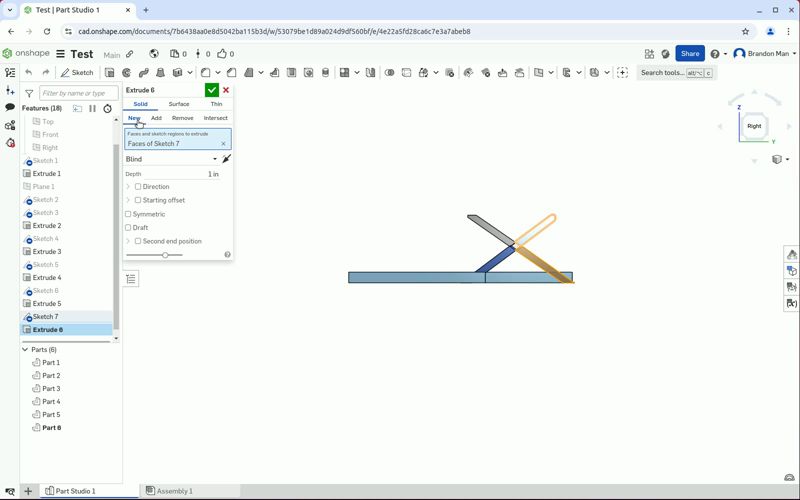
click(137, 120)
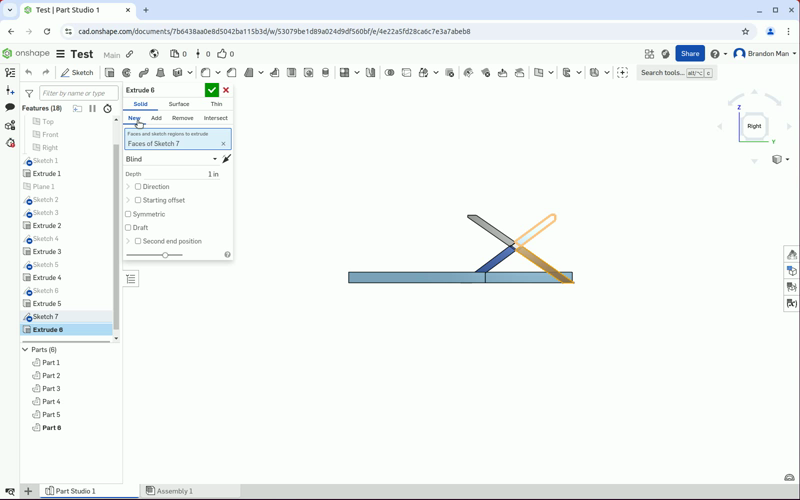
key(tab, 4)
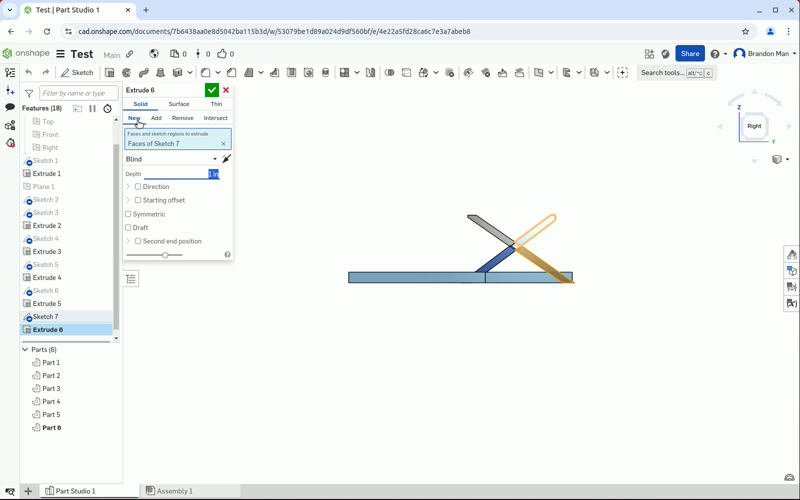
text(0.77)
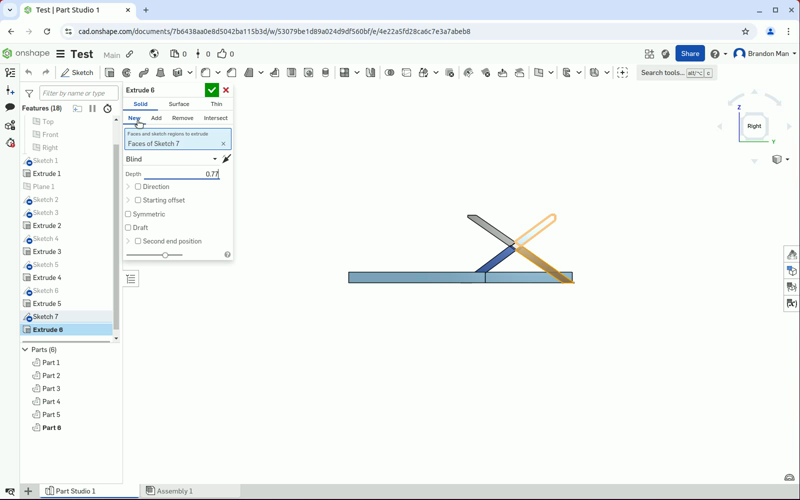
key(tab, 3)
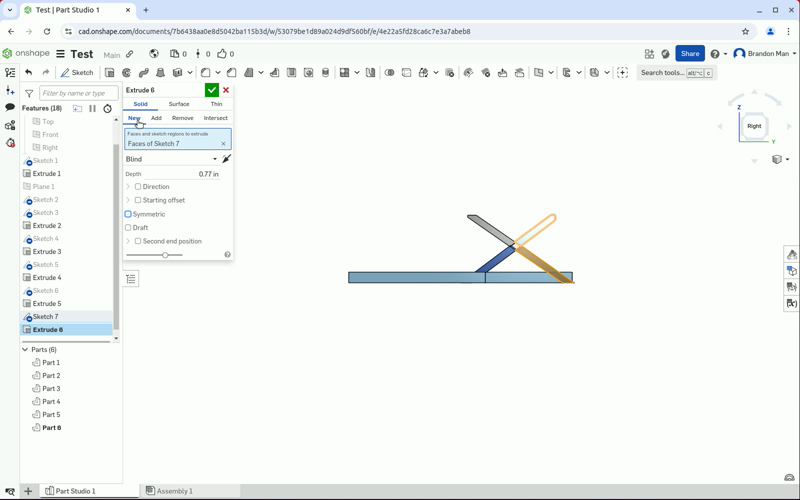
key(space)
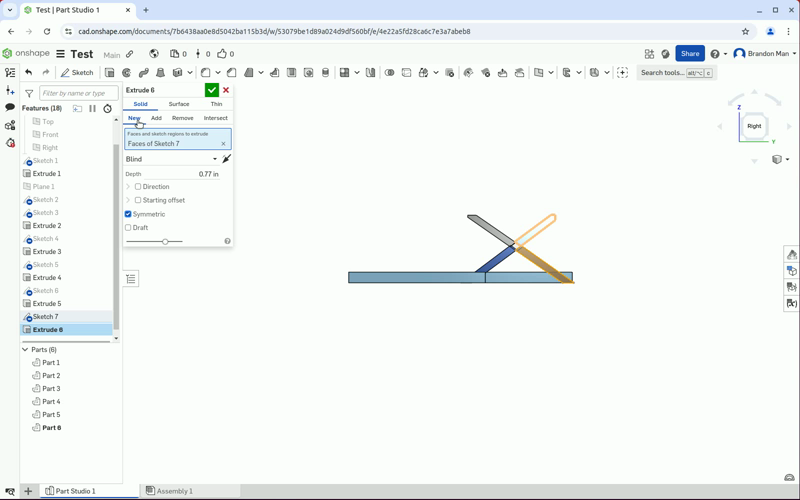
key(enter)
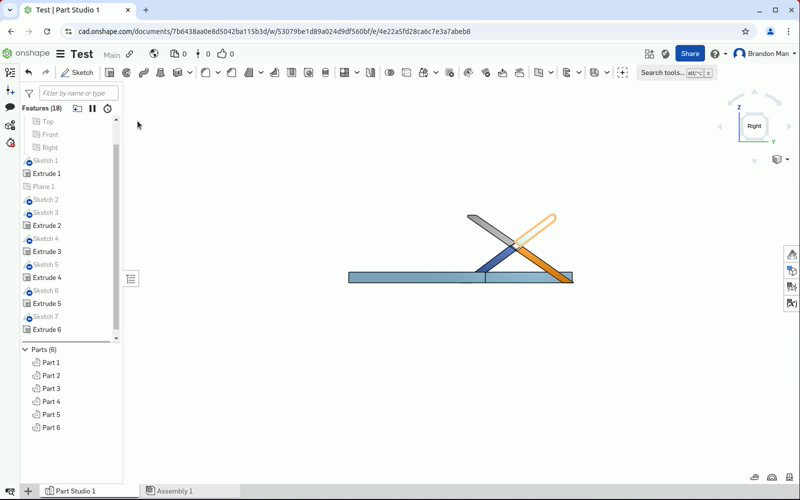
key(shift+h)
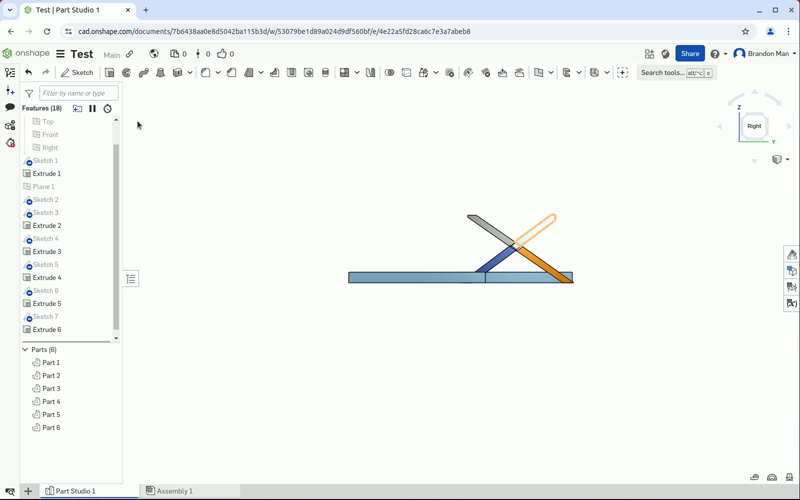
key(shift+h)
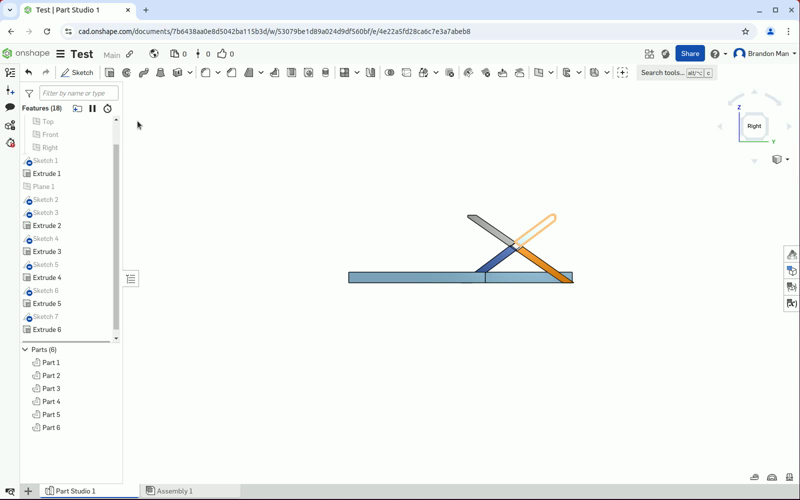
key(shift+7)
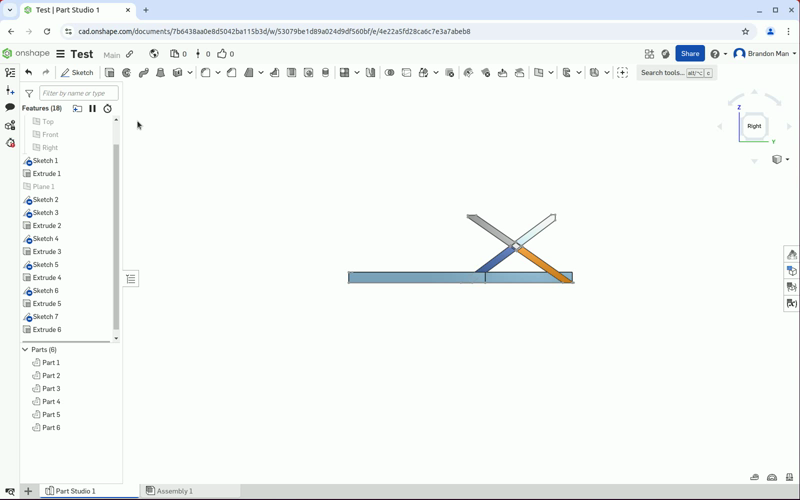
key(right, 2)
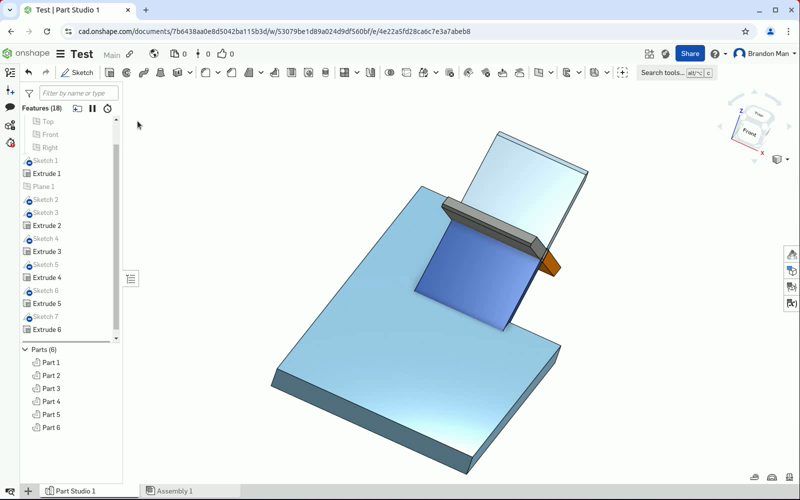
key(down, 2)
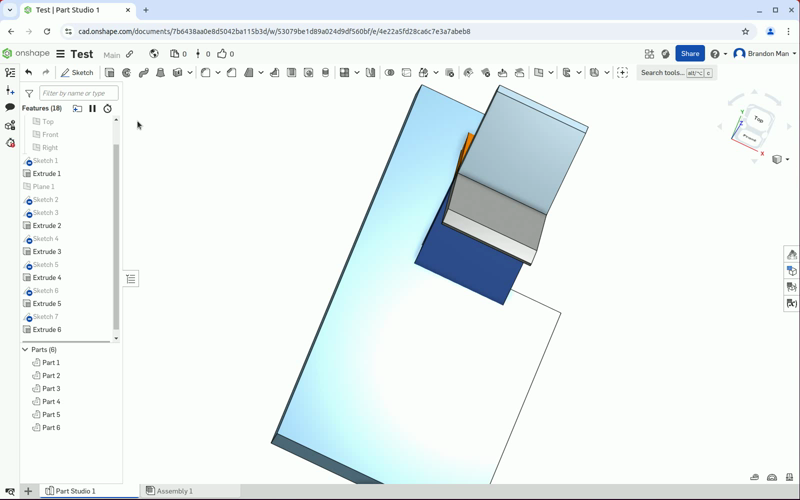
key(up, 2)
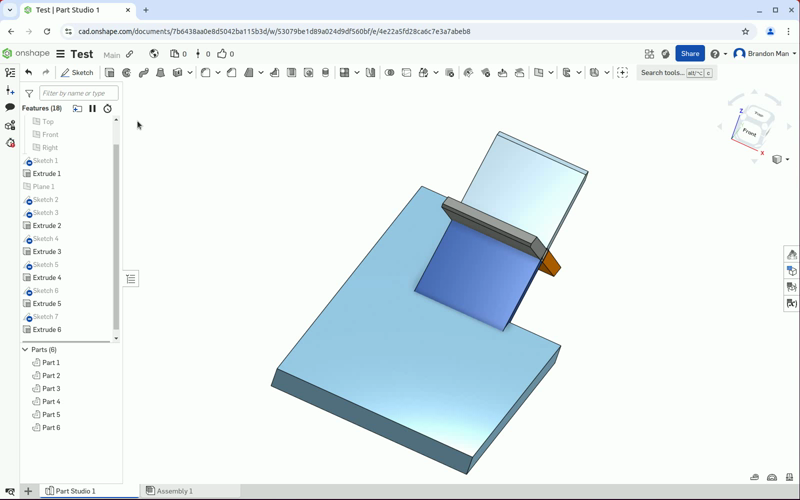
key(left, 2)
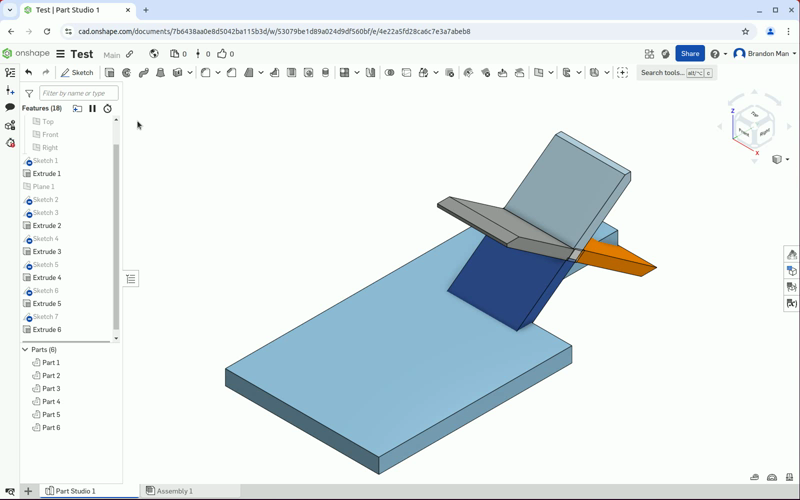
mouse_move(69, 163)
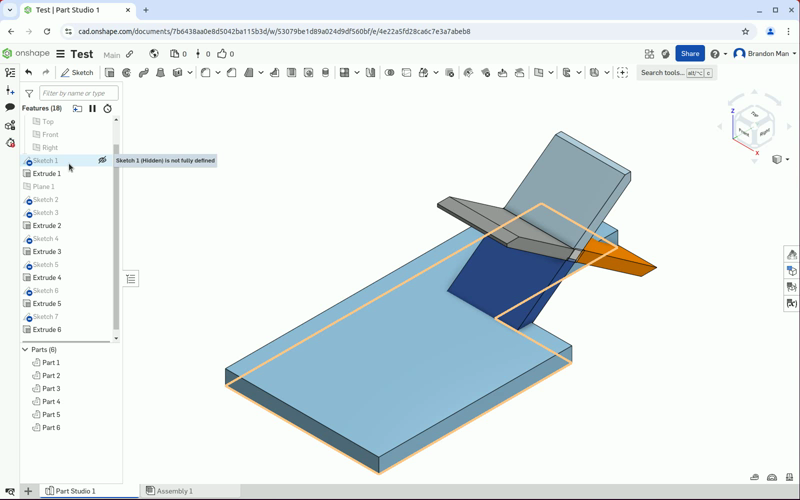
click(69, 163)